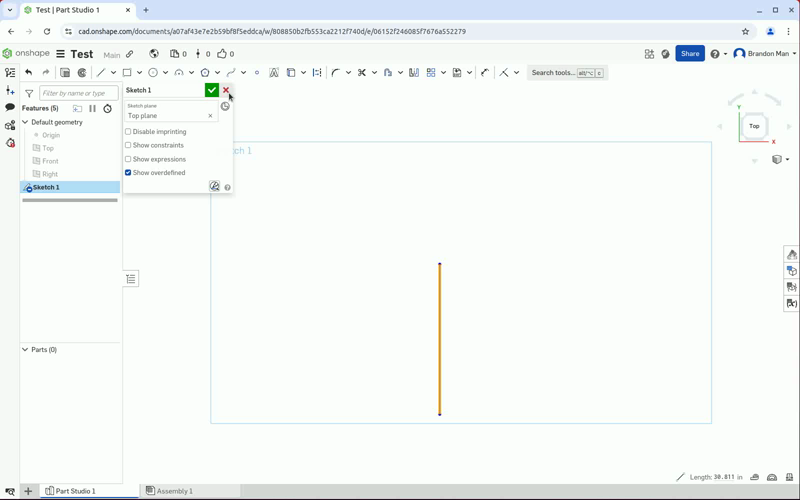
key(shift+h)
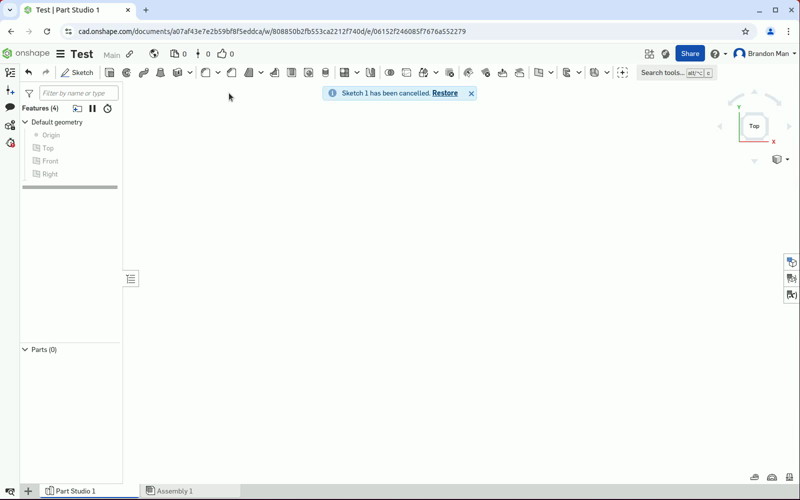
mouse_move(73, 352)
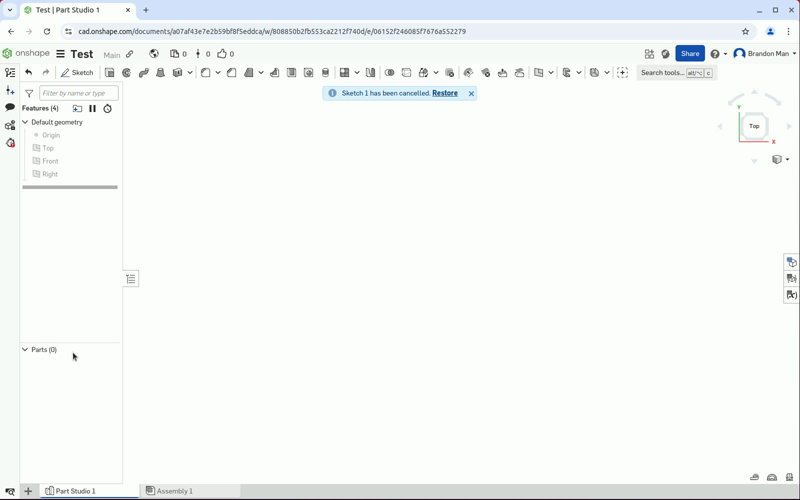
key(y)
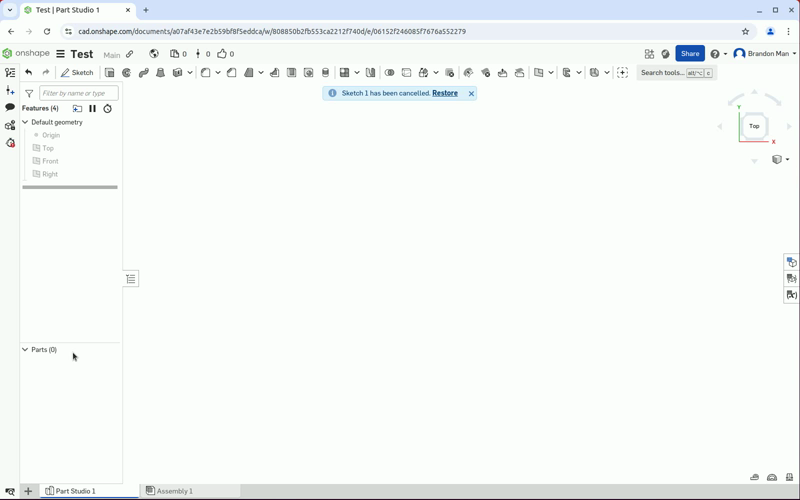
key(shift+p)
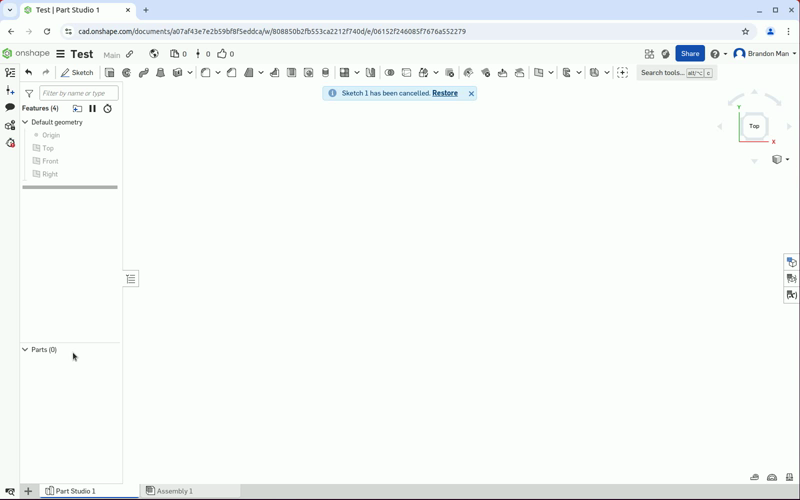
key(space)
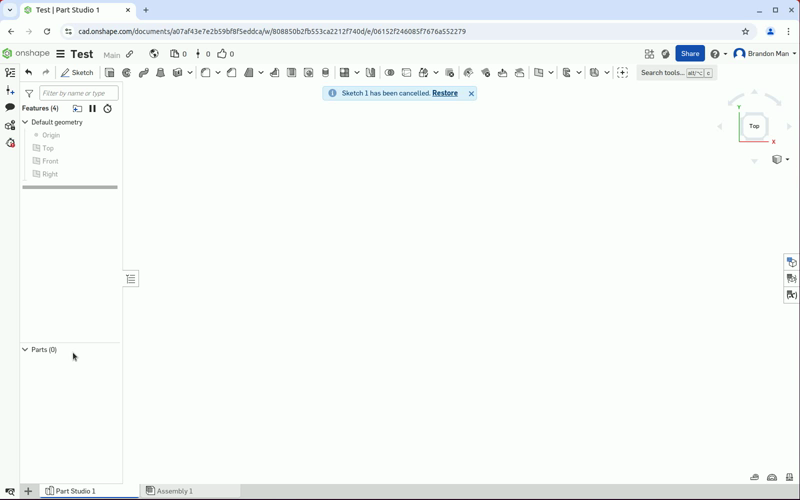
key_down(shift)
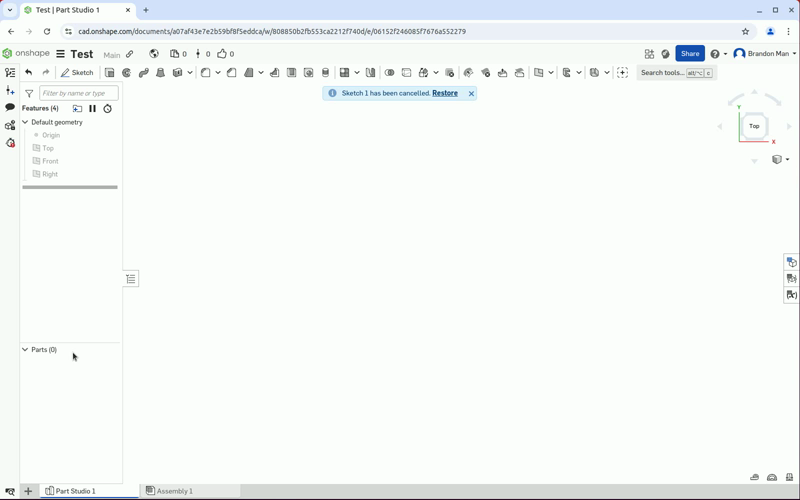
key(up)
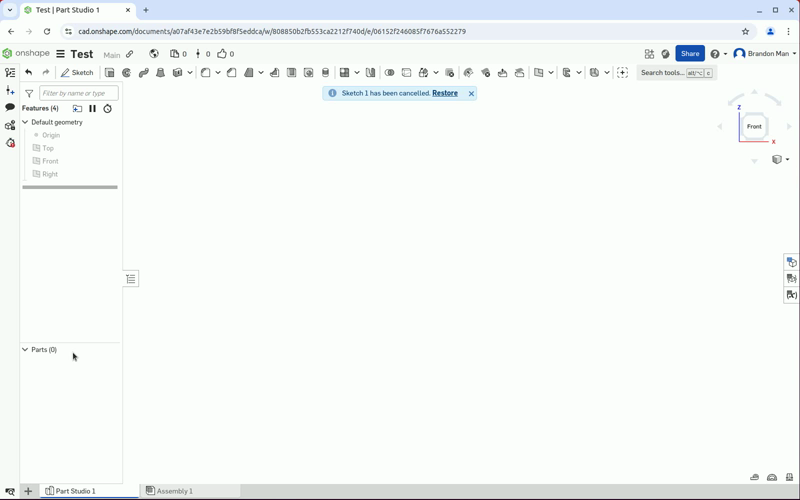
key_up(shift)
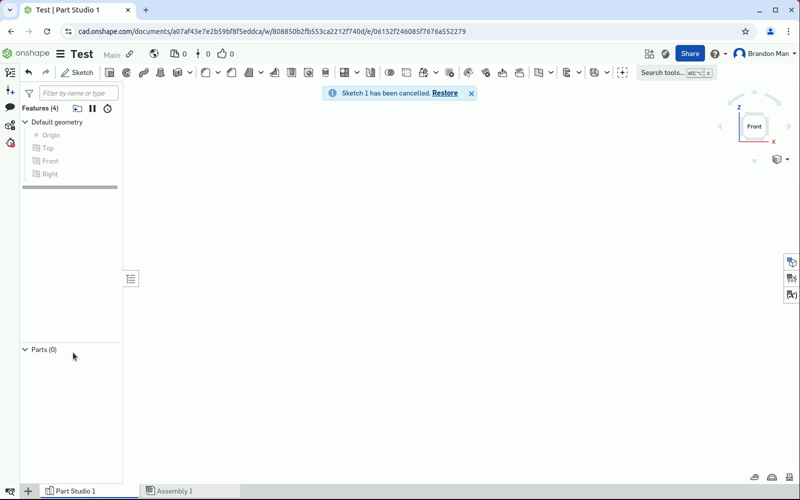
mouse_move(73, 352)
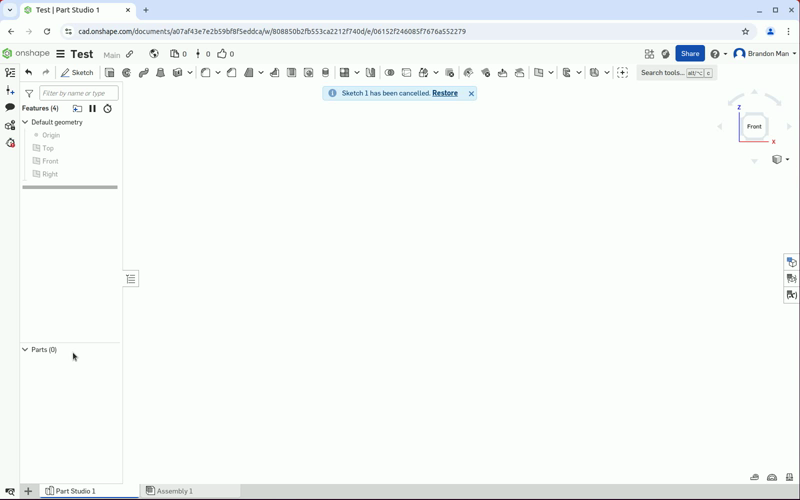
key(shift+y)
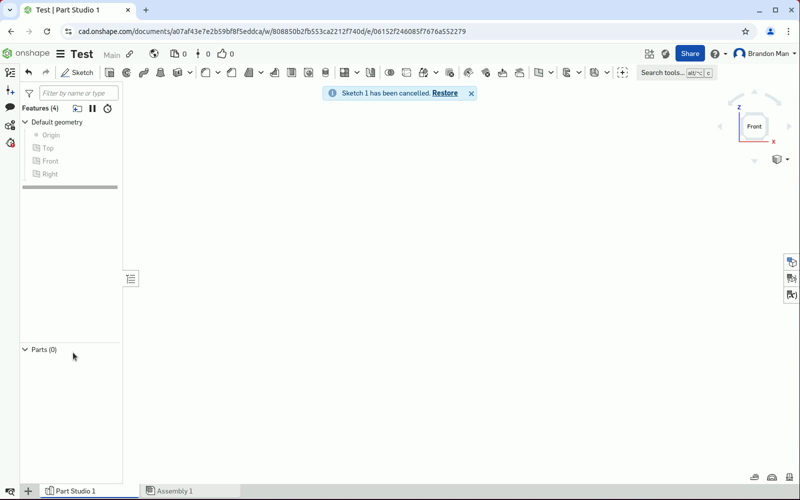
key(shift+s)
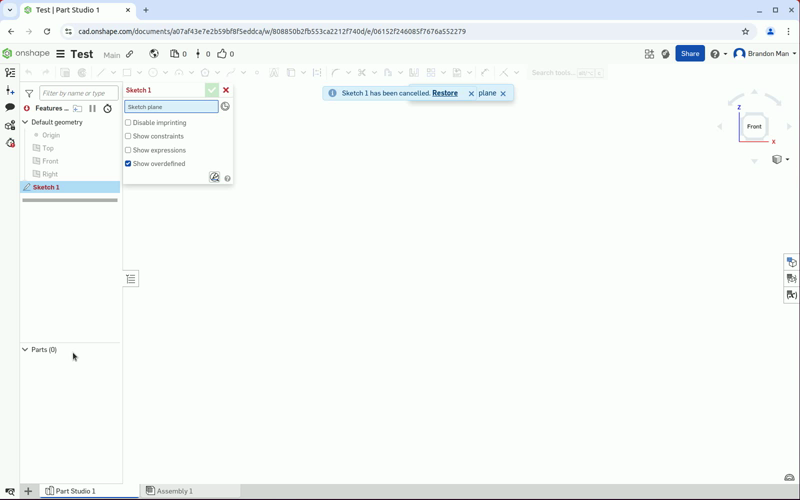
mouse_move(73, 163)
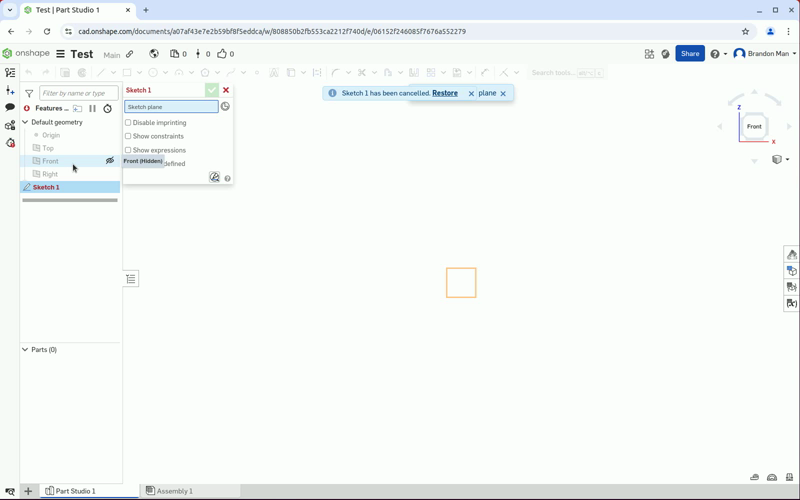
click(73, 163)
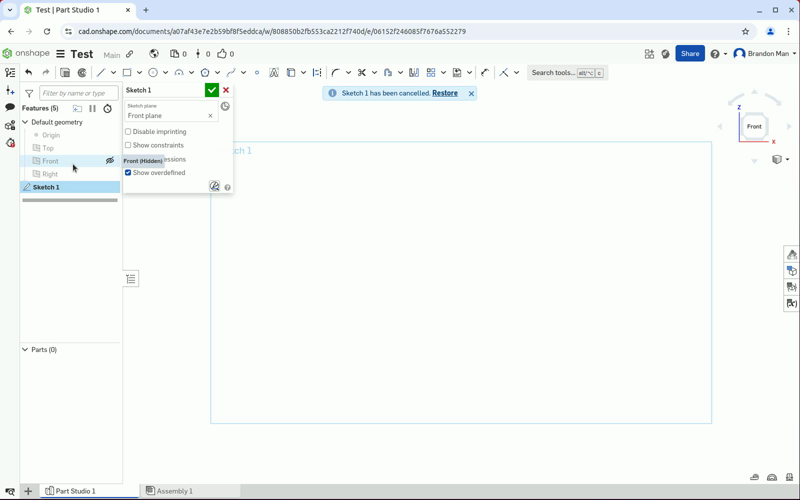
mouse_move(73, 352)
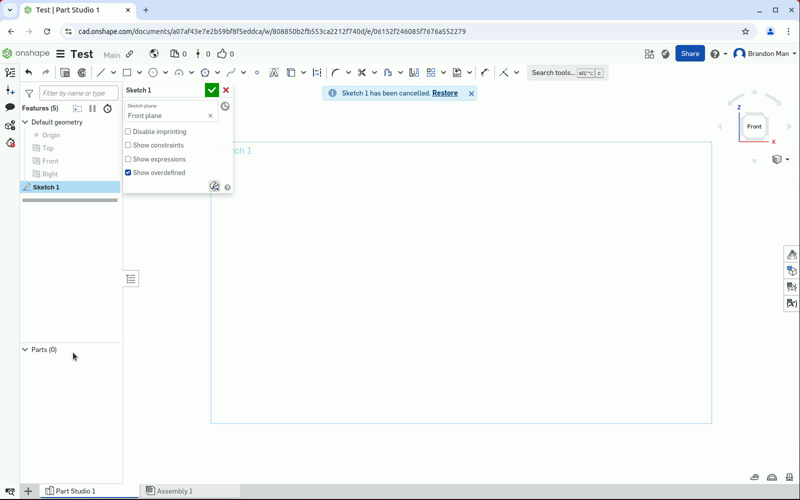
key(y)
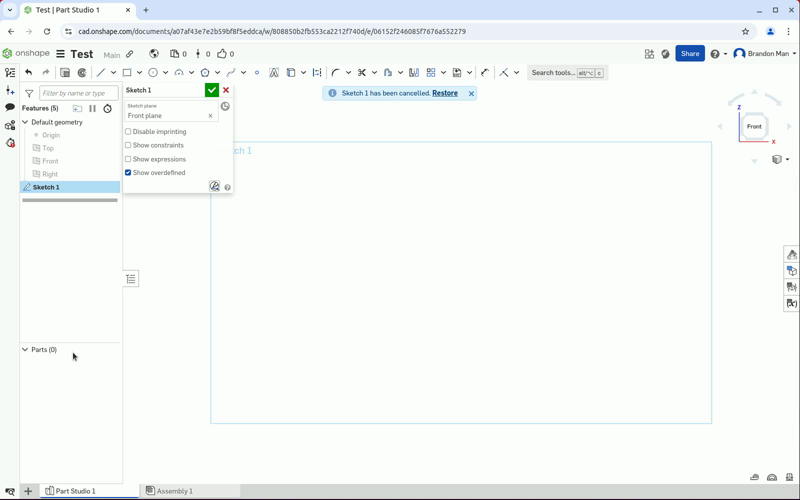
key(l)
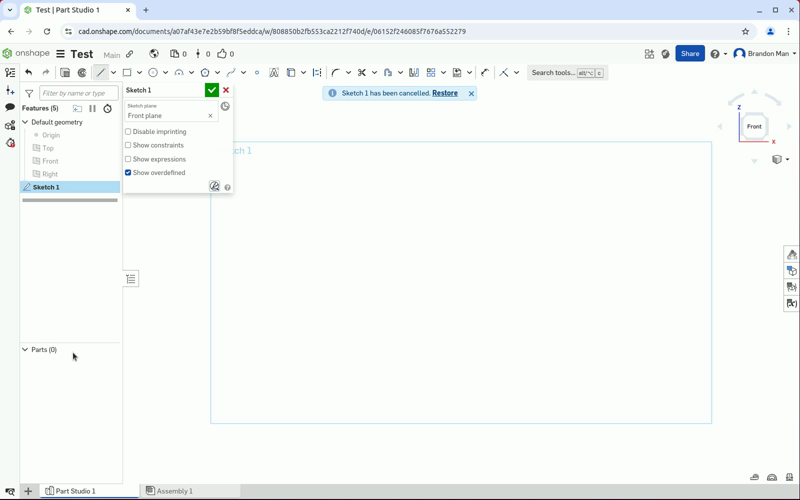
key_down(shift)
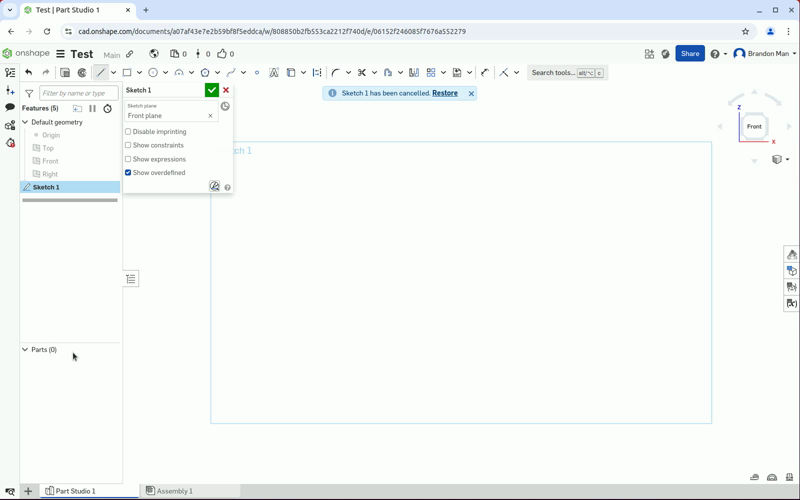
mouse_move(460, 383)
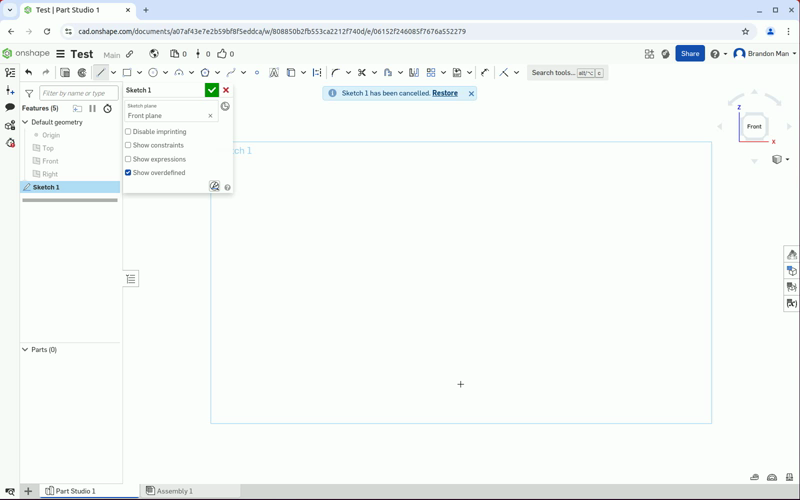
click(460, 383)
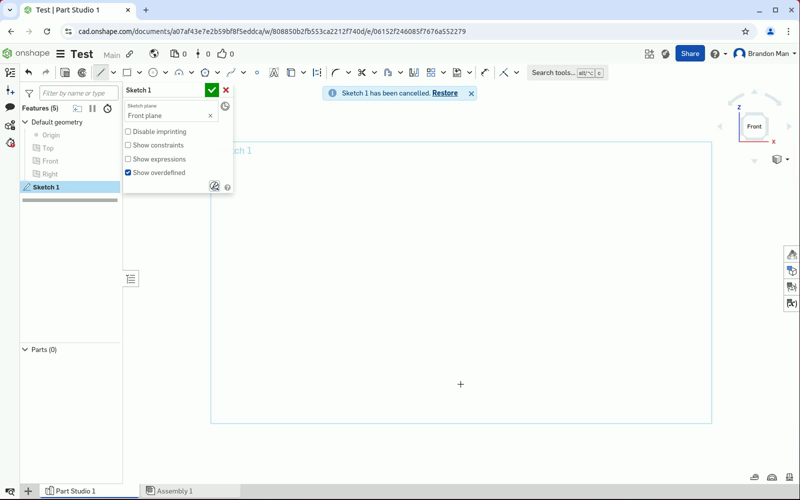
key_up(shift)
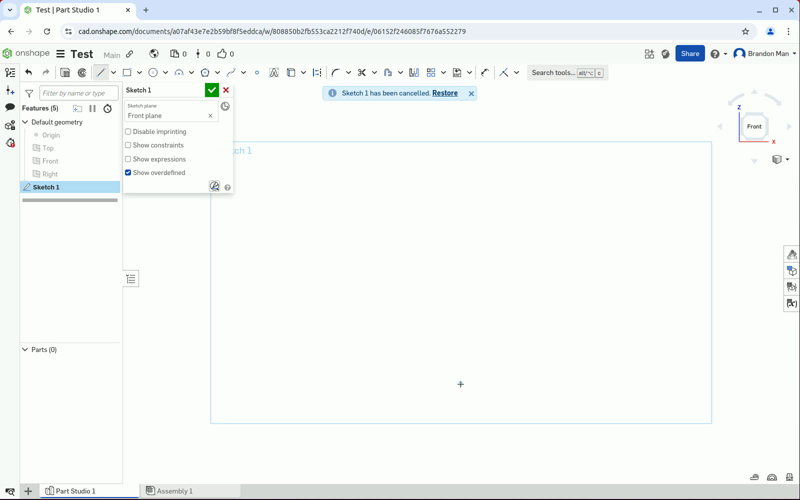
key_down(shift)
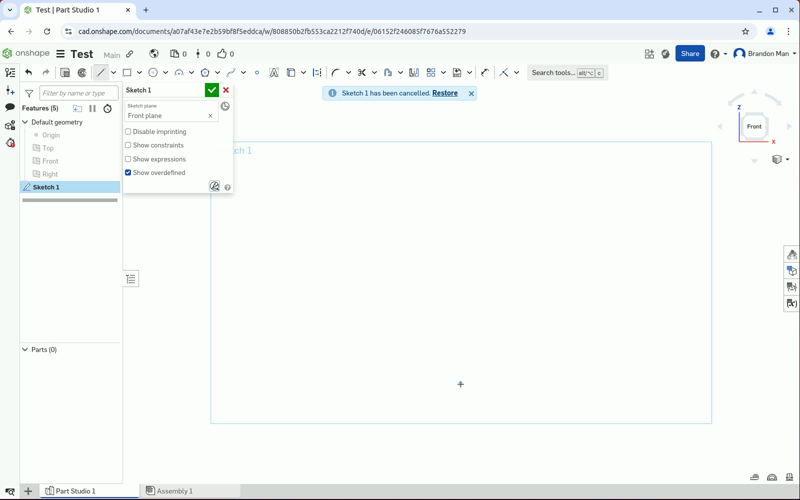
mouse_move(490, 383)
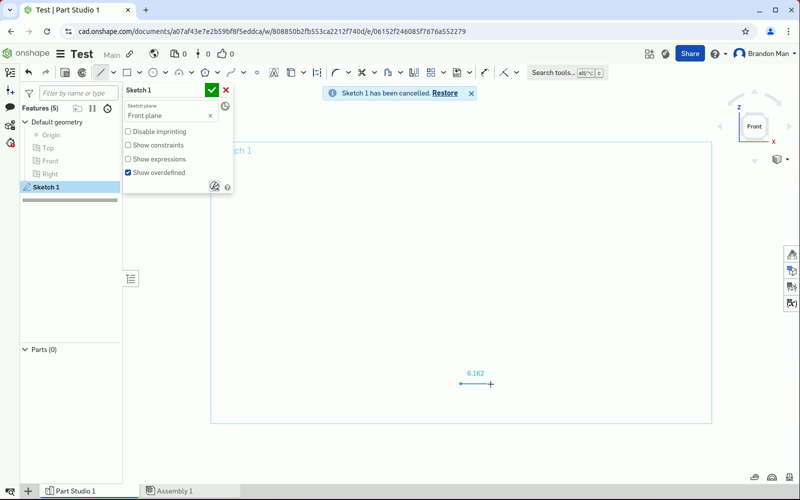
mouse_move(467, 383)
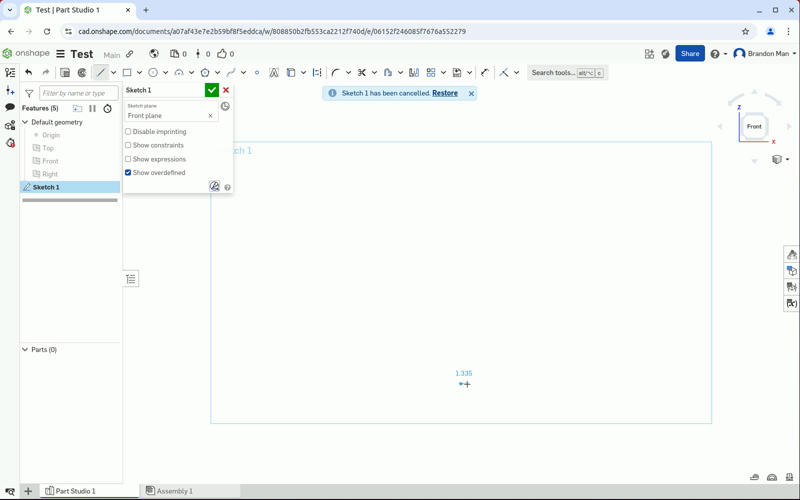
scroll(6)
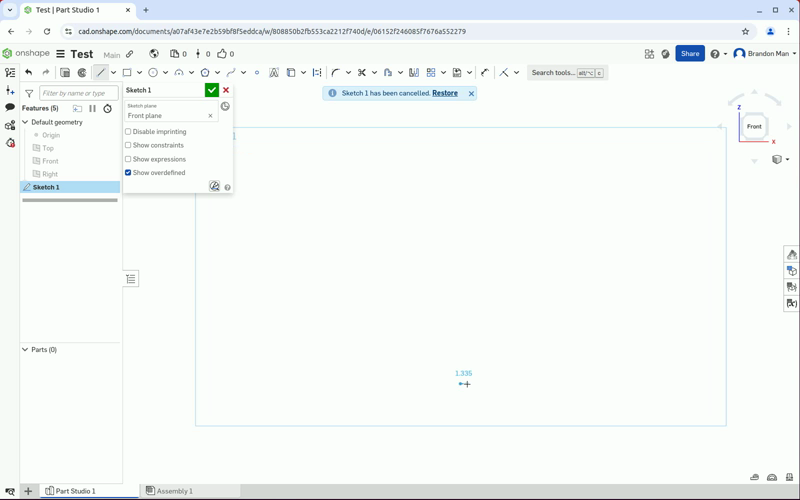
scroll(6)
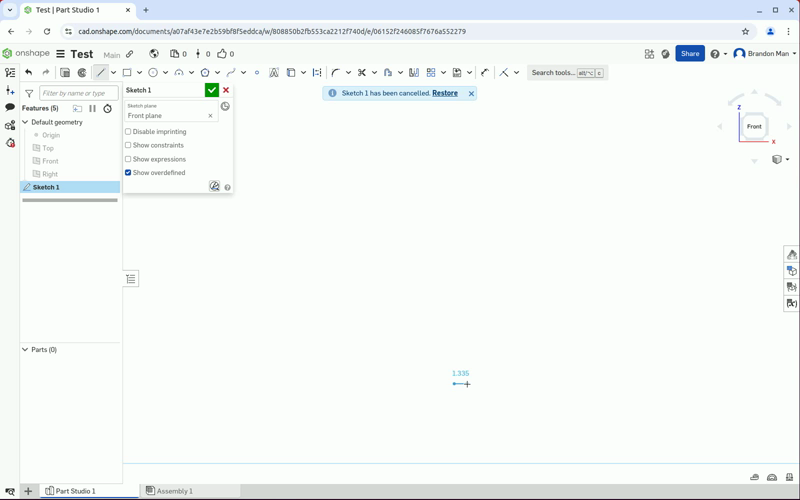
scroll(6)
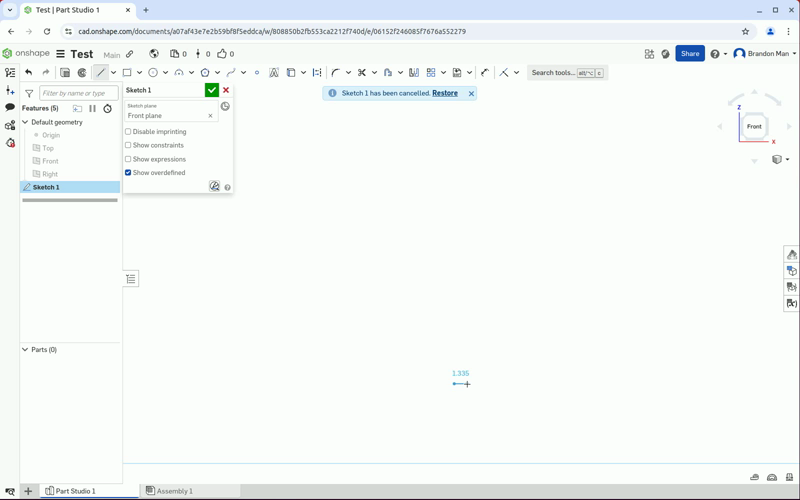
scroll(6)
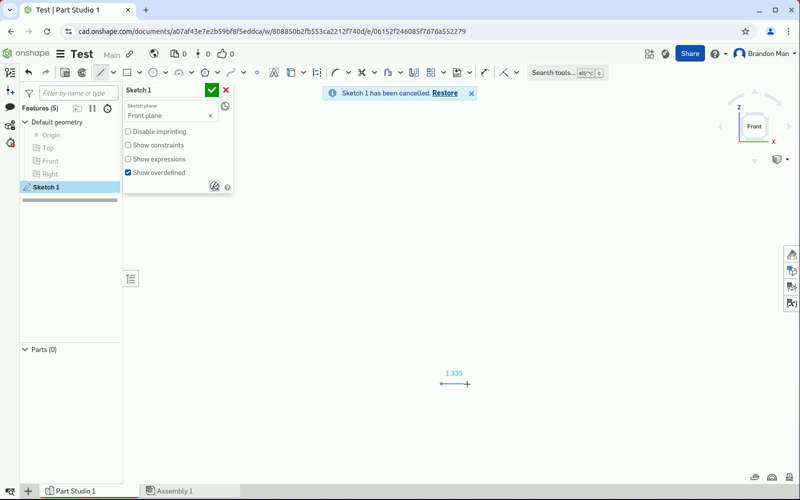
scroll(6)
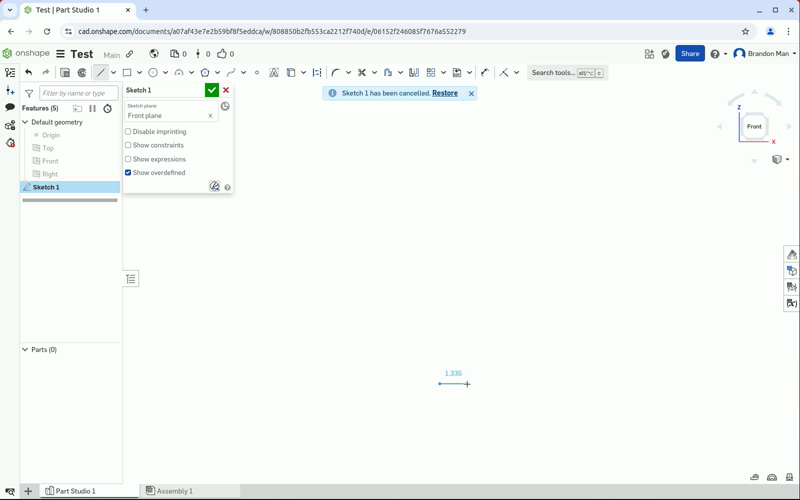
scroll(6)
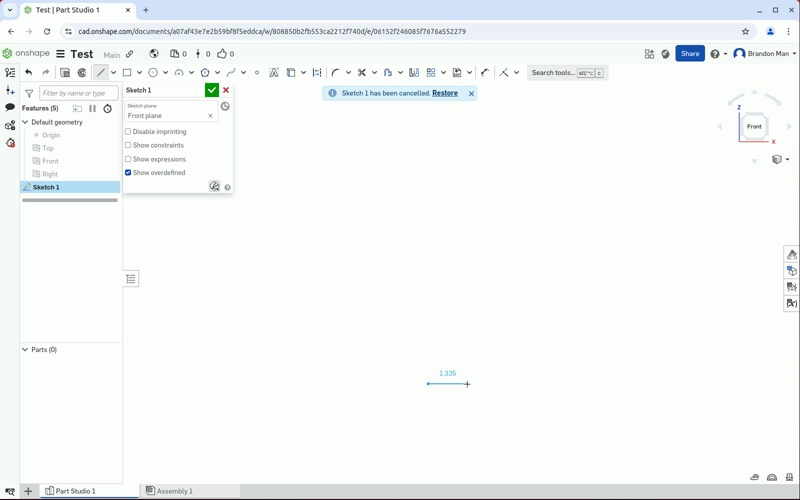
scroll(6)
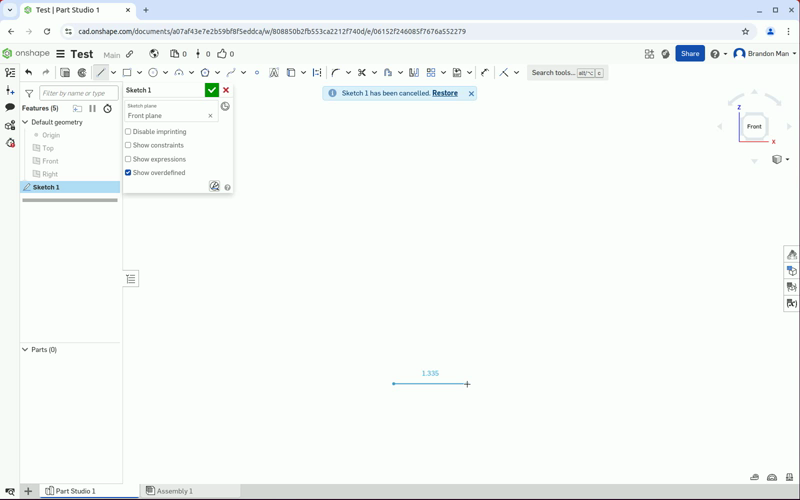
click(467, 383)
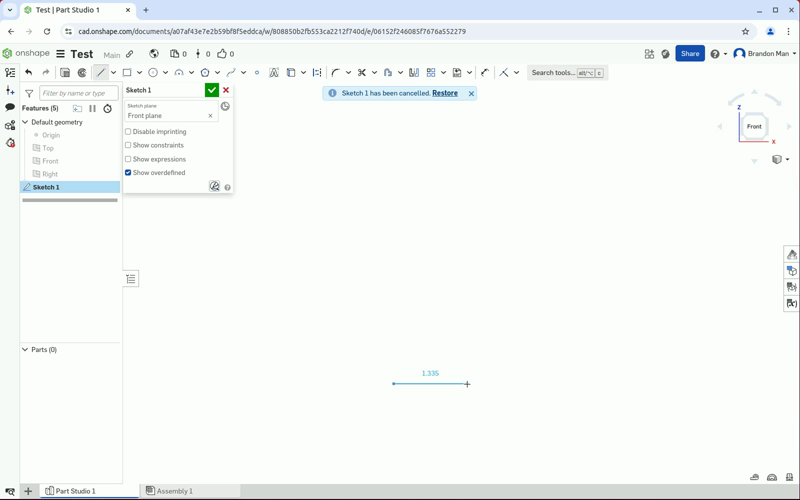
scroll(-6)
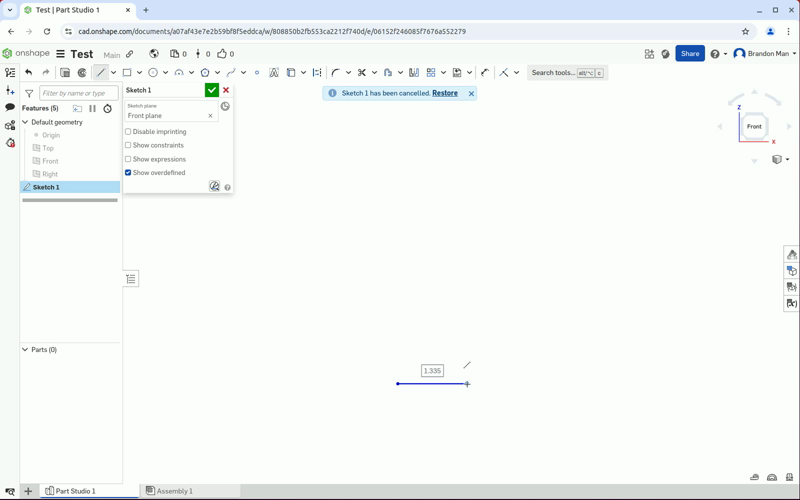
scroll(-6)
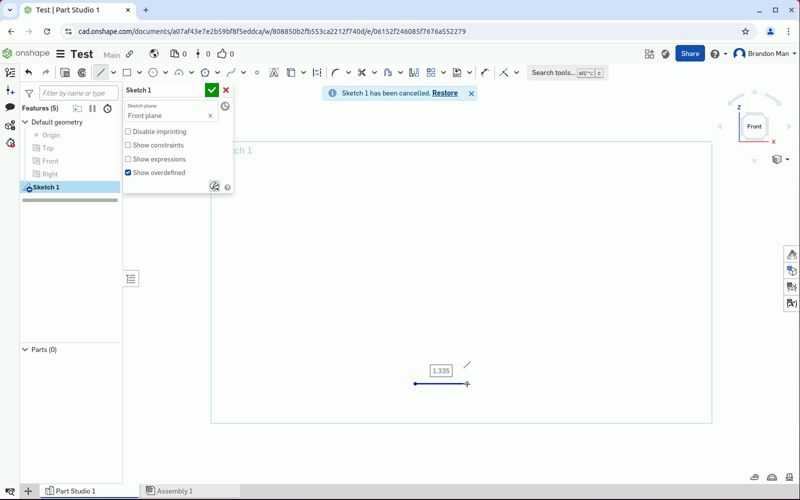
scroll(-6)
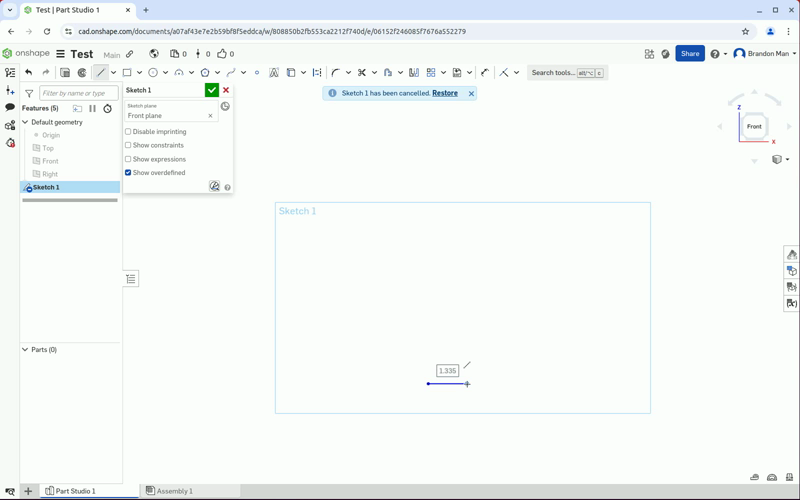
scroll(-6)
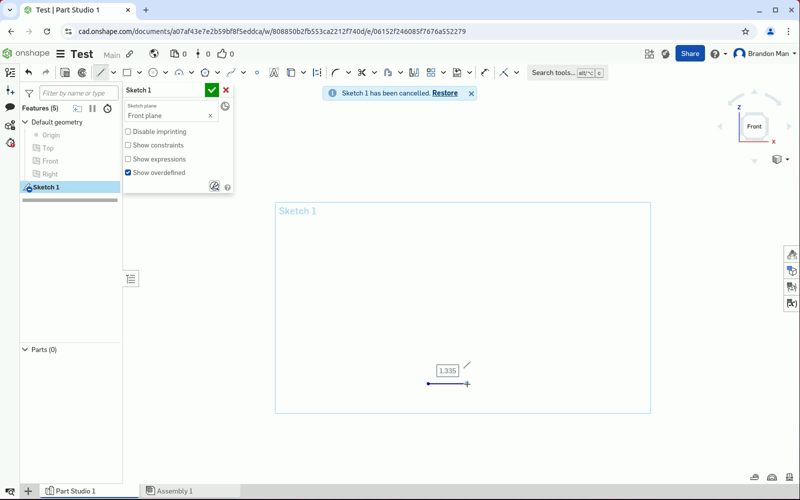
scroll(-6)
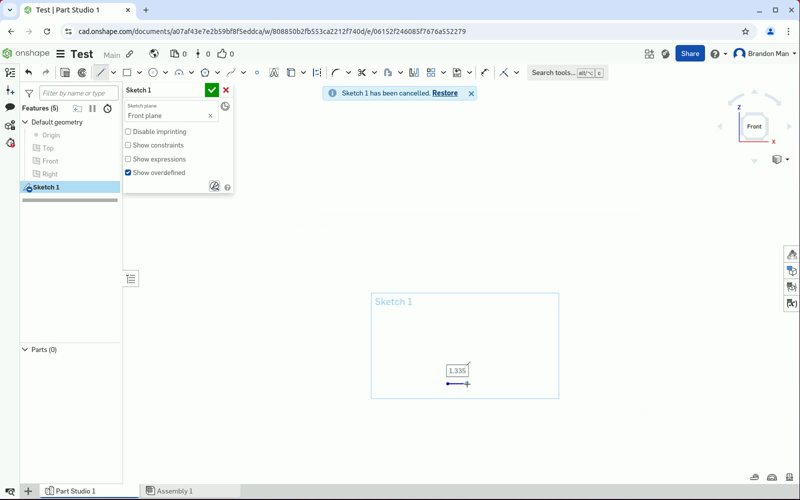
scroll(-6)
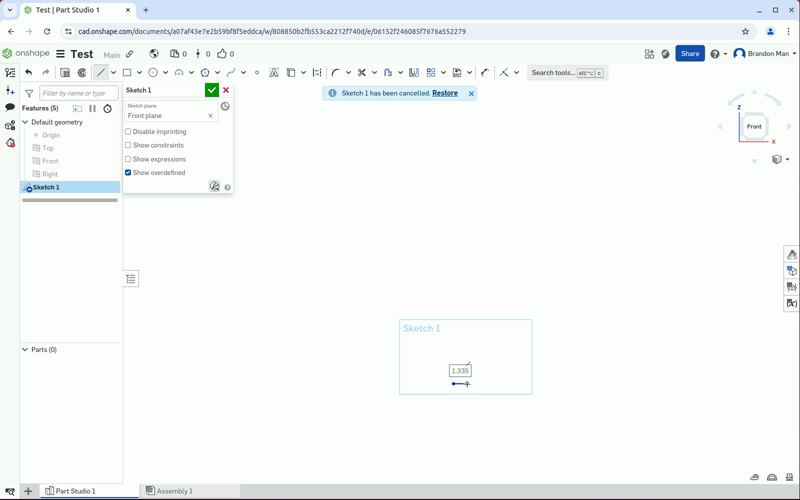
scroll(-6)
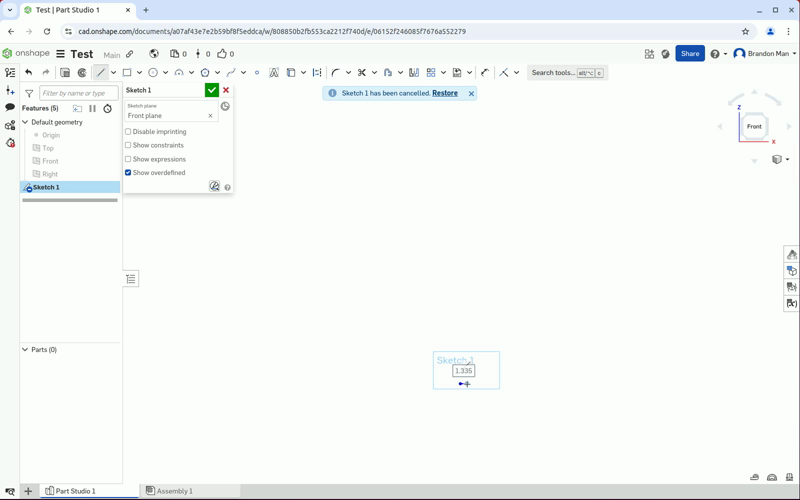
key_up(shift)
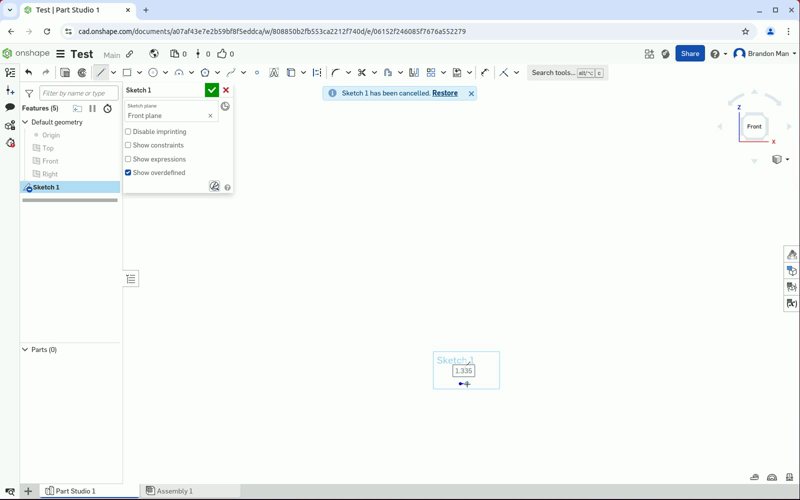
key_down(shift)
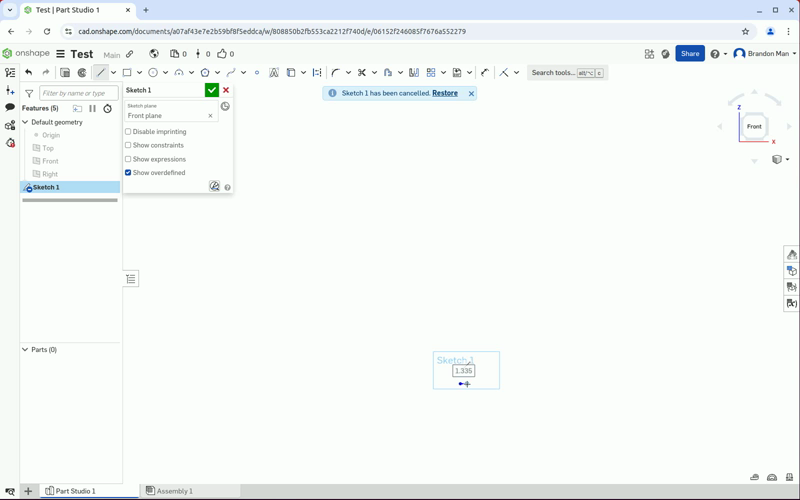
mouse_move(467, 283)
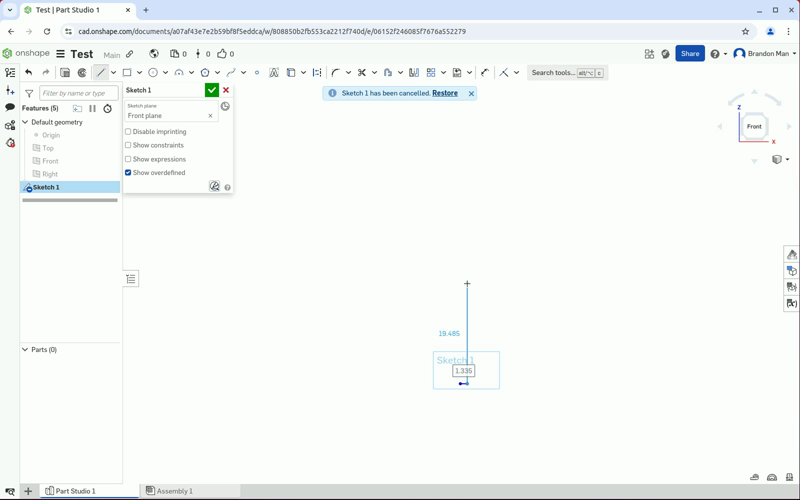
click(467, 283)
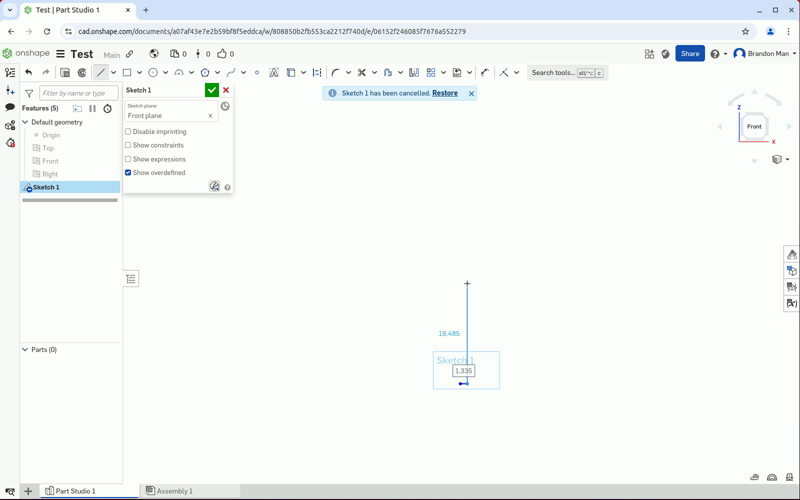
key_up(shift)
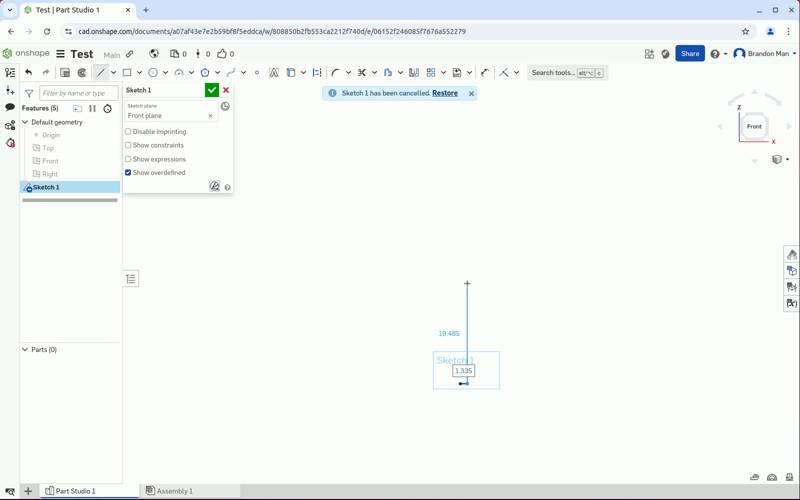
key_down(shift)
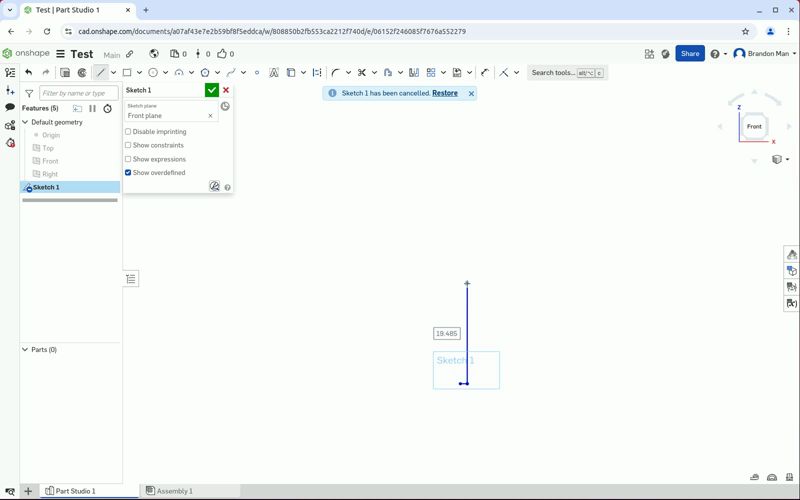
mouse_move(483, 171)
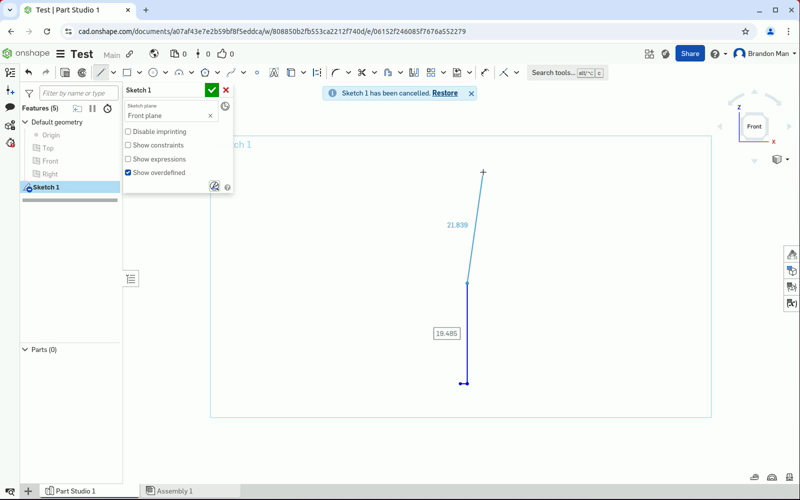
click(483, 171)
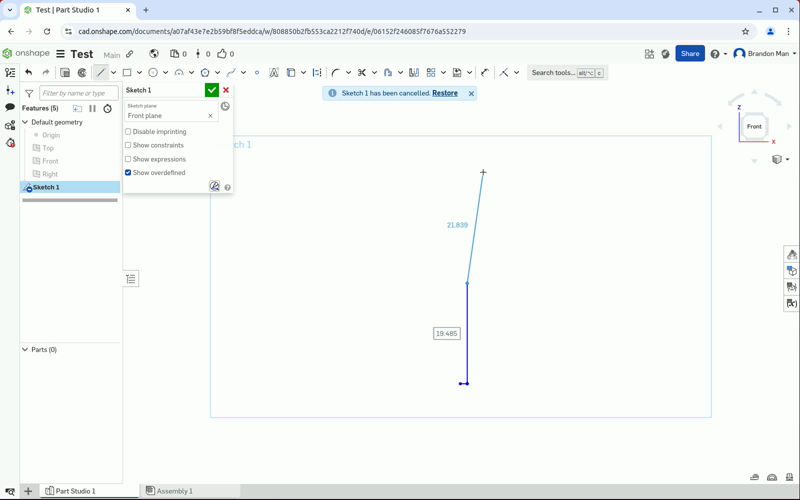
key_up(shift)
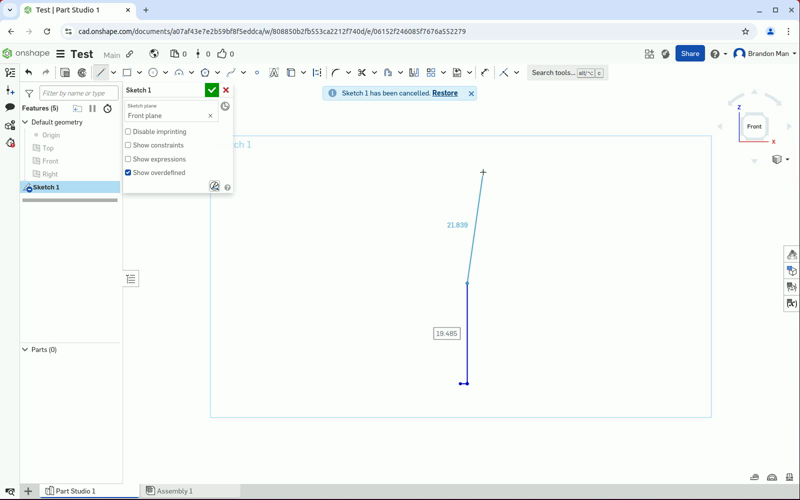
key_down(shift)
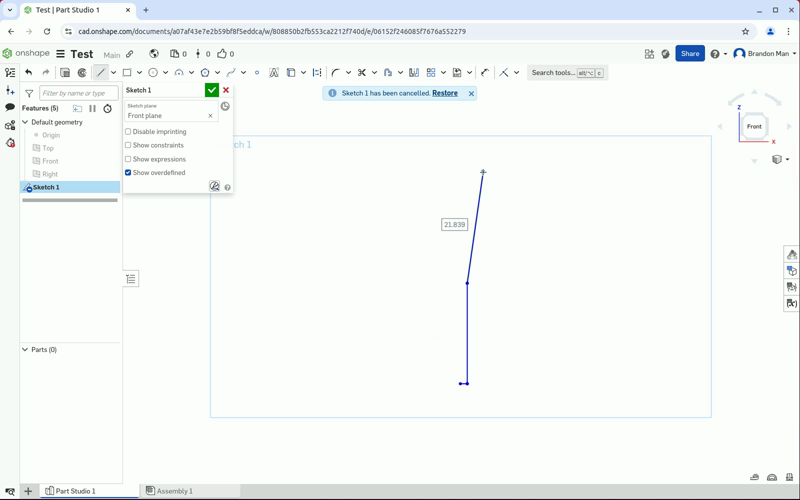
mouse_move(513, 171)
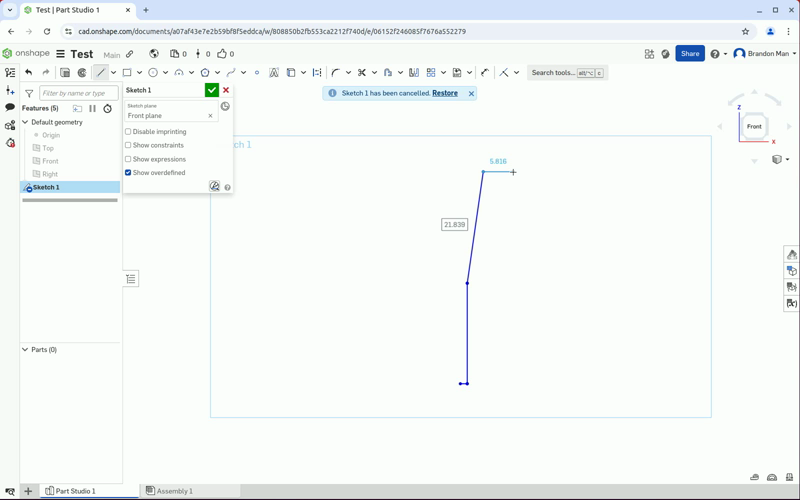
mouse_move(476, 171)
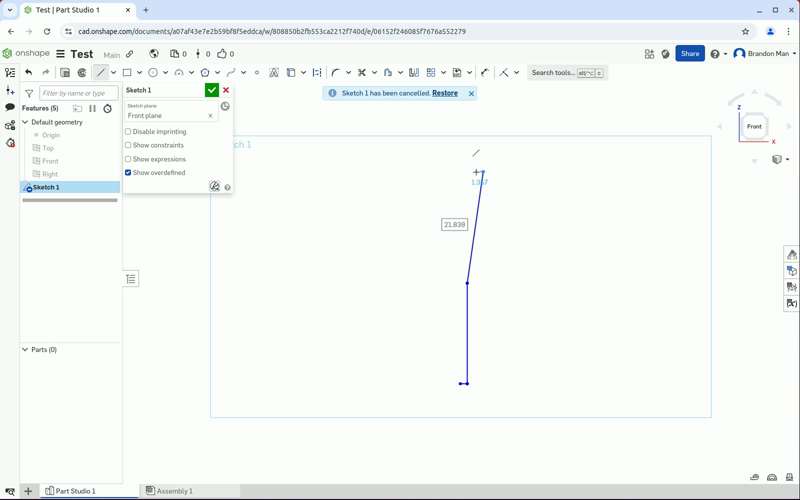
scroll(6)
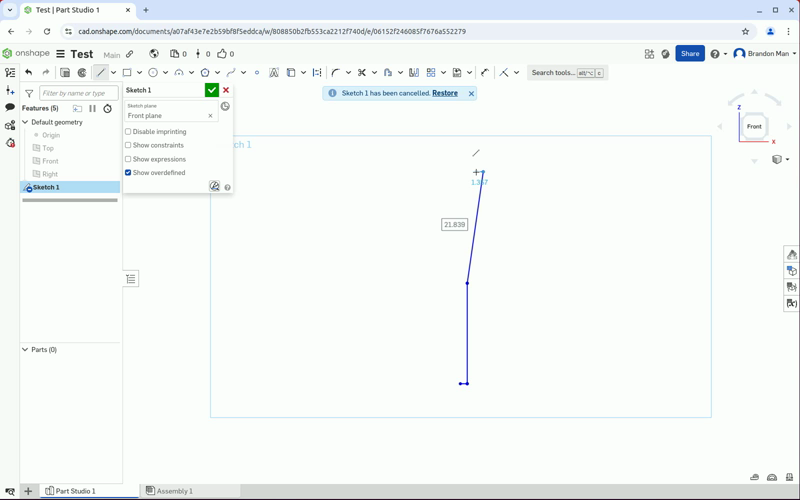
scroll(6)
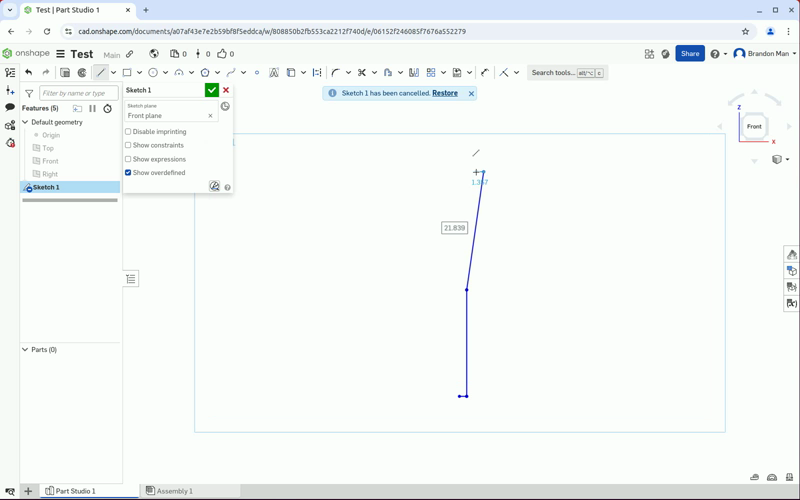
scroll(6)
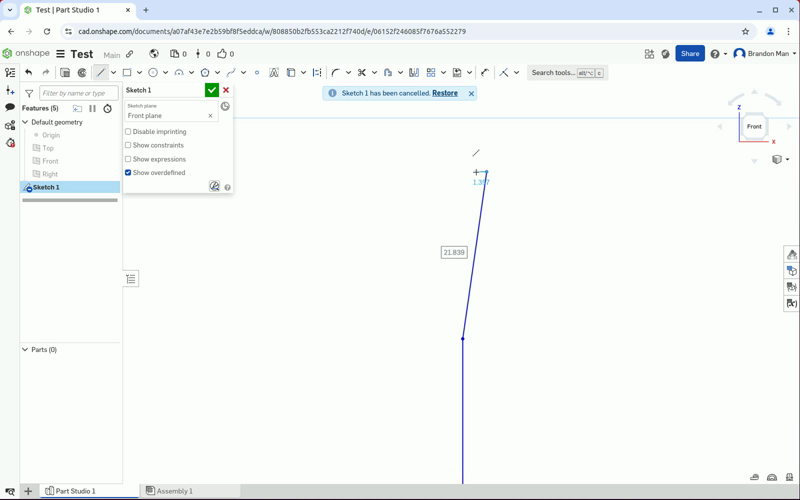
scroll(6)
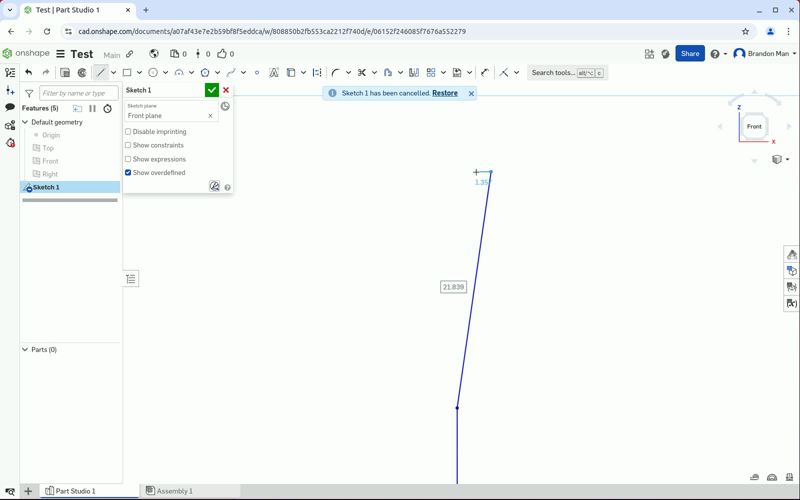
scroll(6)
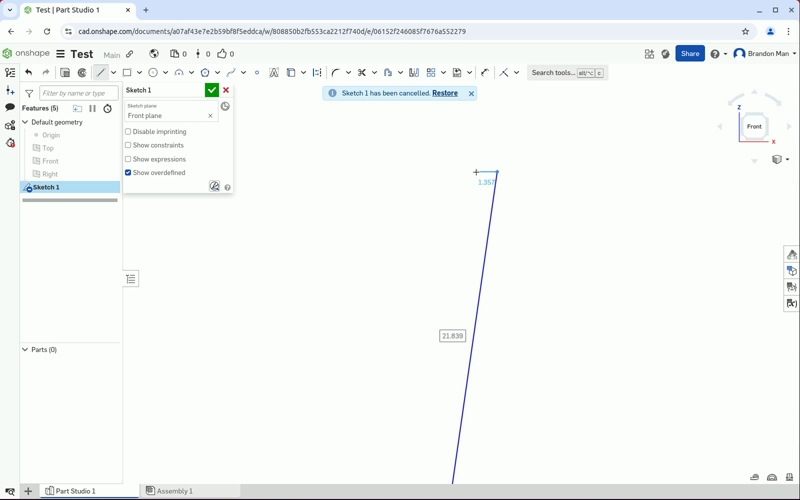
scroll(6)
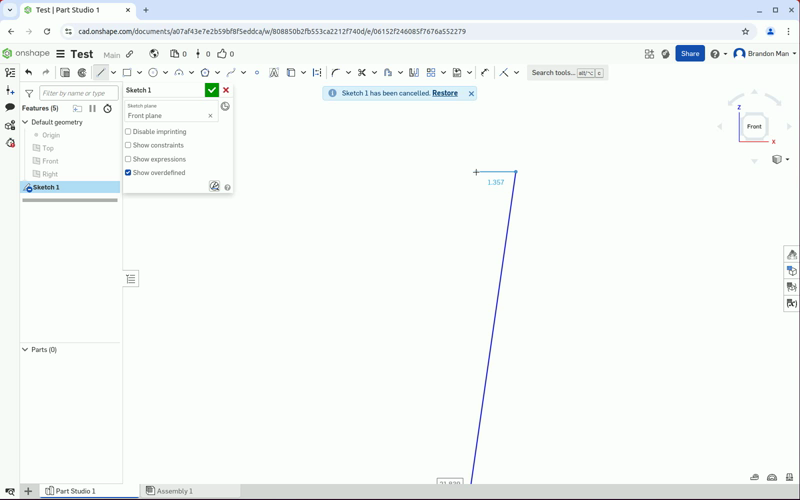
scroll(6)
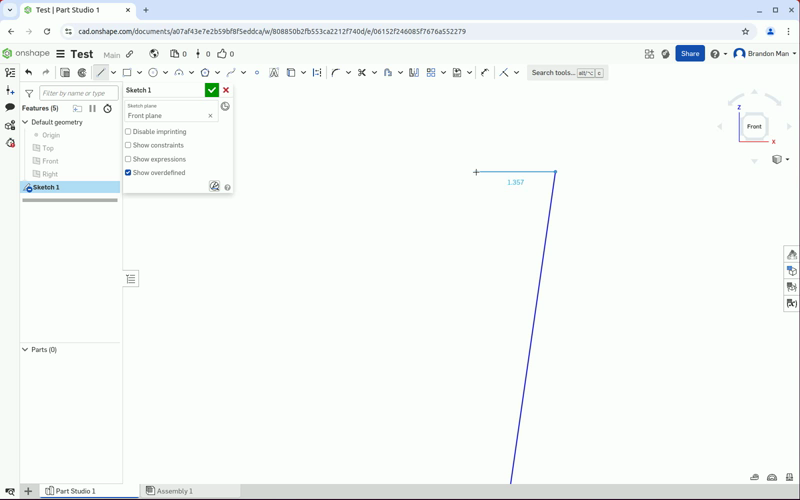
click(476, 171)
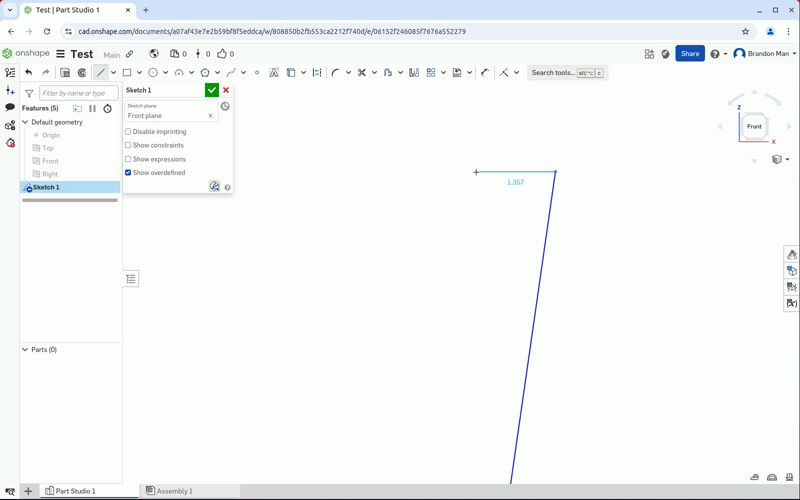
scroll(-6)
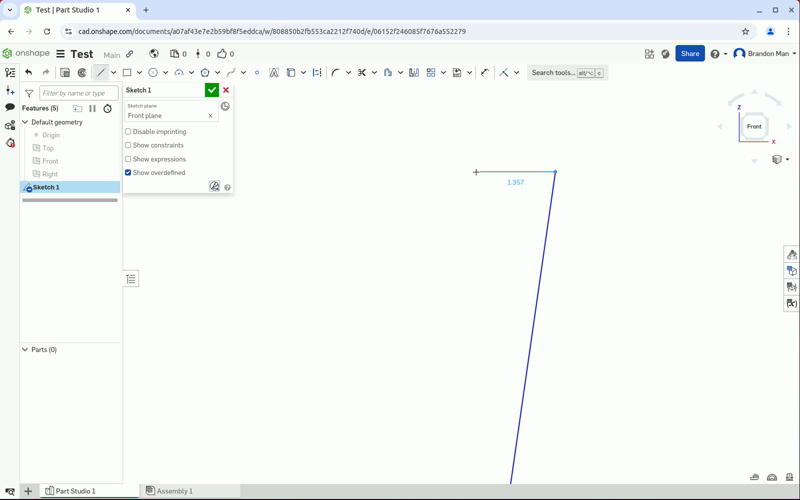
scroll(-6)
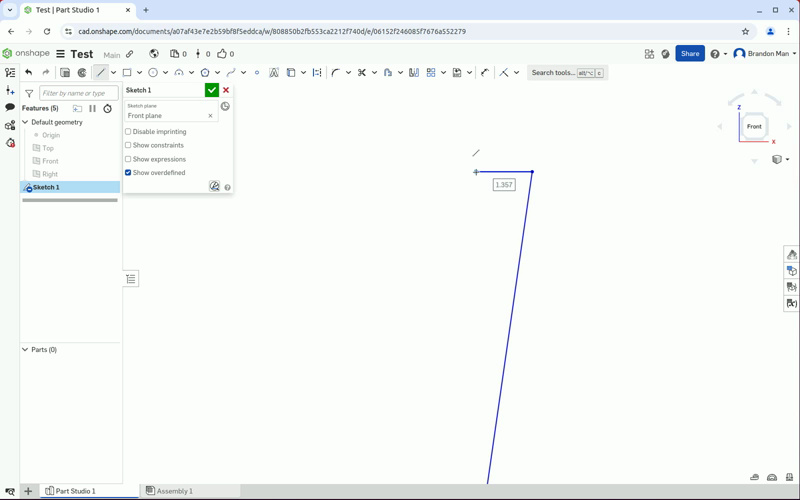
scroll(-6)
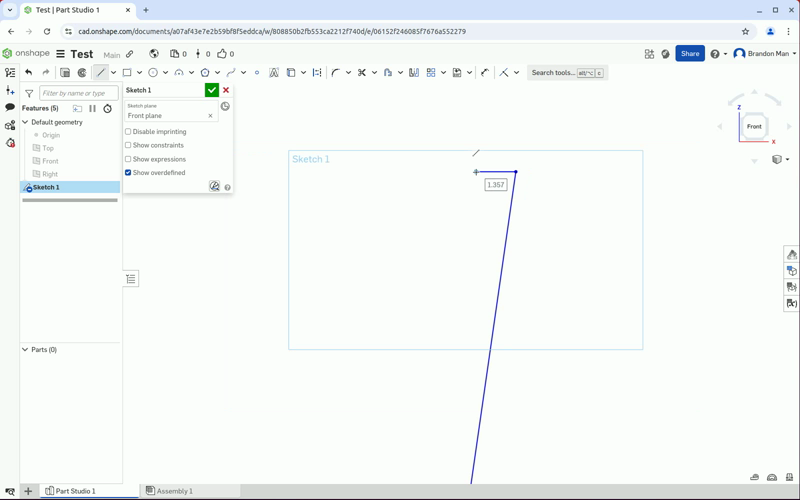
scroll(-6)
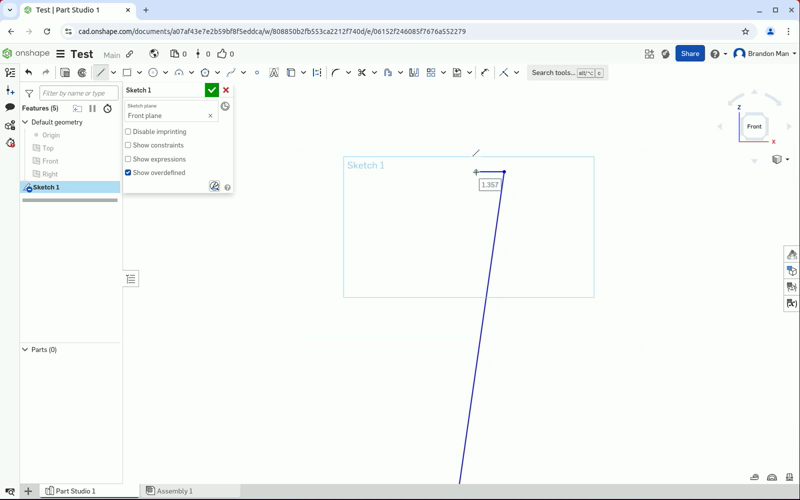
scroll(-6)
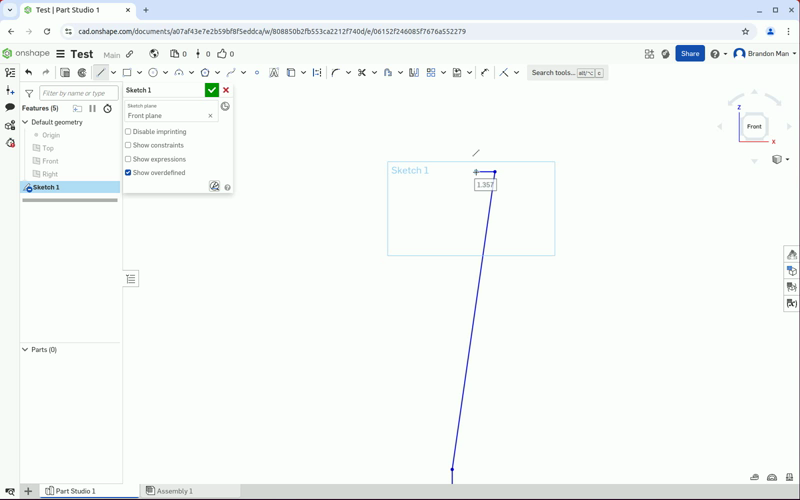
scroll(-6)
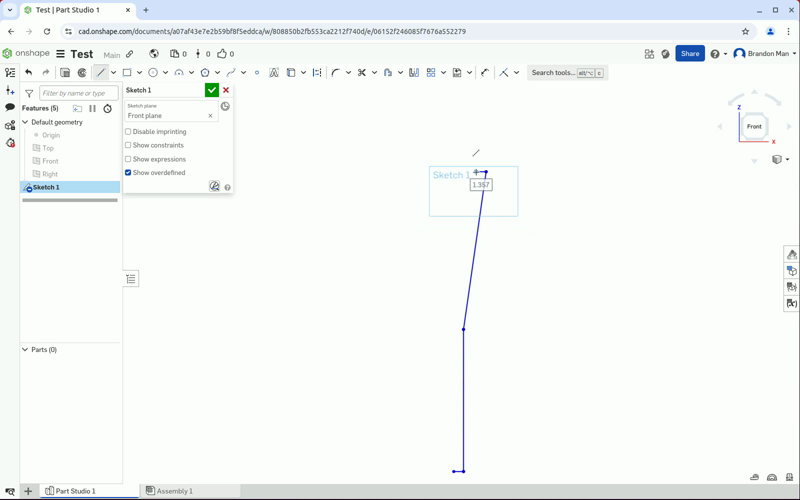
scroll(-6)
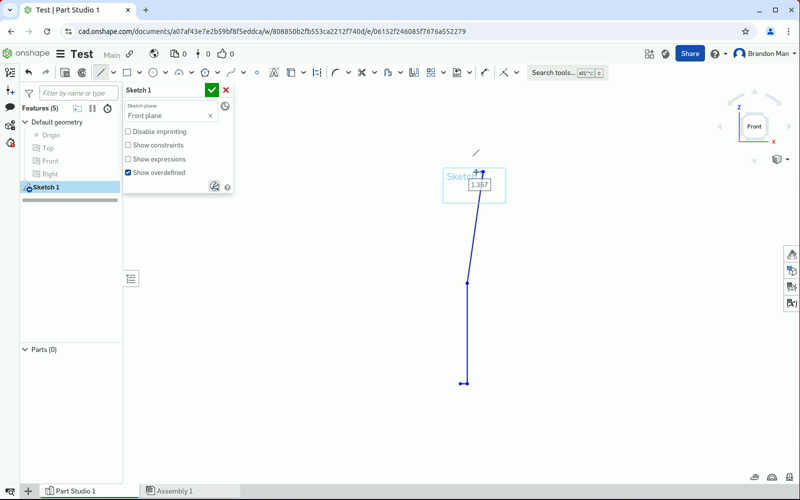
key_up(shift)
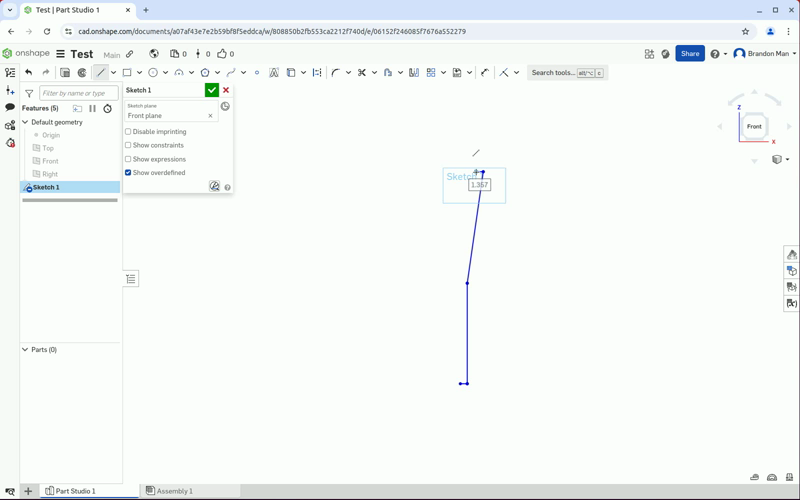
key_down(shift)
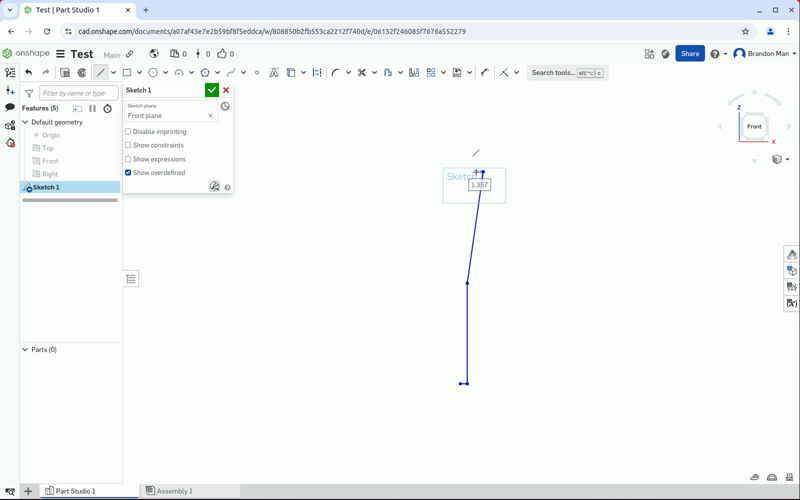
mouse_move(460, 283)
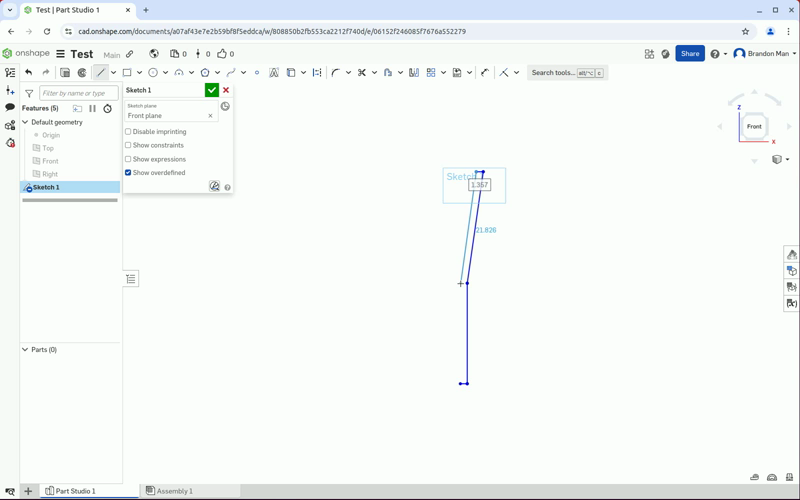
click(460, 283)
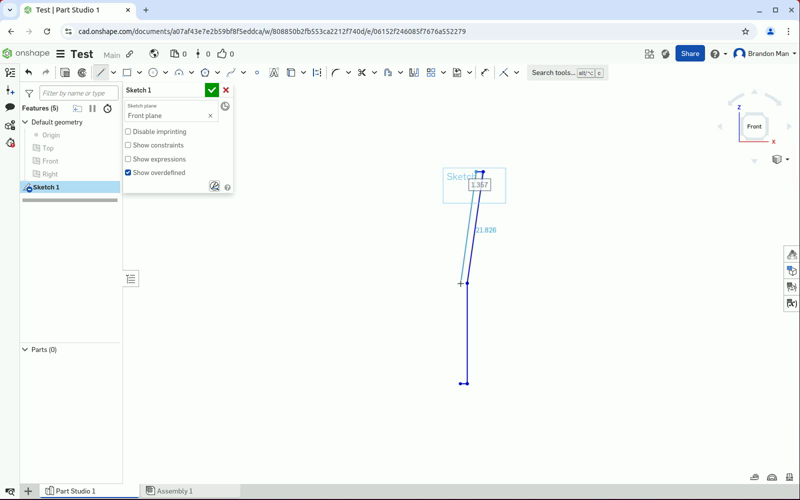
key_up(shift)
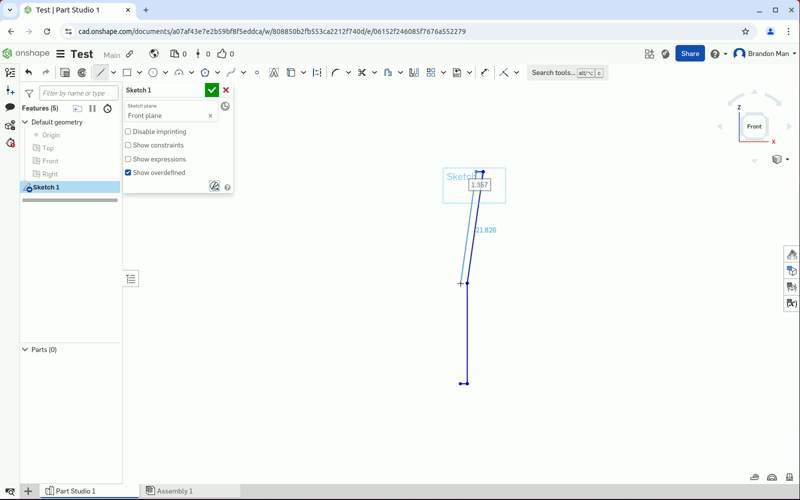
key_down(shift)
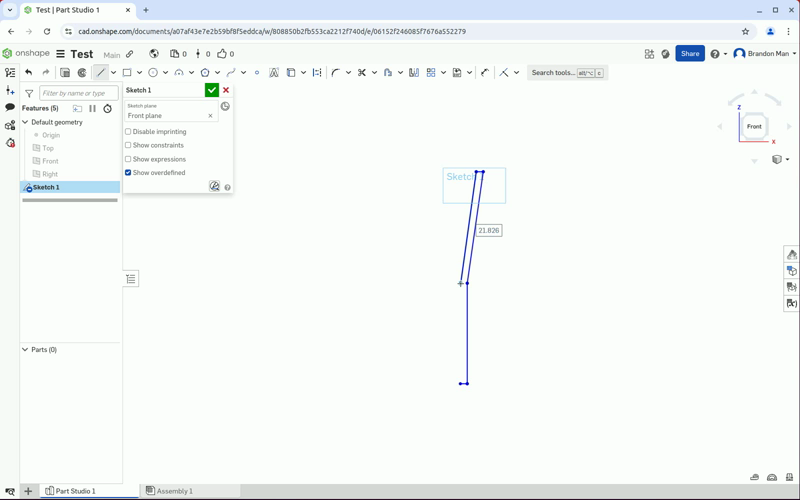
mouse_move(460, 383)
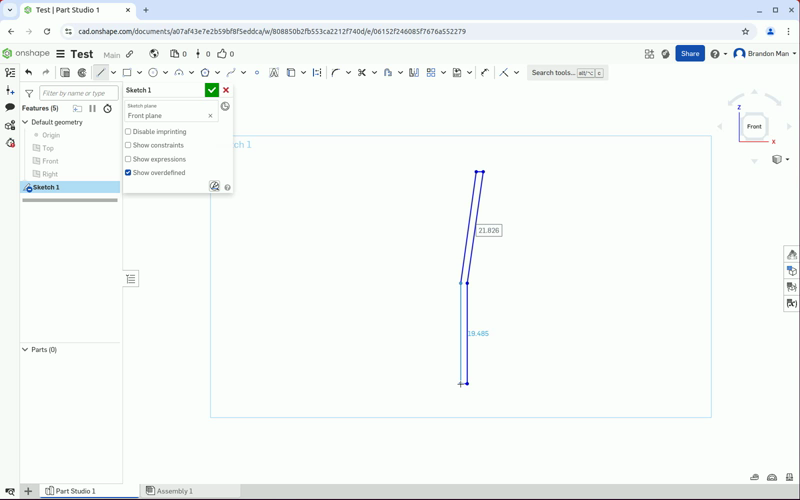
key_up(shift)
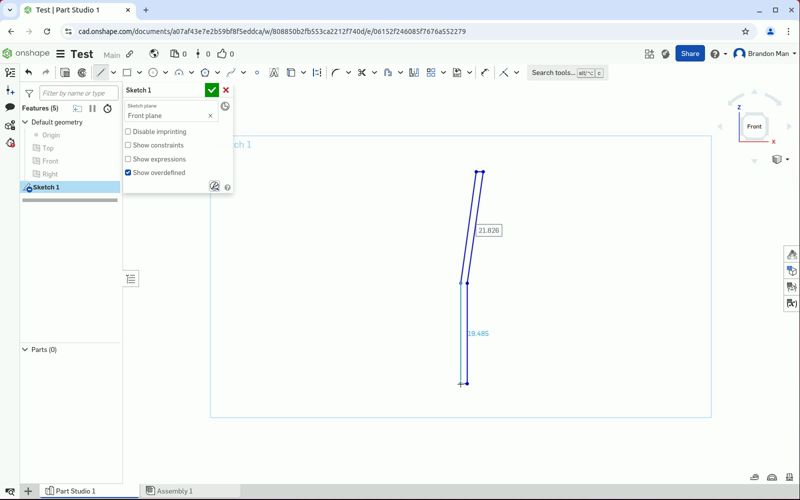
click(460, 383)
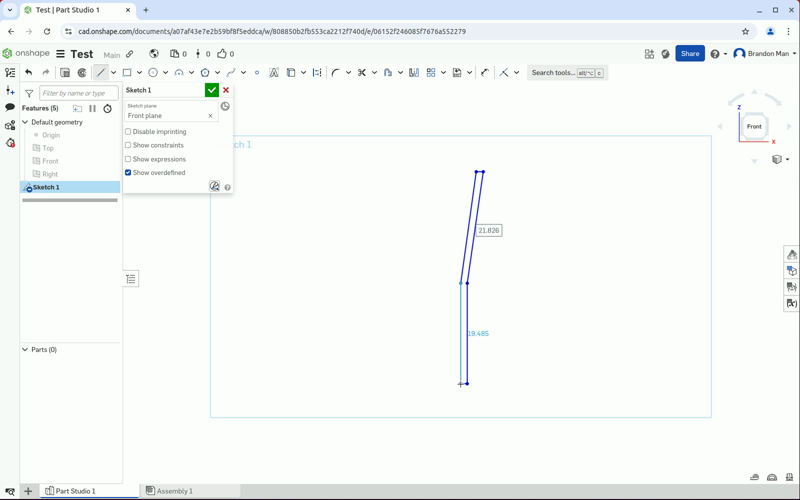
key(esc)
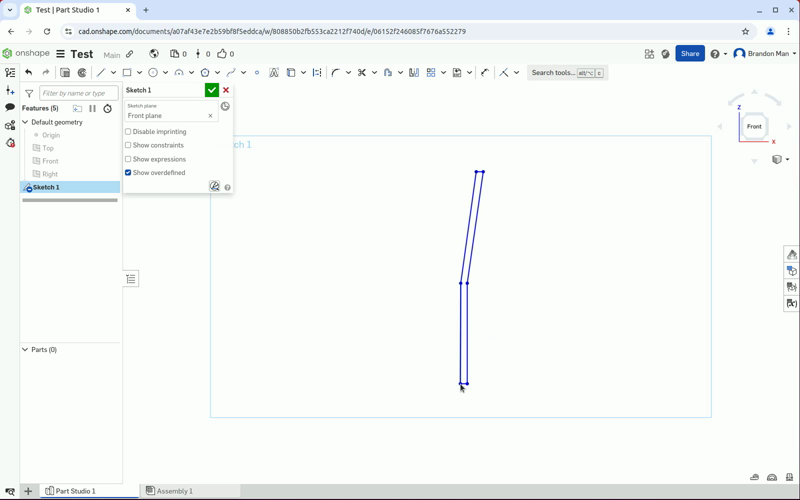
mouse_move(469, 235)
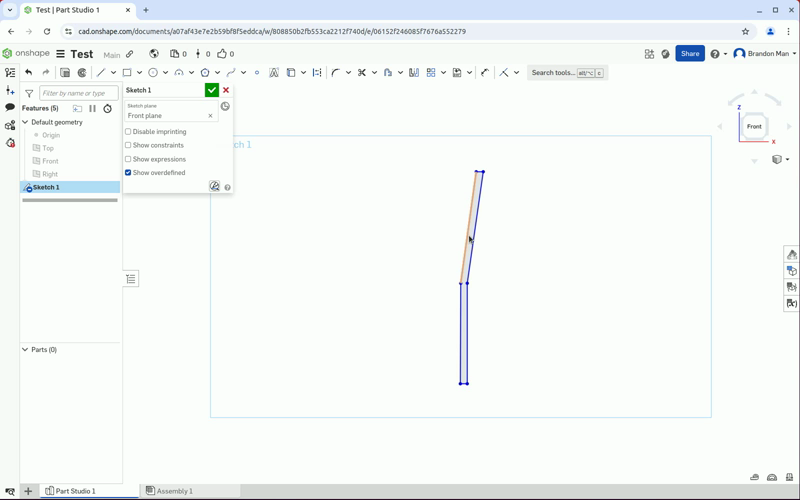
scroll(6)
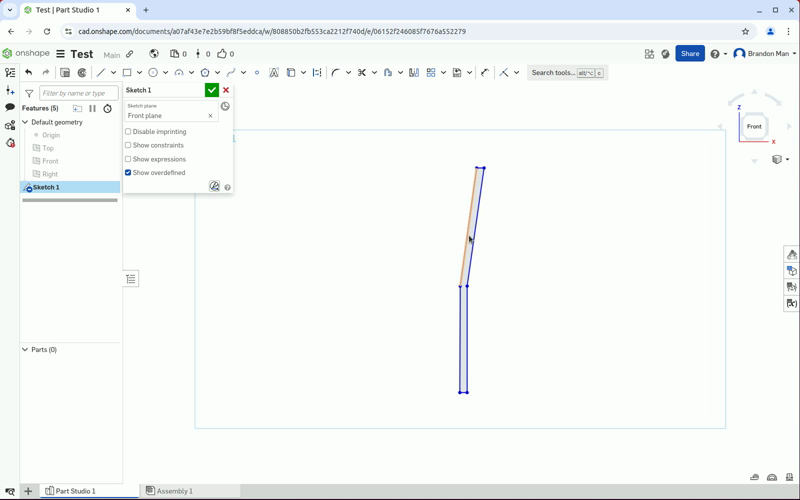
scroll(6)
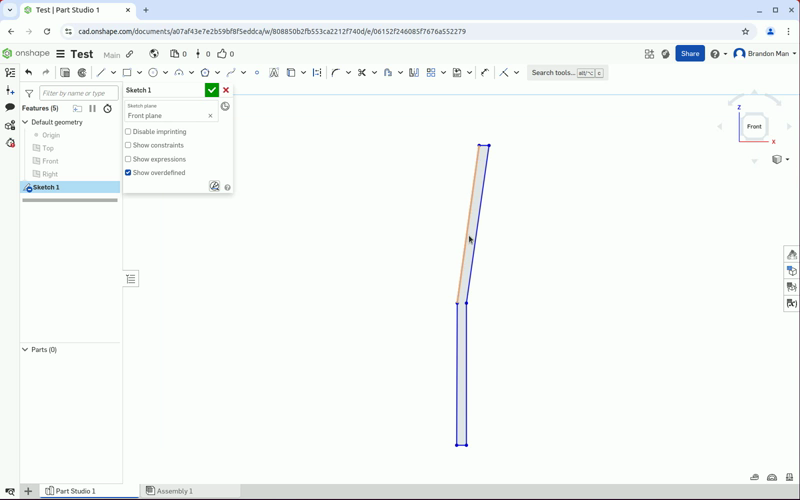
scroll(6)
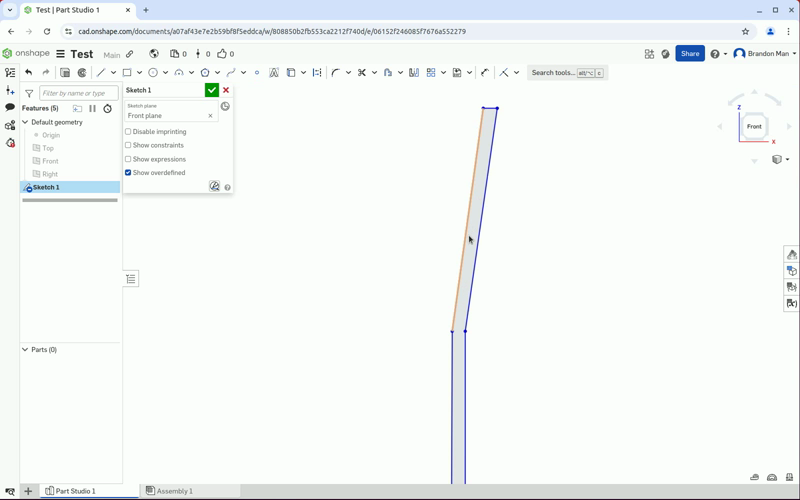
scroll(6)
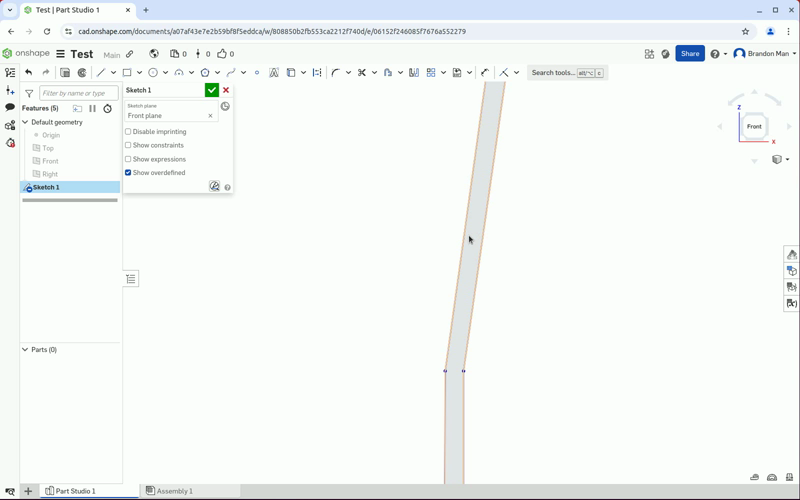
scroll(6)
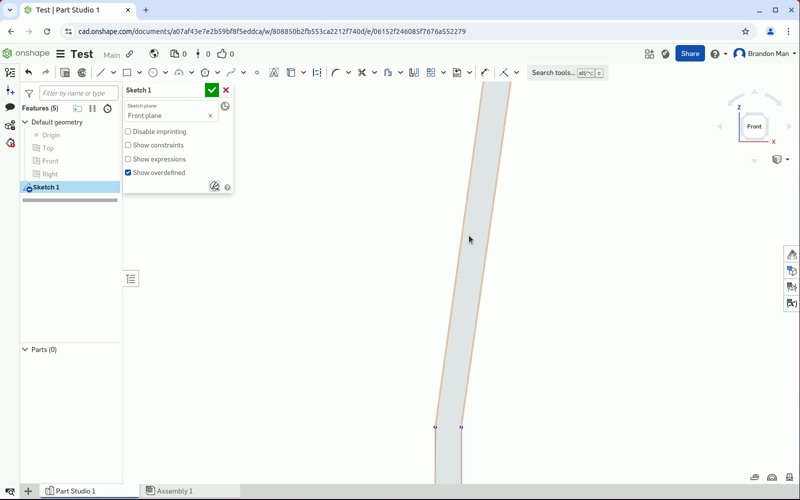
scroll(6)
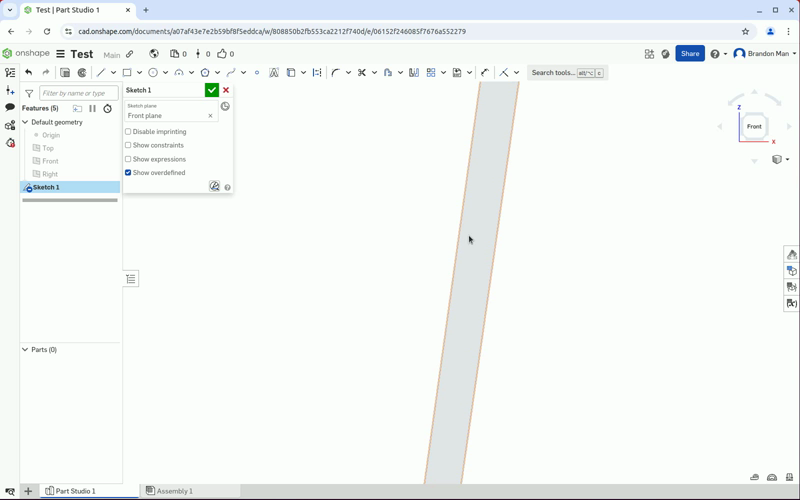
scroll(6)
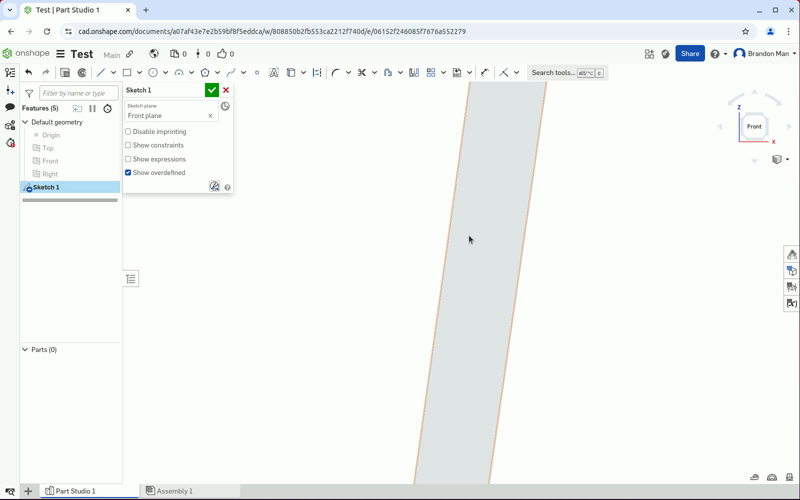
click(469, 235)
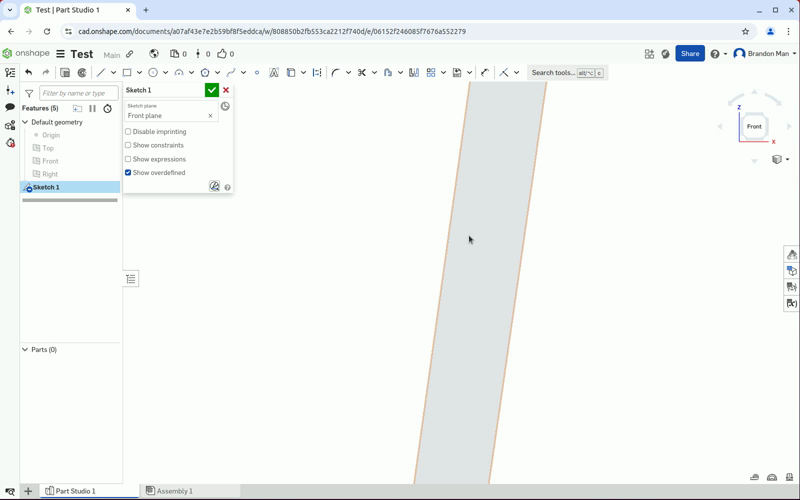
scroll(-6)
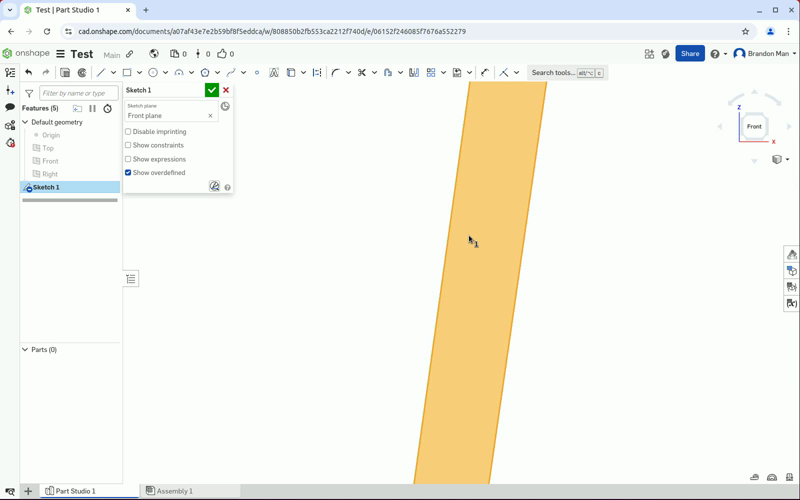
scroll(-6)
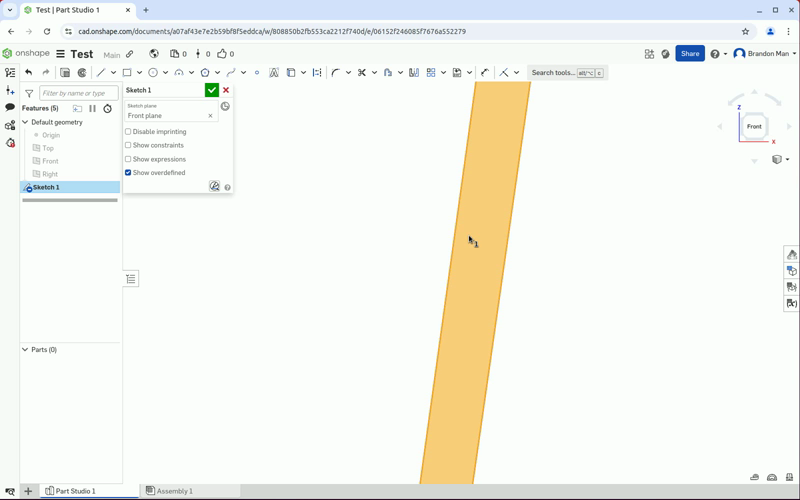
scroll(-6)
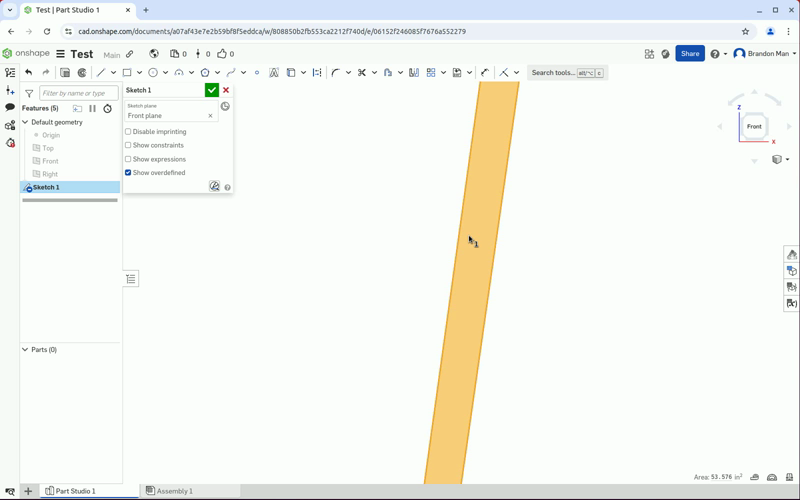
scroll(-6)
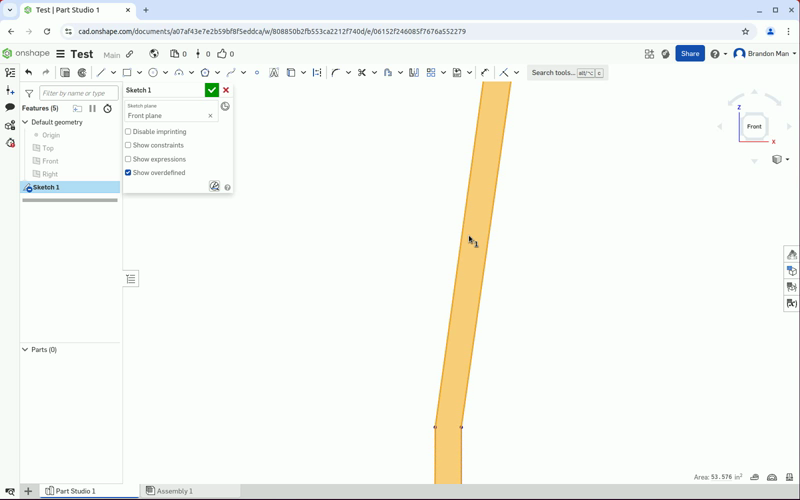
scroll(-6)
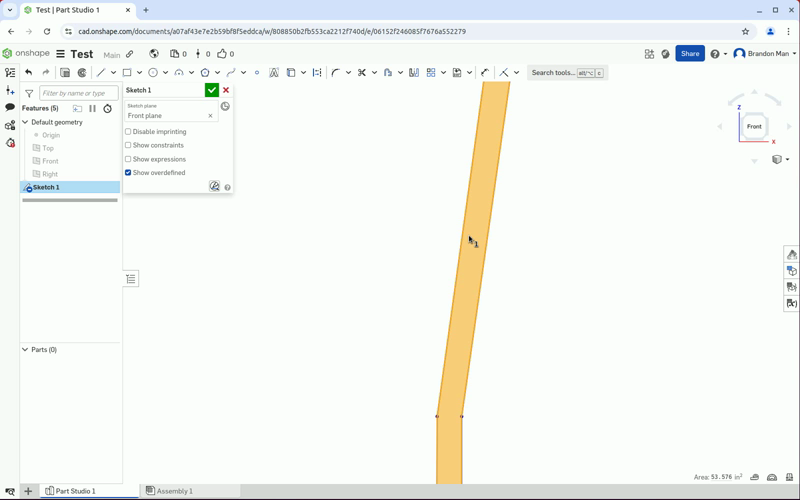
scroll(-6)
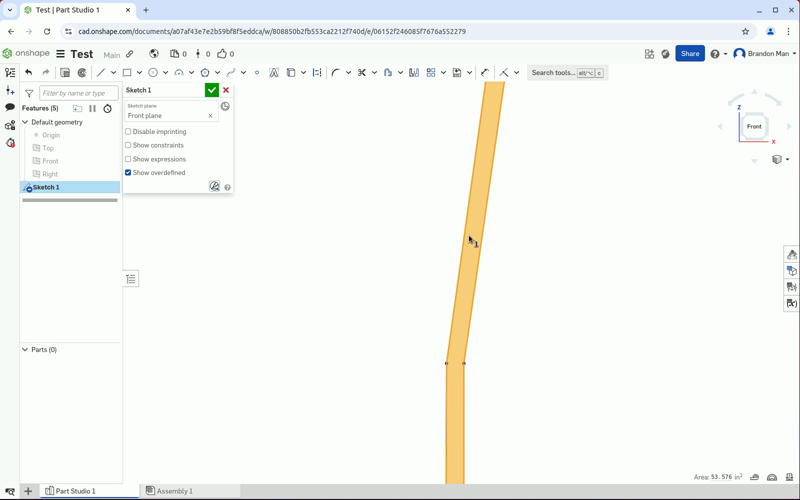
scroll(-6)
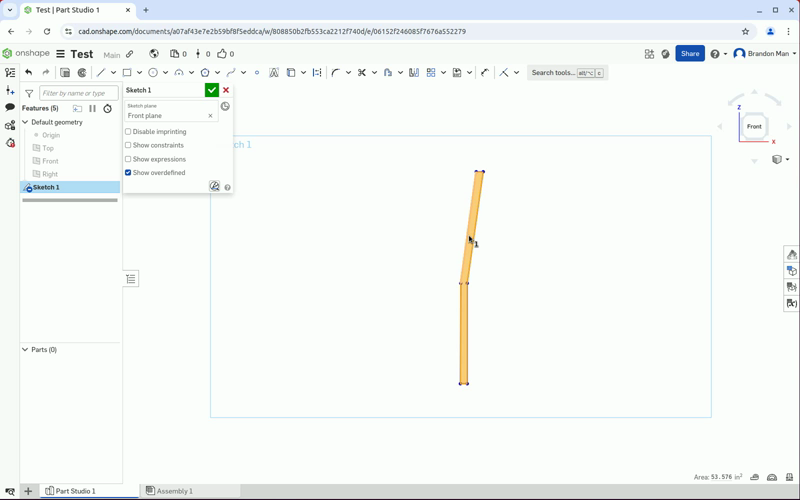
mouse_move(73, 352)
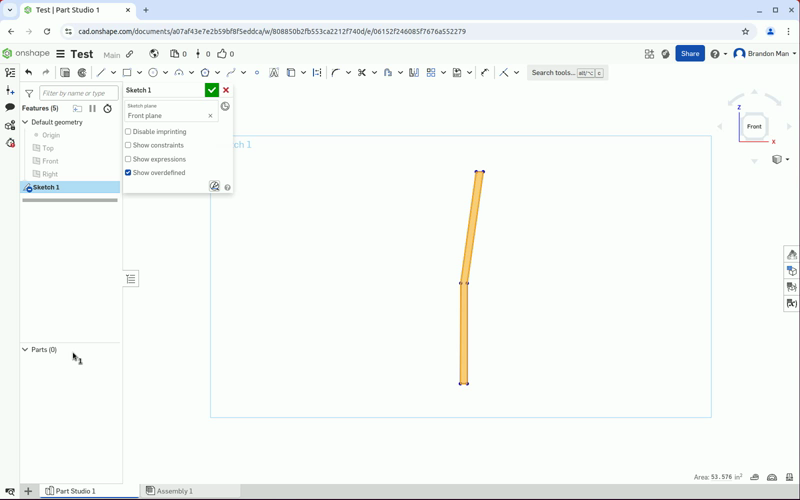
key(shift+y)
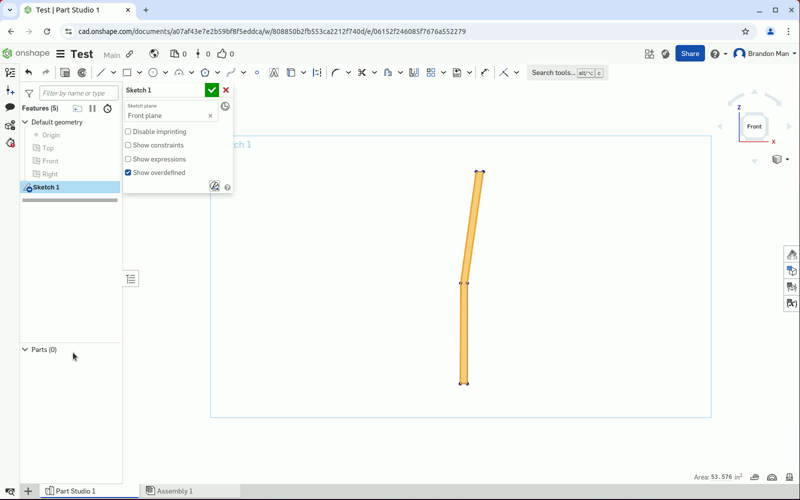
key(shift+e)
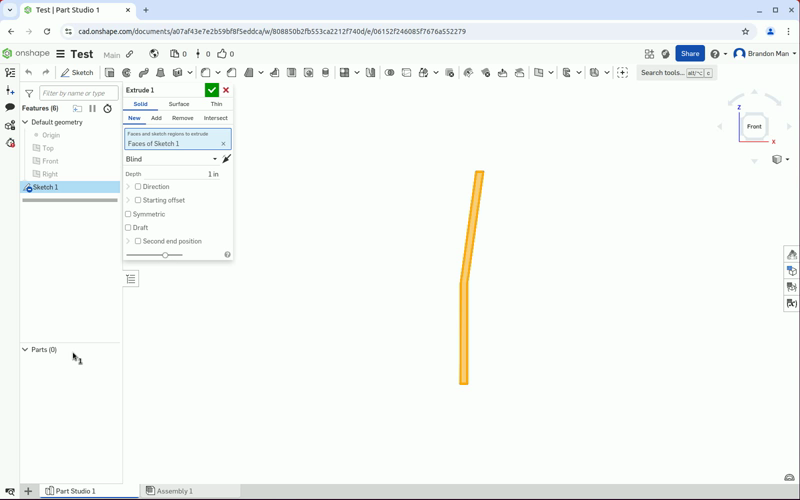
mouse_move(143, 106)
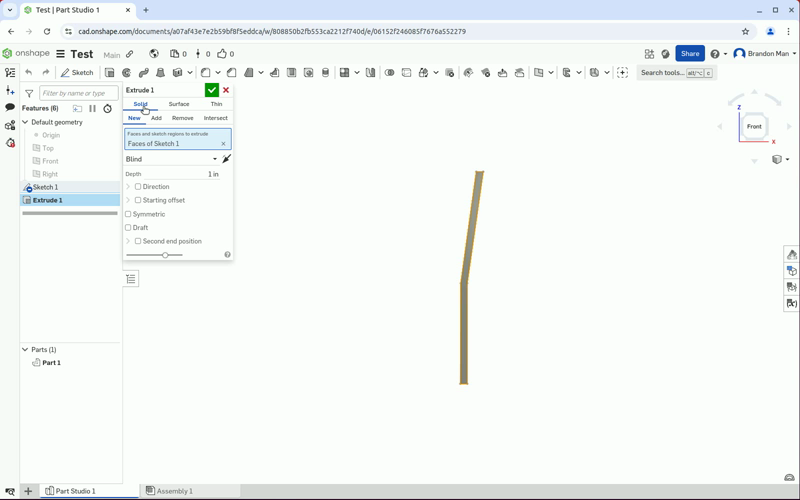
click(143, 106)
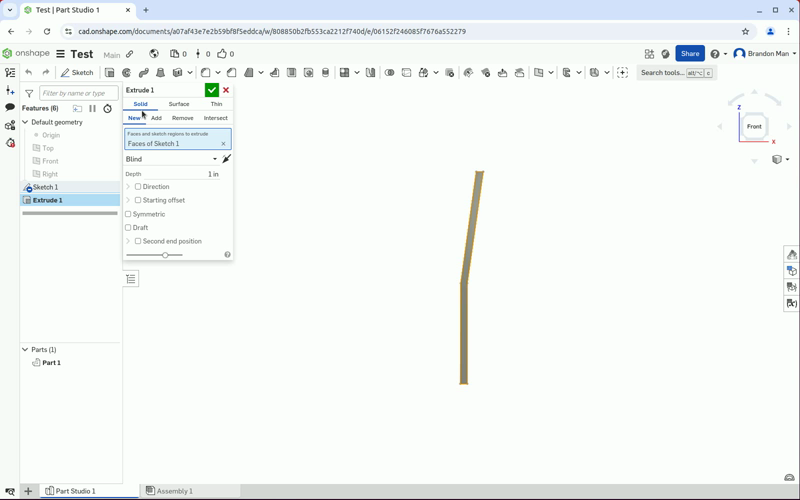
mouse_move(137, 120)
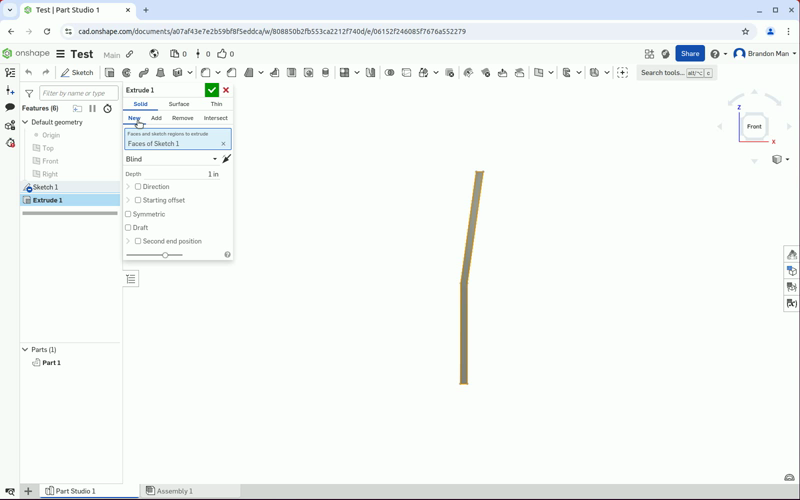
click(137, 120)
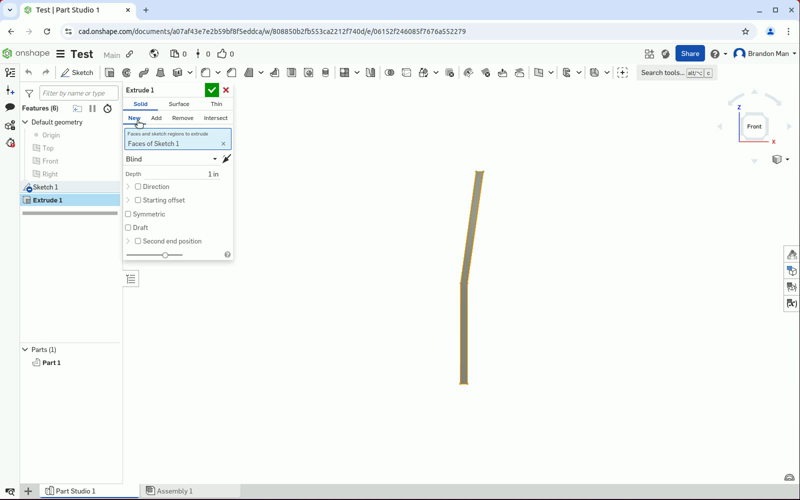
key(tab, 4)
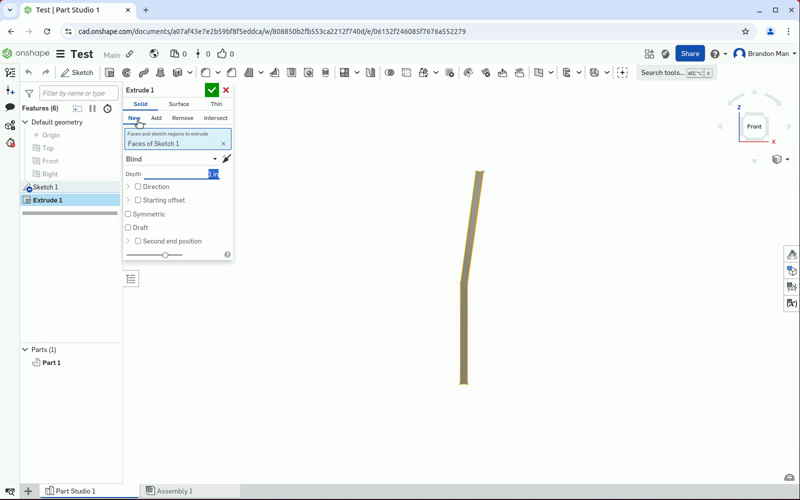
text(1.444)
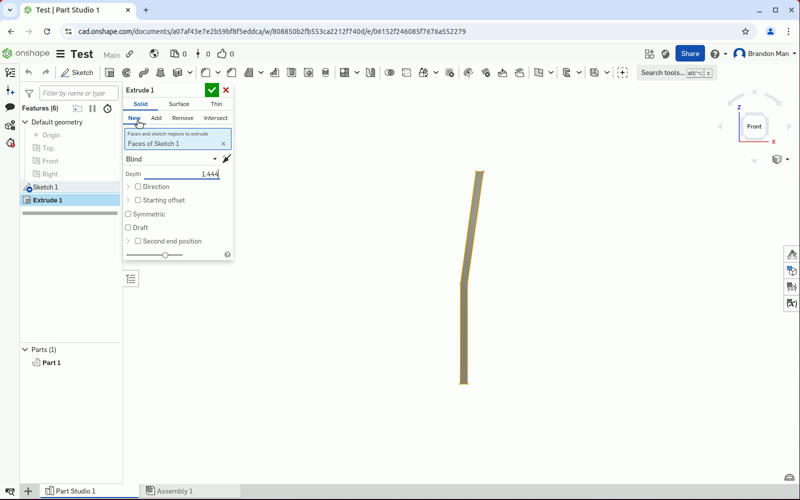
key(enter)
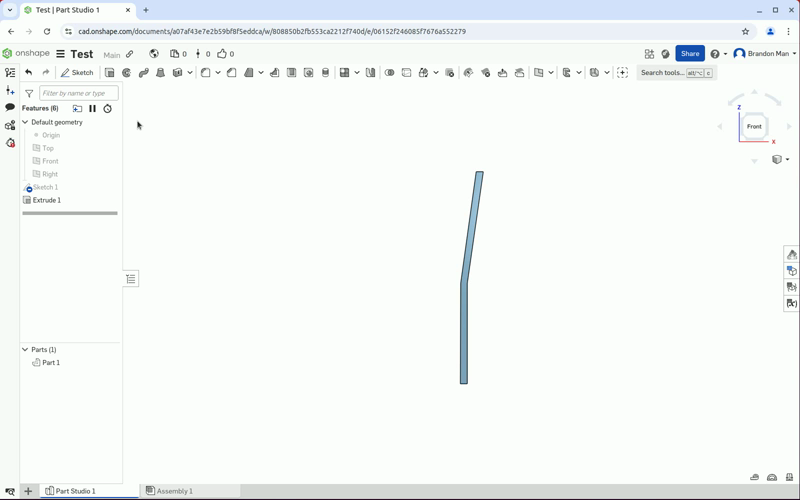
key(shift+h)
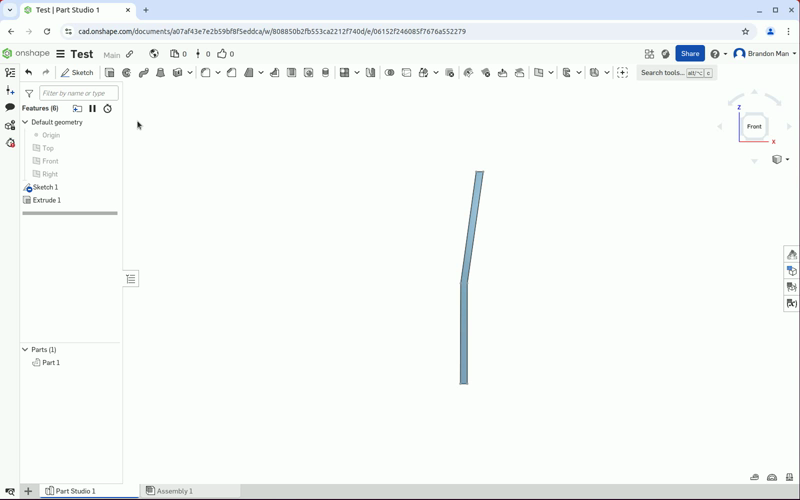
key(shift+h)
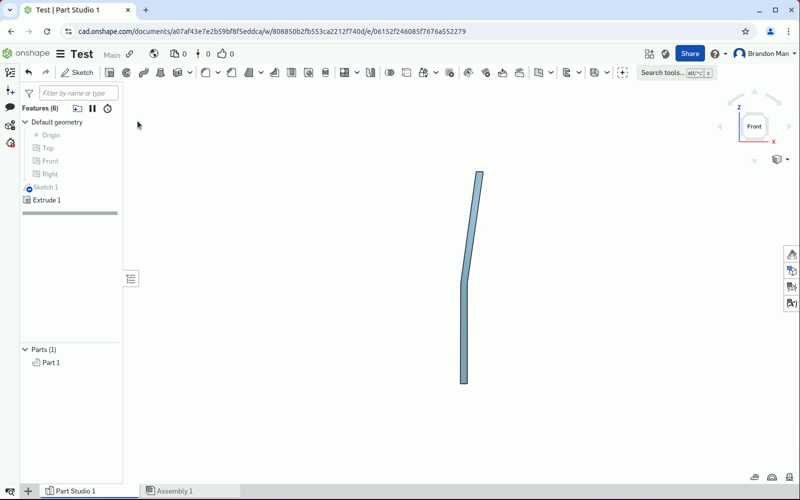
mouse_move(73, 189)
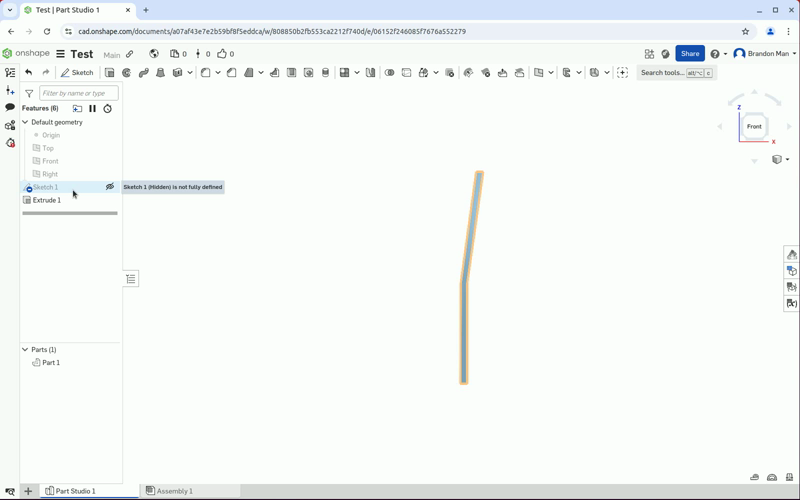
click(73, 189)
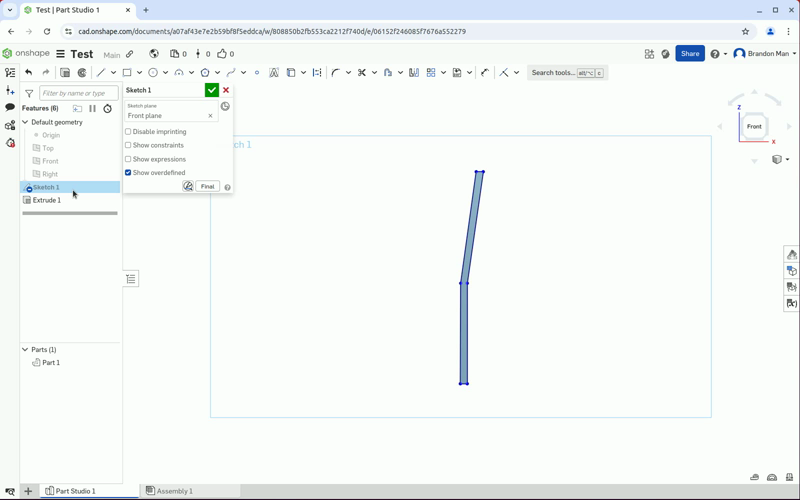
mouse_move(229, 92)
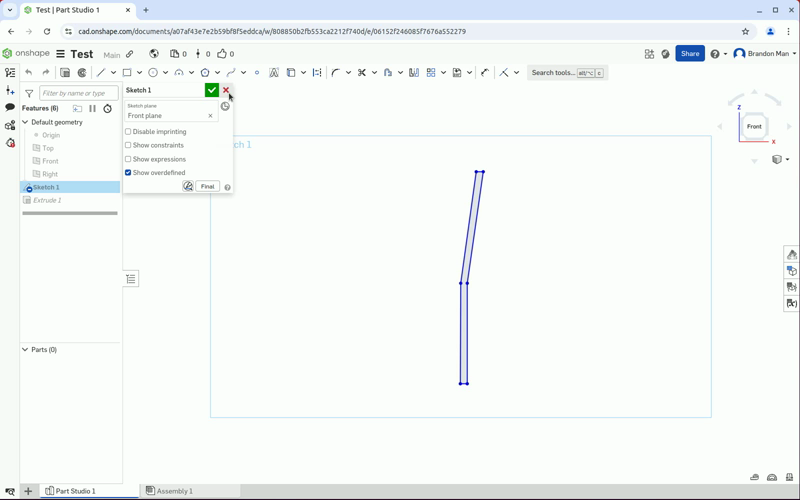
click(229, 92)
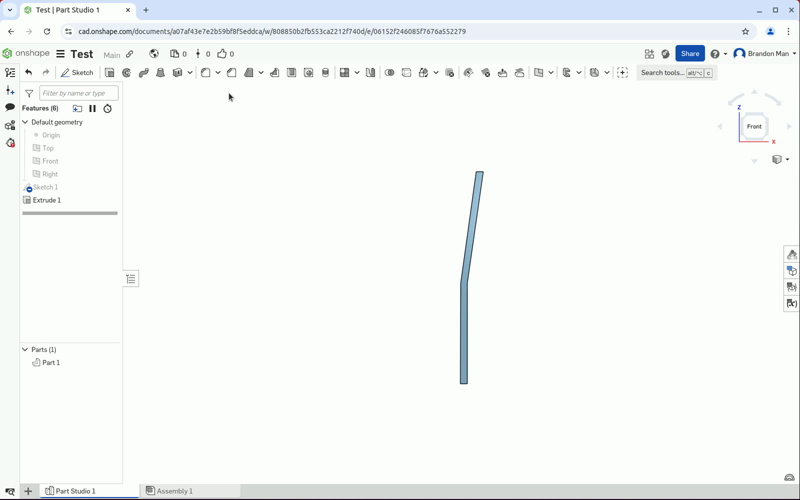
mouse_move(541, 75)
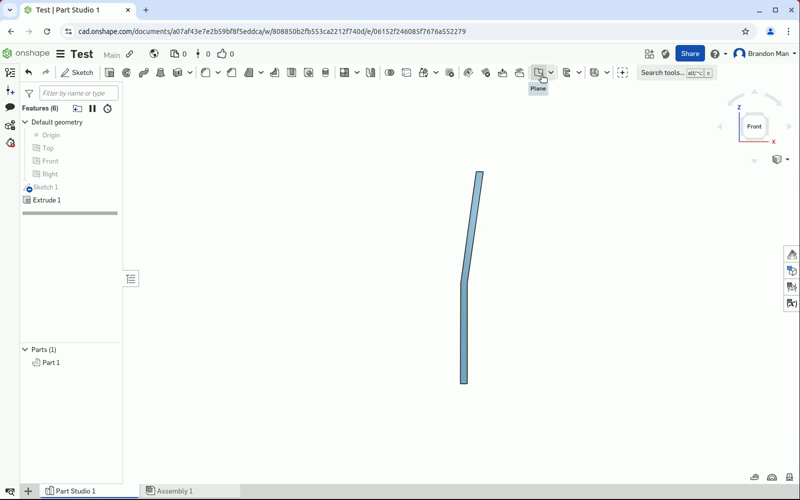
click(541, 75)
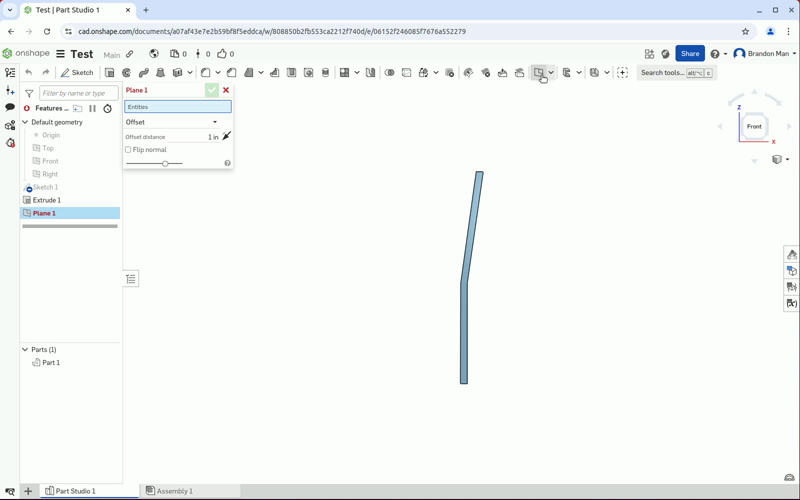
mouse_move(73, 163)
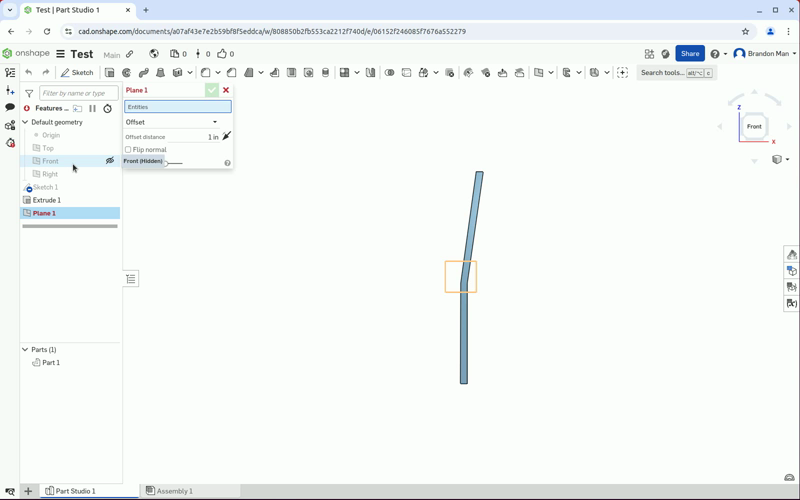
click(73, 163)
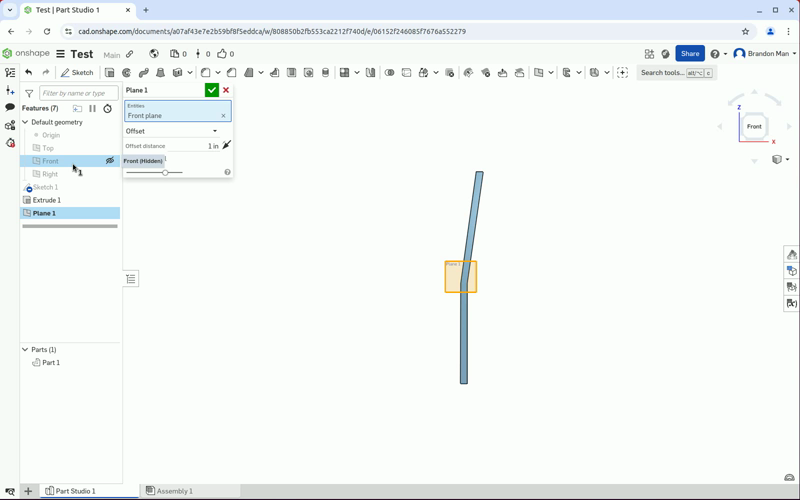
key(tab, 2)
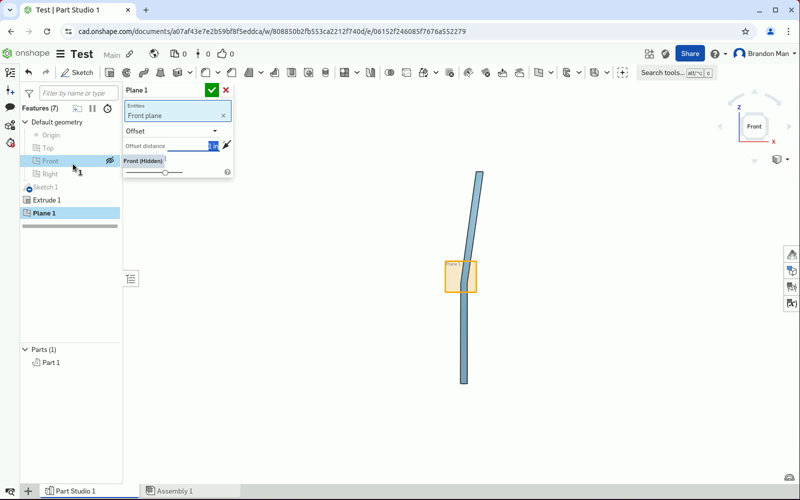
text(1.448)
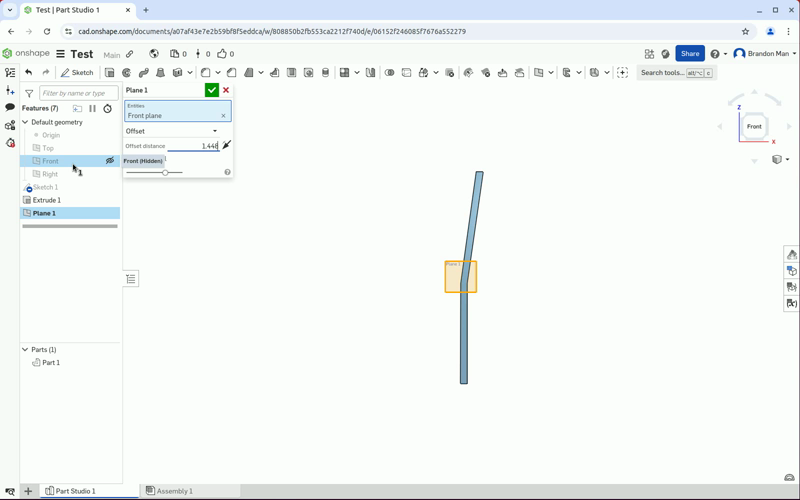
key(enter, 2)
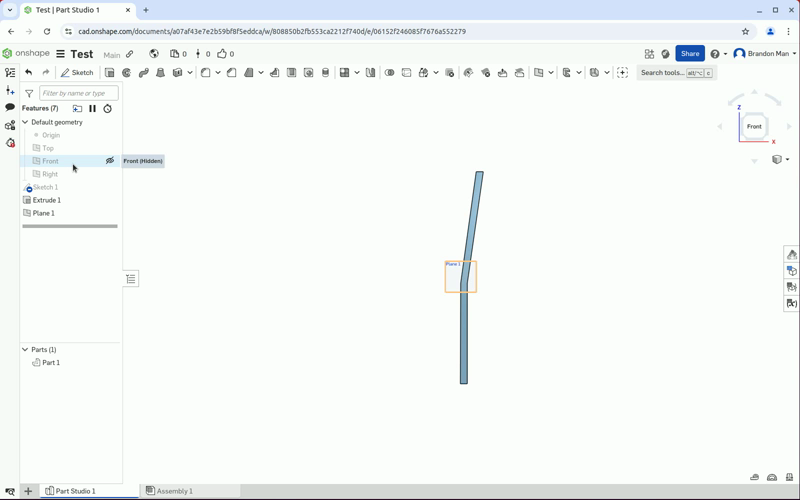
key(shift+s)
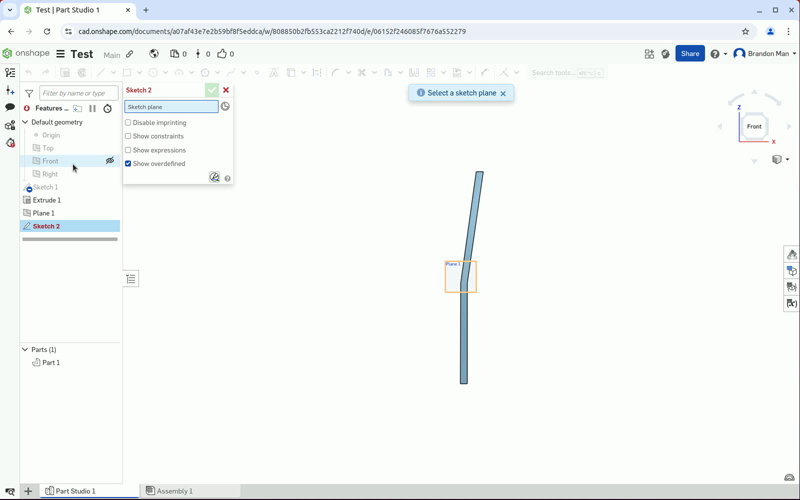
mouse_move(73, 215)
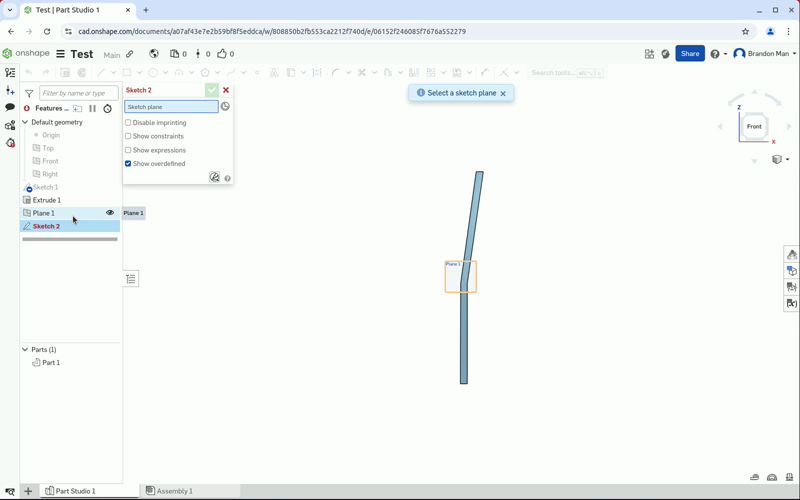
click(73, 215)
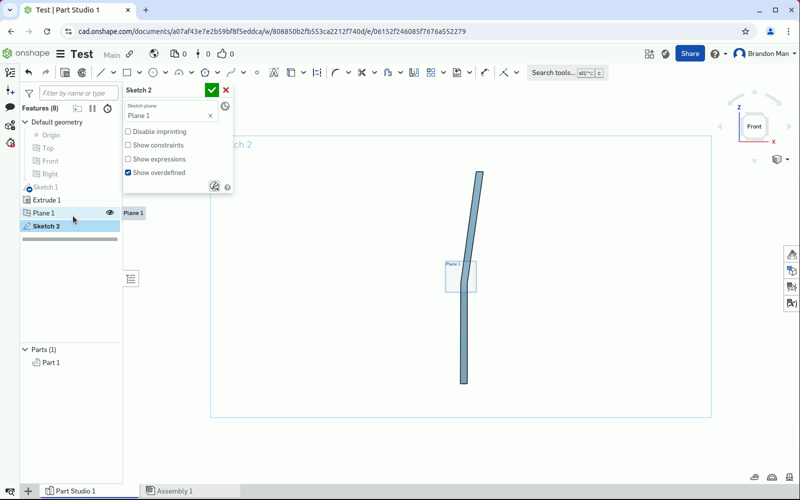
mouse_move(73, 352)
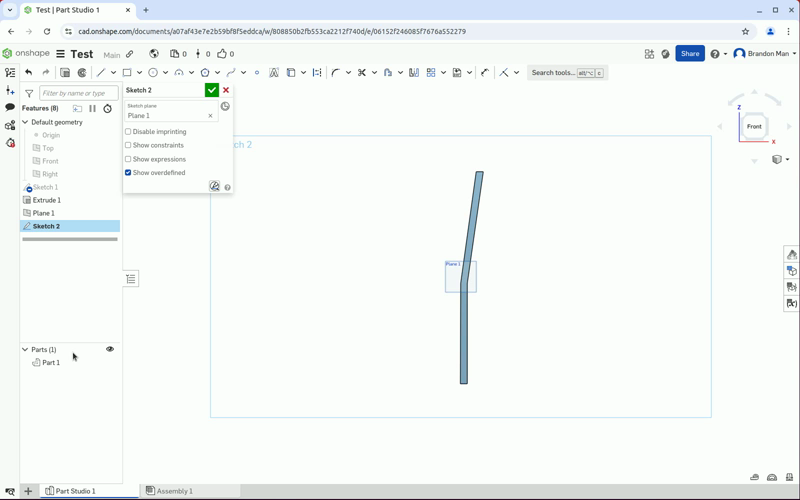
key(y)
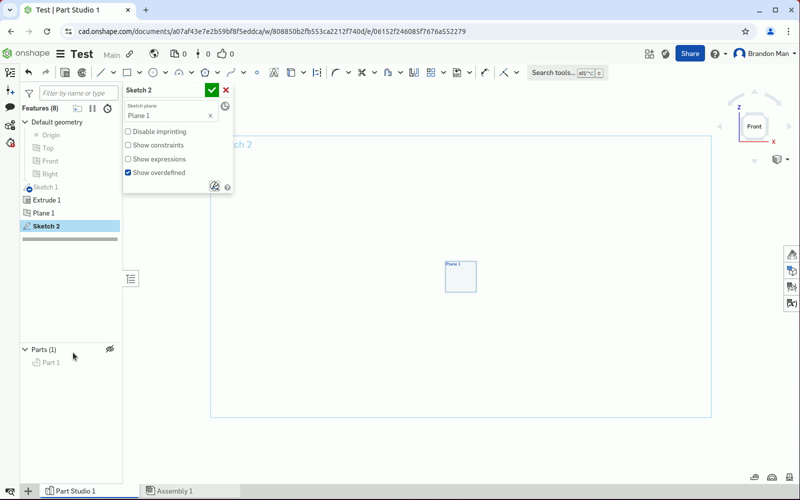
key(l)
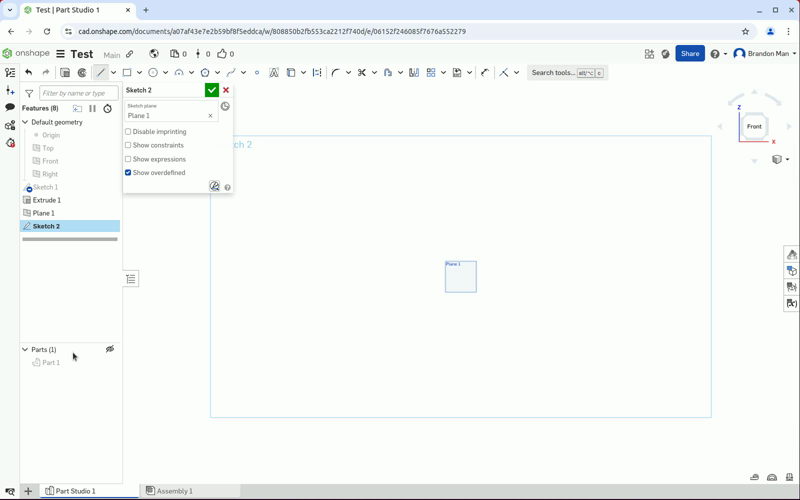
key_down(shift)
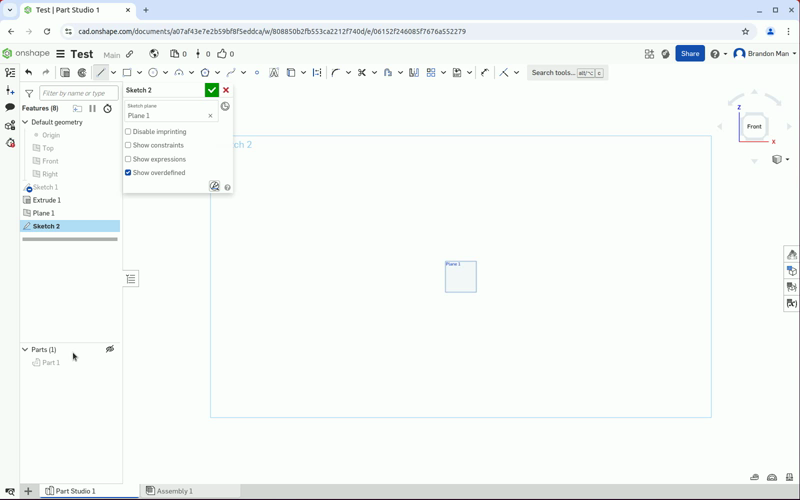
mouse_move(463, 294)
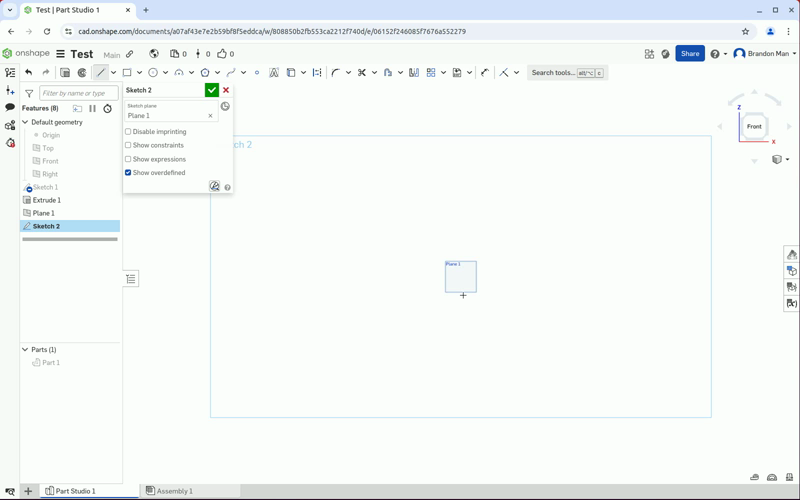
click(463, 294)
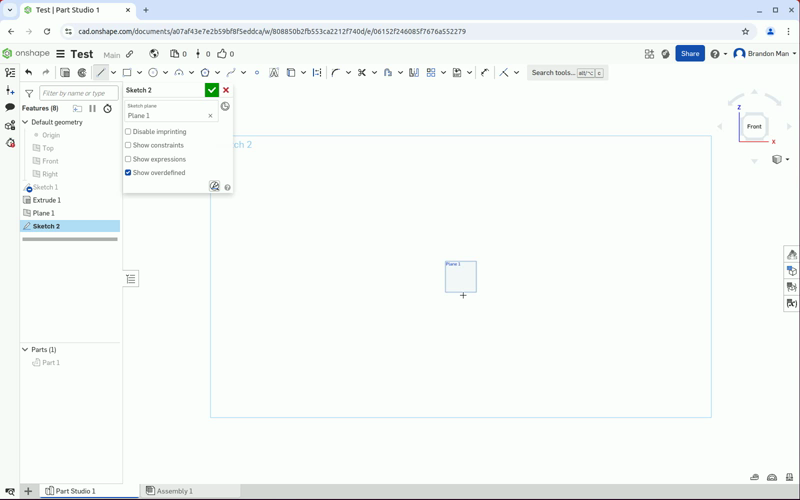
key_up(shift)
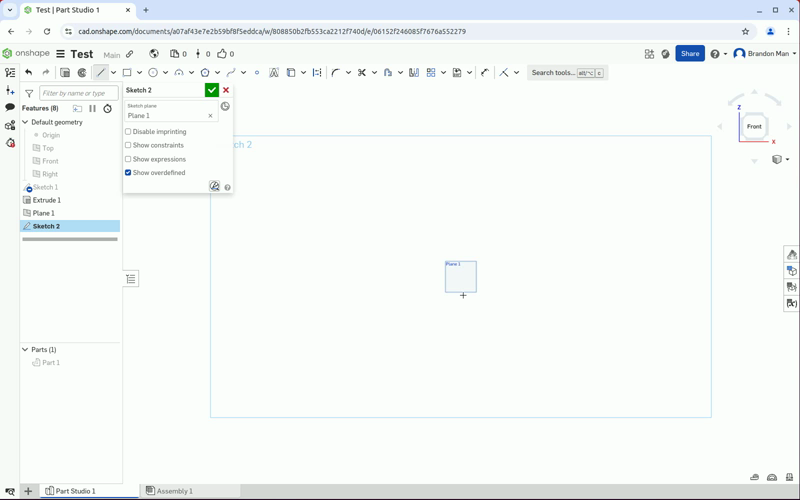
key_down(shift)
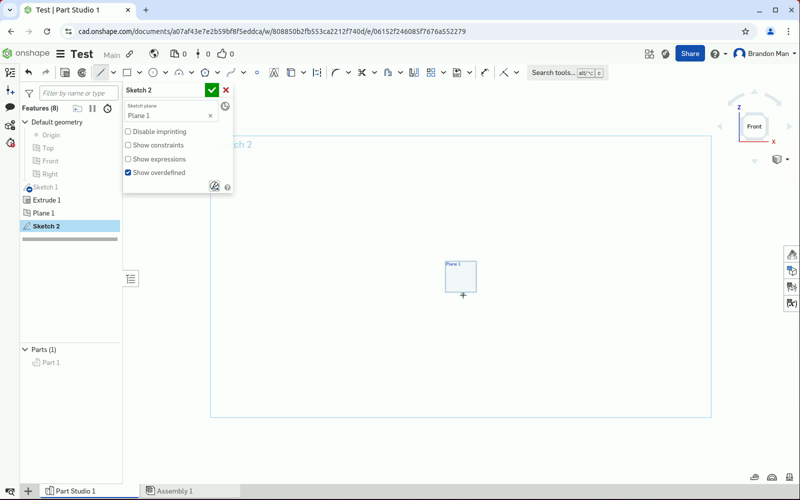
mouse_move(493, 294)
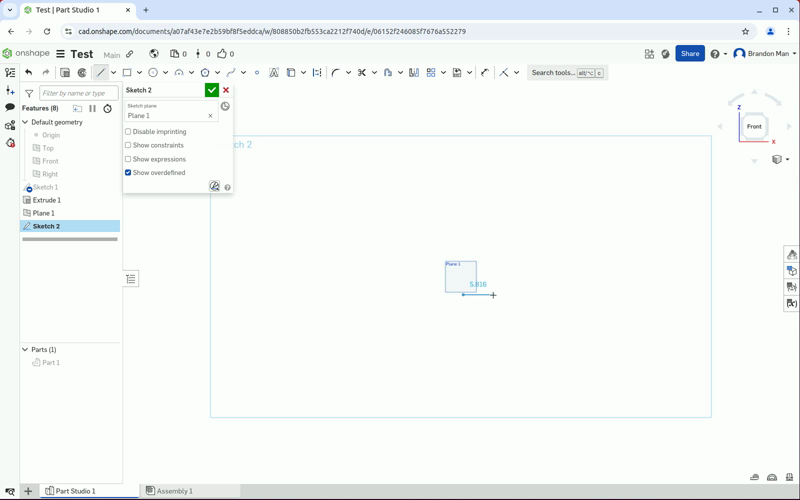
mouse_move(465, 294)
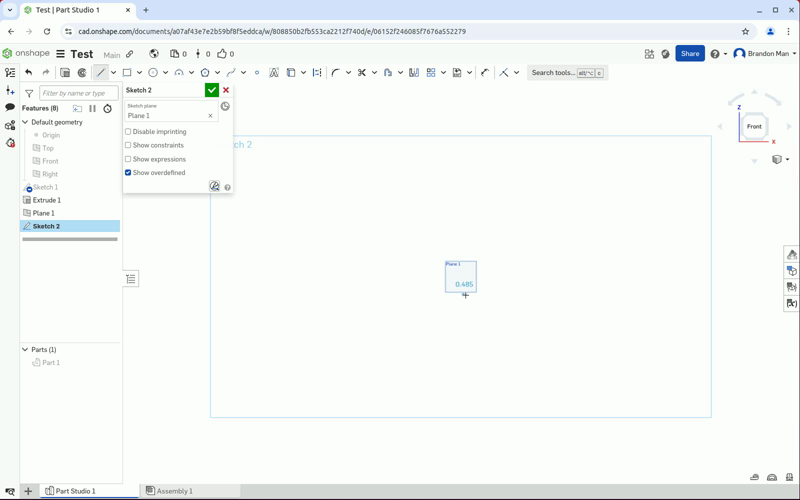
scroll(6)
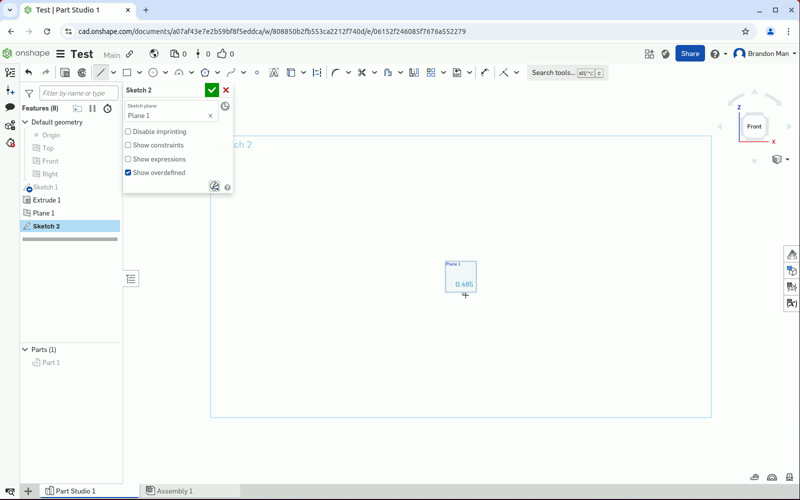
scroll(6)
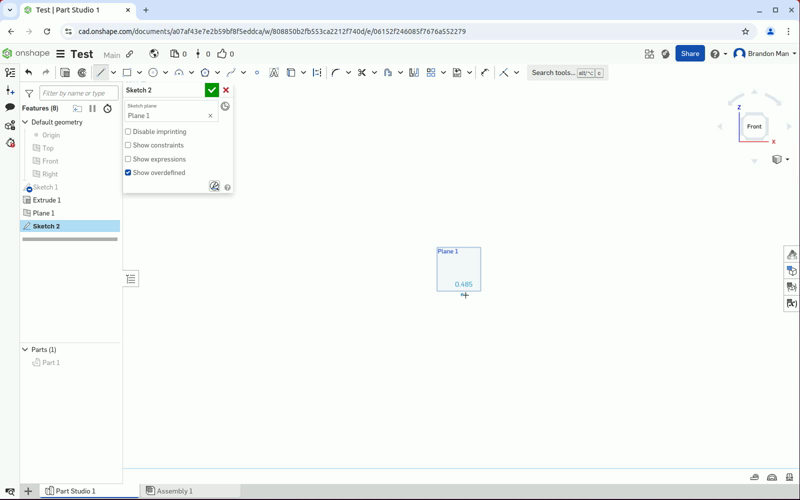
scroll(6)
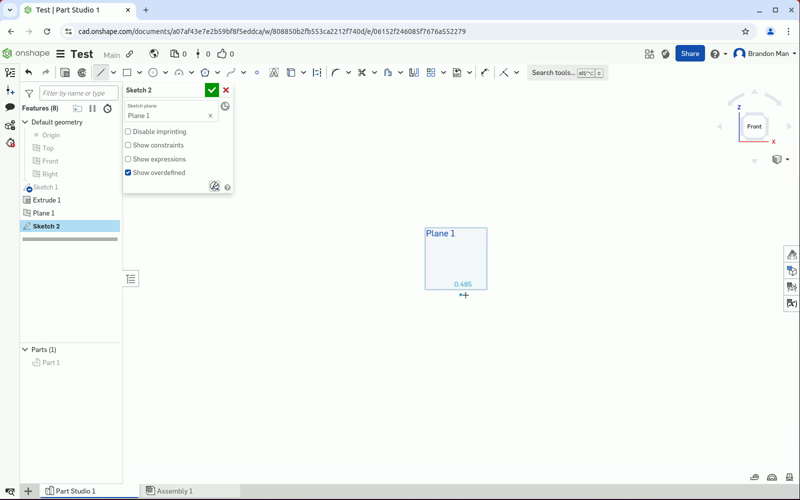
scroll(6)
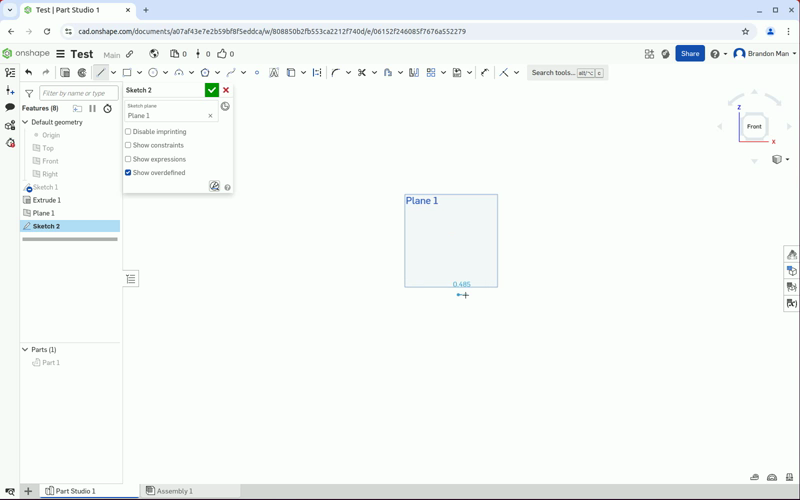
scroll(6)
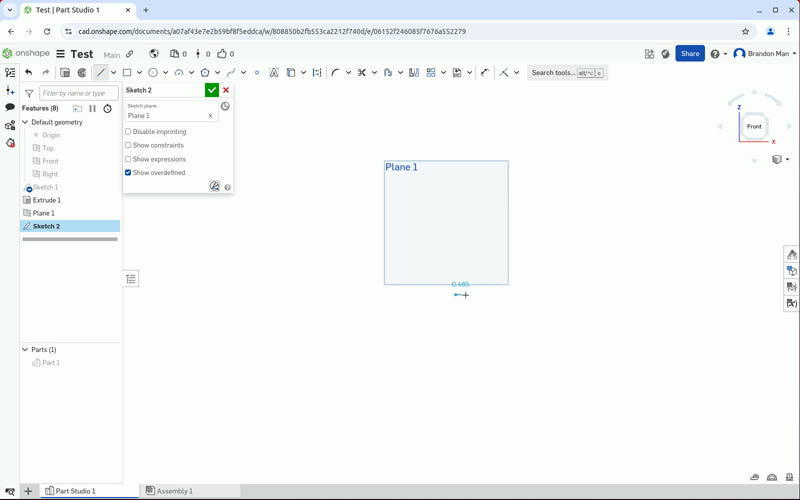
scroll(6)
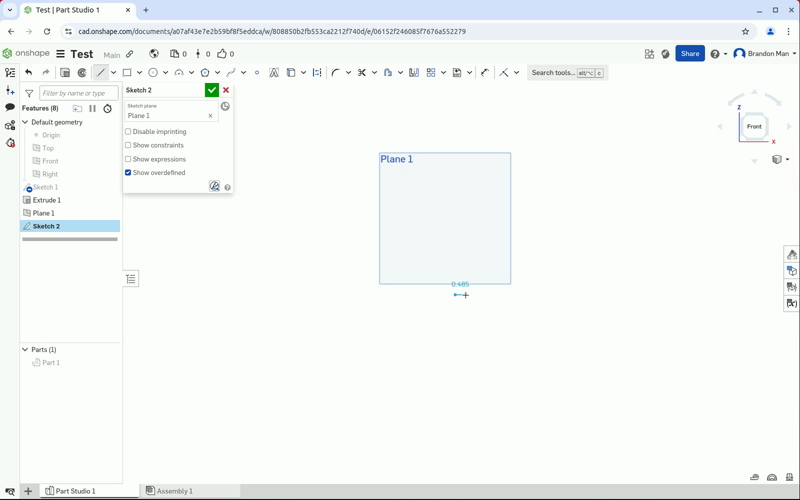
scroll(6)
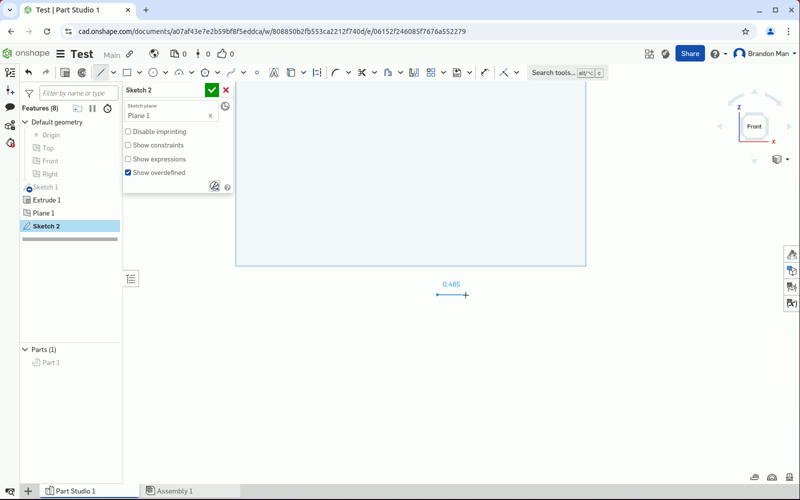
click(465, 294)
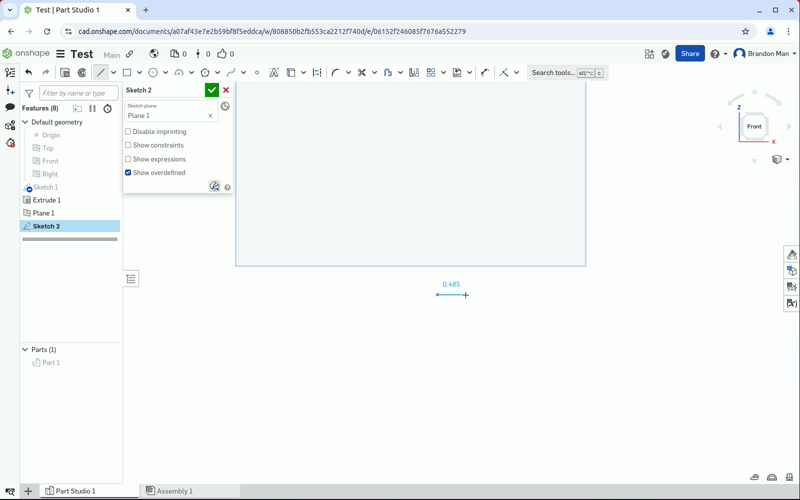
scroll(-6)
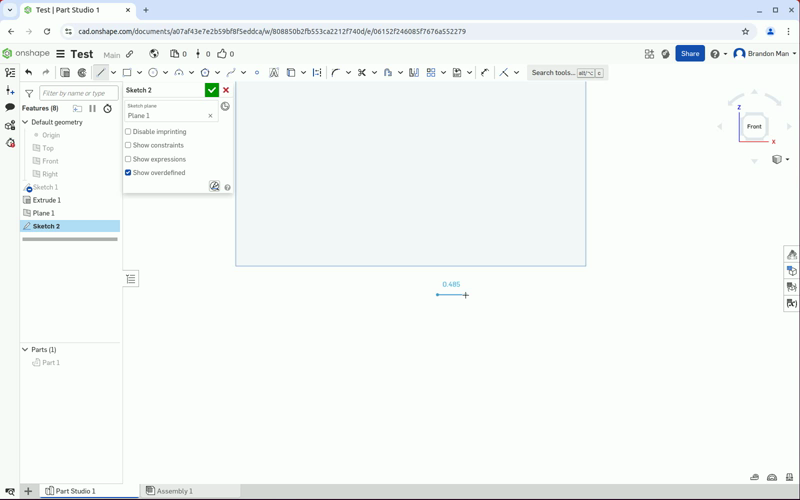
scroll(-6)
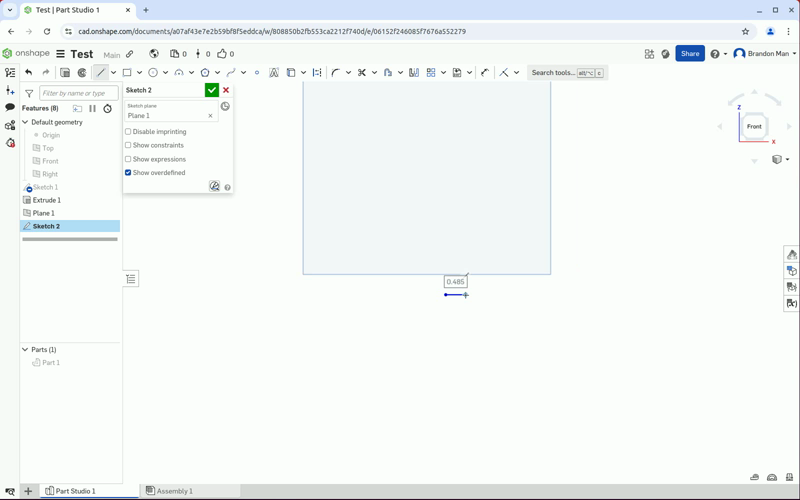
scroll(-6)
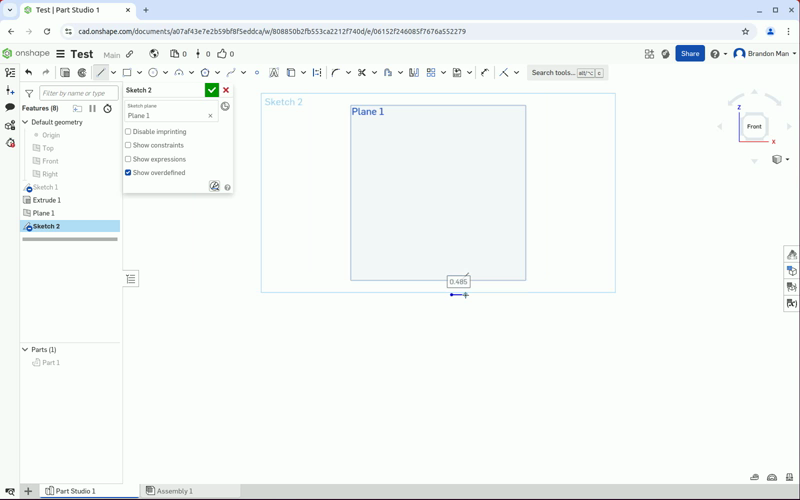
scroll(-6)
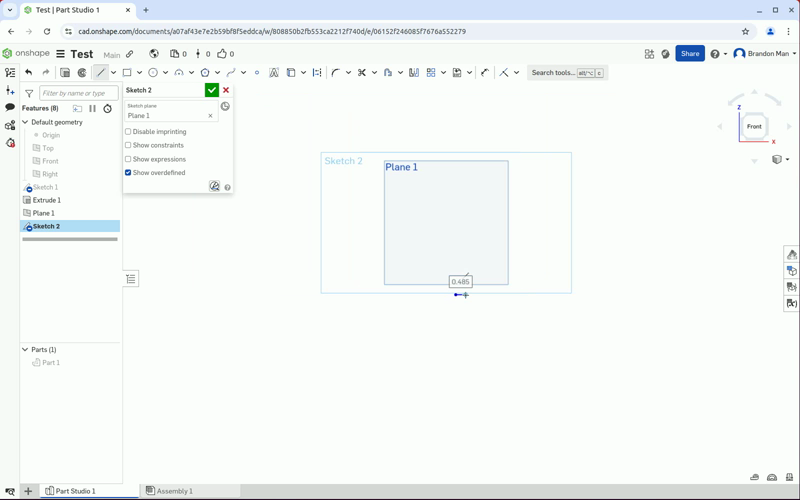
scroll(-6)
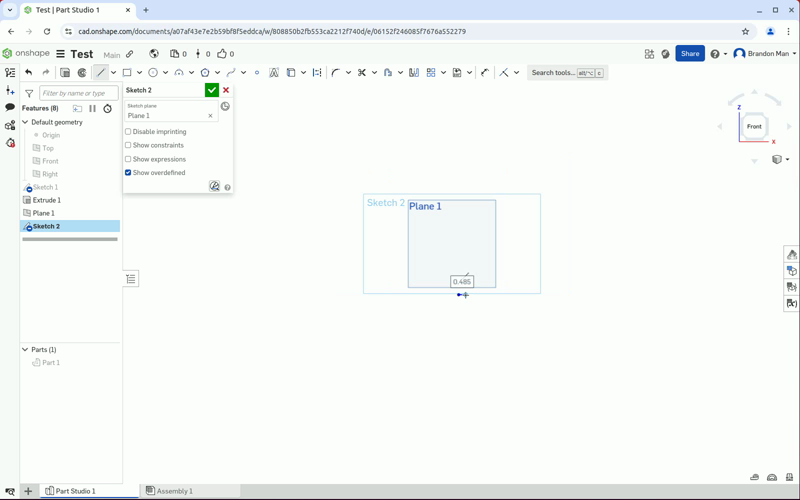
scroll(-6)
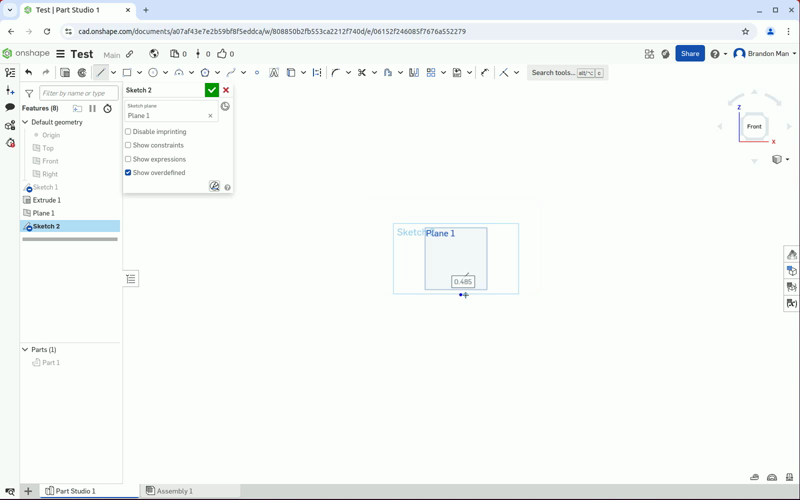
scroll(-6)
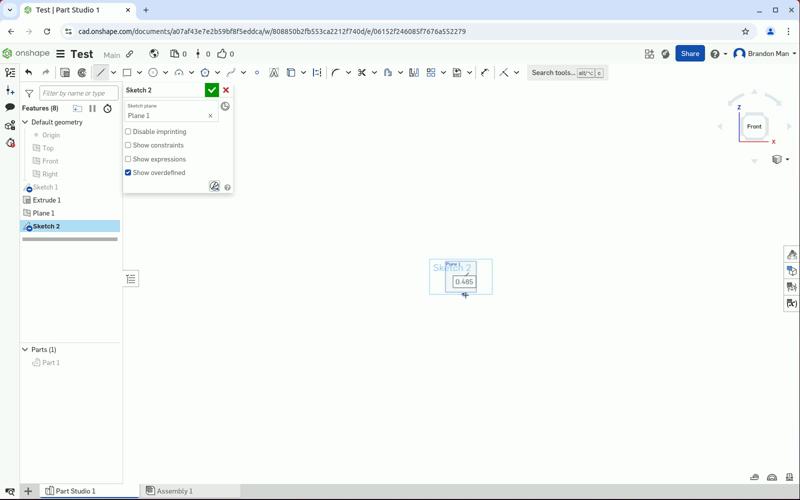
key_up(shift)
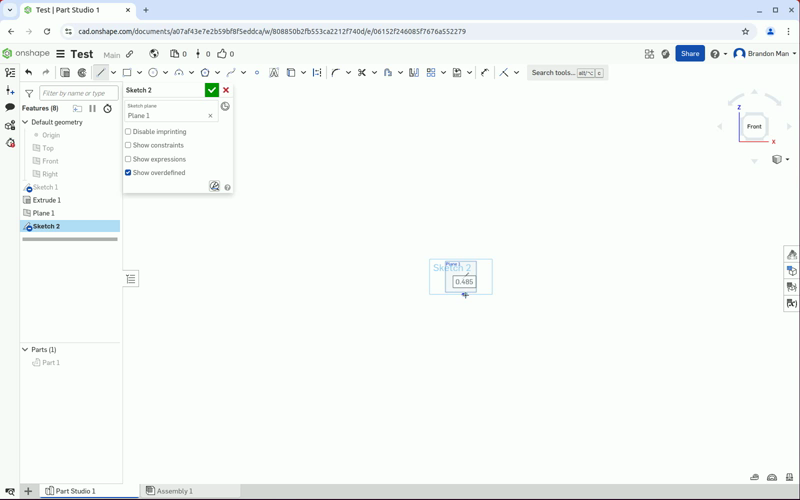
key_down(shift)
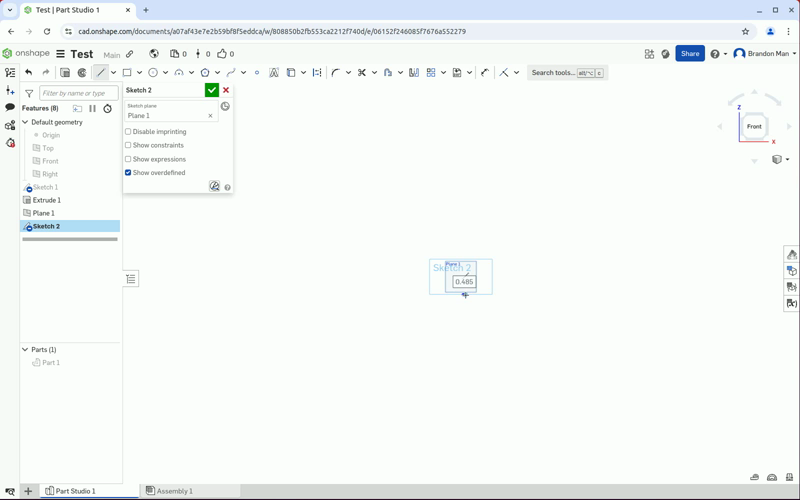
mouse_move(495, 294)
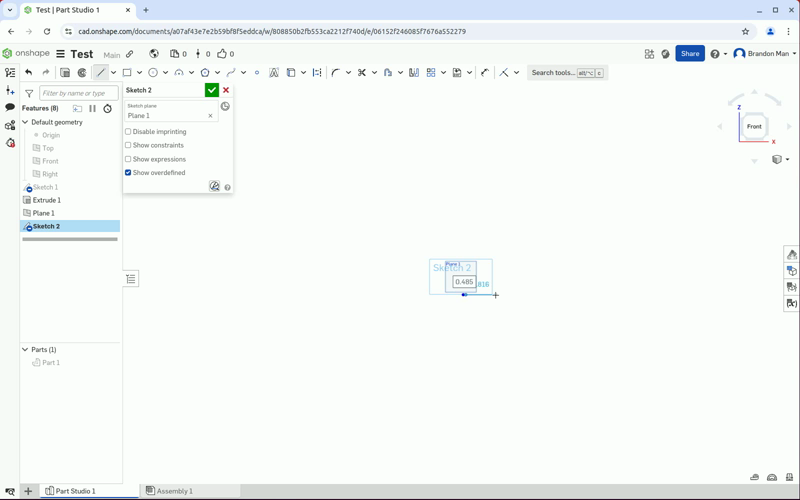
mouse_move(465, 286)
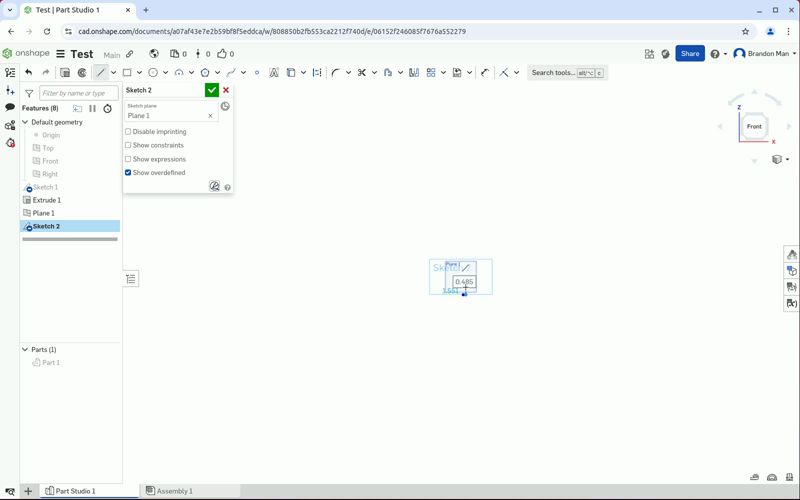
click(465, 286)
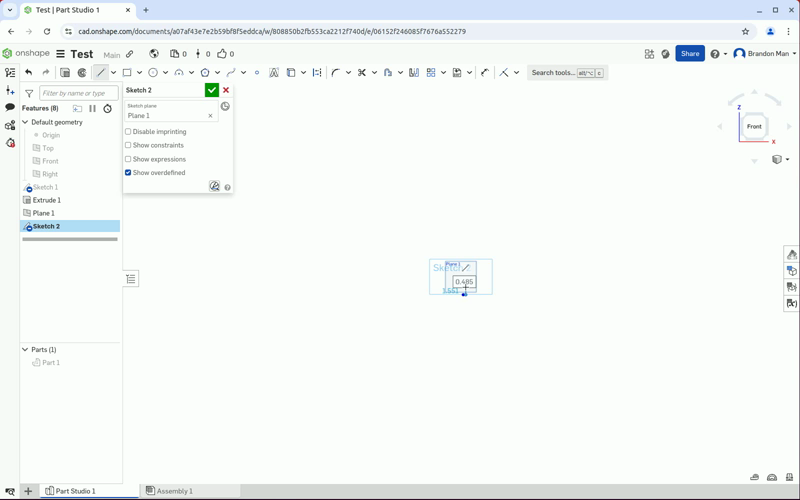
key_up(shift)
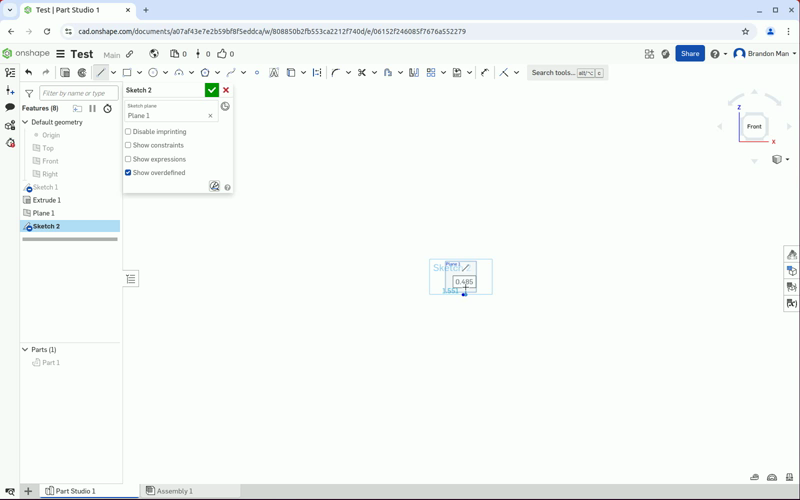
key_down(shift)
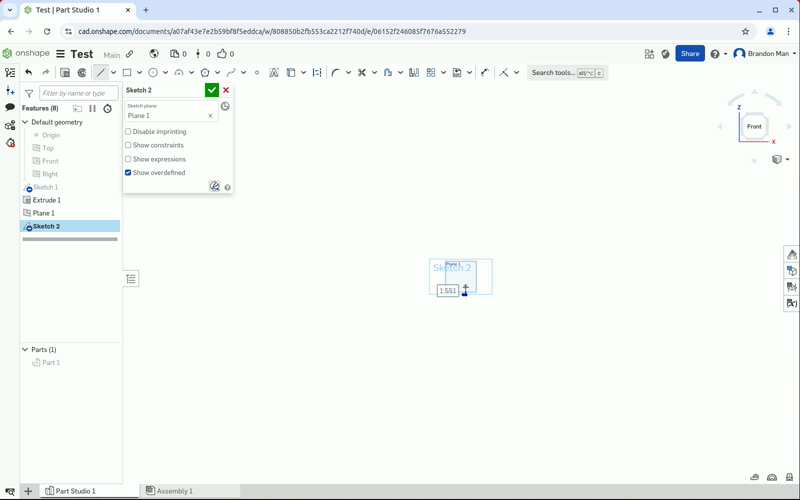
mouse_move(495, 286)
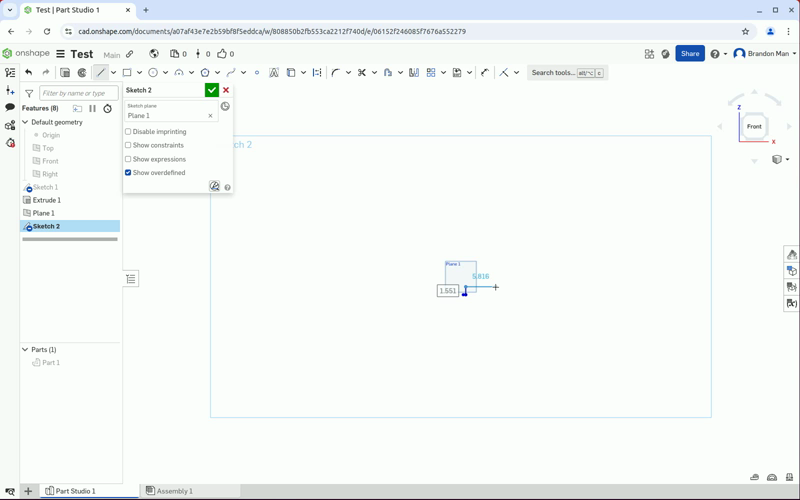
mouse_move(463, 286)
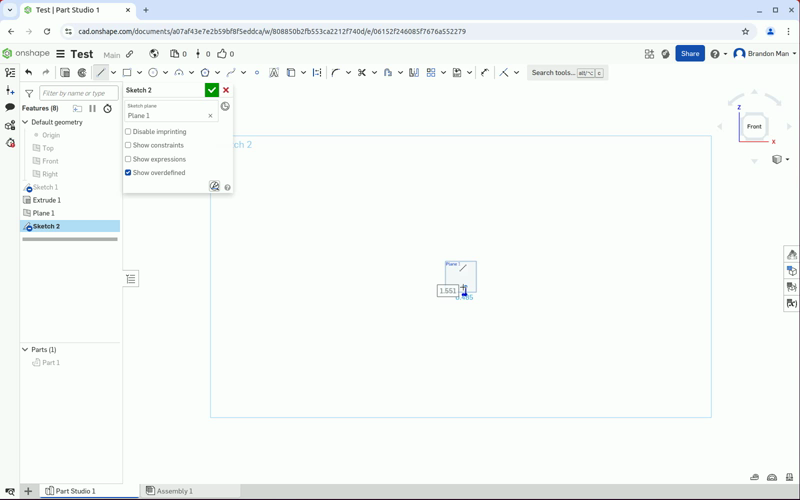
scroll(6)
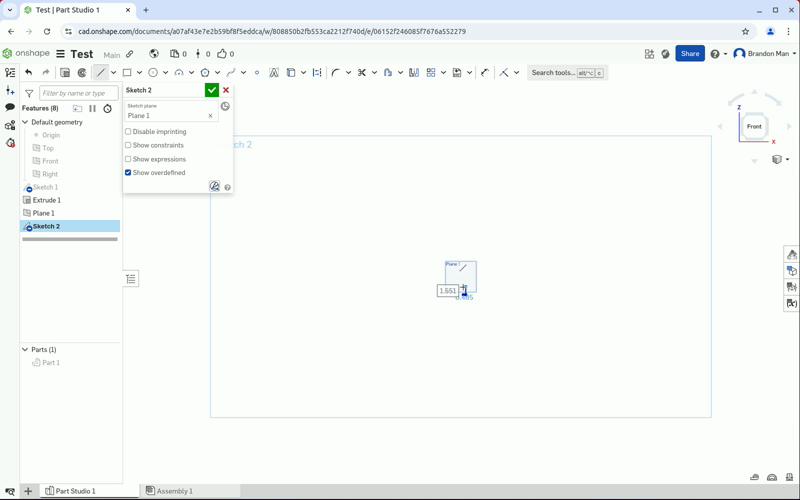
scroll(6)
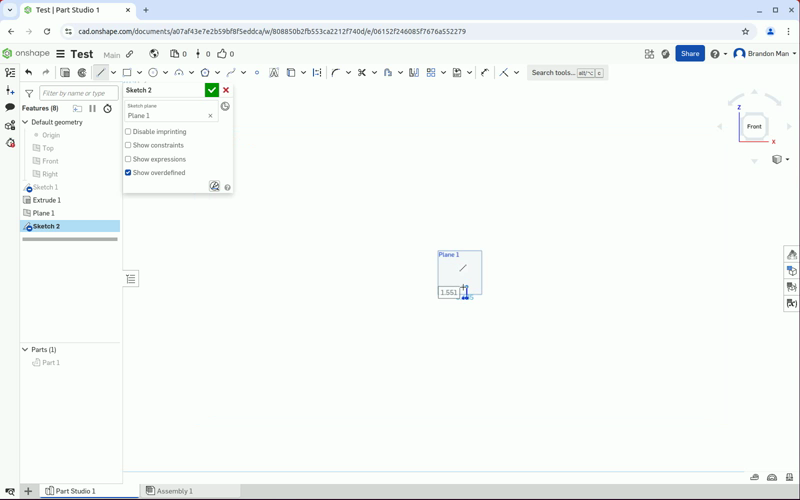
scroll(6)
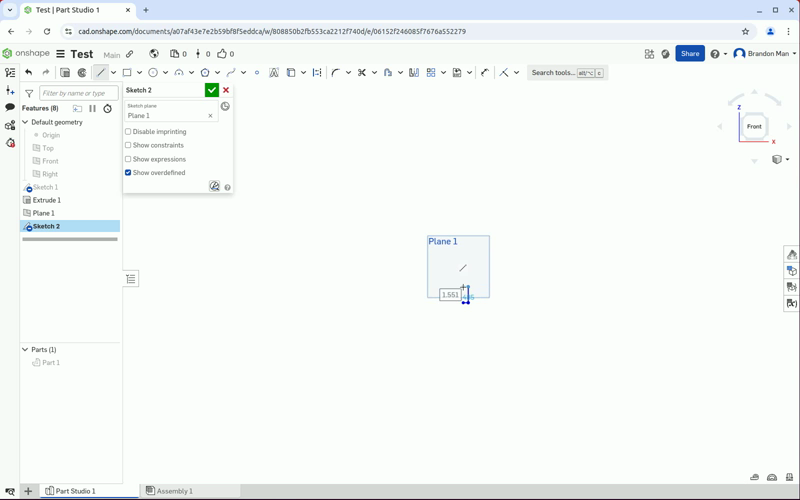
scroll(6)
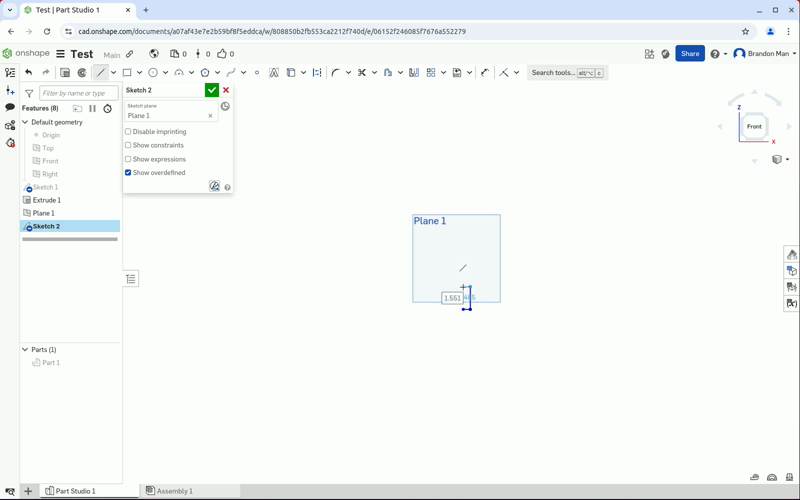
scroll(6)
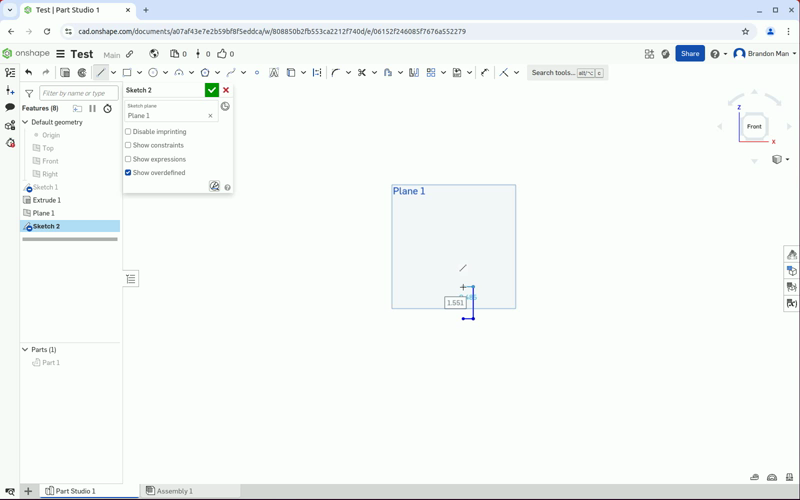
scroll(6)
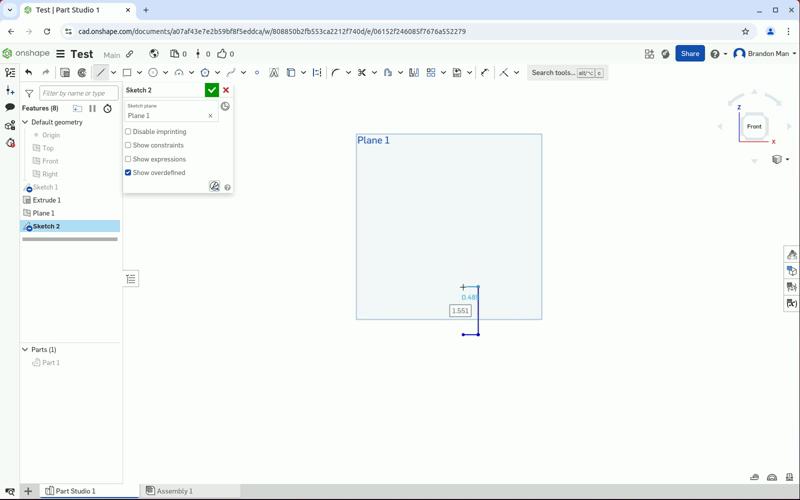
scroll(6)
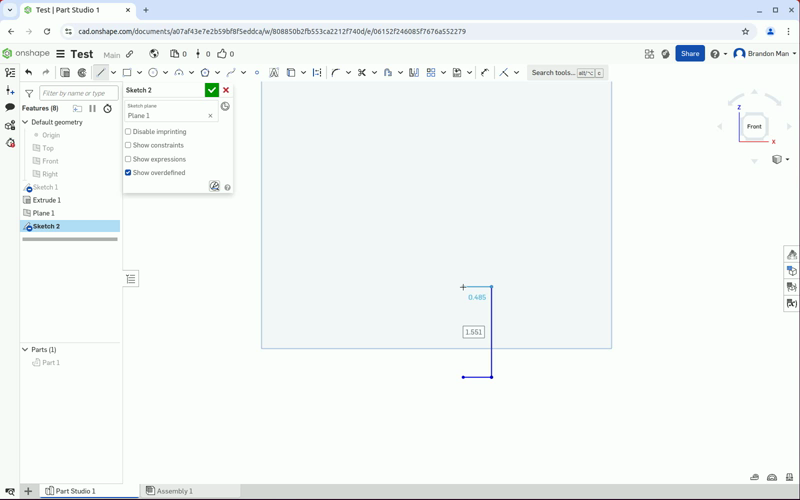
click(463, 286)
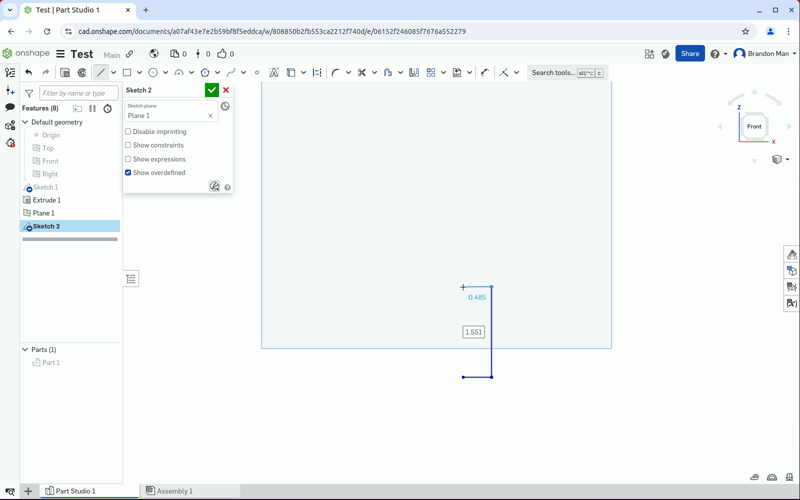
scroll(-6)
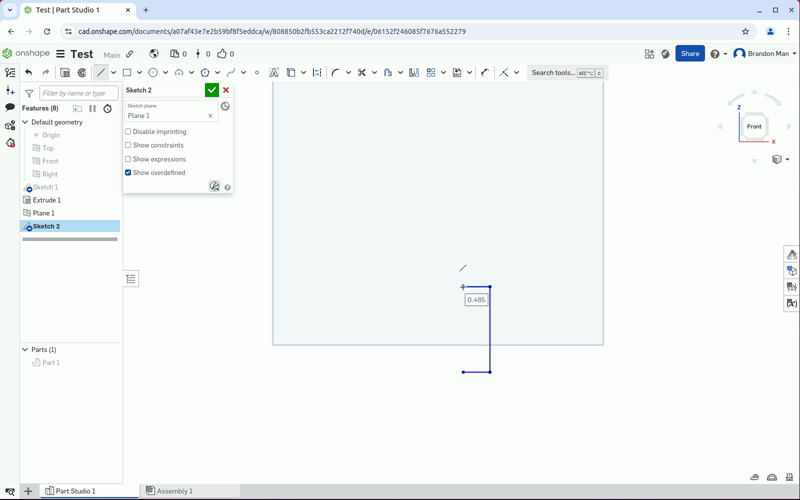
scroll(-6)
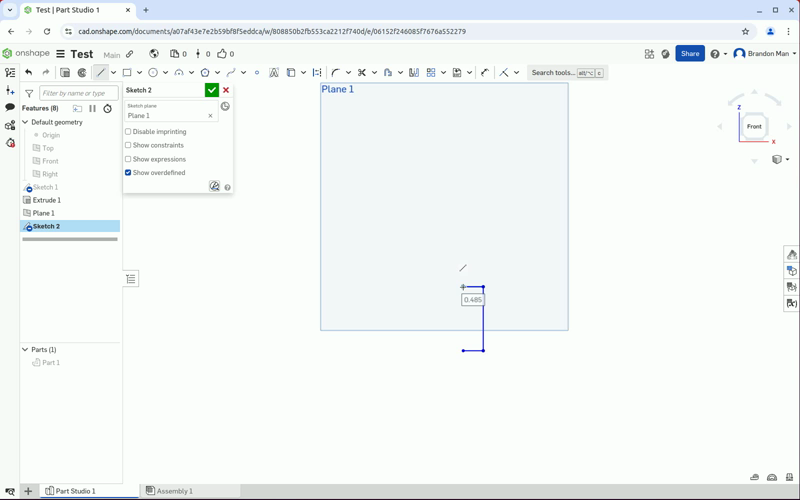
scroll(-6)
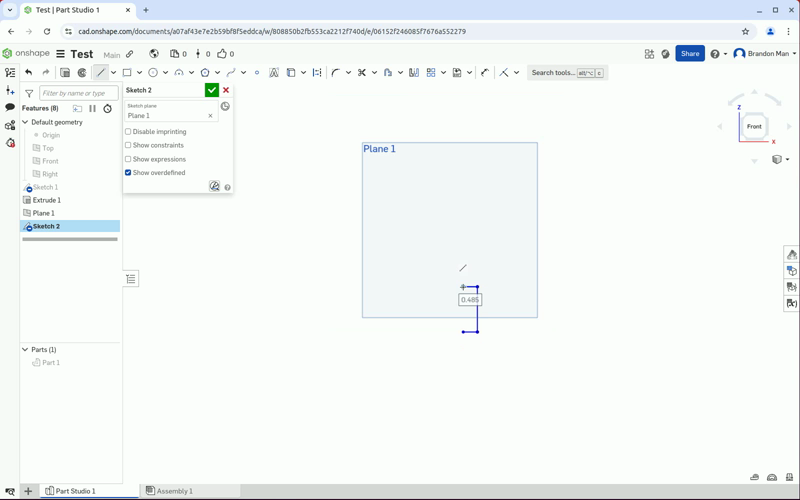
scroll(-6)
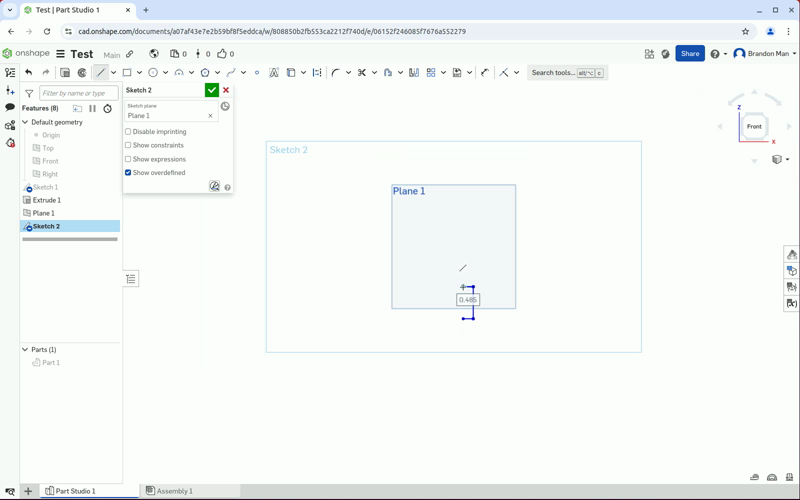
scroll(-6)
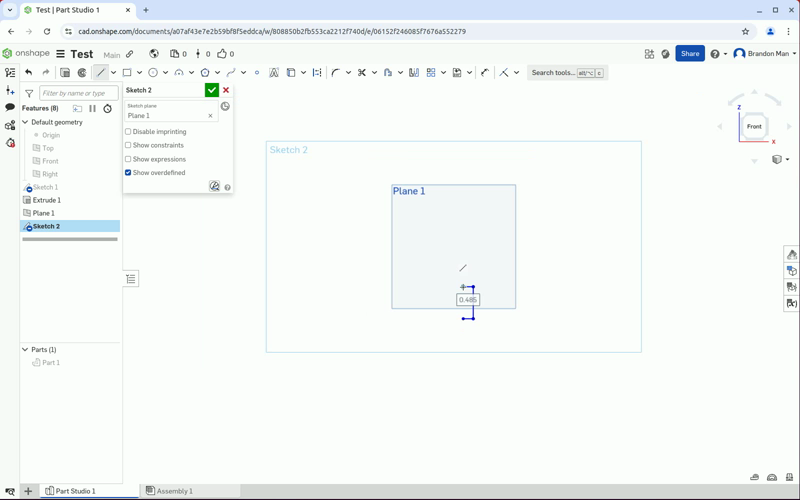
scroll(-6)
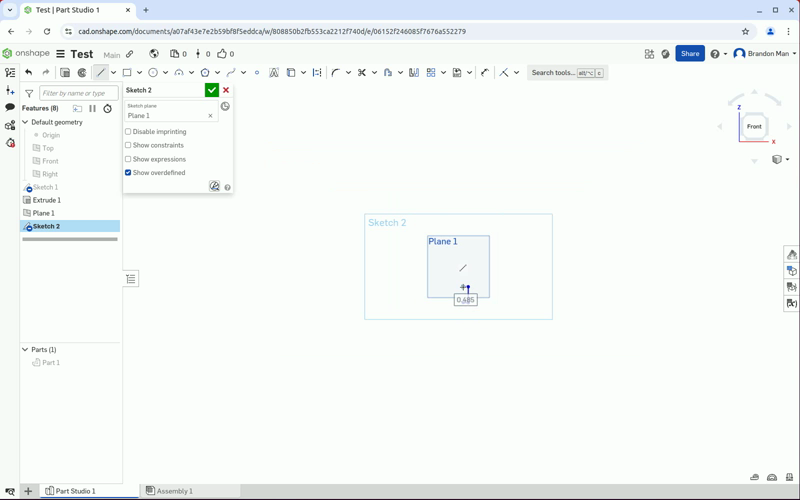
scroll(-6)
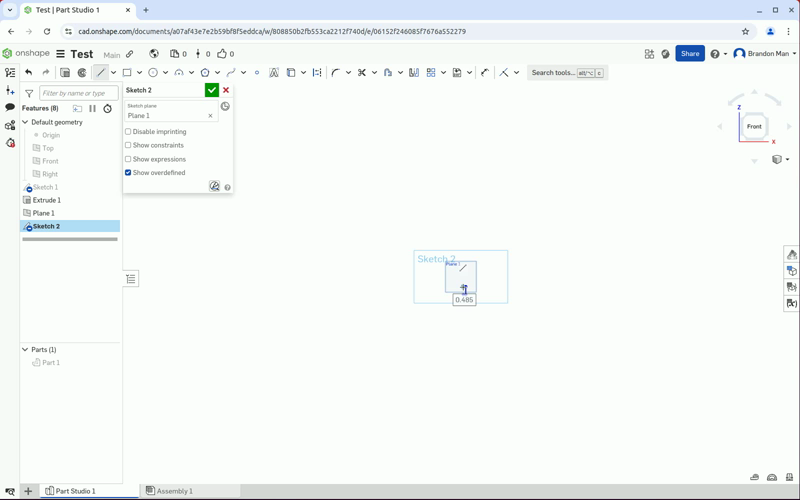
key_up(shift)
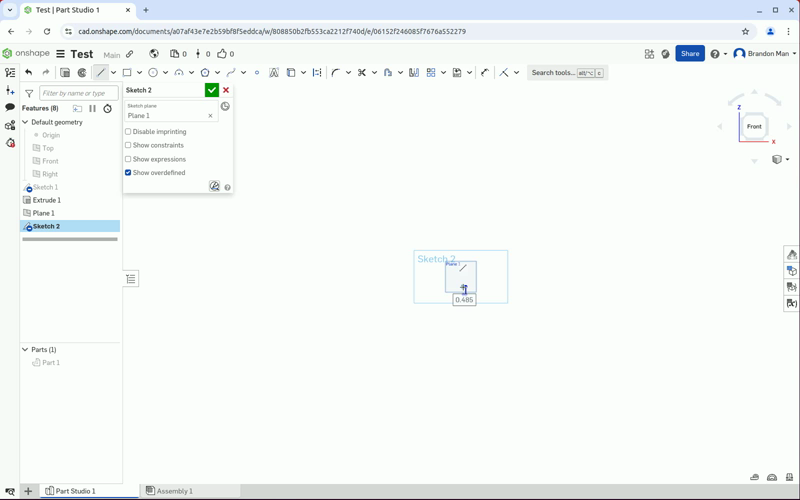
mouse_move(493, 286)
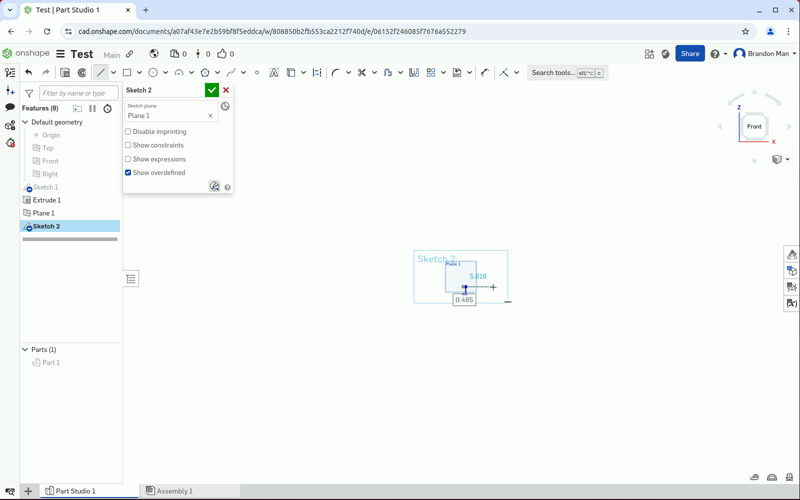
key_down(shift)
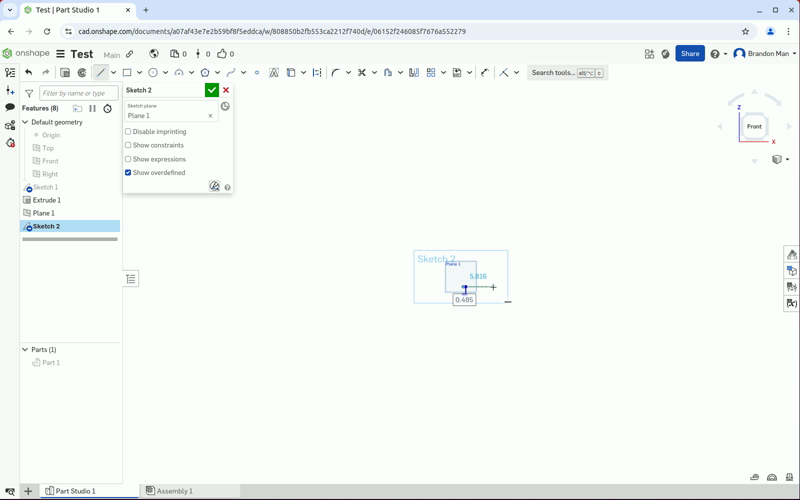
mouse_move(463, 294)
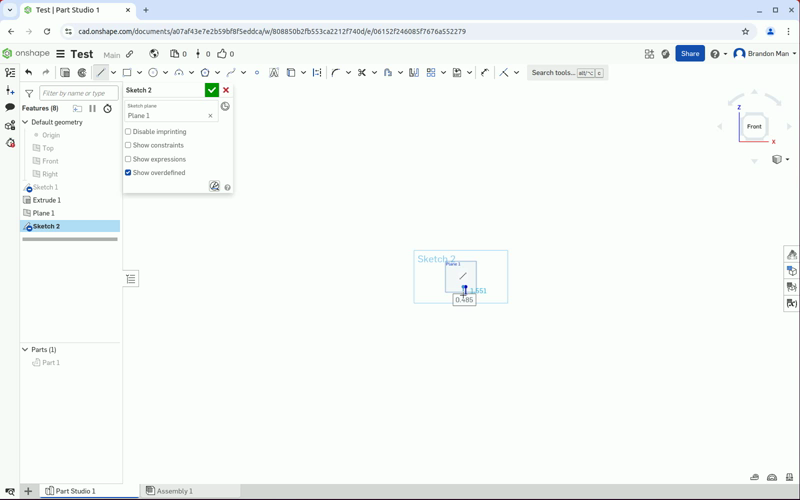
scroll(6)
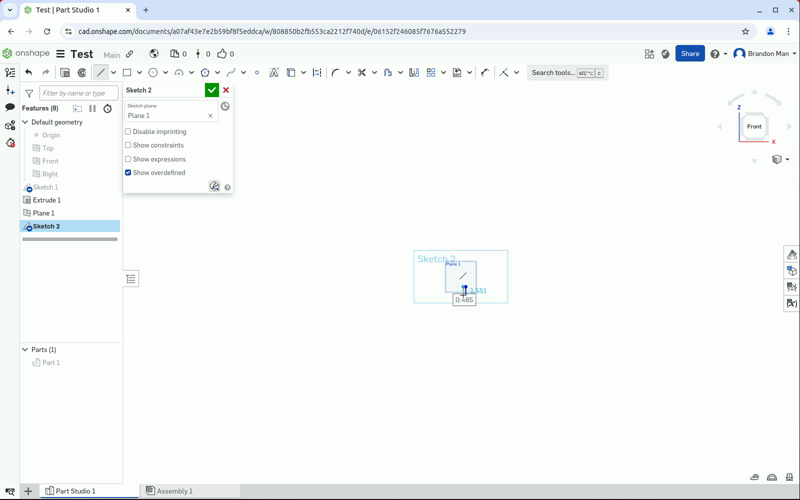
scroll(6)
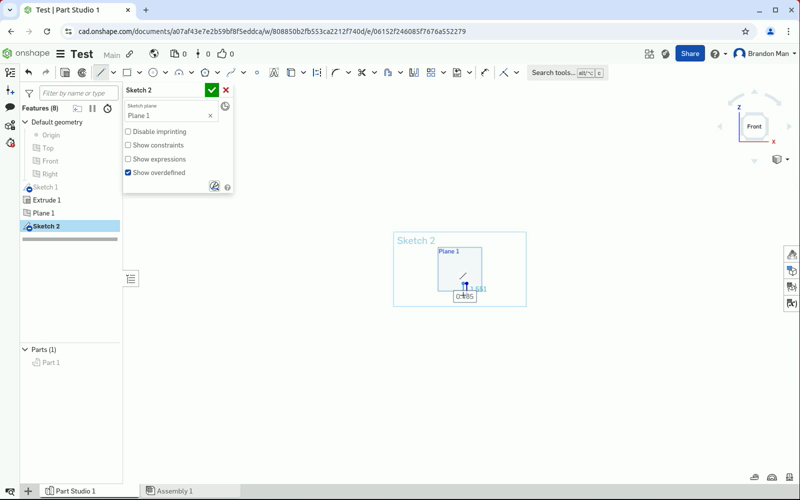
scroll(6)
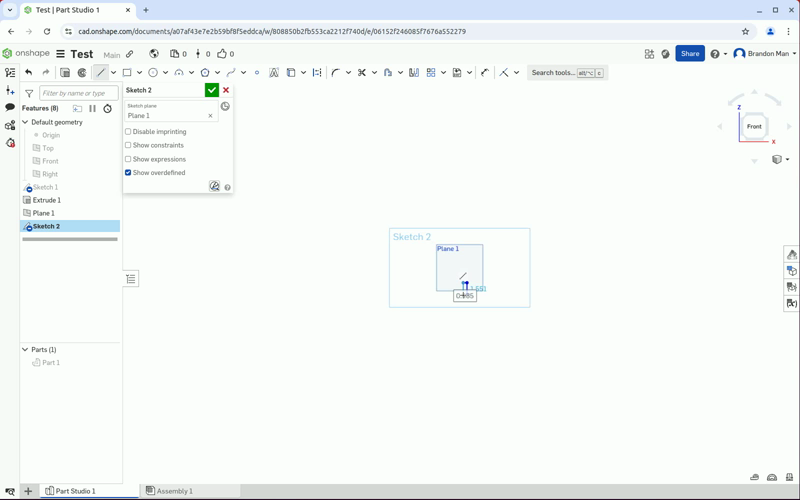
scroll(6)
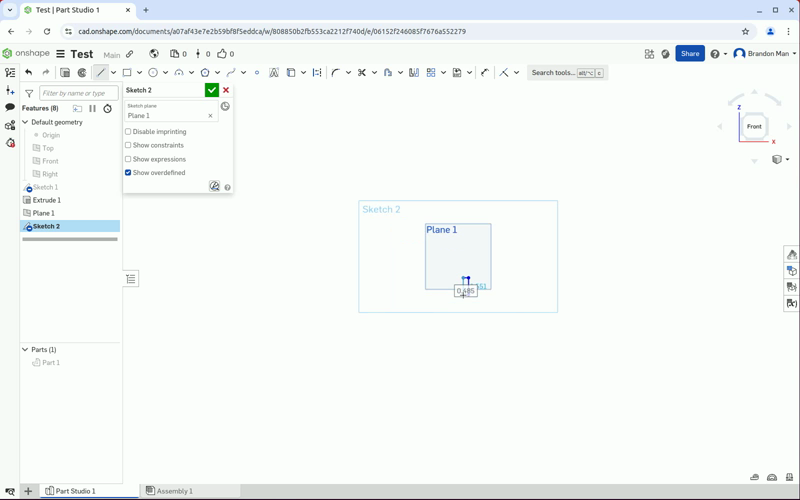
scroll(6)
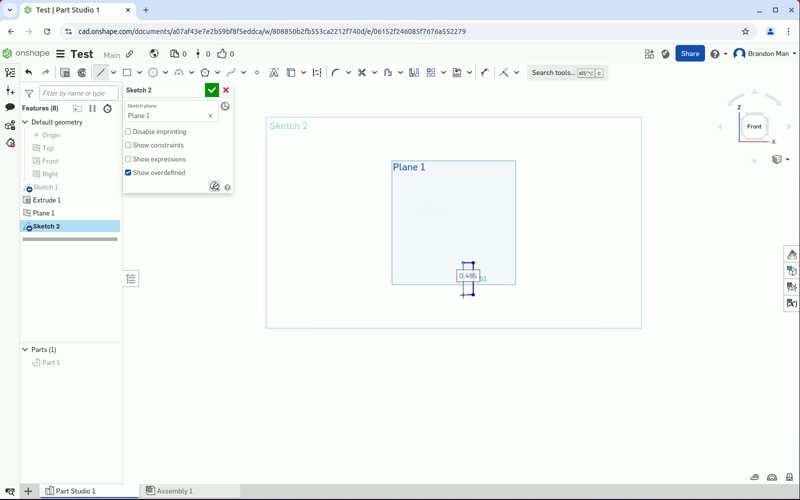
scroll(6)
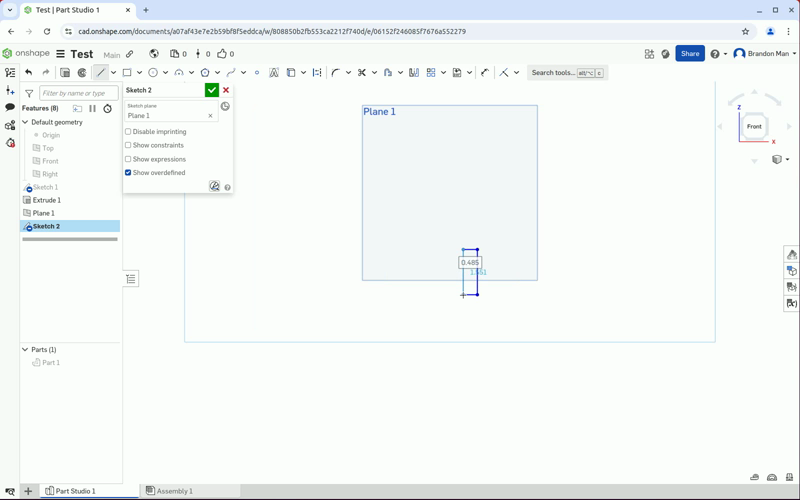
scroll(6)
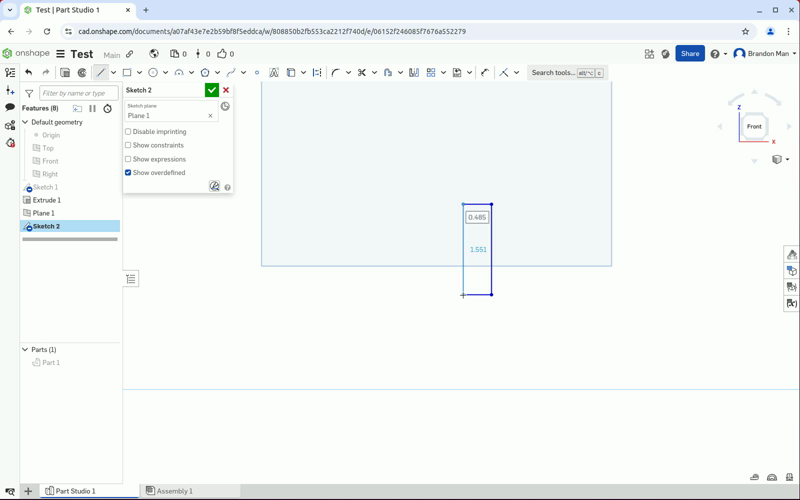
key_up(shift)
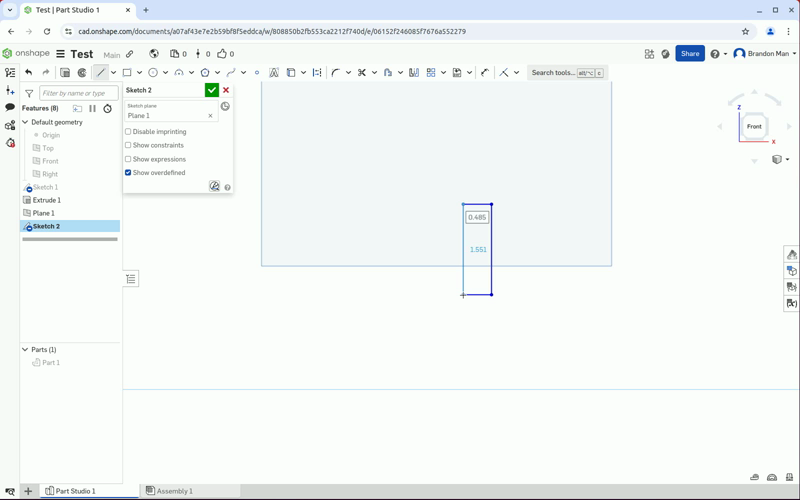
click(463, 294)
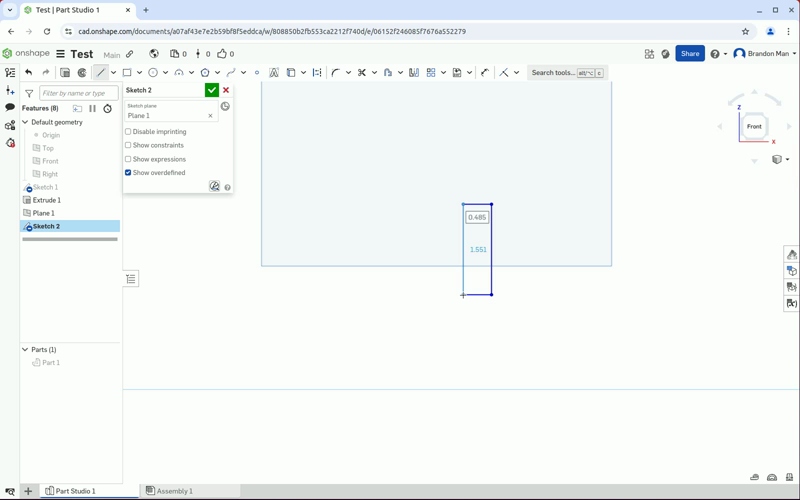
scroll(-6)
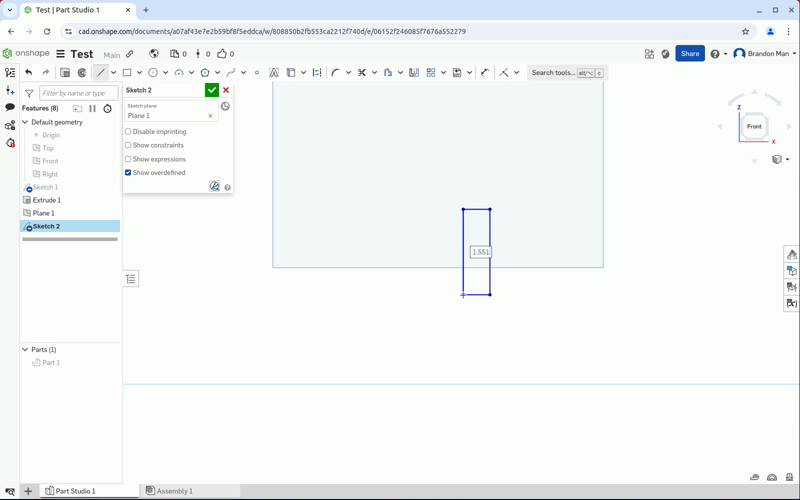
scroll(-6)
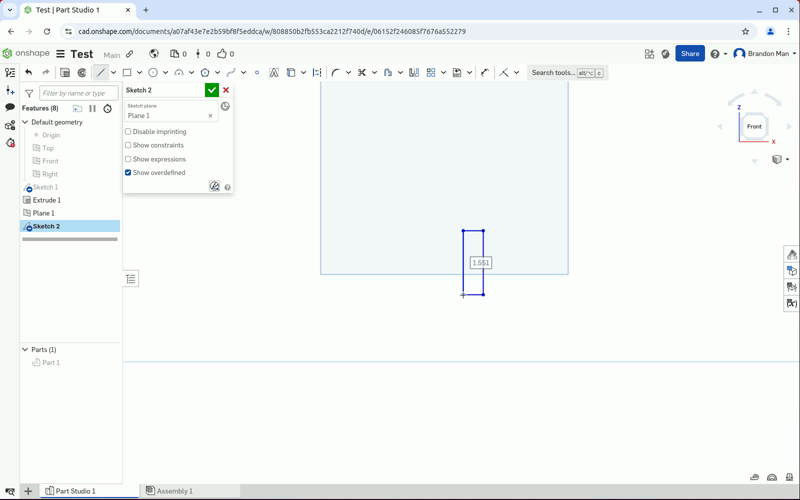
scroll(-6)
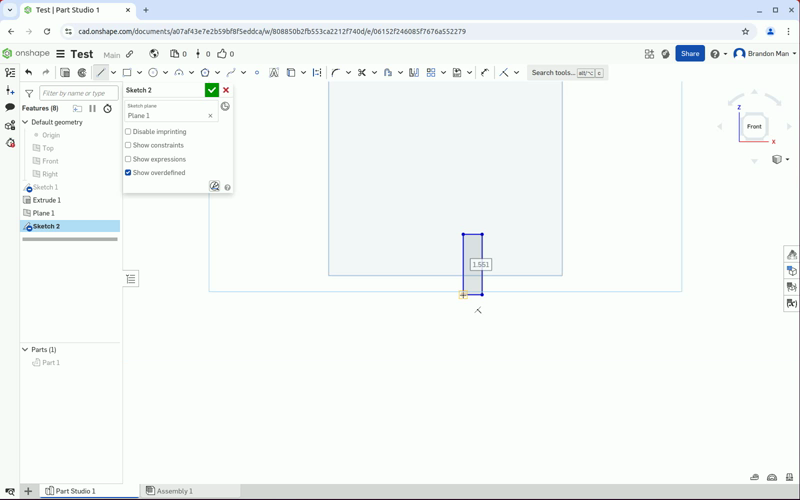
scroll(-6)
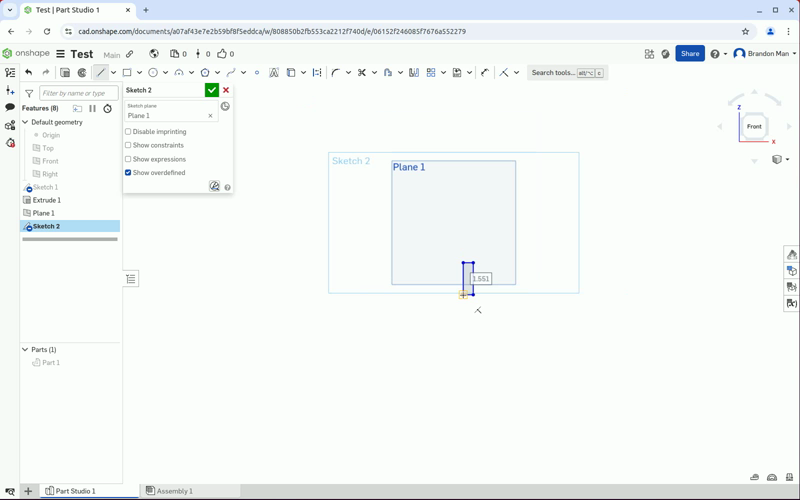
scroll(-6)
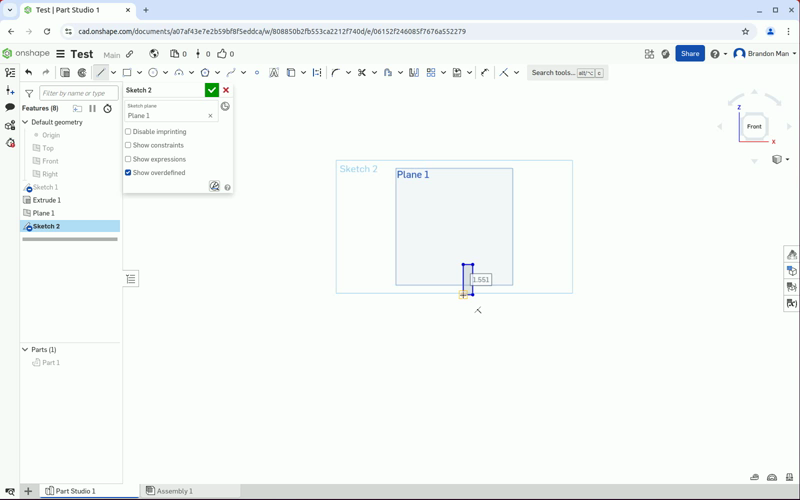
scroll(-6)
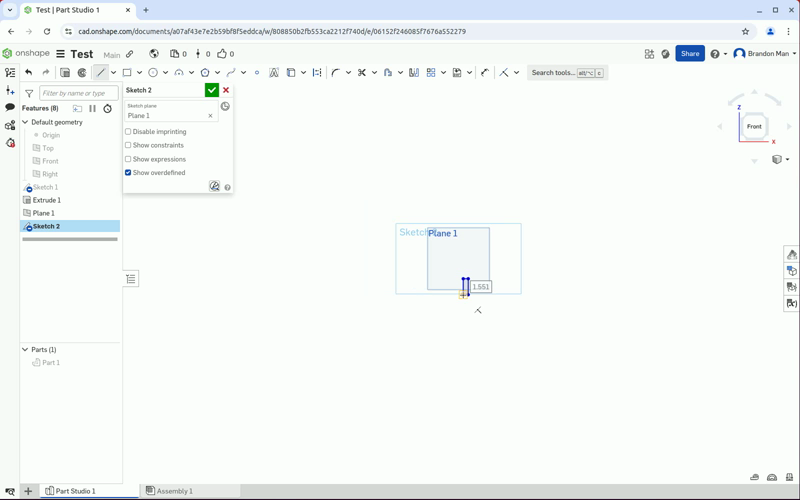
scroll(-6)
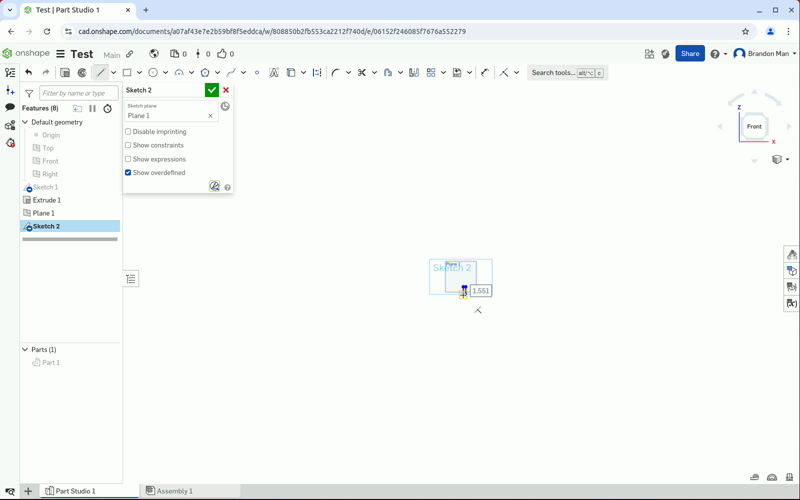
key(esc)
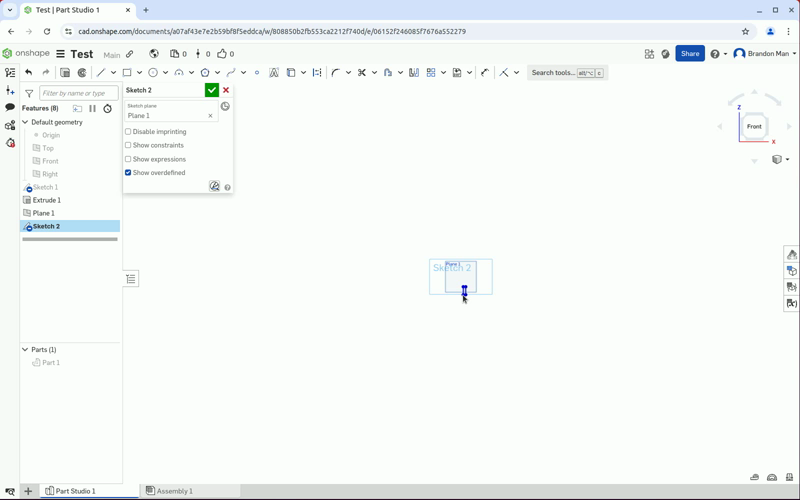
mouse_move(463, 290)
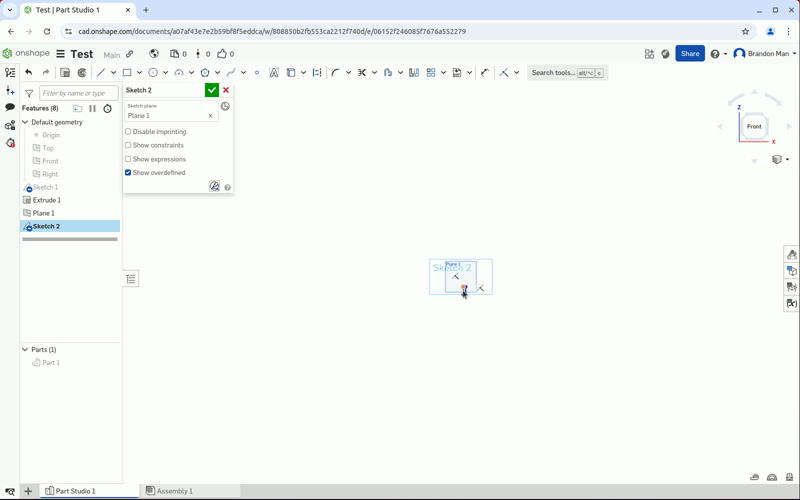
scroll(6)
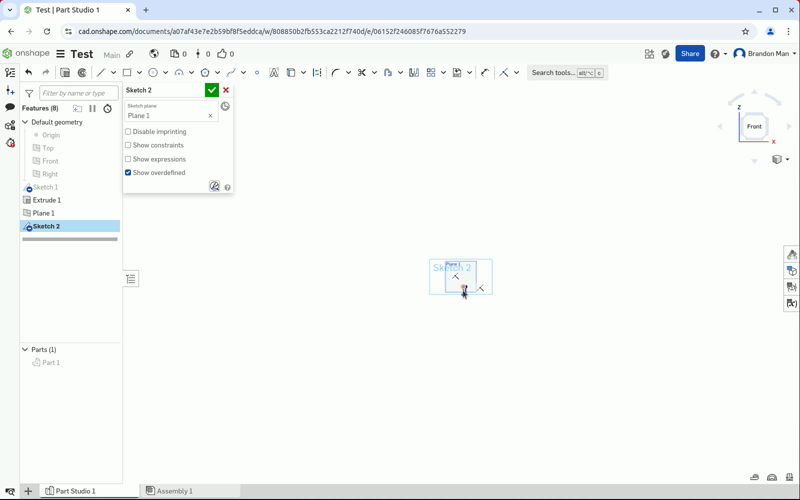
scroll(6)
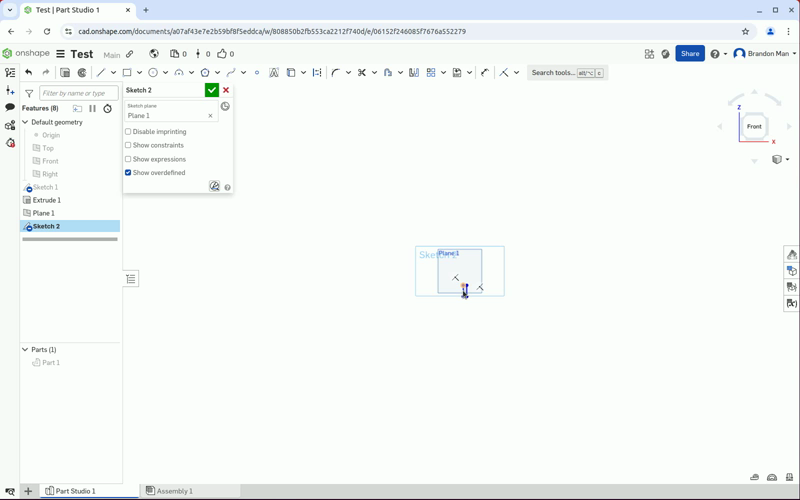
scroll(6)
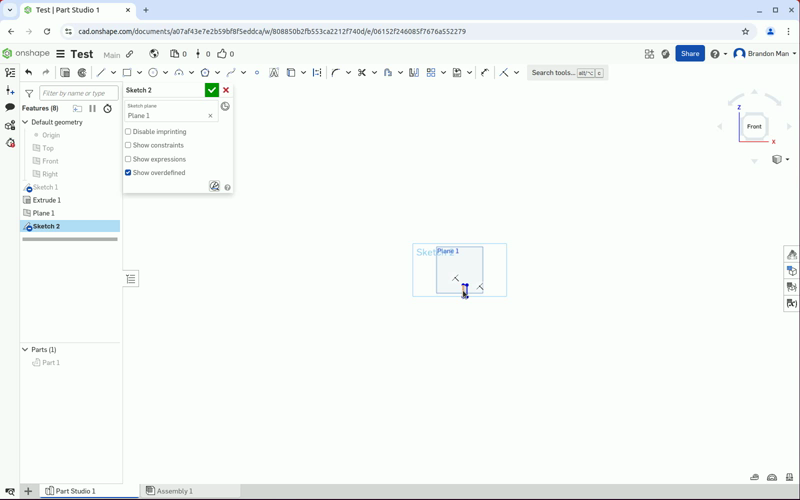
scroll(6)
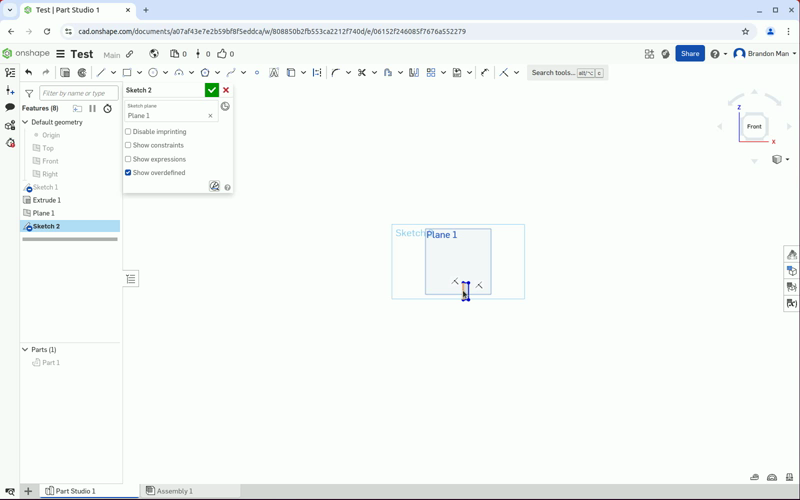
scroll(6)
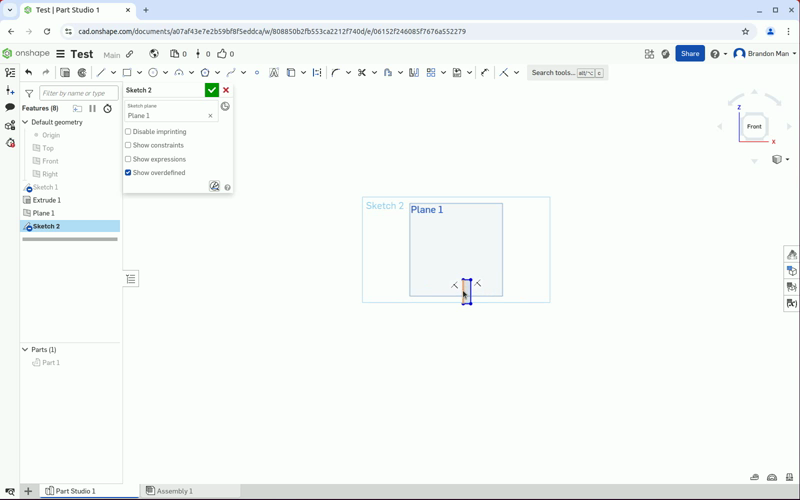
scroll(6)
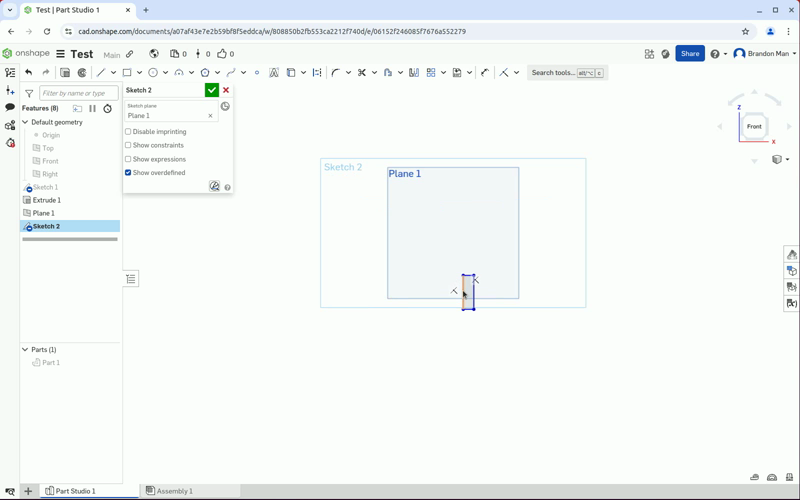
scroll(6)
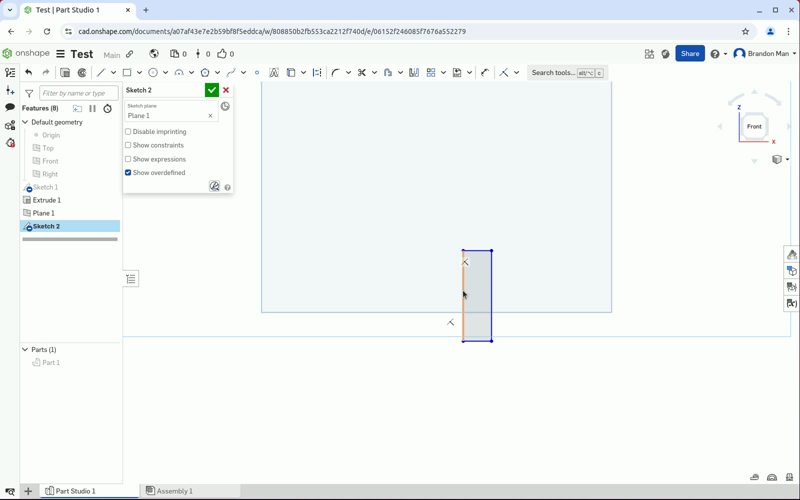
click(463, 290)
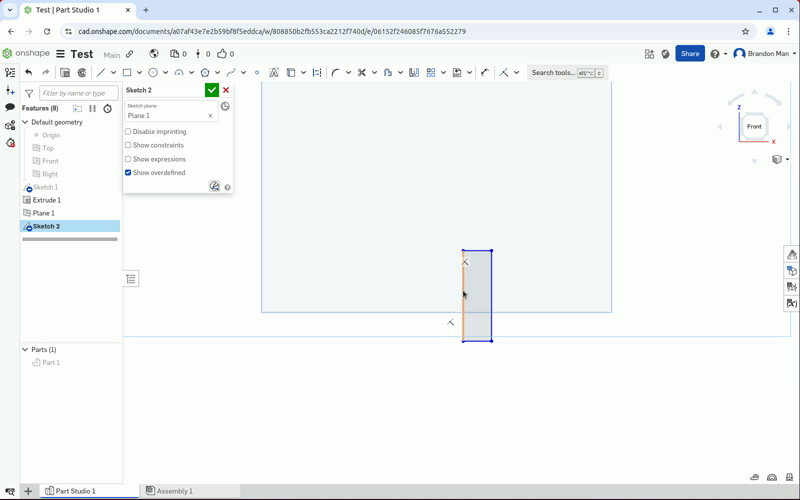
scroll(-6)
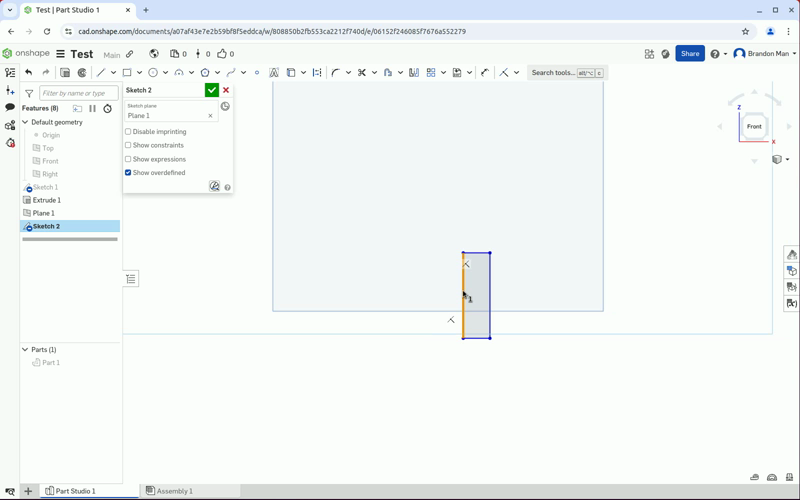
scroll(-6)
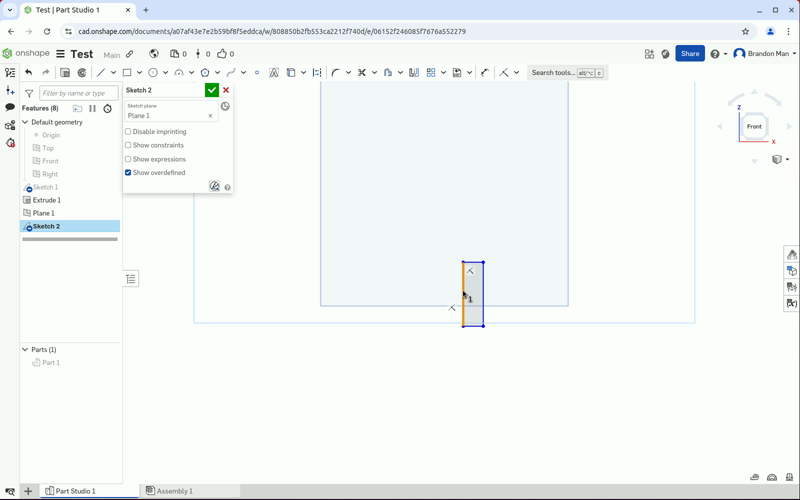
scroll(-6)
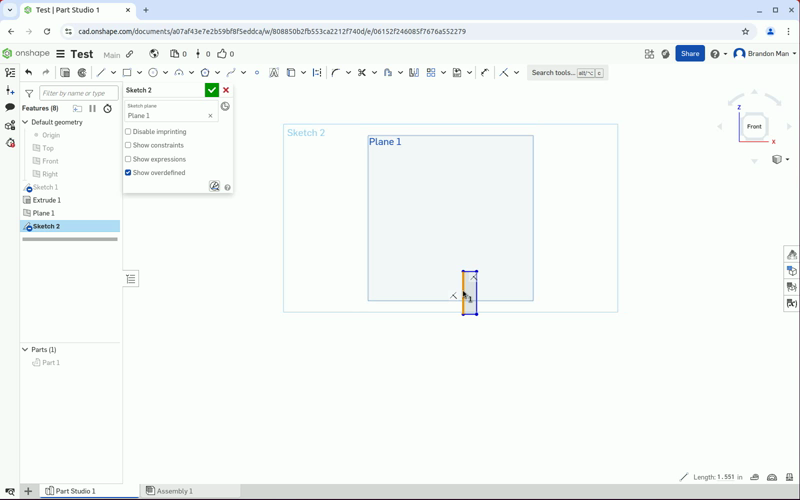
scroll(-6)
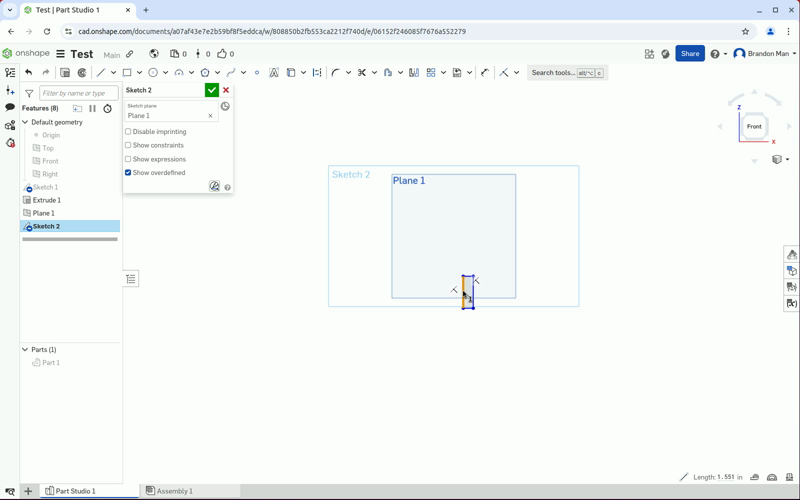
scroll(-6)
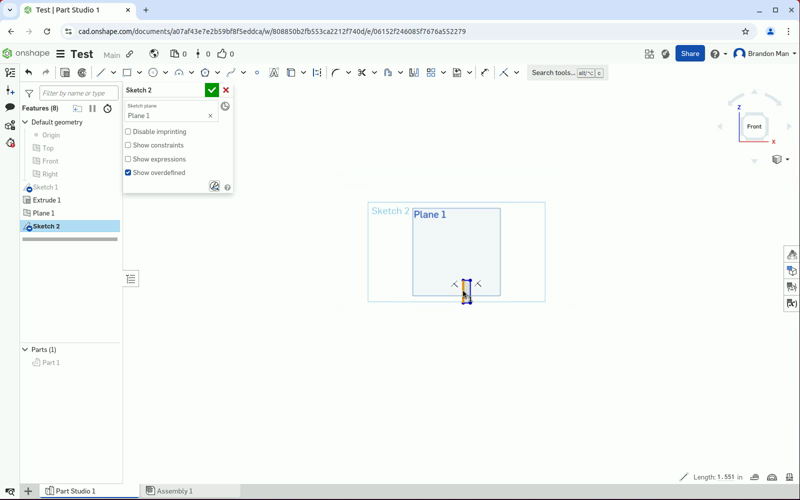
scroll(-6)
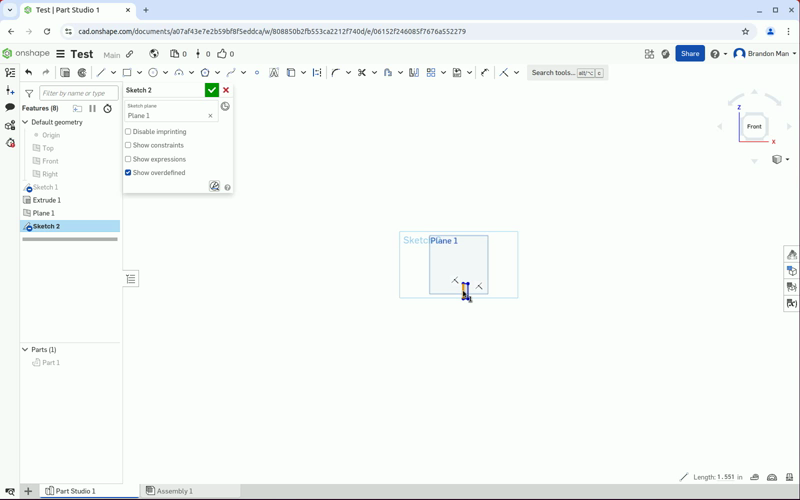
scroll(-6)
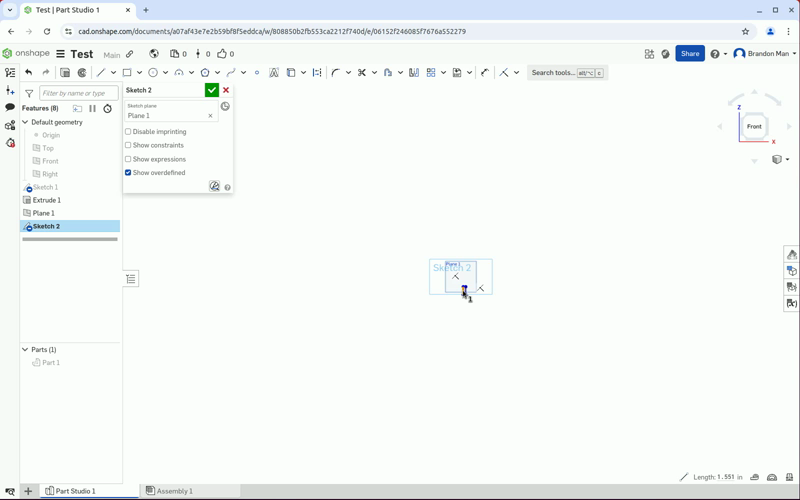
mouse_move(73, 352)
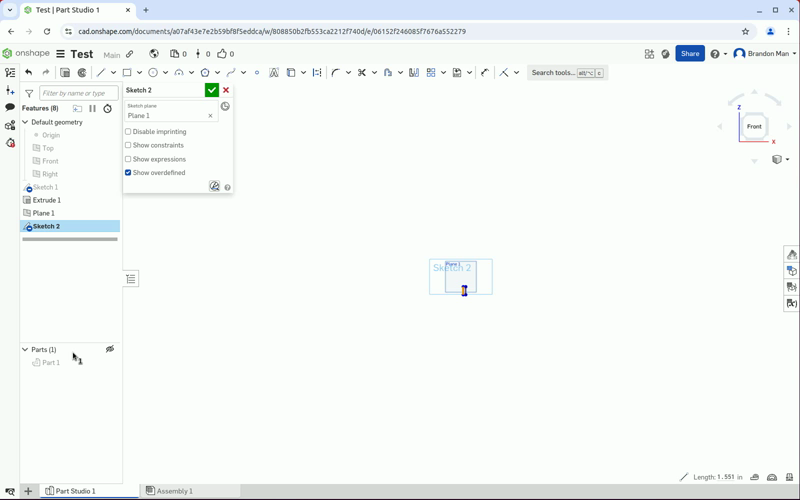
key(shift+y)
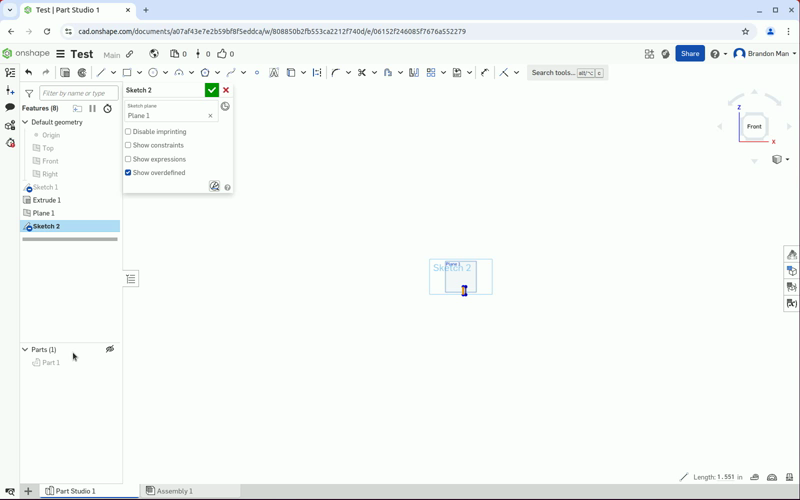
key(shift+e)
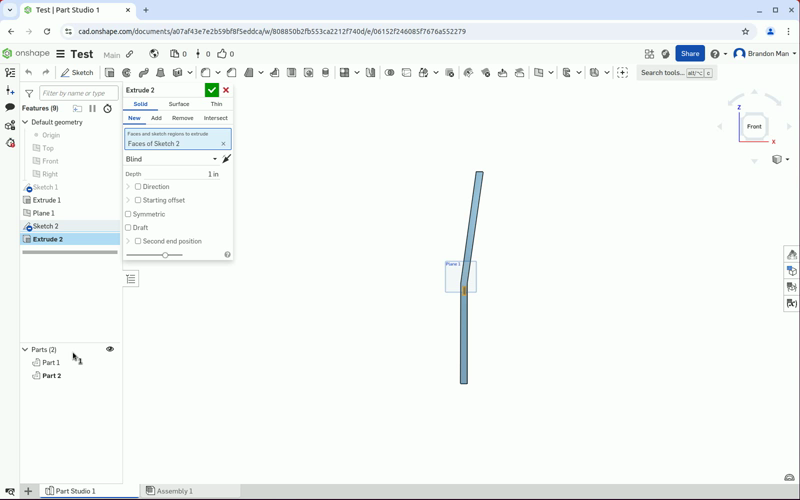
mouse_move(143, 106)
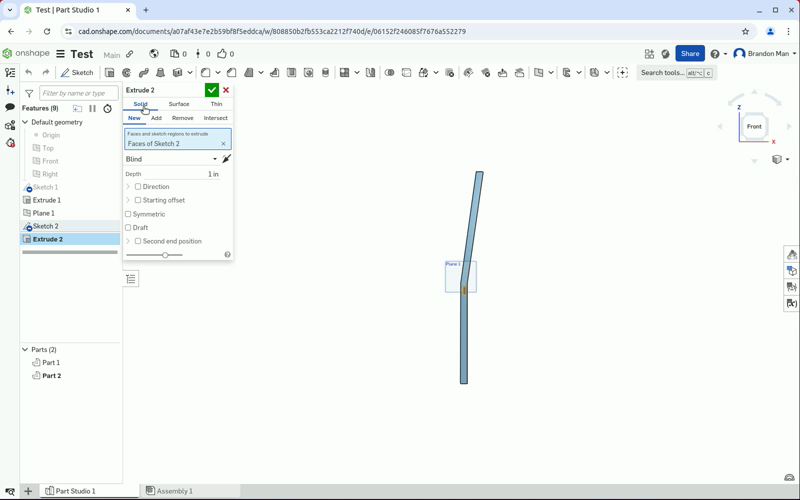
click(143, 106)
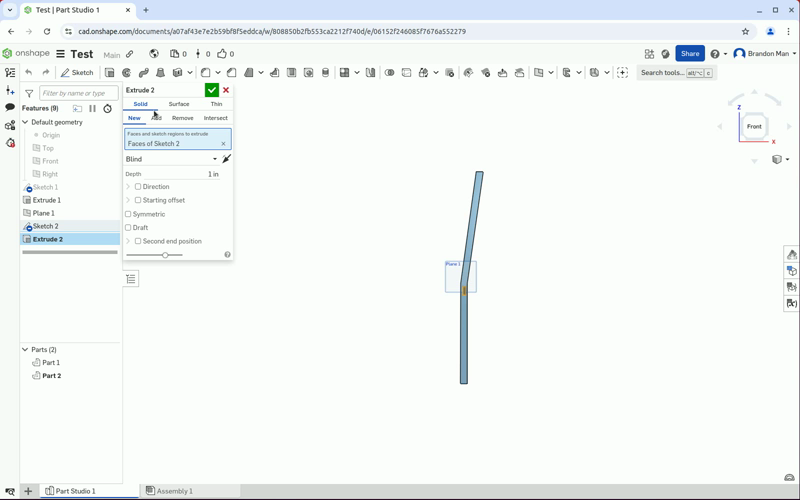
mouse_move(186, 120)
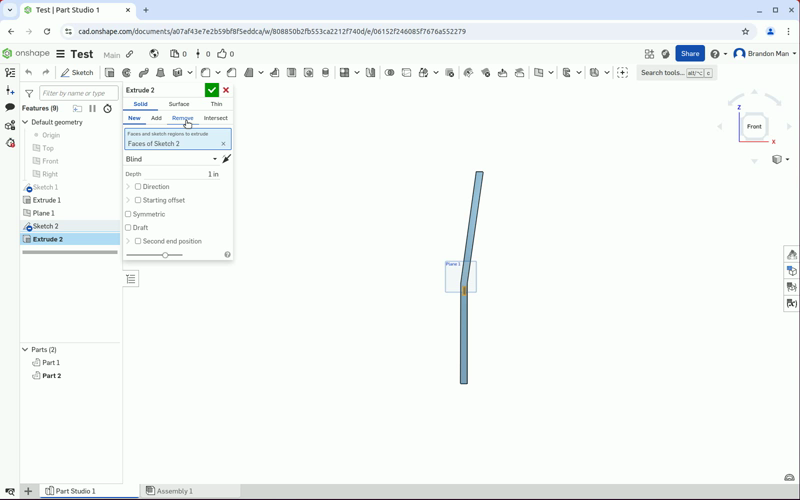
click(186, 120)
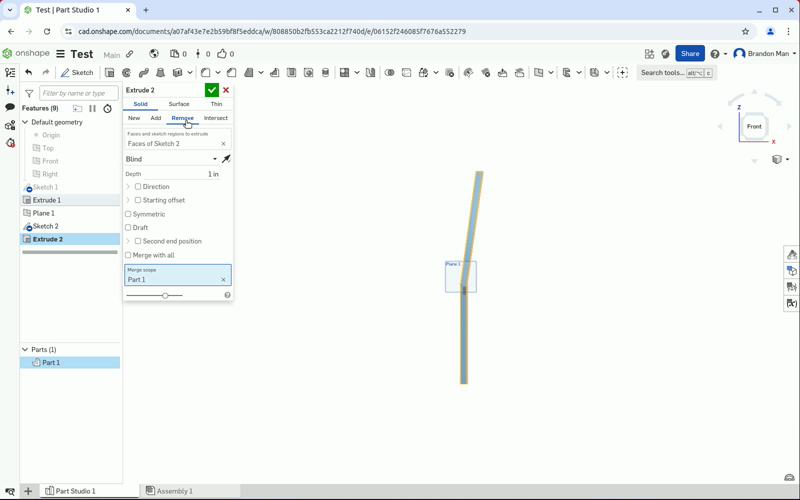
key(tab, 4)
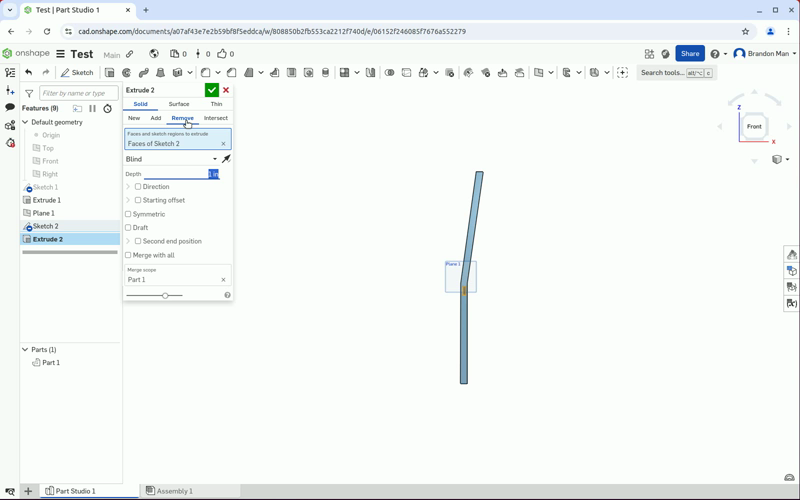
text(0.481)
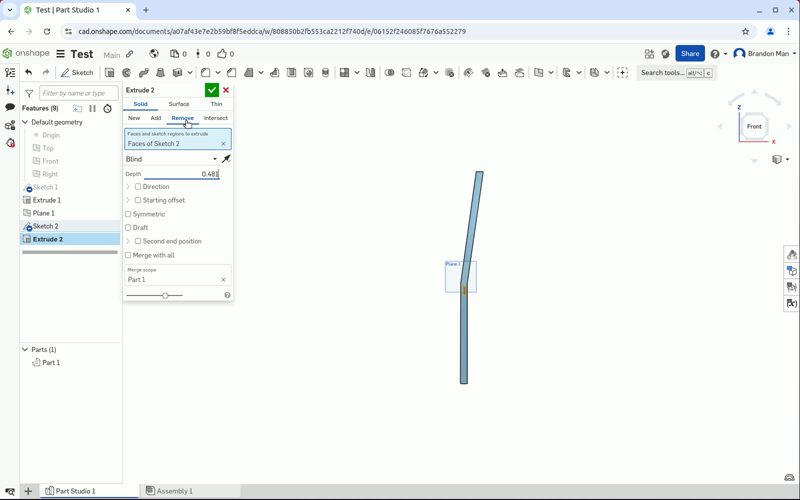
key(tab, 6)
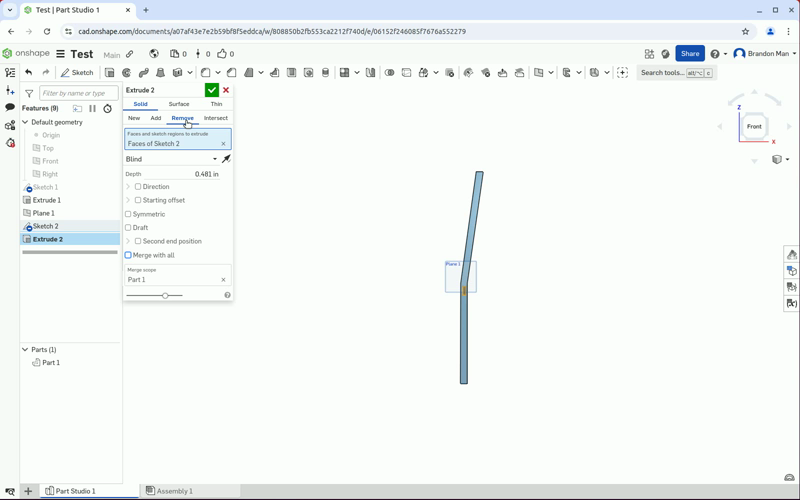
key(space)
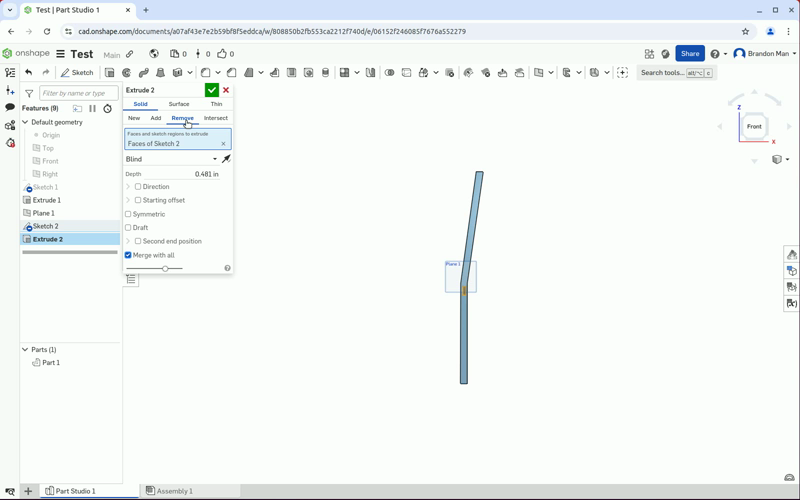
key(enter)
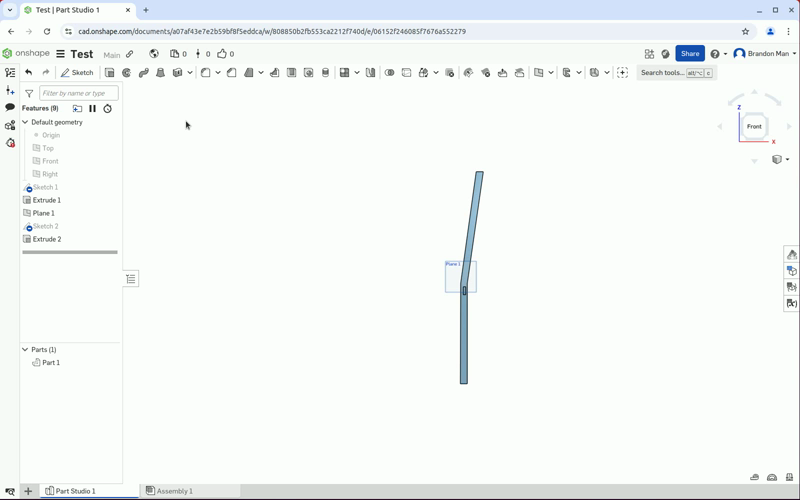
key(shift+h)
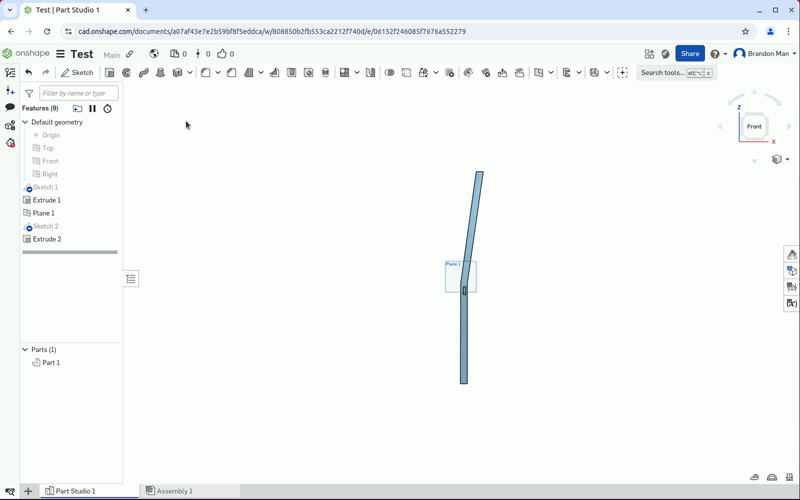
key(shift+h)
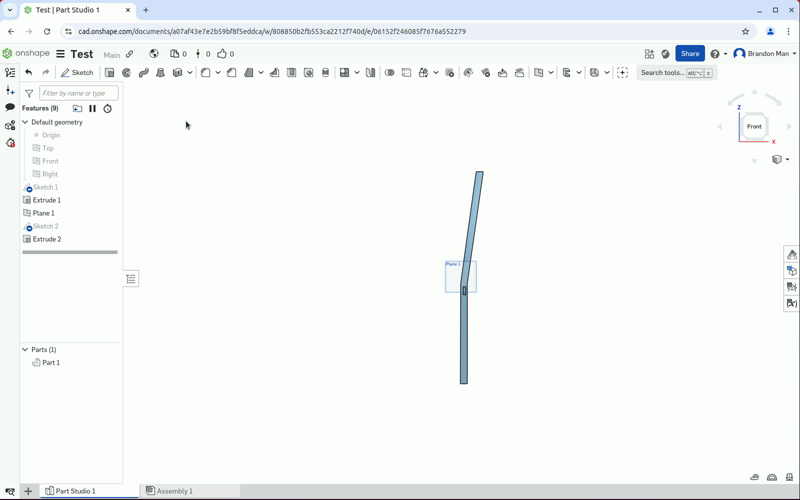
mouse_move(73, 189)
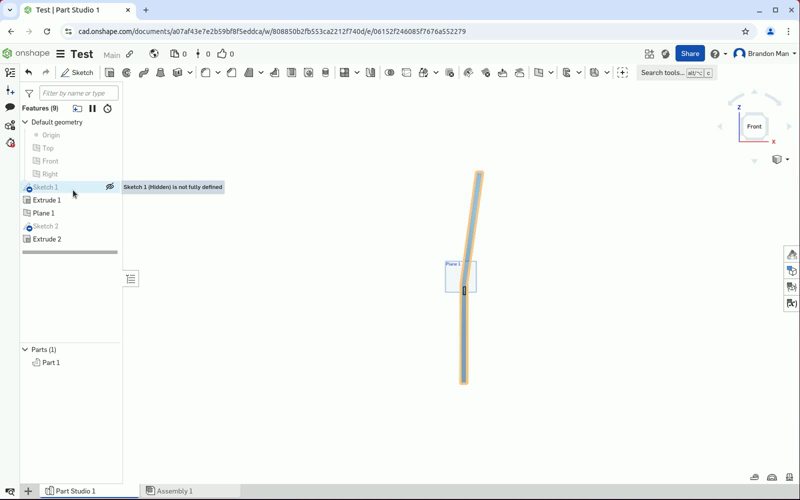
click(73, 189)
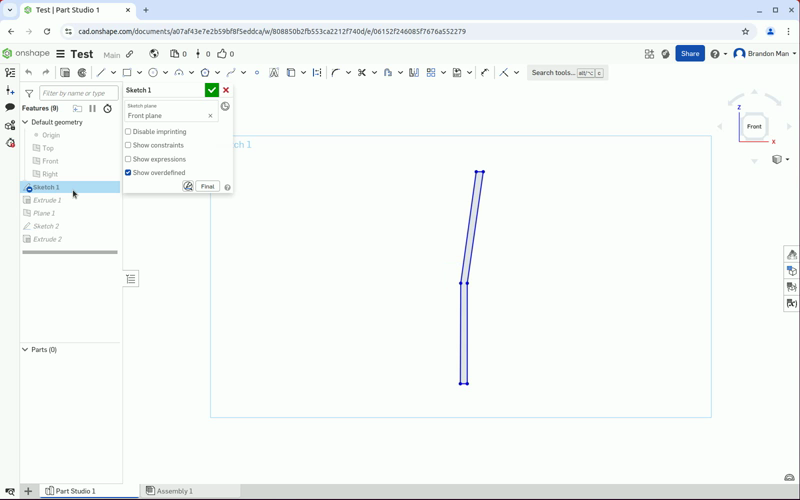
mouse_move(229, 92)
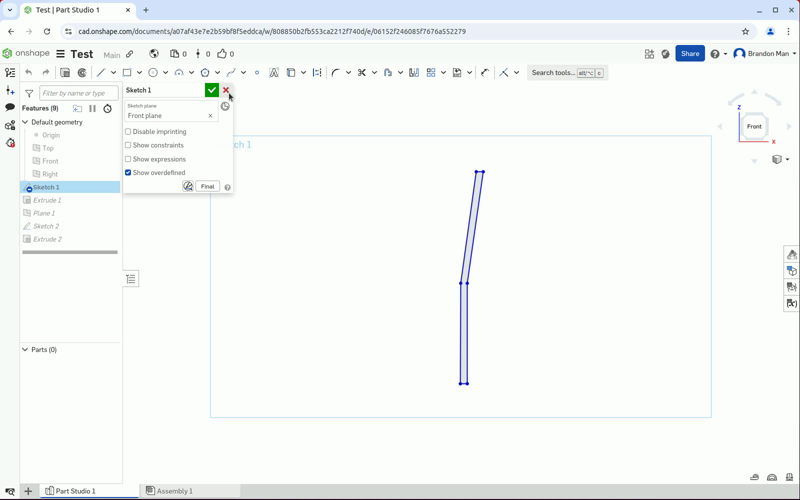
click(229, 92)
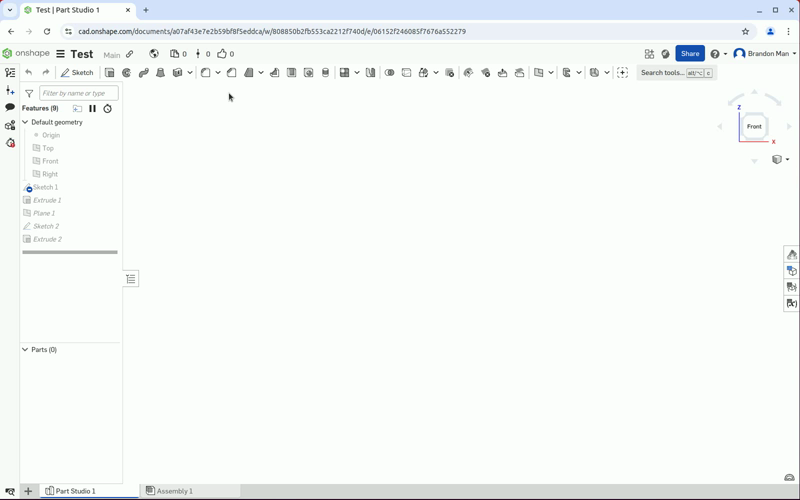
key(shift+s)
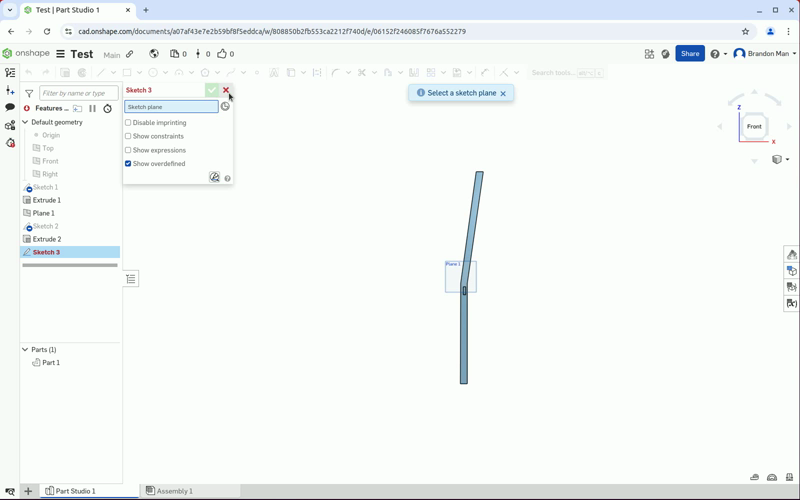
mouse_move(73, 215)
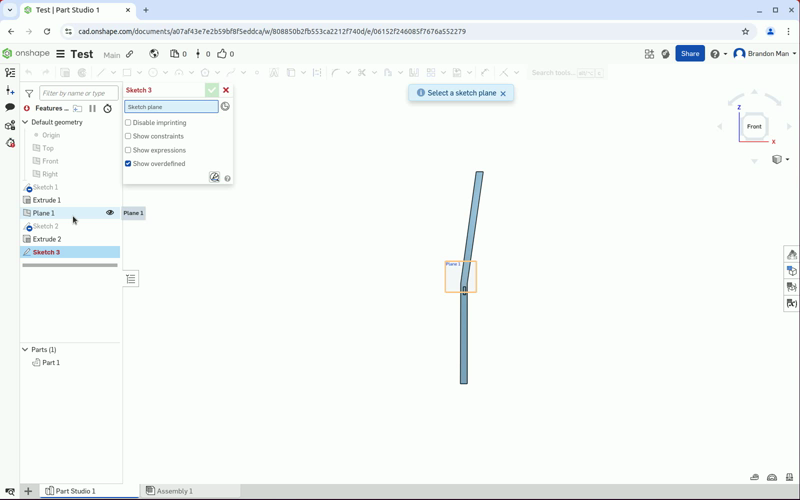
click(73, 215)
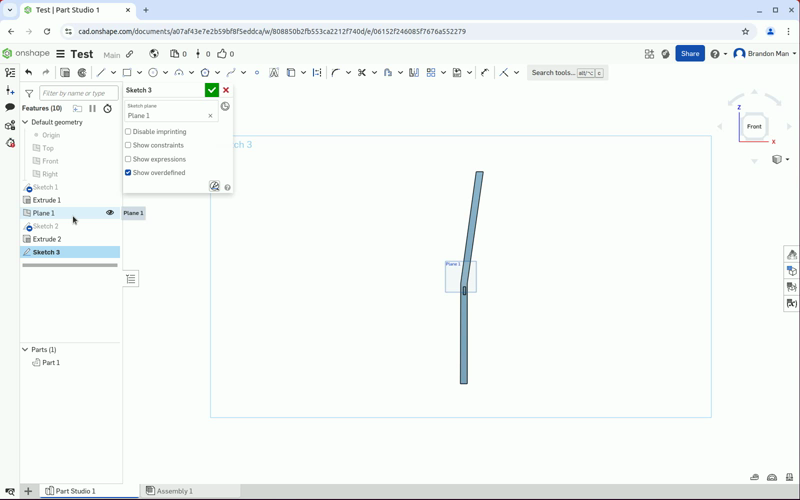
mouse_move(73, 352)
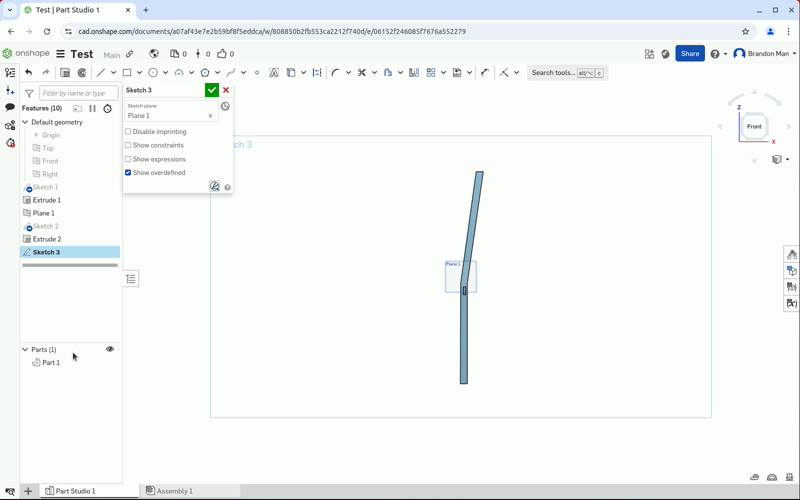
key(y)
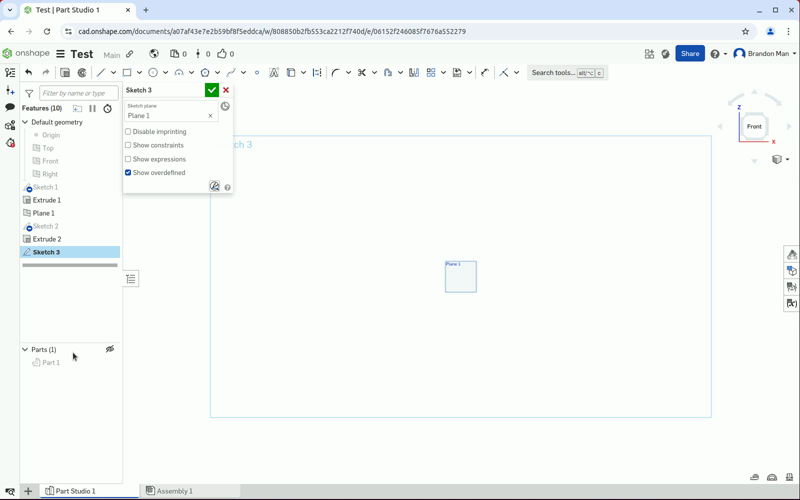
key(l)
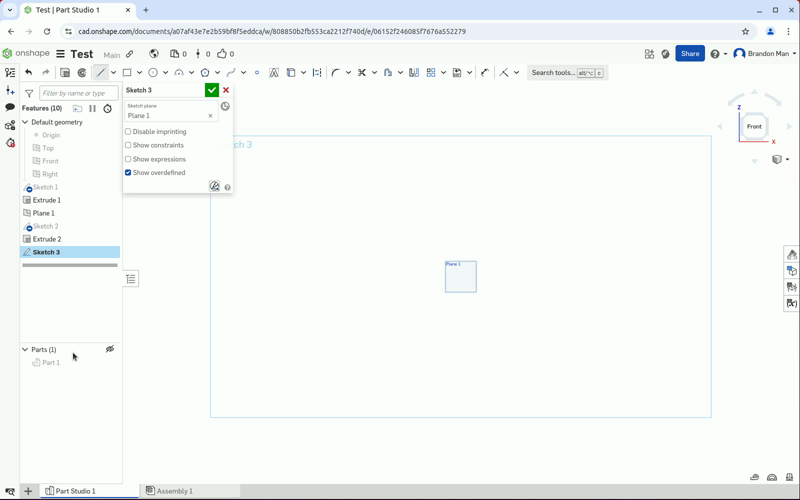
key_down(shift)
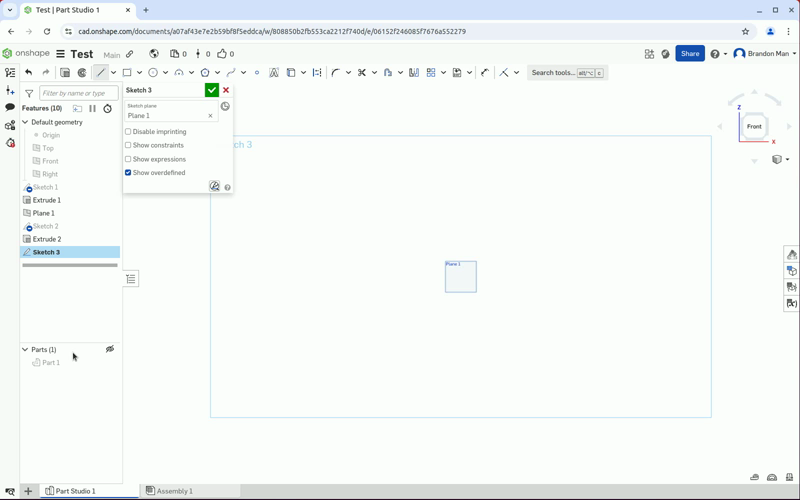
mouse_move(476, 186)
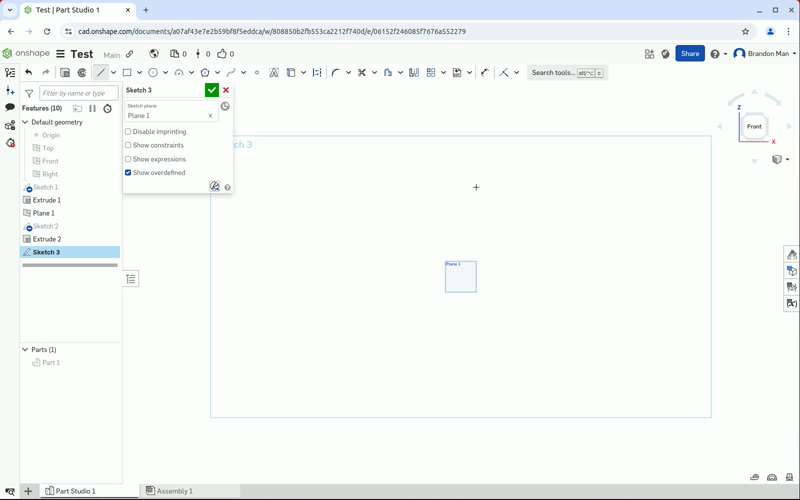
click(476, 186)
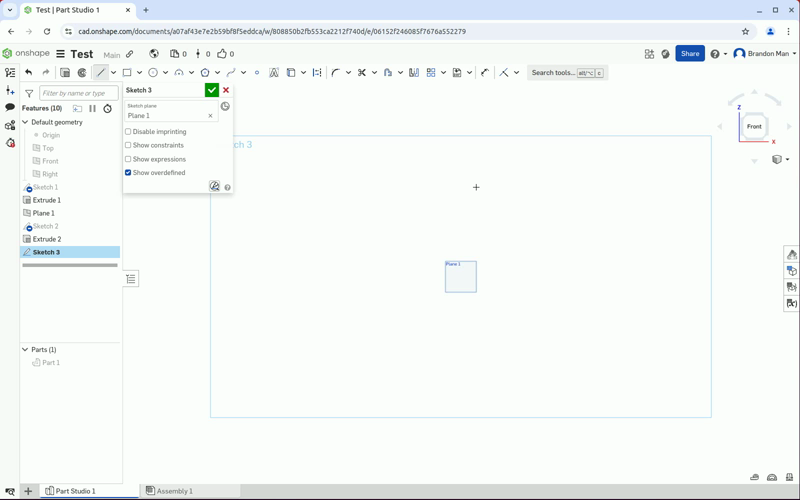
key_up(shift)
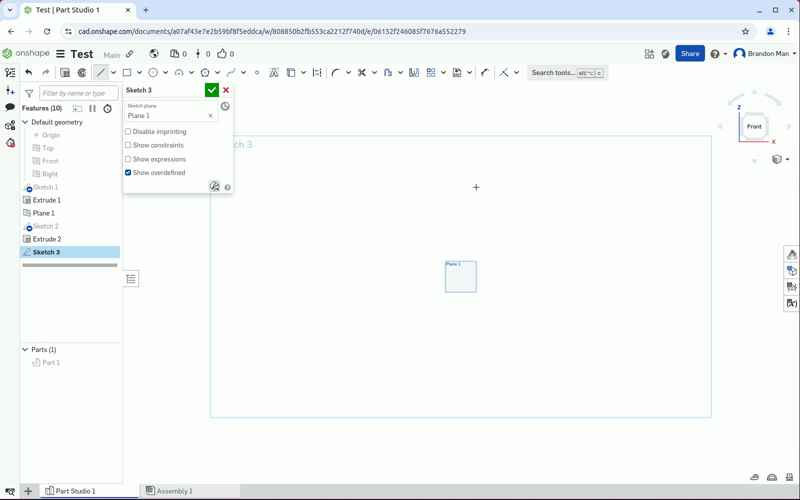
key_down(shift)
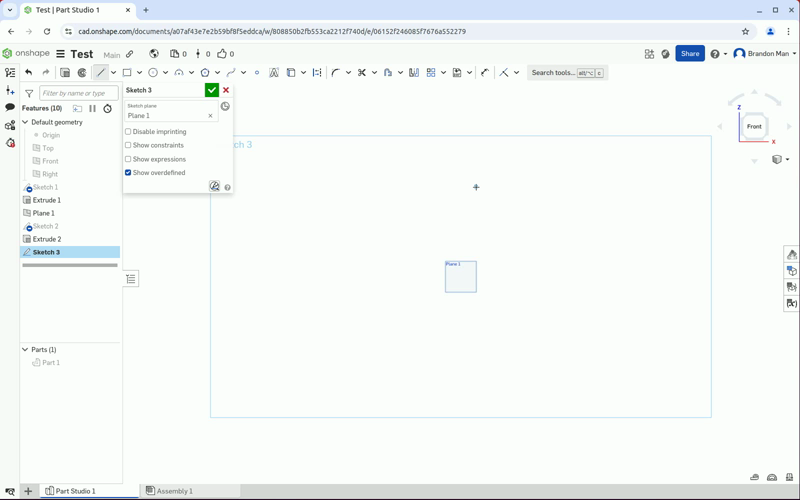
mouse_move(506, 186)
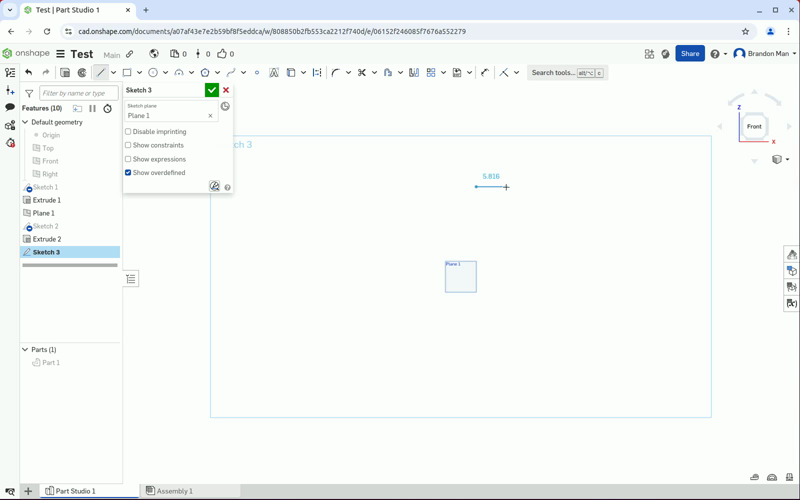
mouse_move(479, 187)
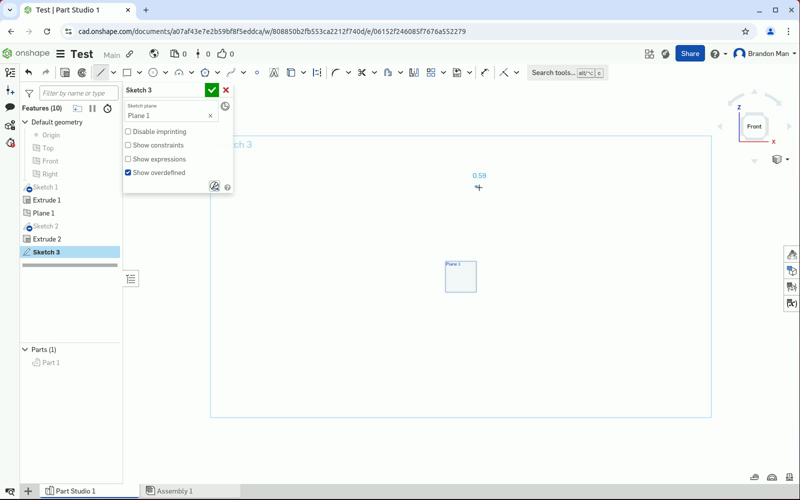
scroll(6)
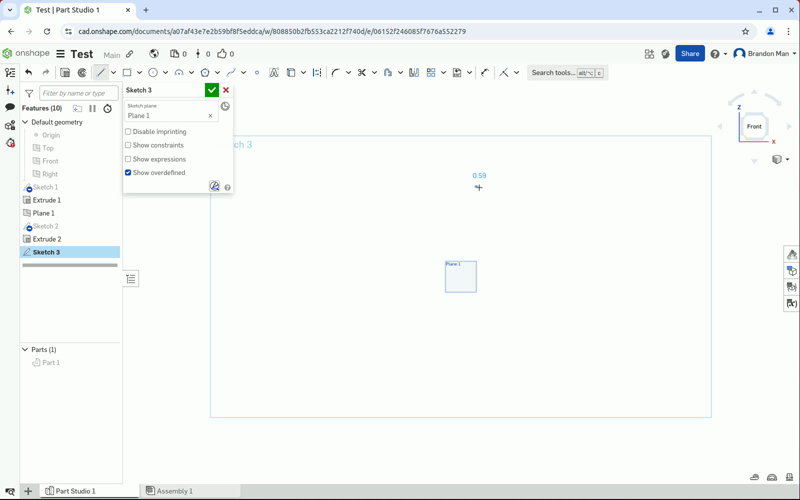
scroll(6)
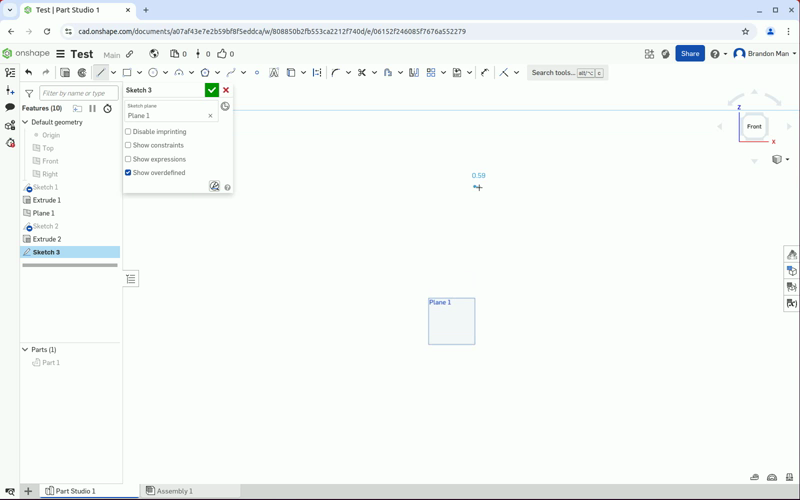
scroll(6)
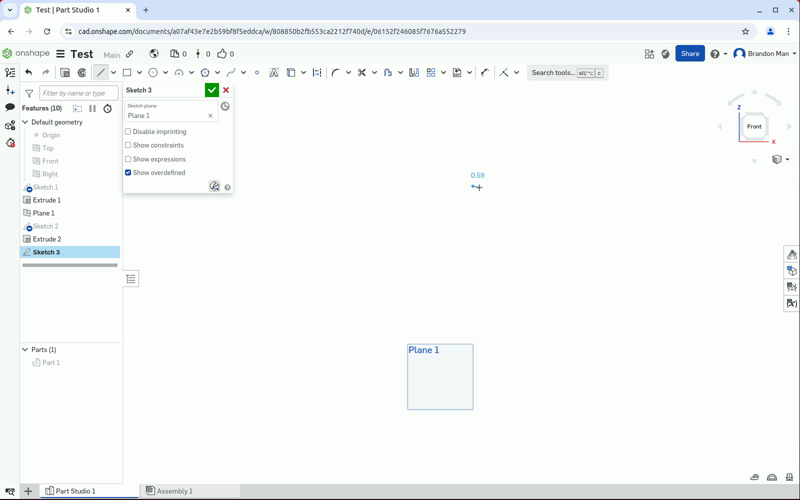
scroll(6)
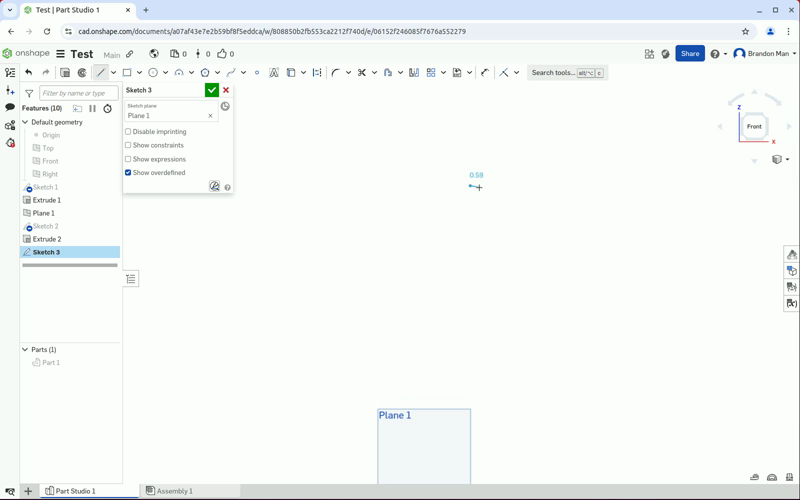
scroll(6)
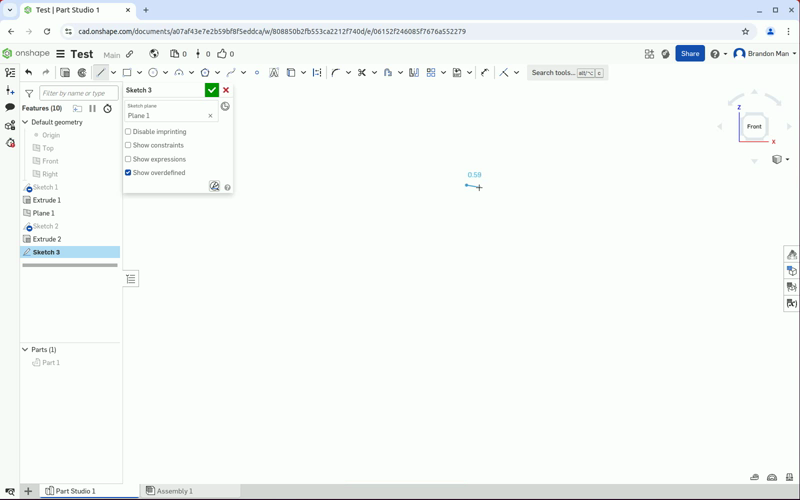
scroll(6)
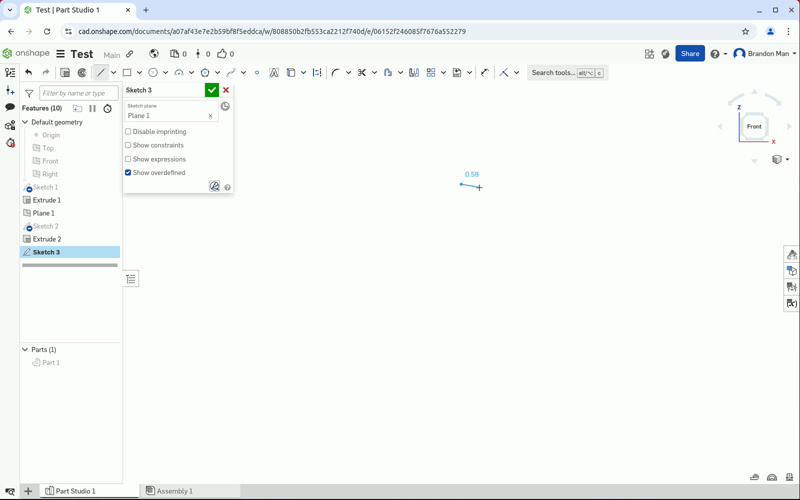
scroll(6)
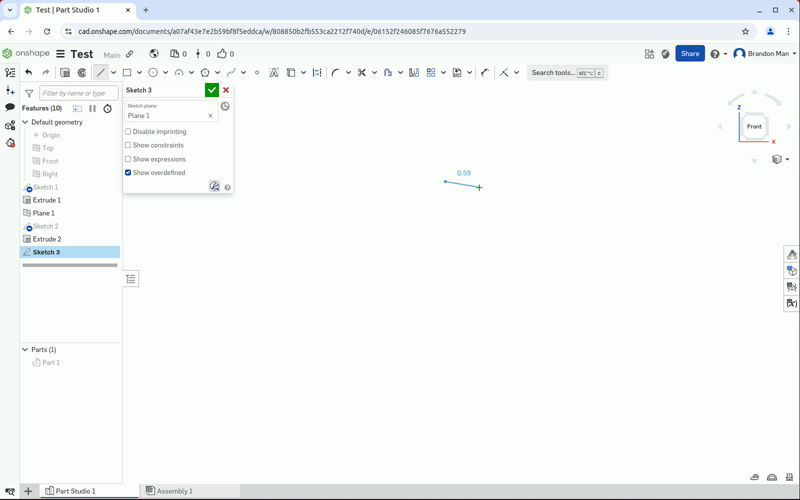
click(479, 187)
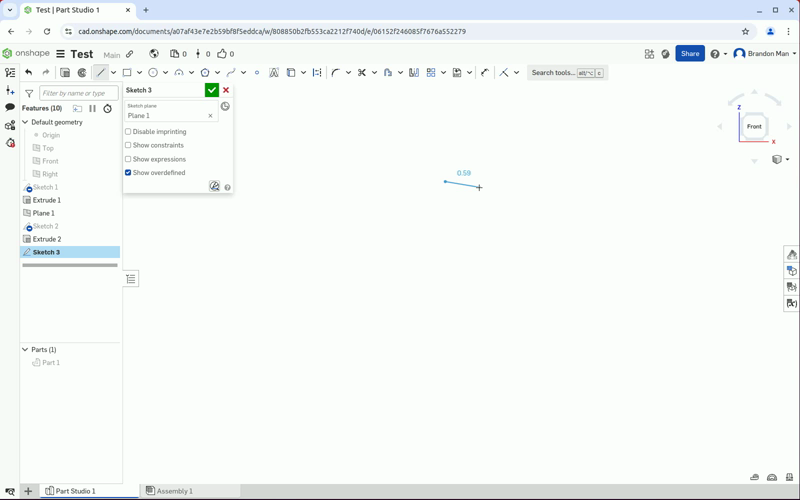
scroll(-6)
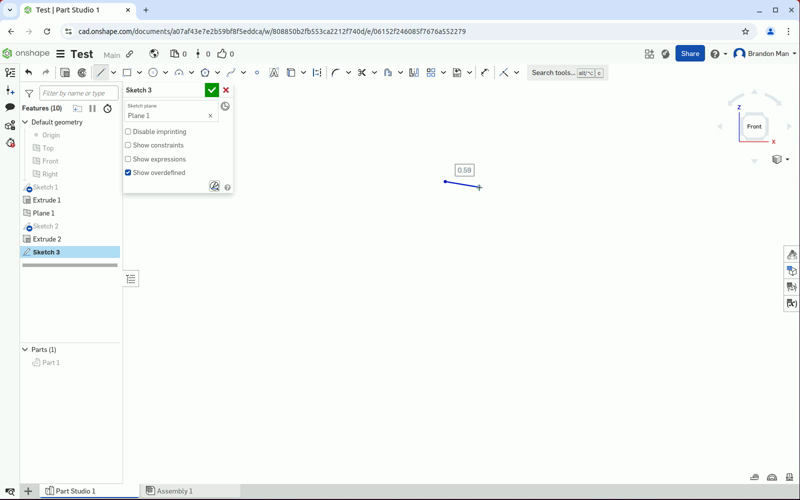
scroll(-6)
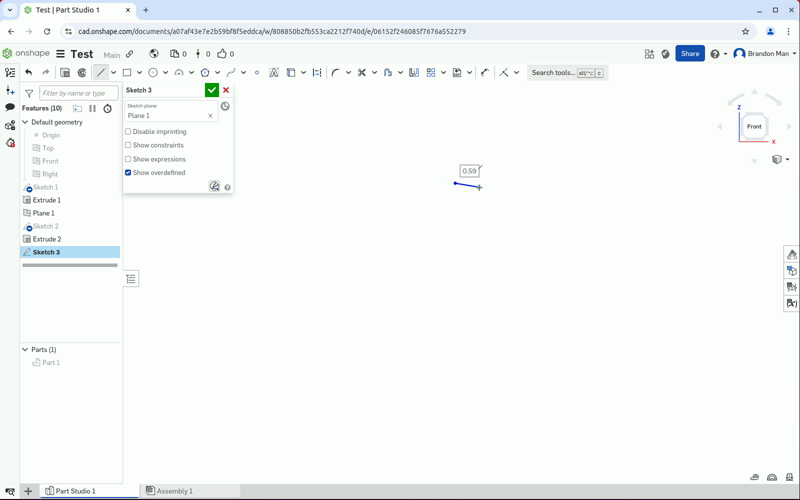
scroll(-6)
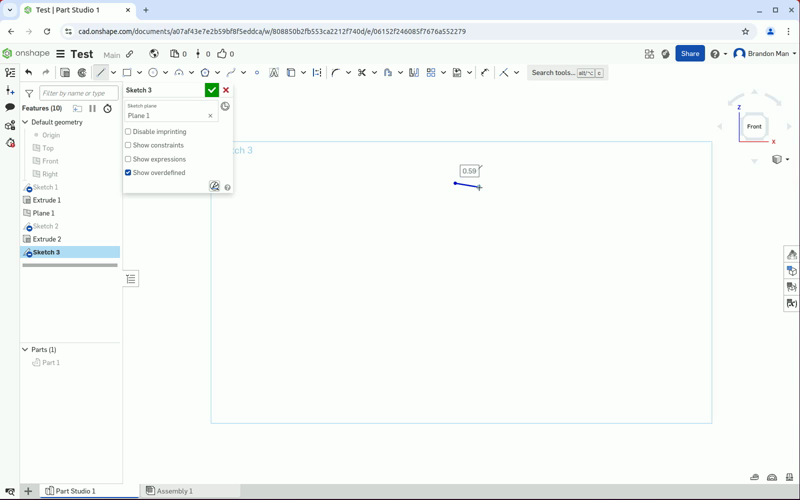
scroll(-6)
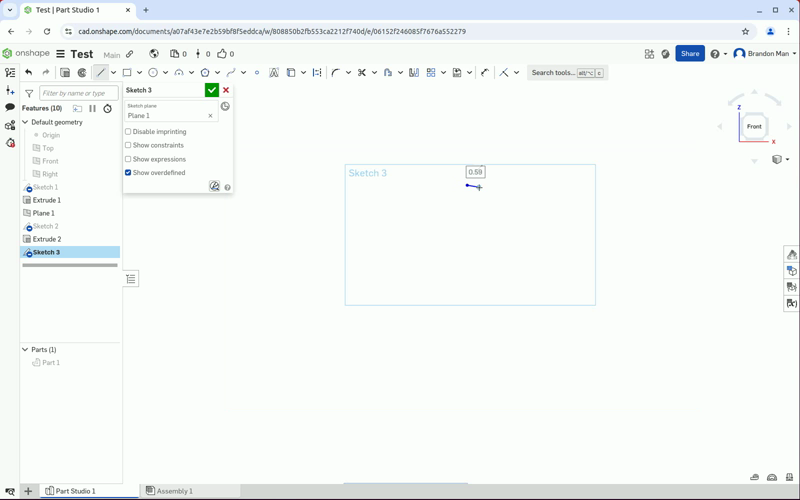
scroll(-6)
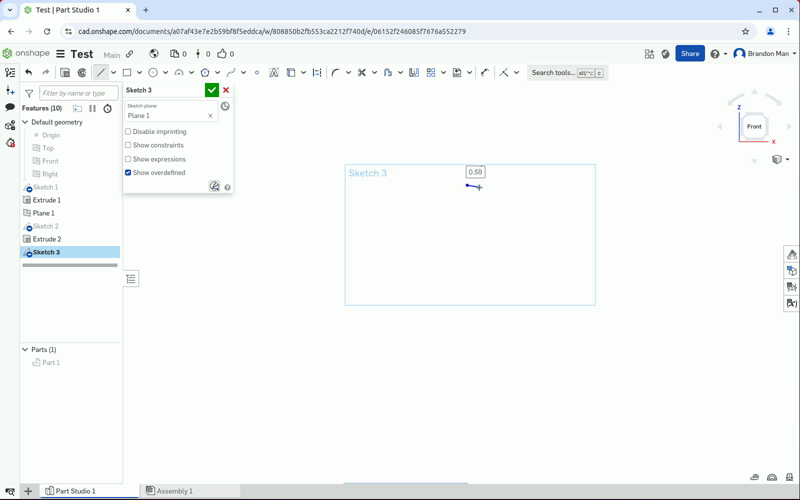
scroll(-6)
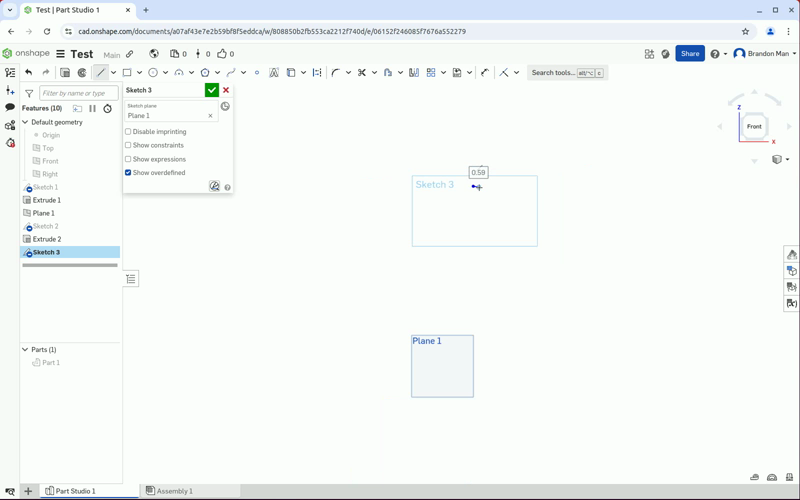
scroll(-6)
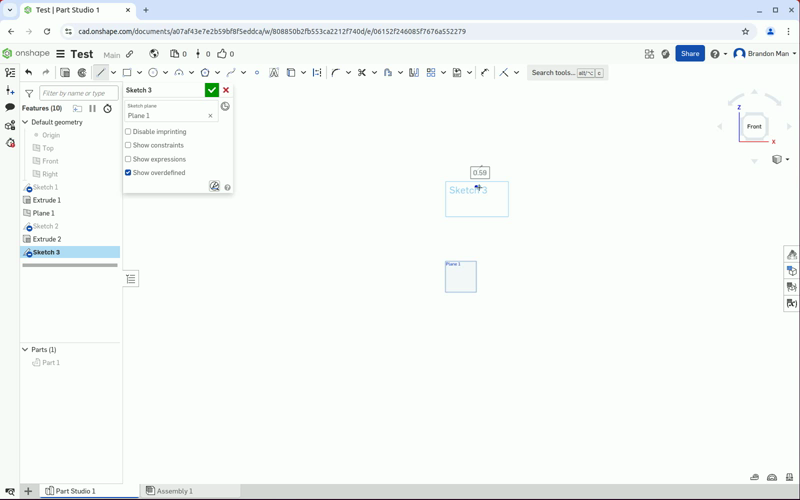
key_up(shift)
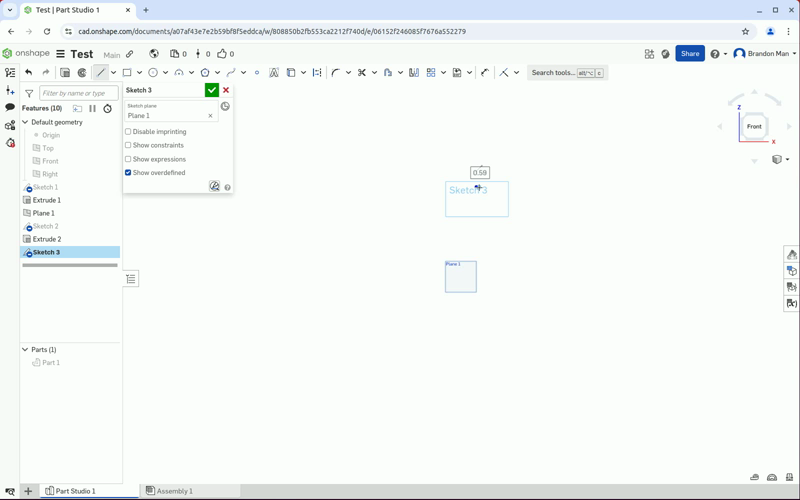
key_down(shift)
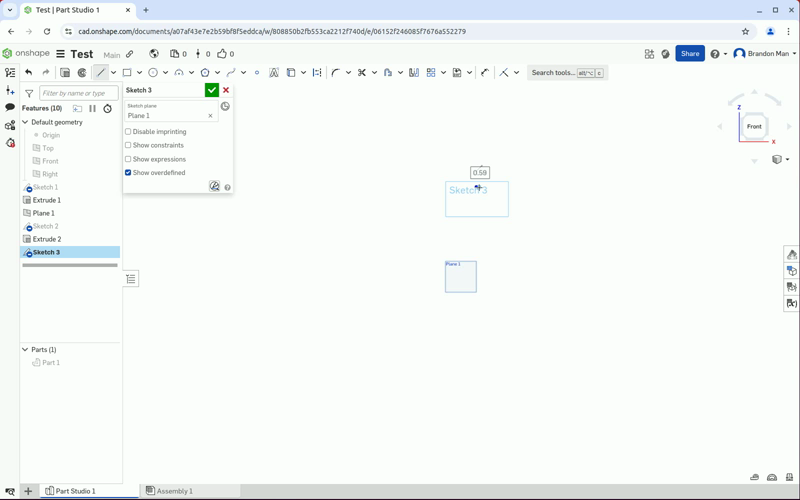
mouse_move(509, 187)
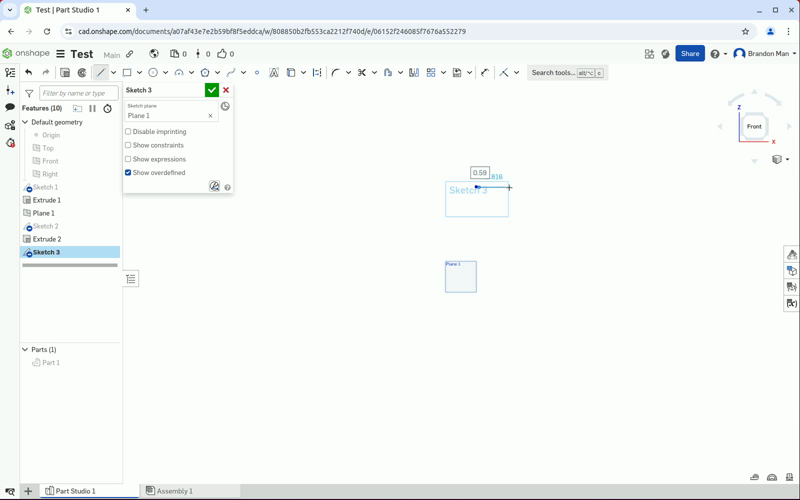
mouse_move(479, 181)
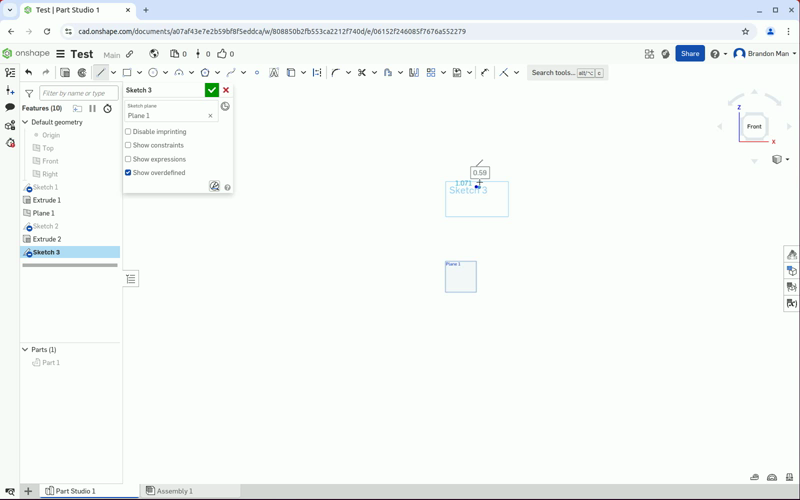
scroll(6)
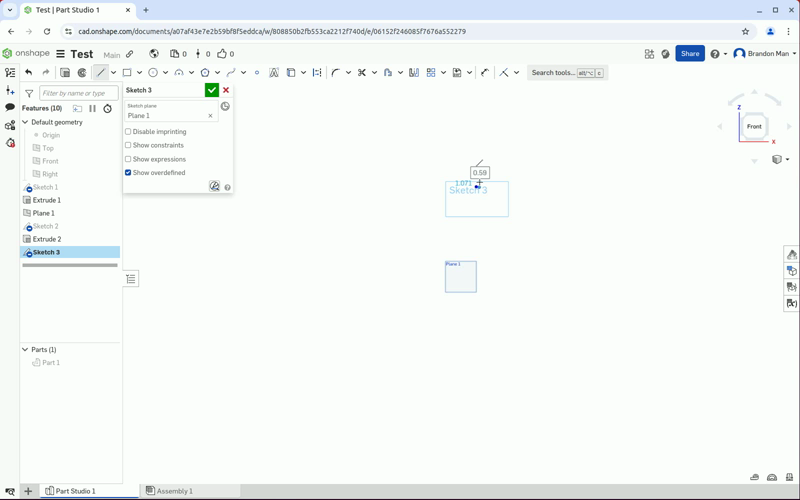
scroll(6)
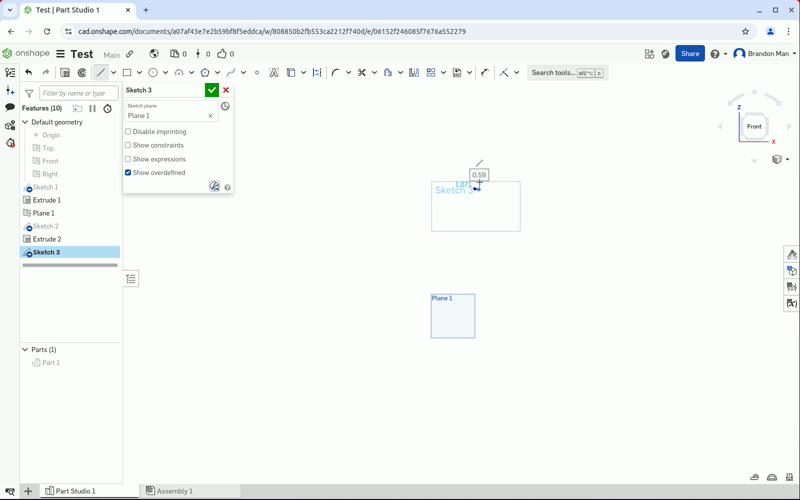
scroll(6)
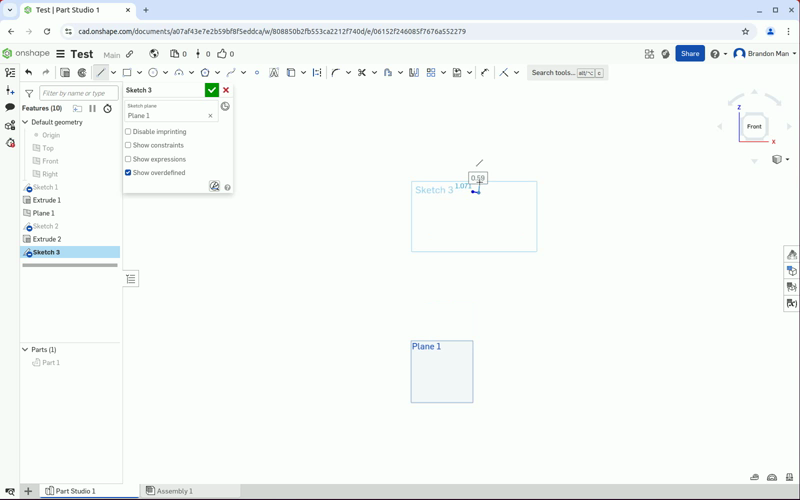
scroll(6)
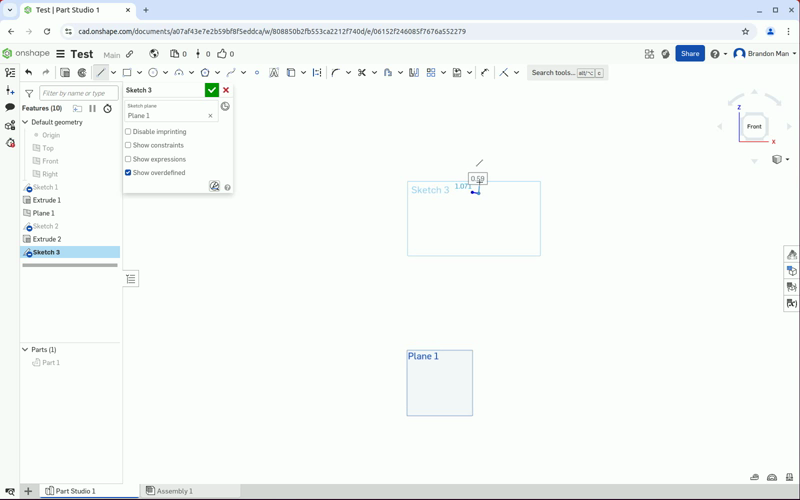
scroll(6)
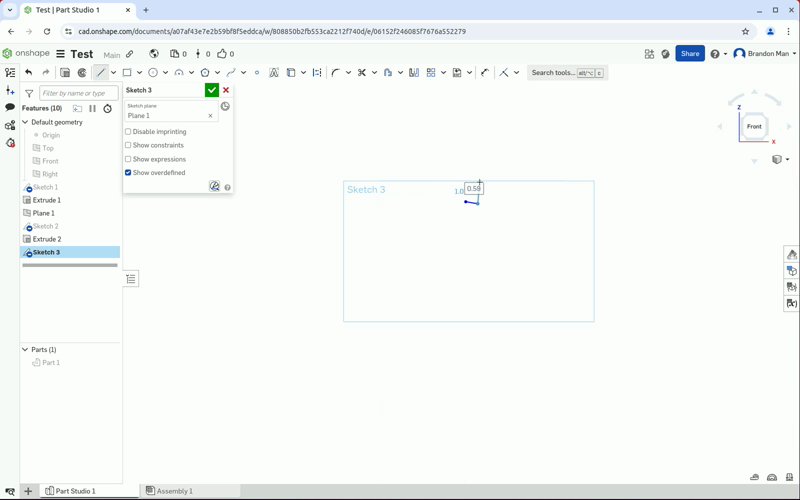
scroll(6)
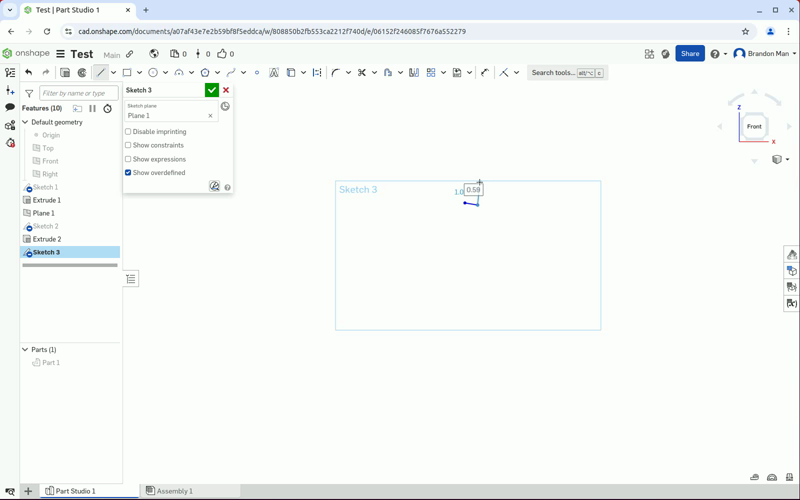
scroll(6)
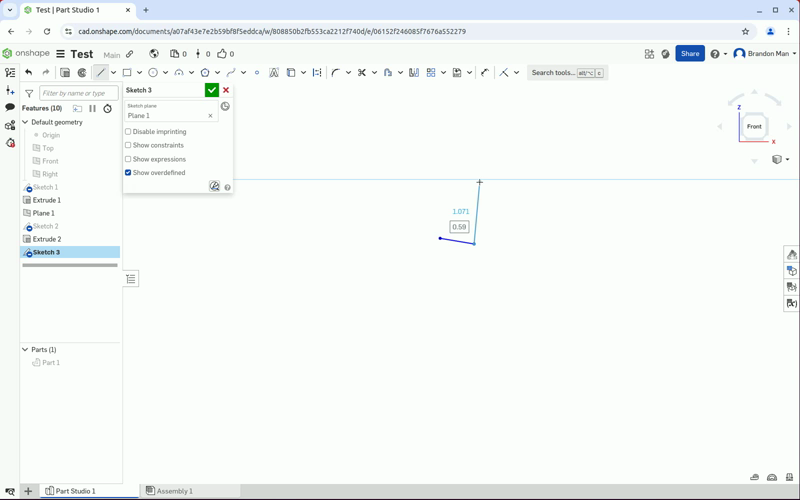
click(479, 181)
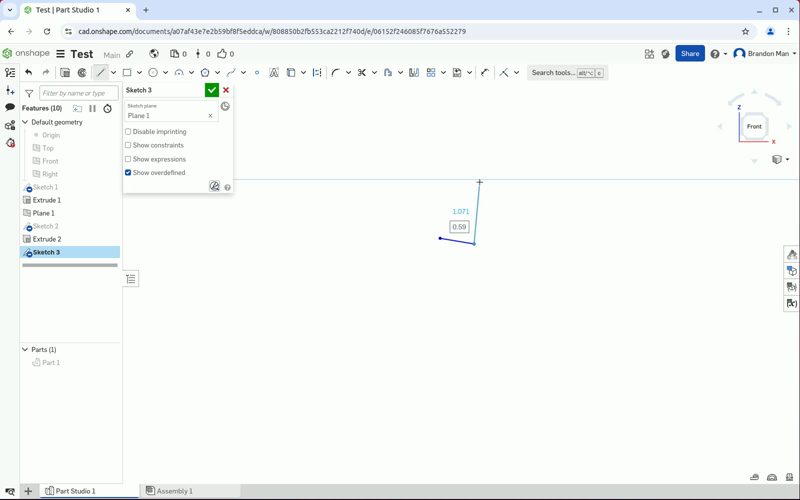
scroll(-6)
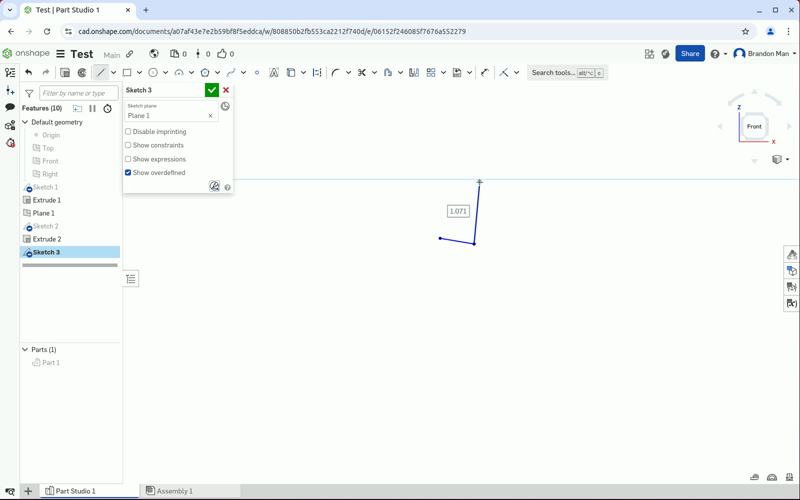
scroll(-6)
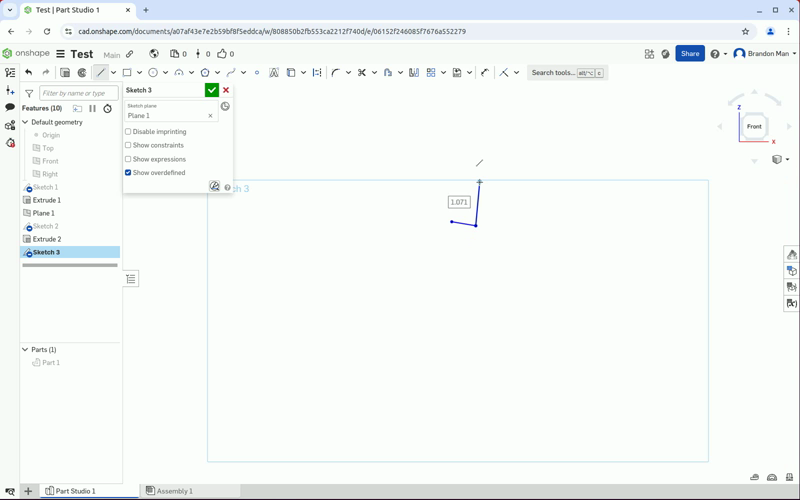
scroll(-6)
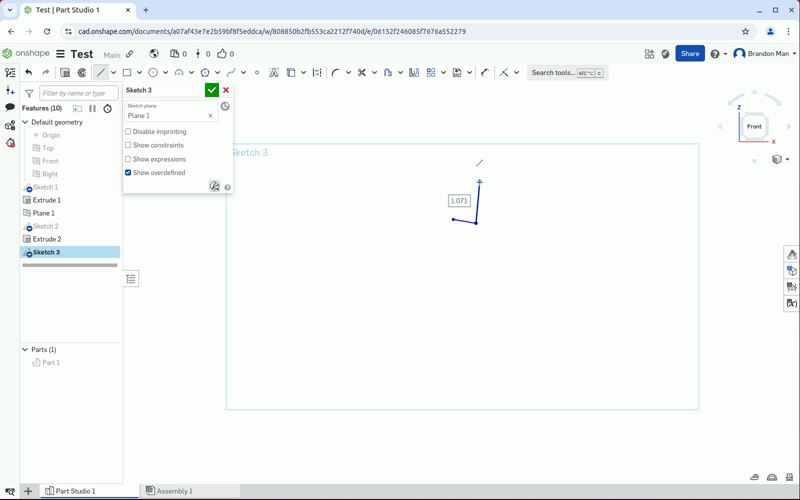
scroll(-6)
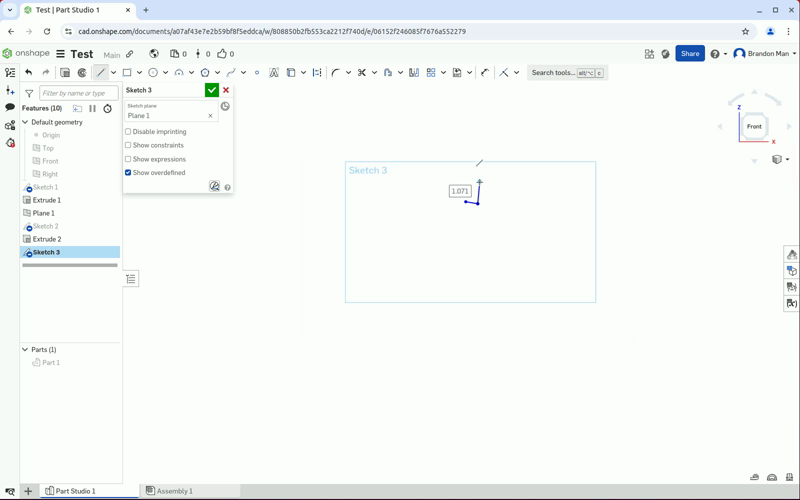
scroll(-6)
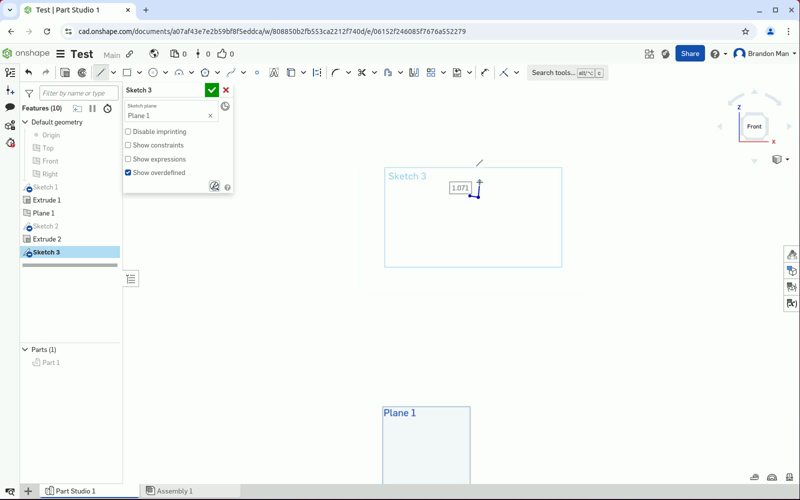
scroll(-6)
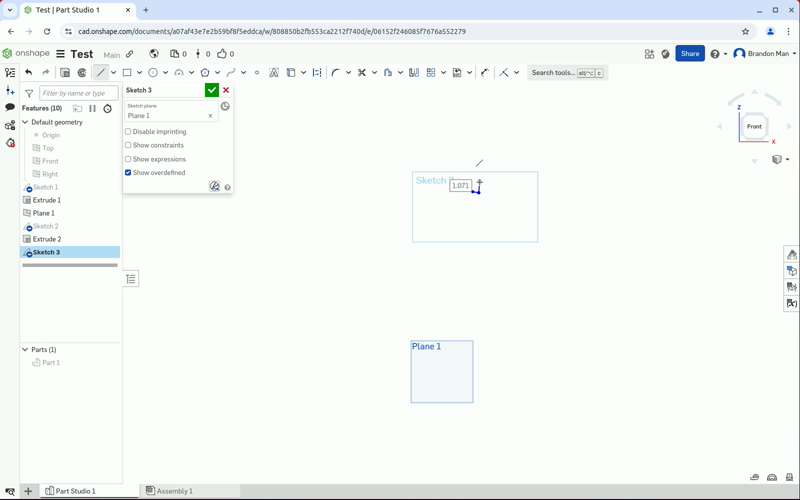
scroll(-6)
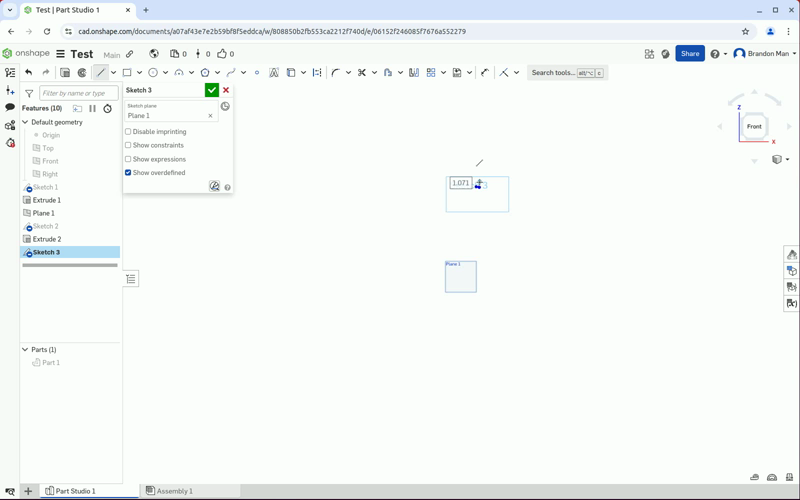
key_up(shift)
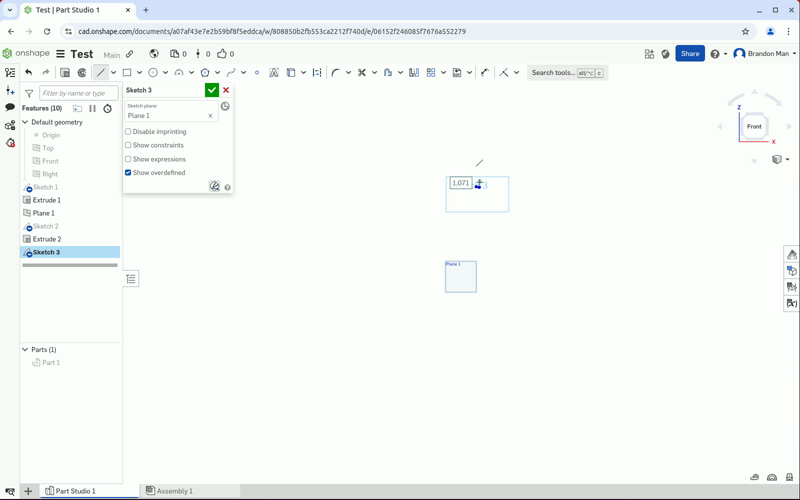
key_down(shift)
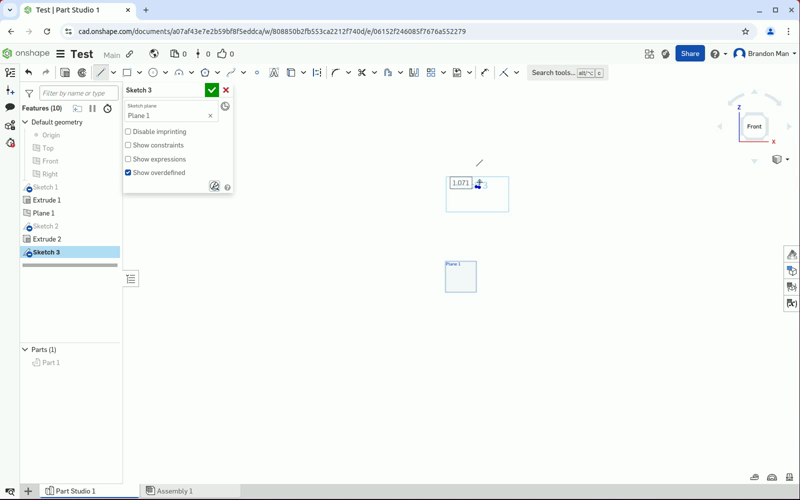
mouse_move(509, 181)
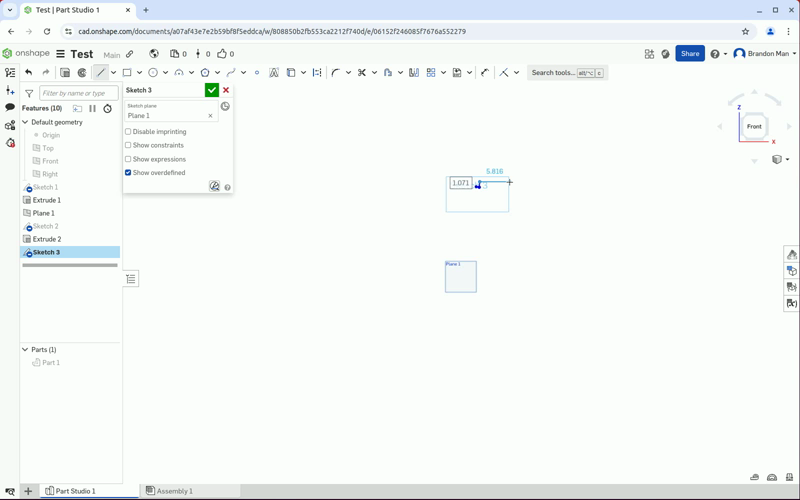
mouse_move(477, 180)
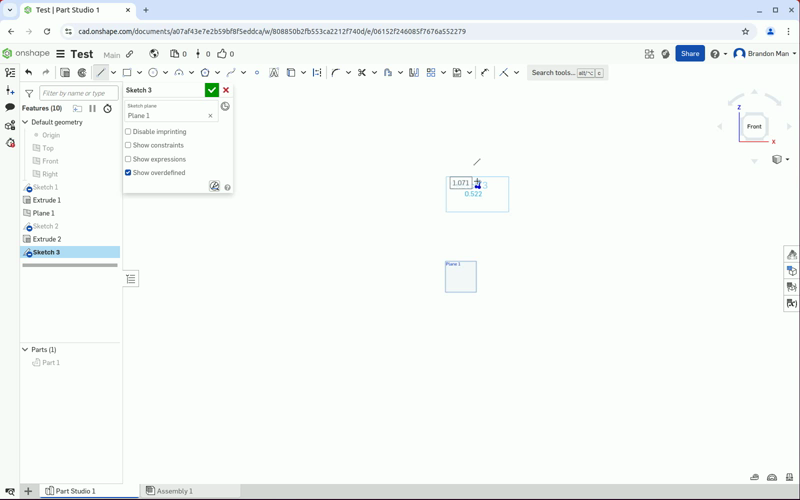
scroll(6)
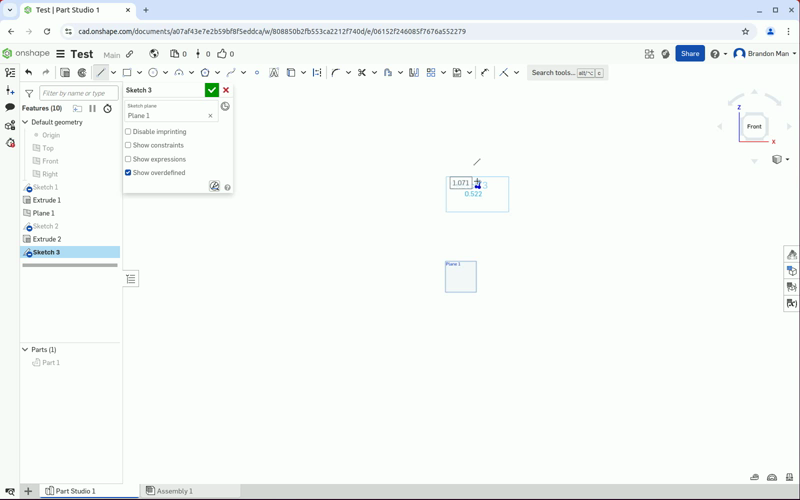
scroll(6)
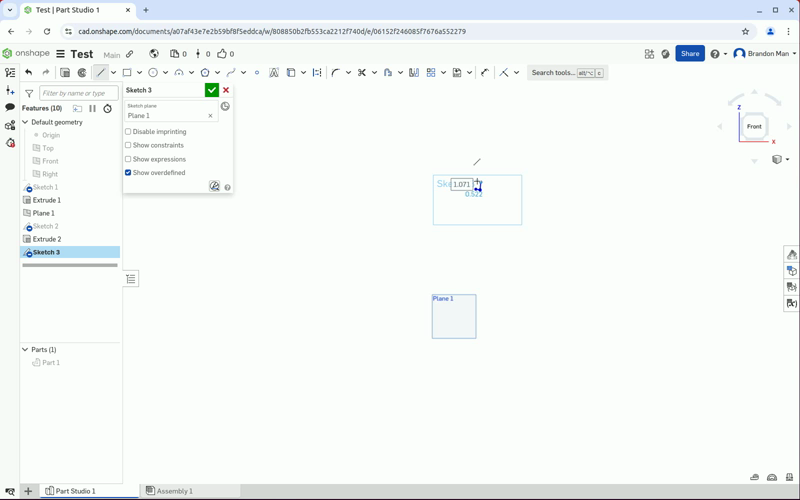
scroll(6)
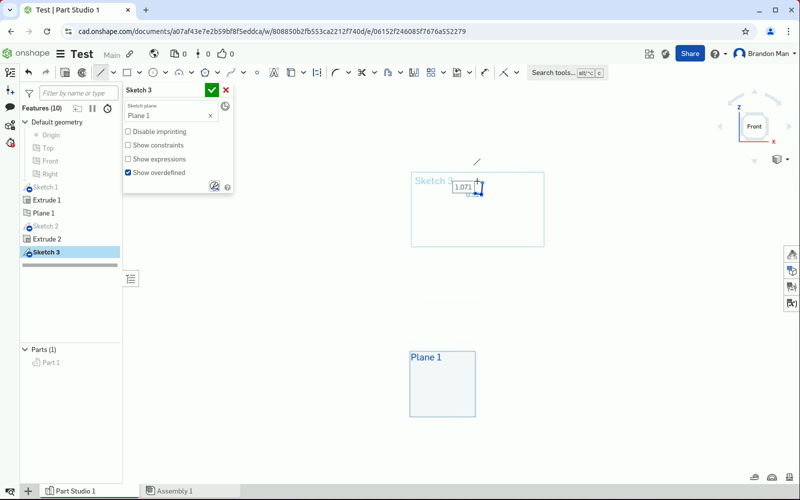
scroll(6)
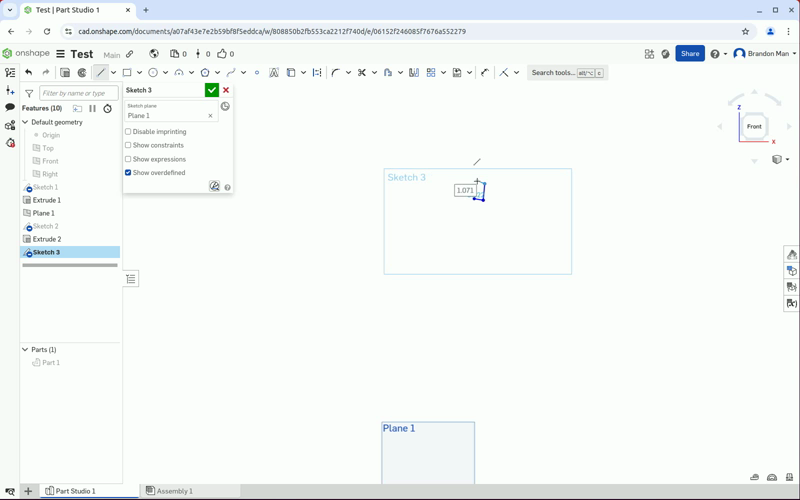
scroll(6)
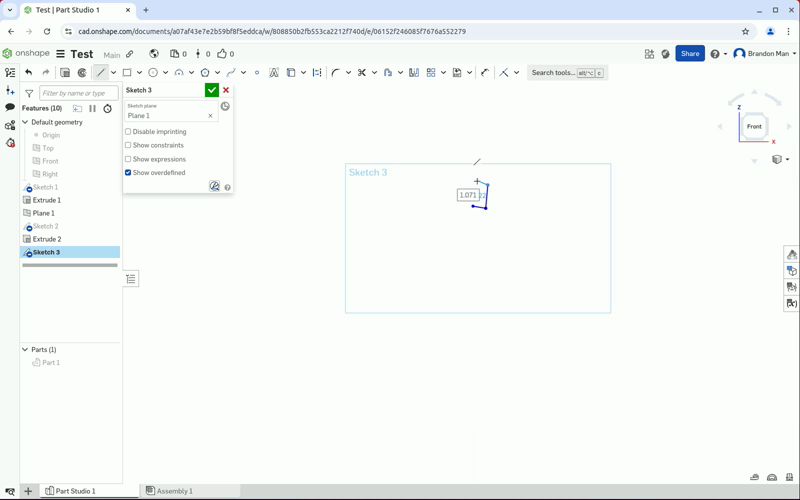
scroll(6)
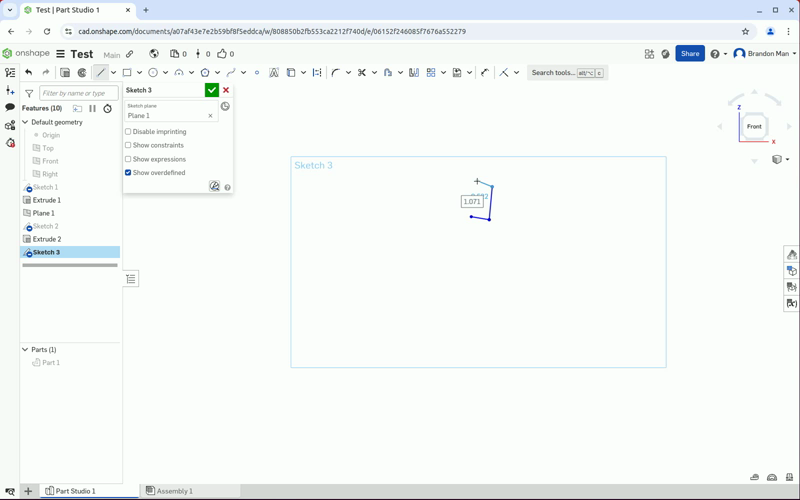
scroll(6)
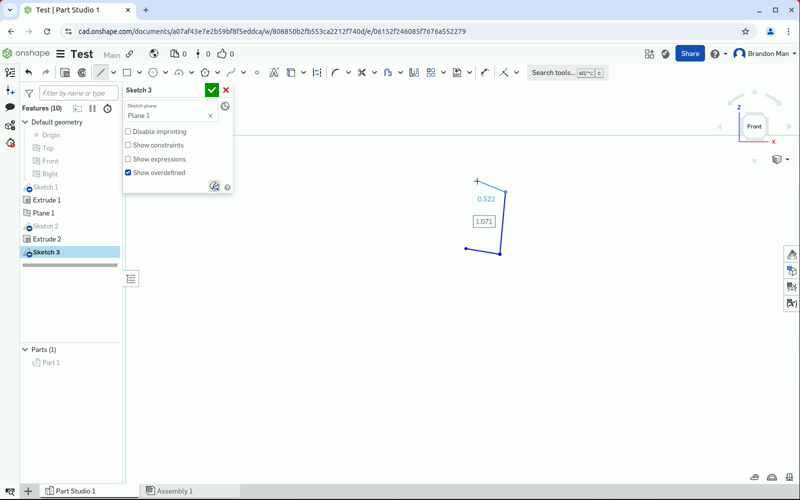
click(477, 180)
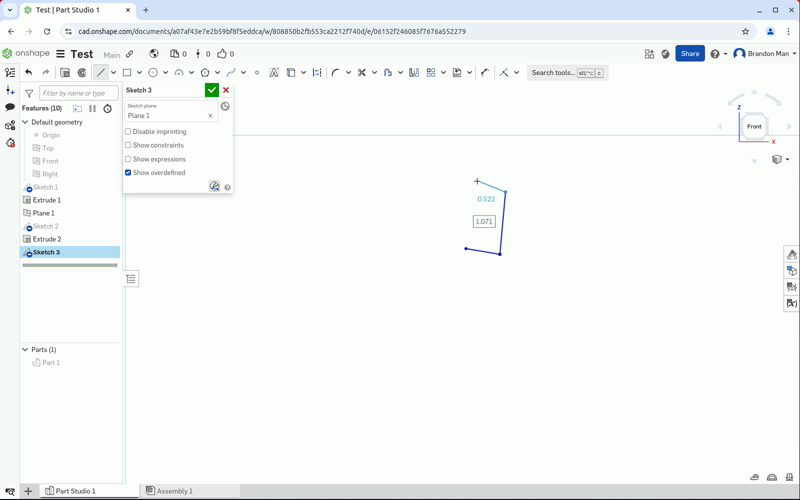
scroll(-6)
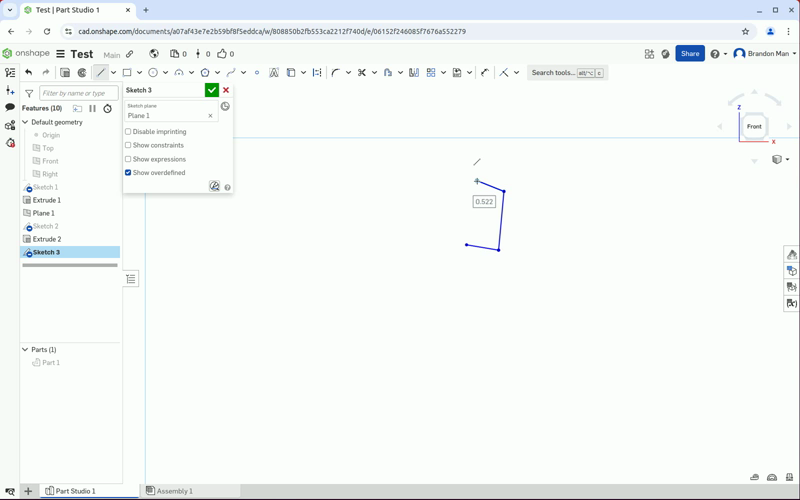
scroll(-6)
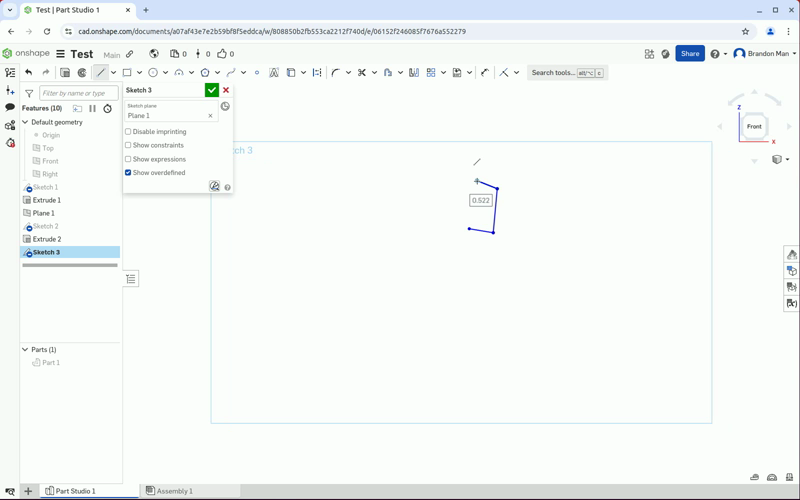
scroll(-6)
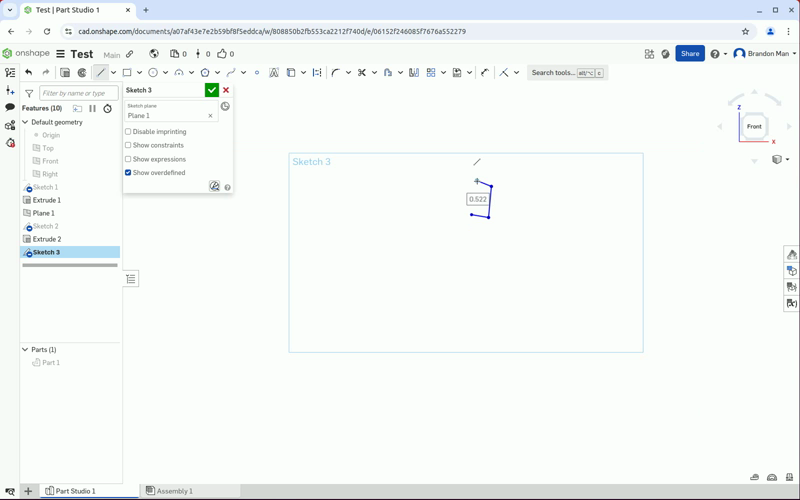
scroll(-6)
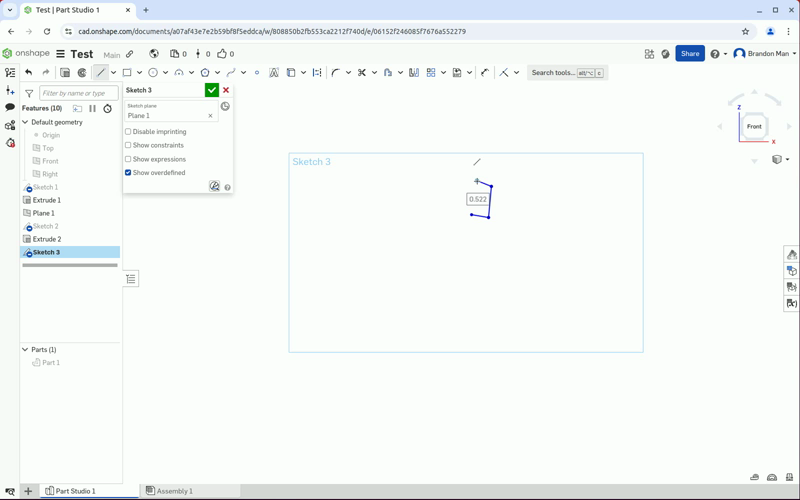
scroll(-6)
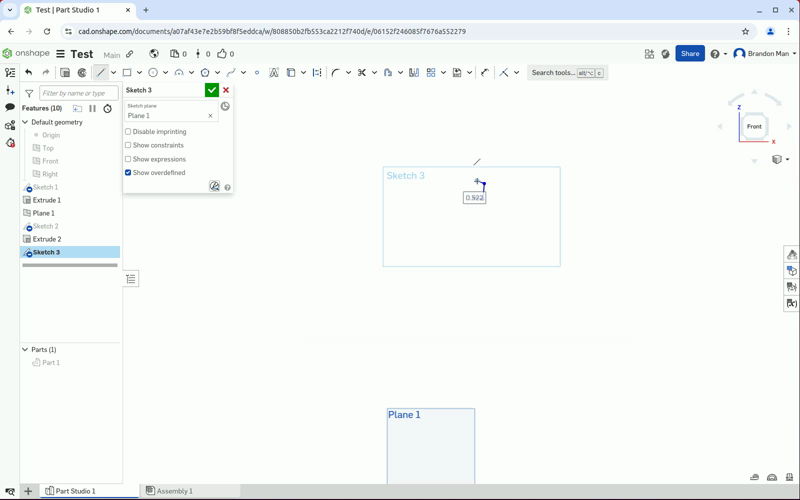
scroll(-6)
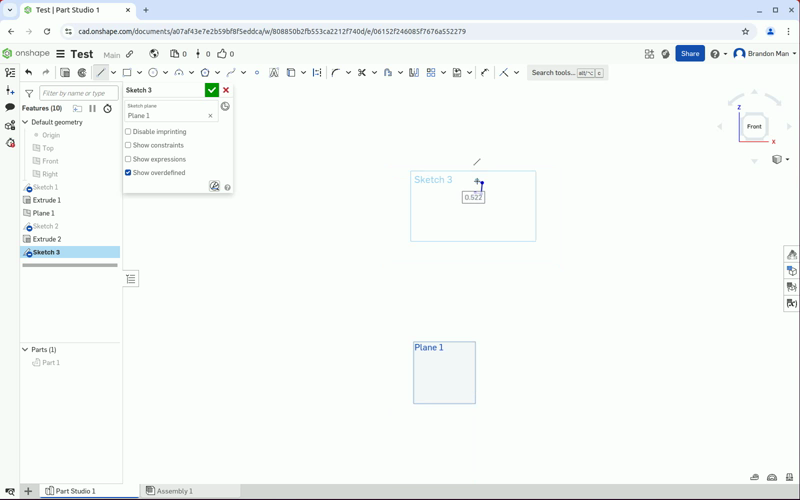
scroll(-6)
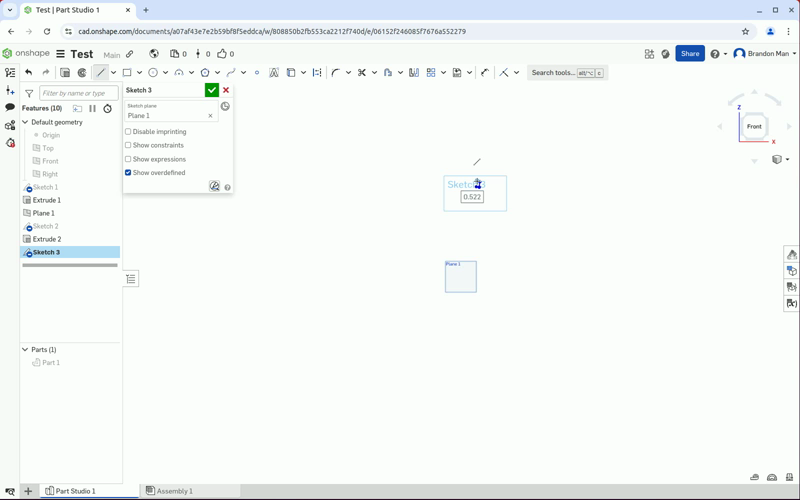
key_up(shift)
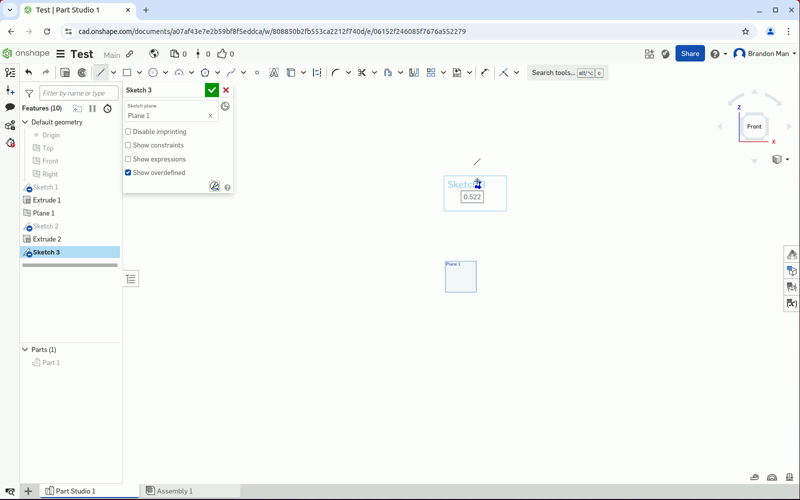
mouse_move(507, 180)
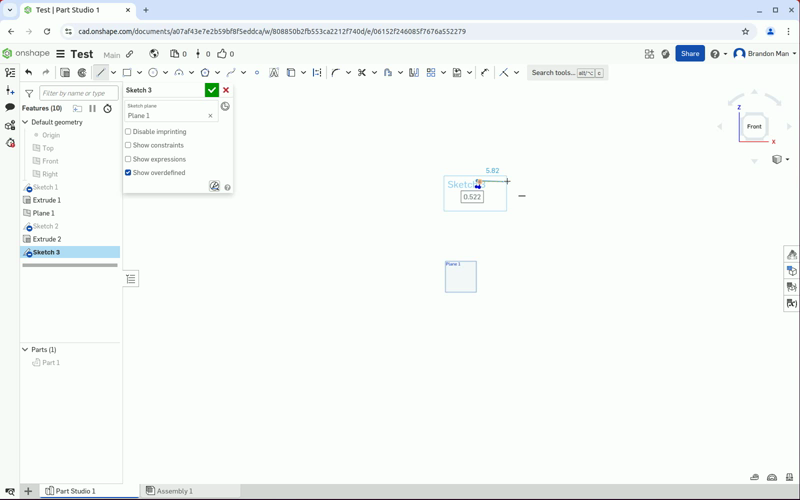
key_down(shift)
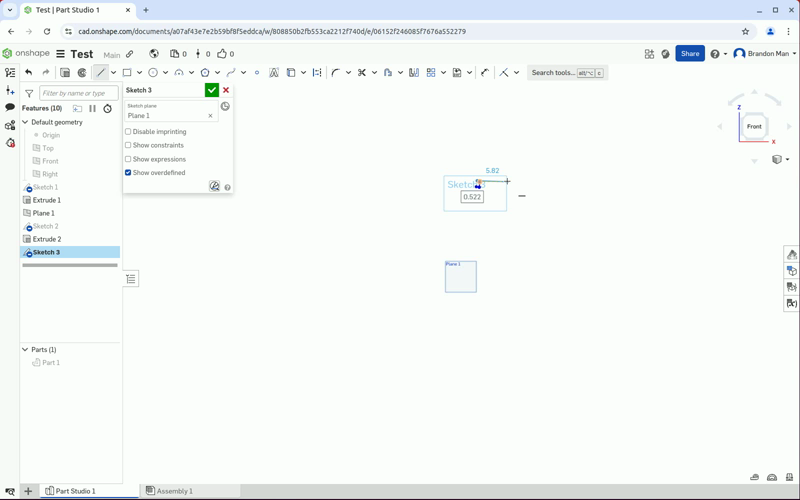
mouse_move(476, 186)
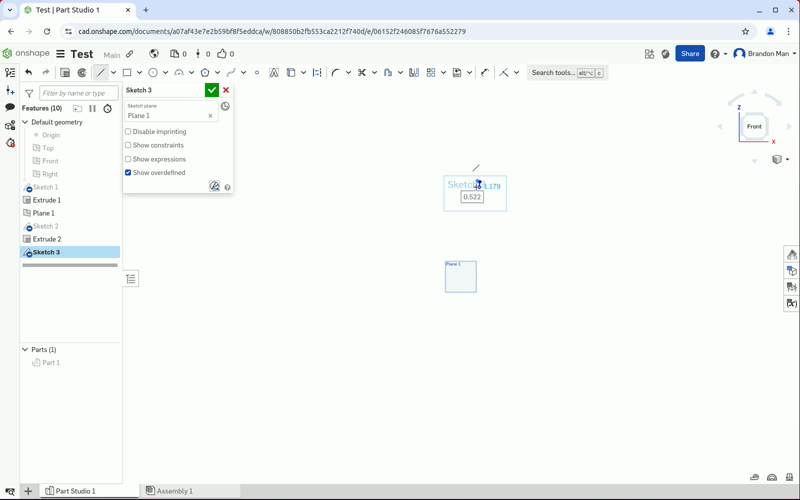
scroll(6)
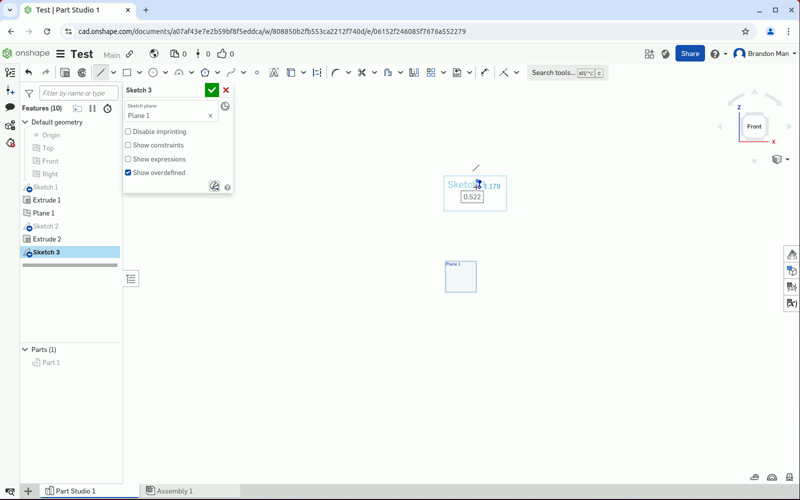
scroll(6)
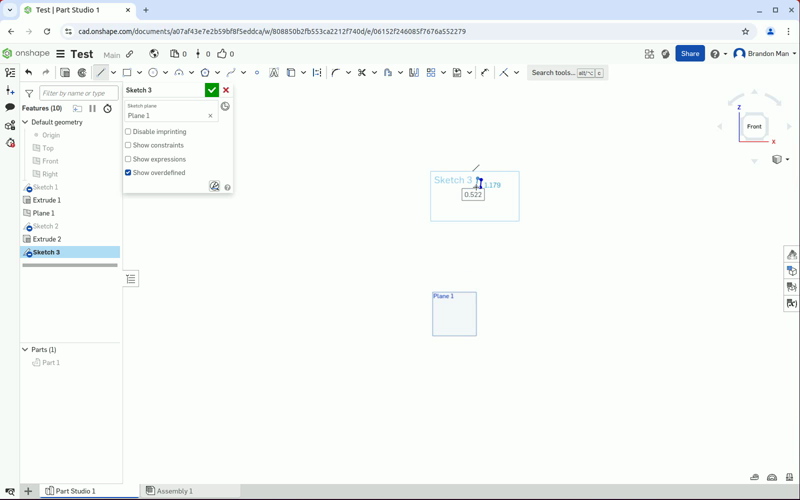
scroll(6)
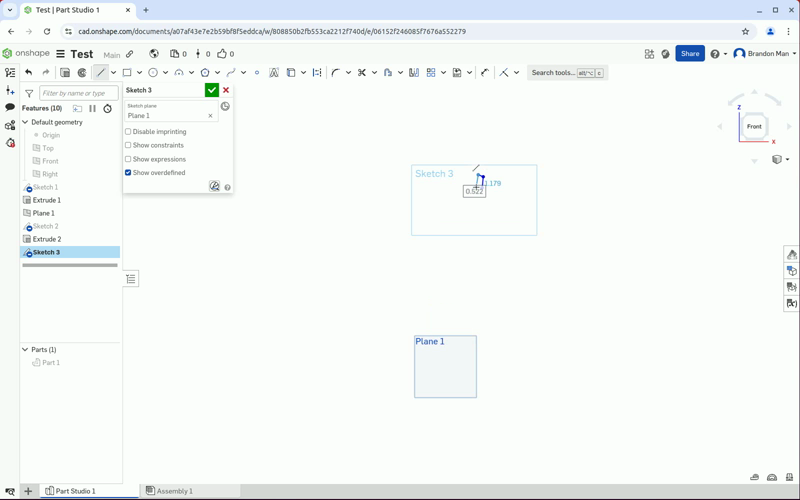
scroll(6)
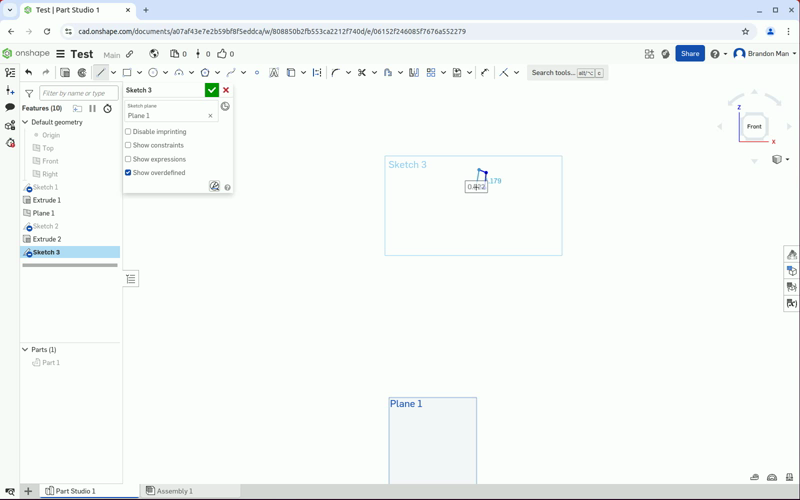
scroll(6)
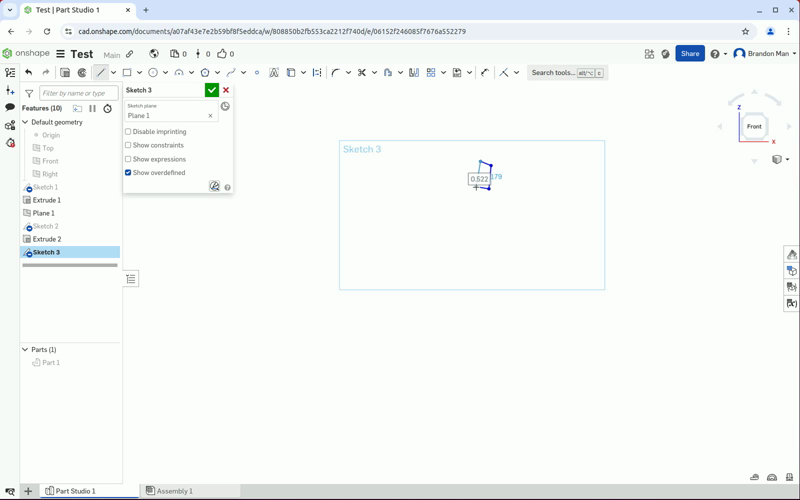
scroll(6)
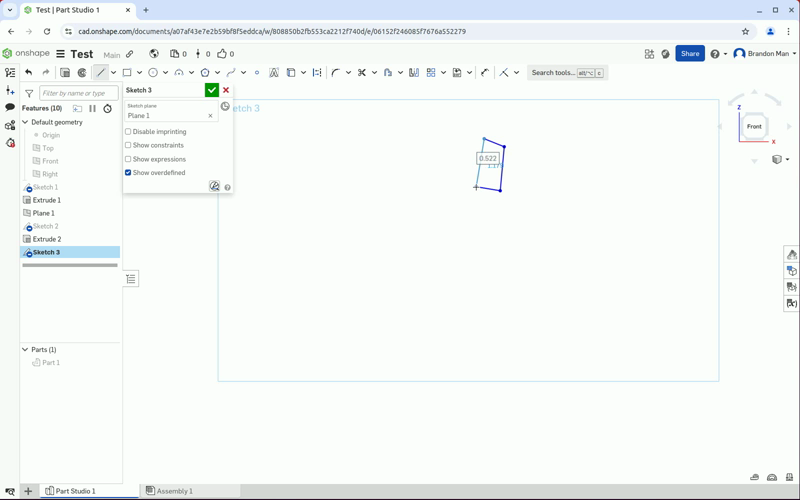
scroll(6)
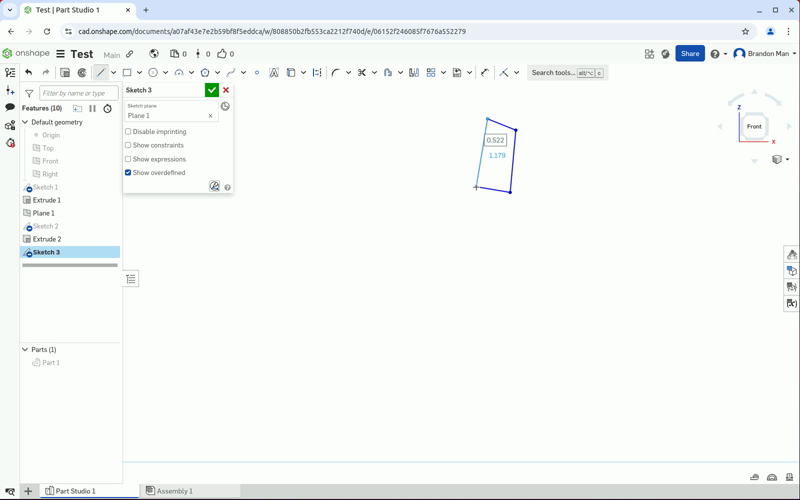
key_up(shift)
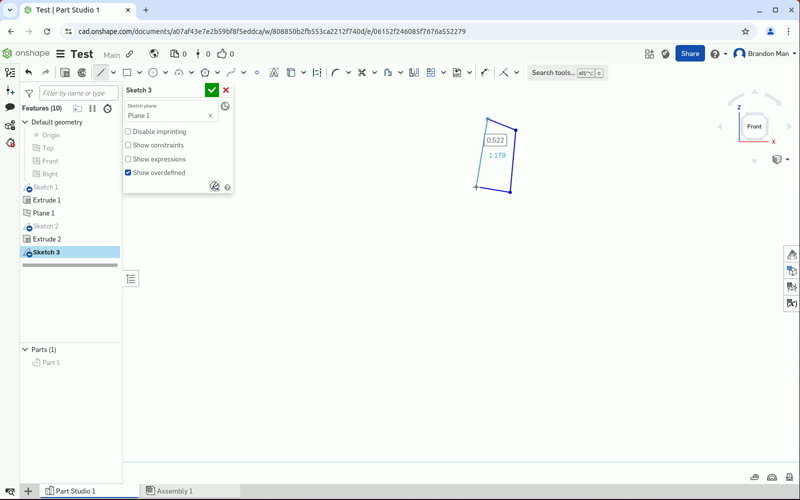
click(476, 186)
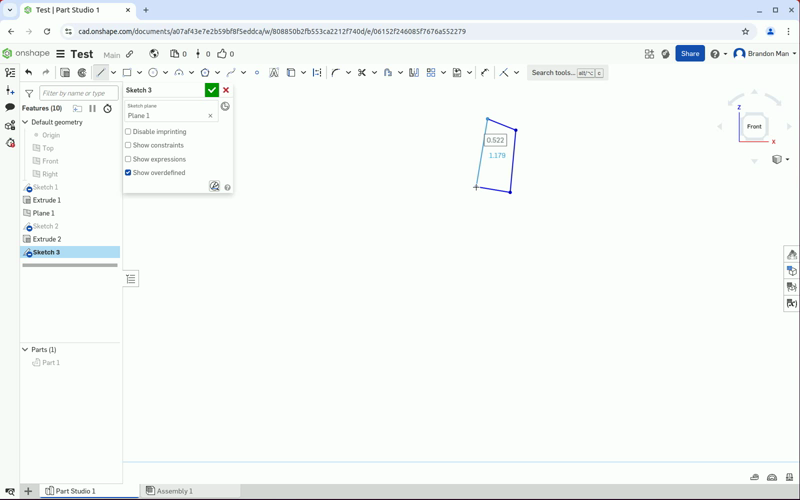
scroll(-6)
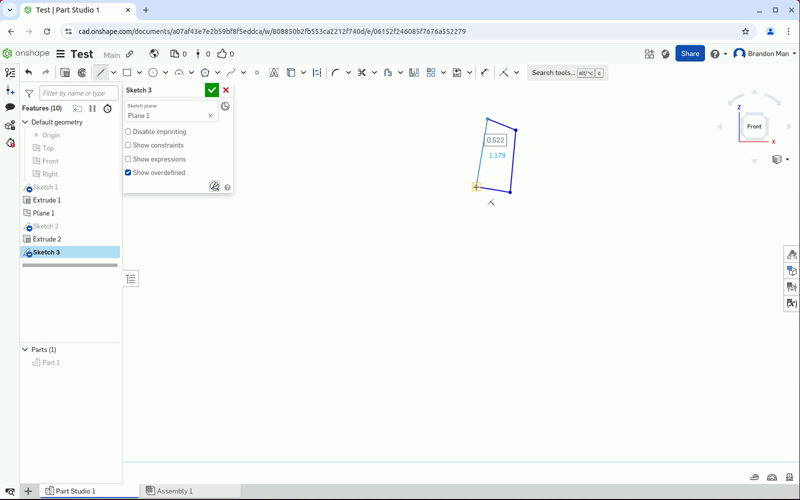
scroll(-6)
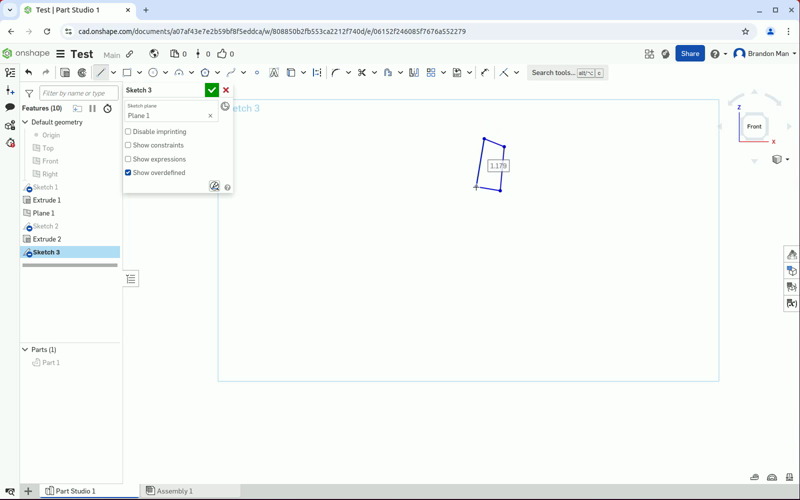
scroll(-6)
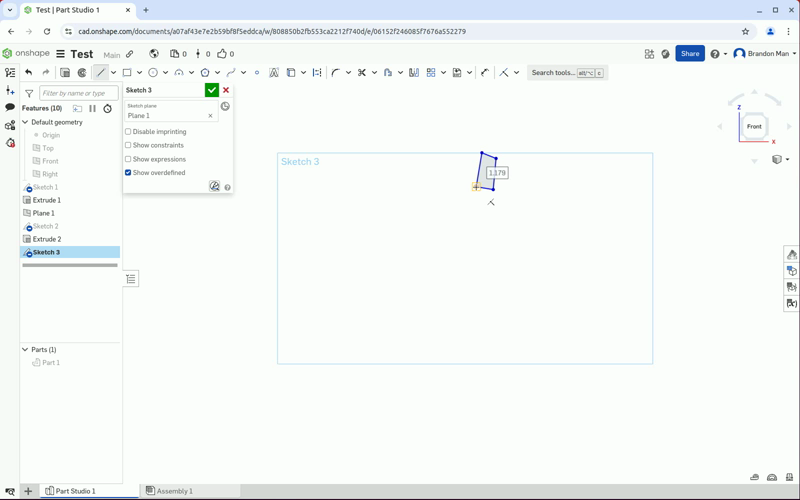
scroll(-6)
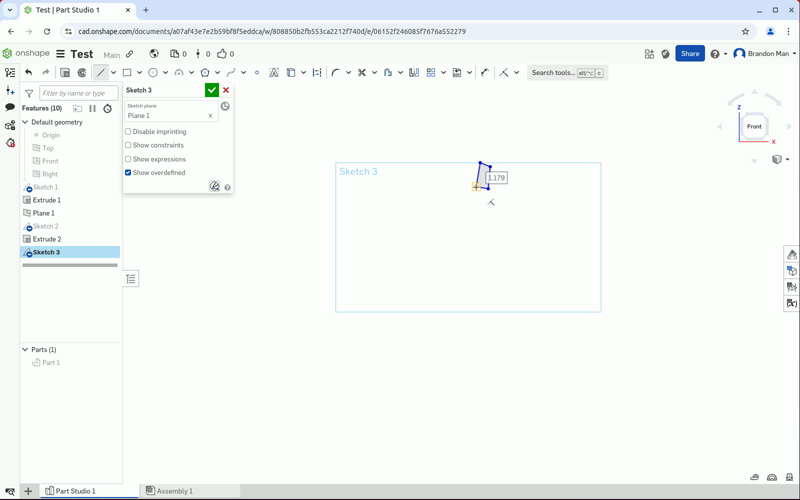
scroll(-6)
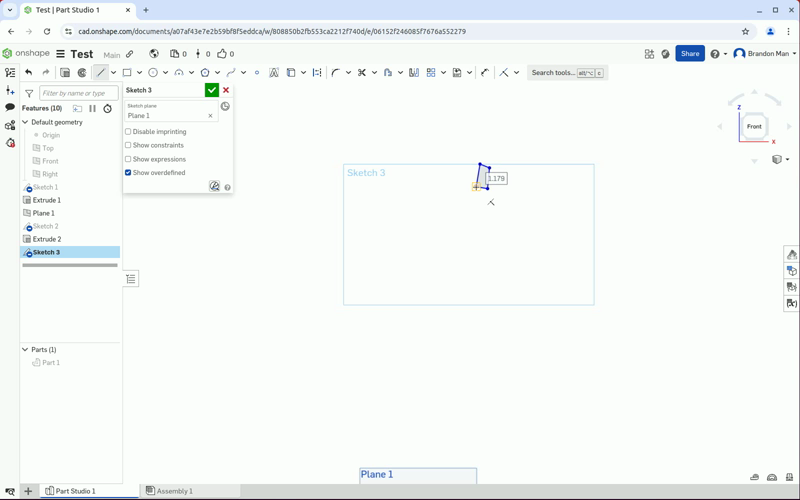
scroll(-6)
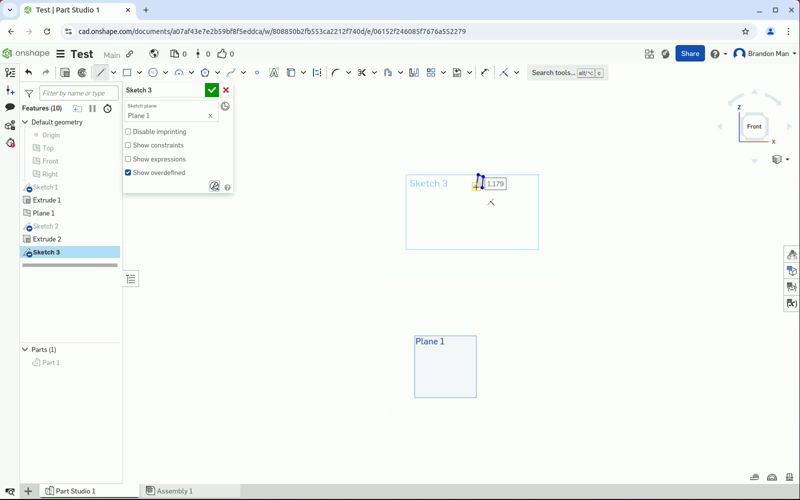
scroll(-6)
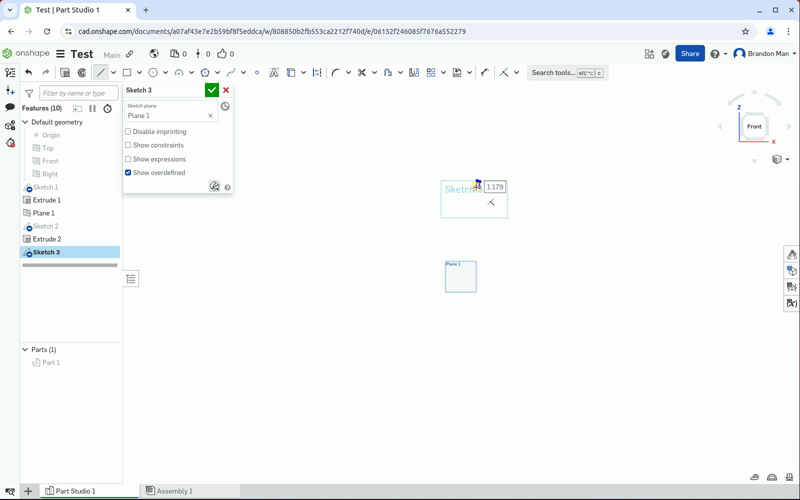
key(esc)
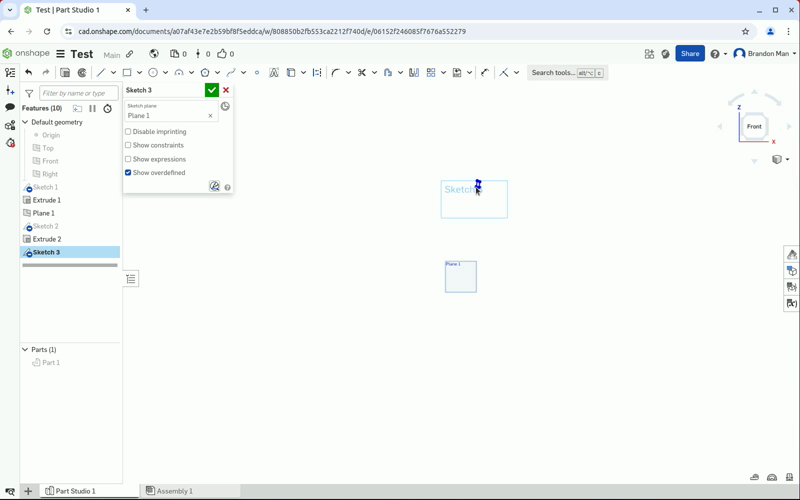
mouse_move(479, 184)
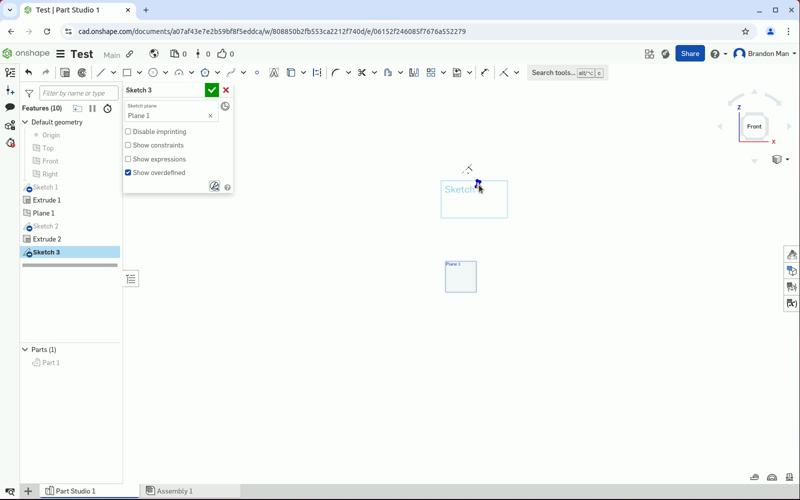
scroll(6)
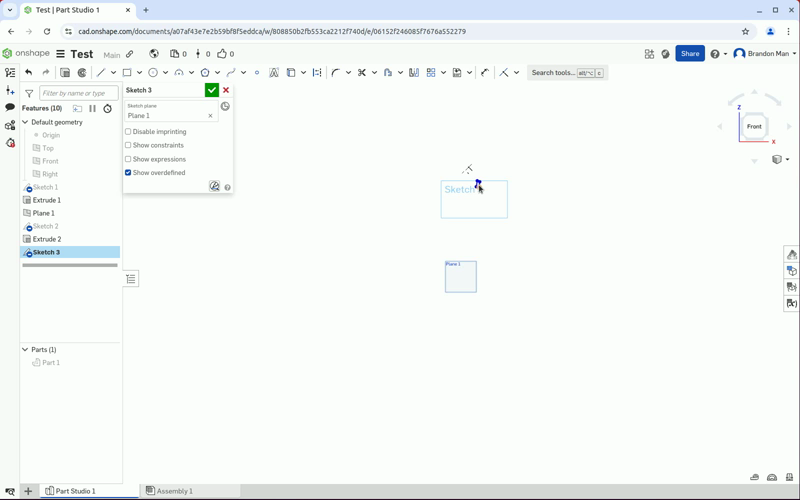
scroll(6)
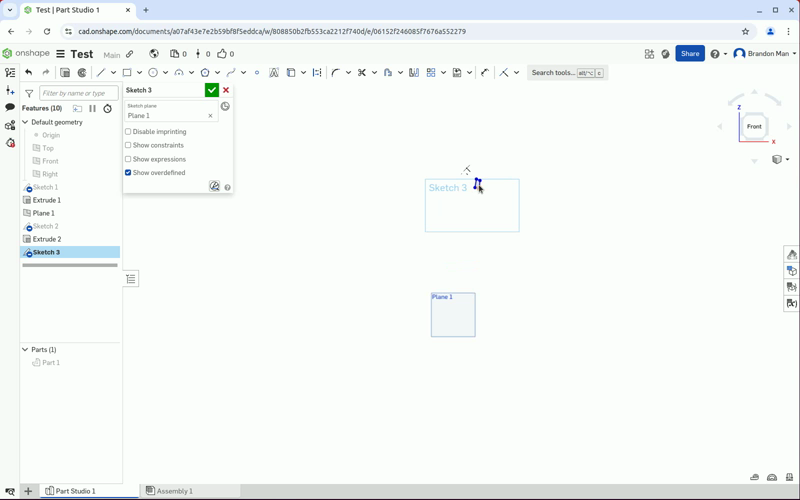
scroll(6)
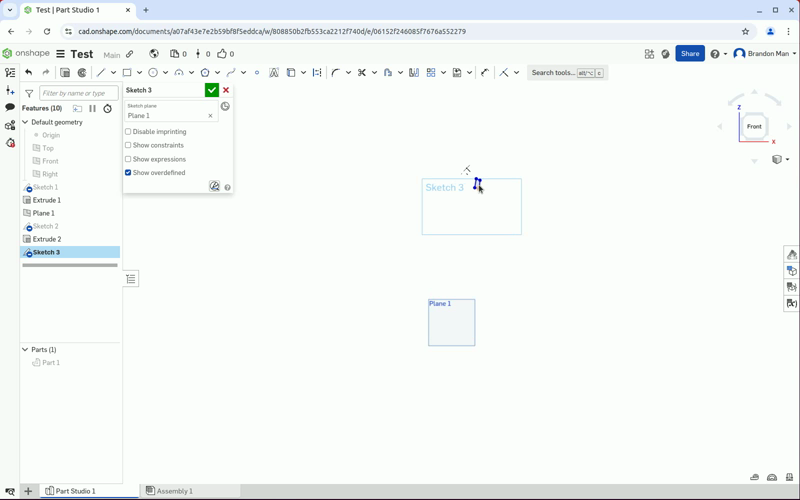
scroll(6)
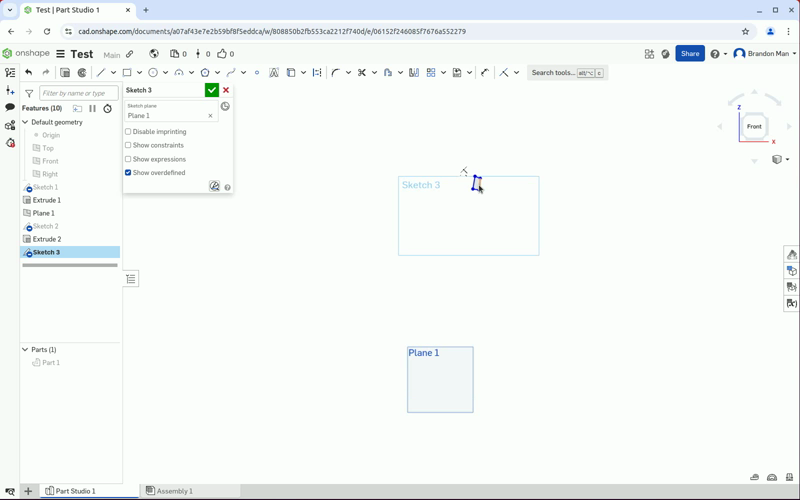
scroll(6)
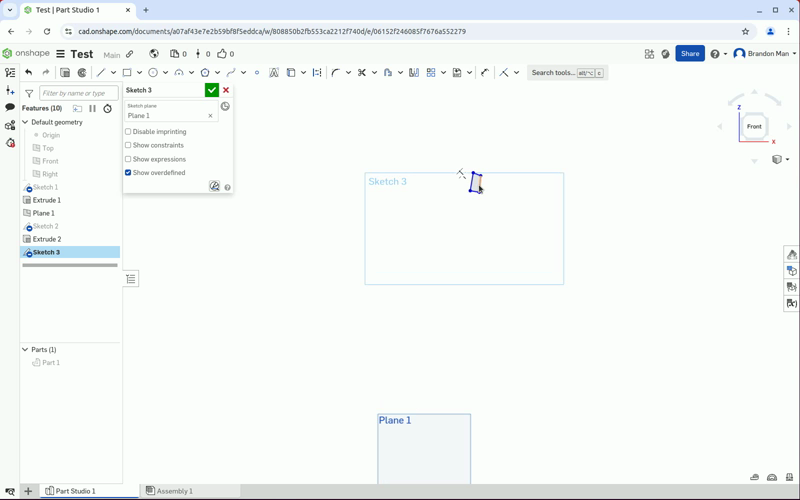
scroll(6)
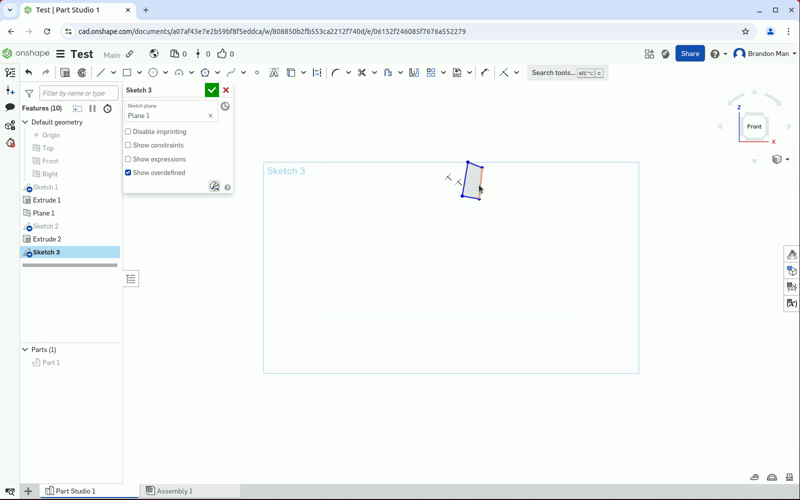
scroll(6)
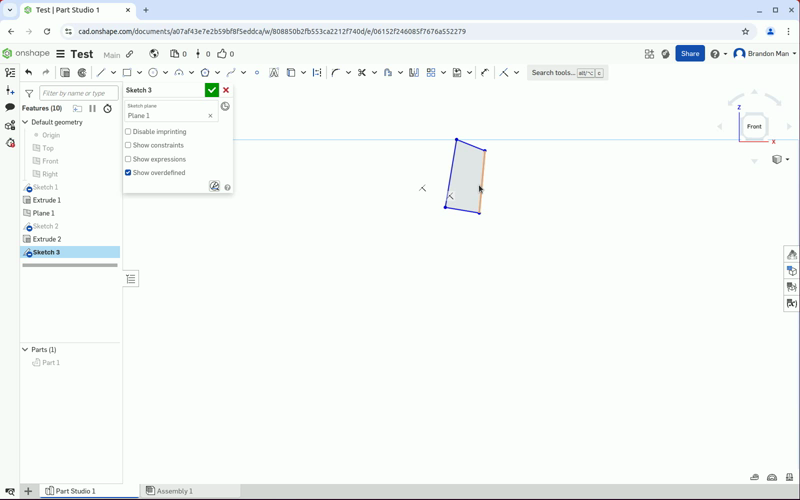
click(479, 184)
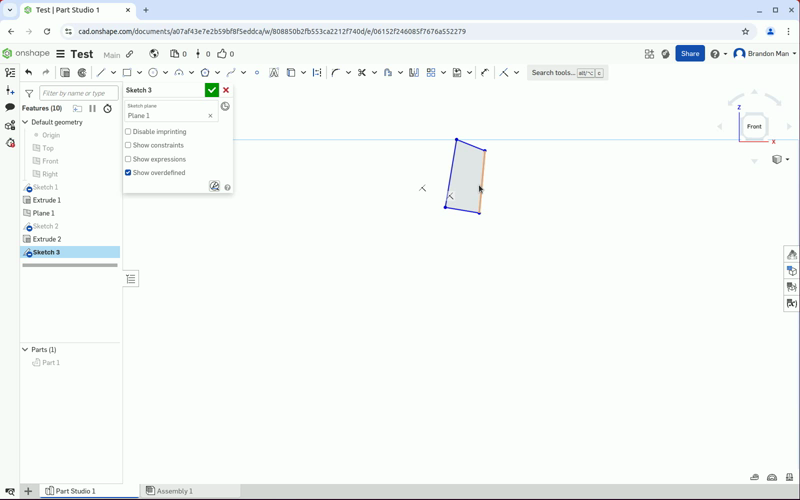
scroll(-6)
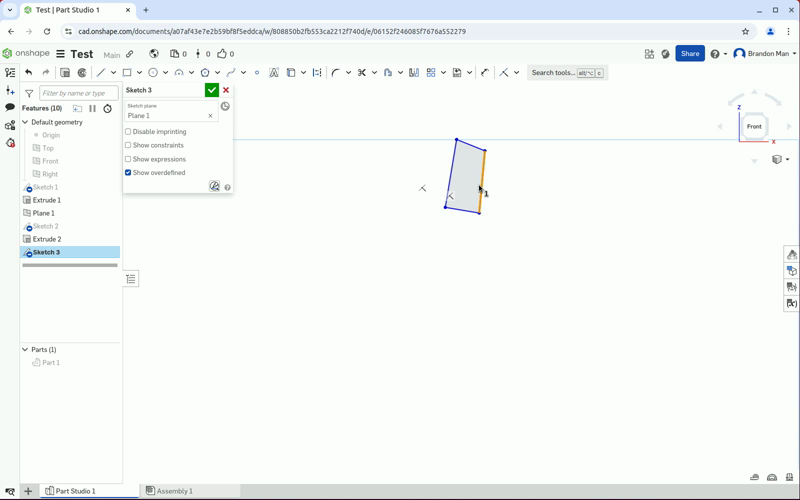
scroll(-6)
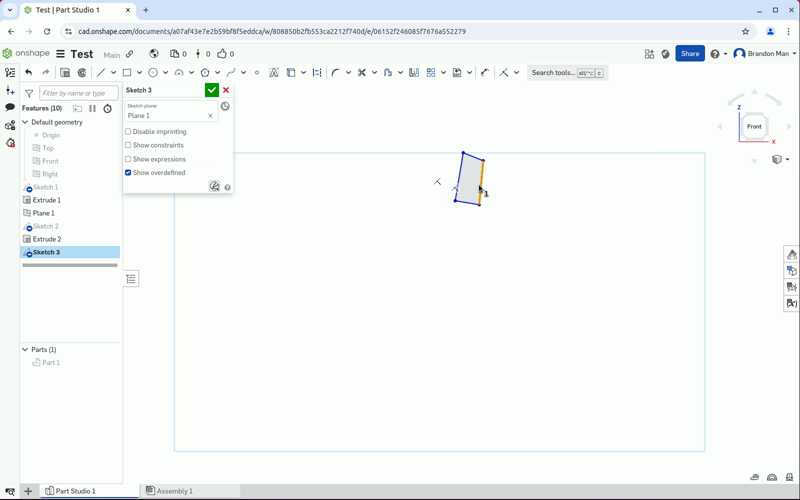
scroll(-6)
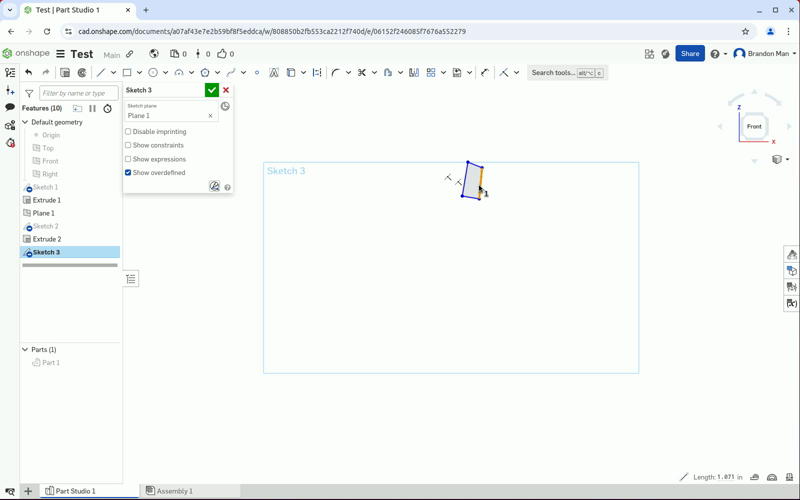
scroll(-6)
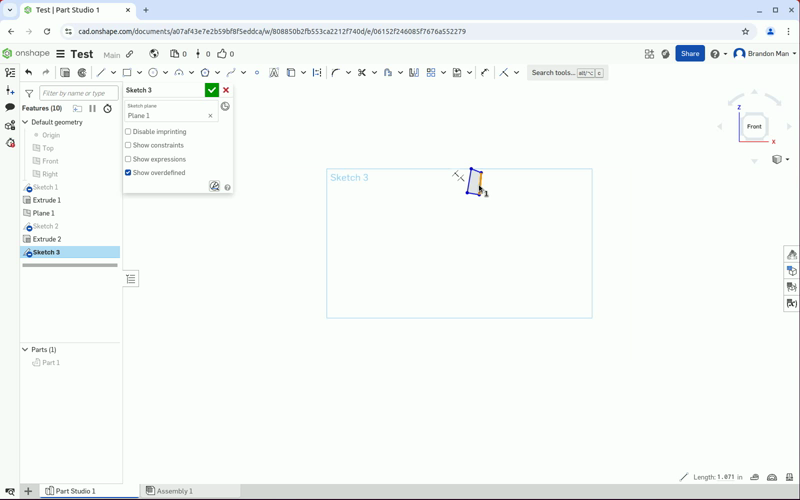
scroll(-6)
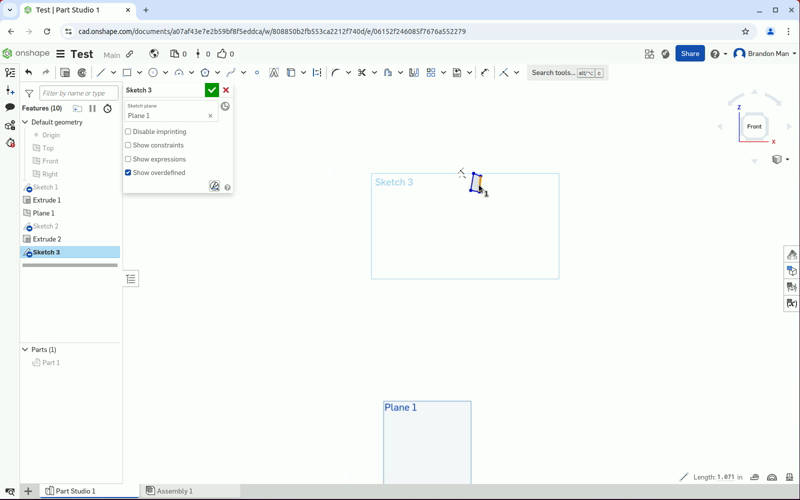
scroll(-6)
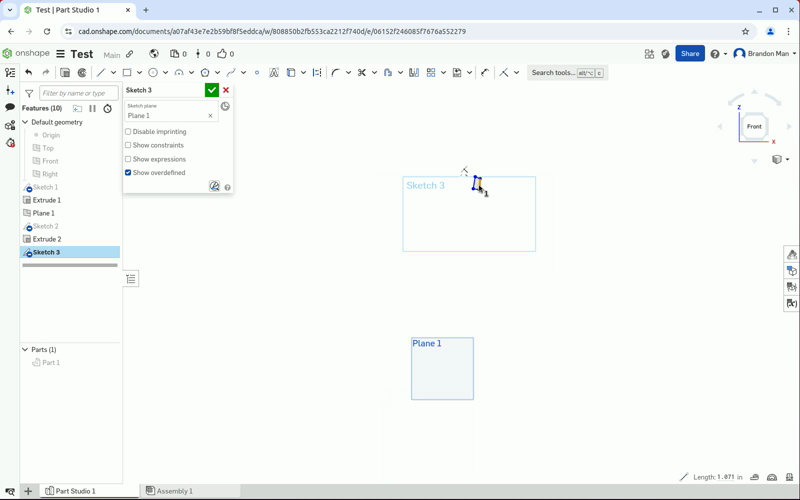
scroll(-6)
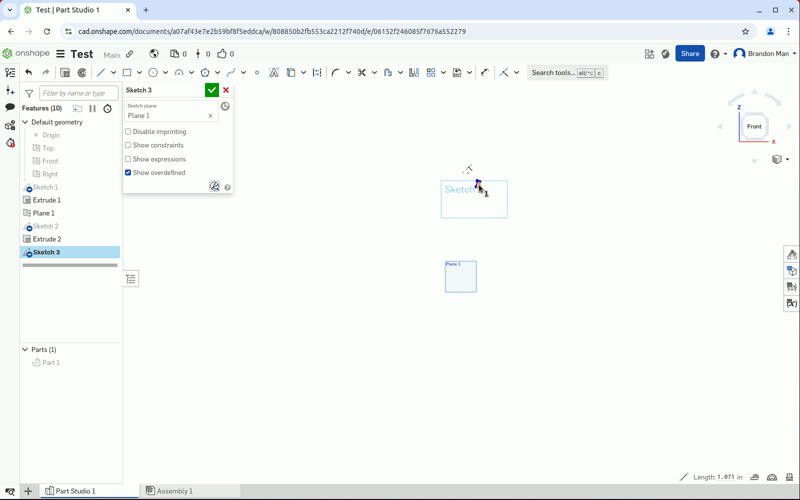
mouse_move(73, 352)
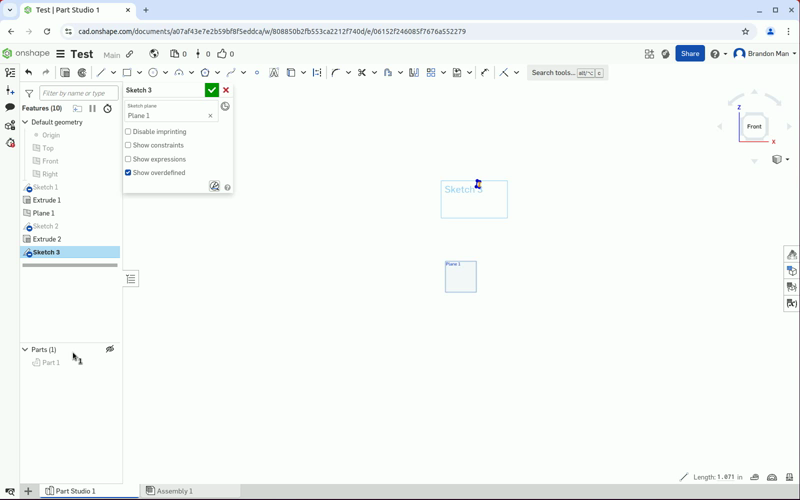
key(shift+y)
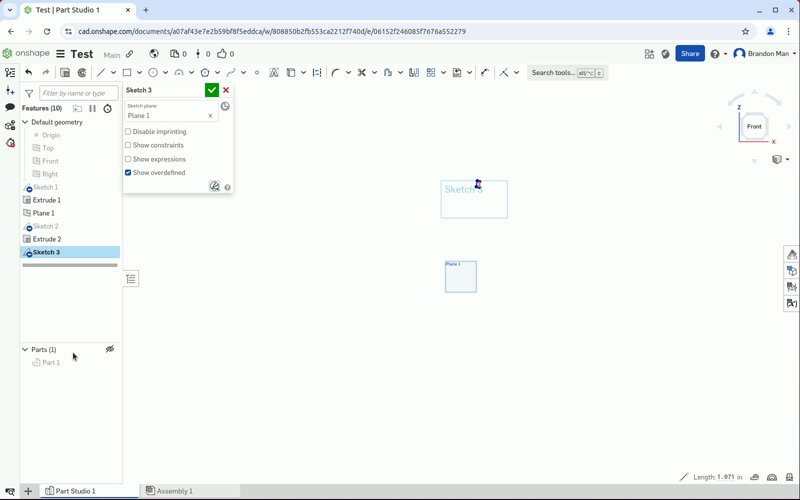
key(shift+e)
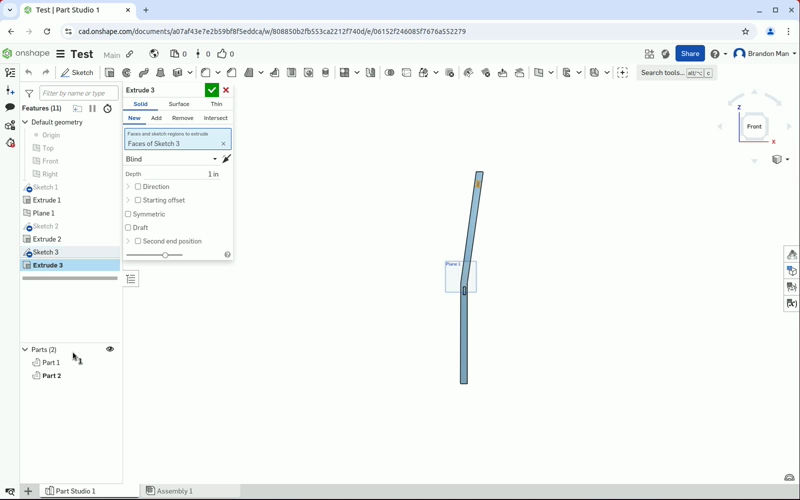
mouse_move(143, 106)
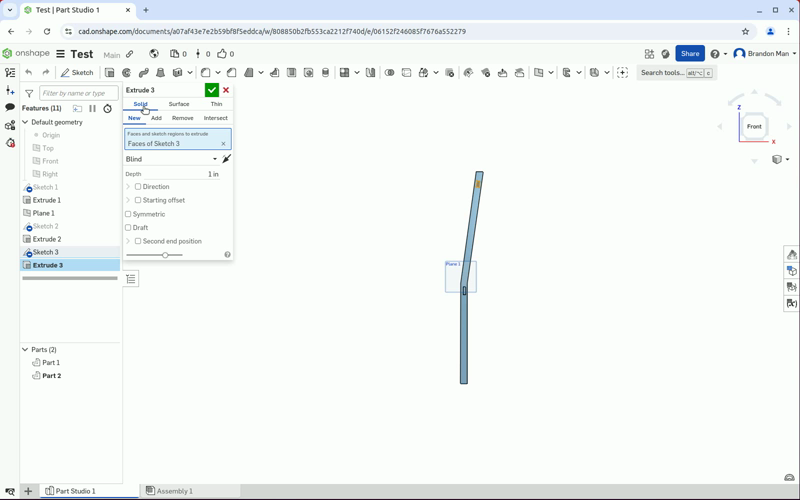
click(143, 106)
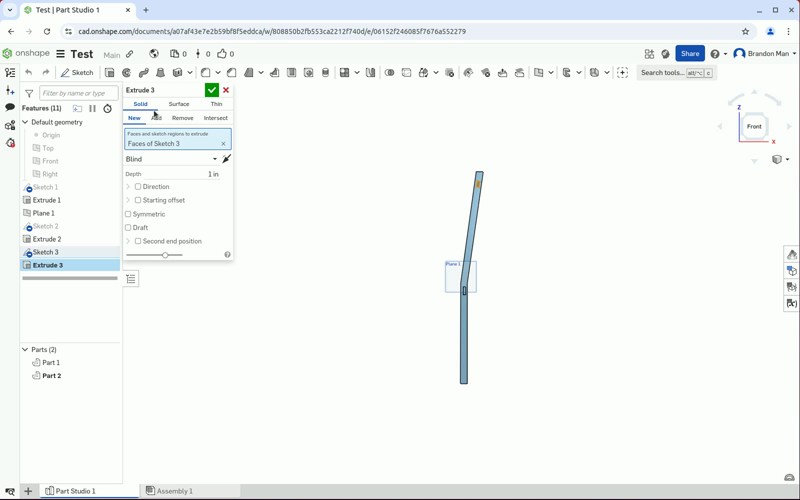
mouse_move(186, 120)
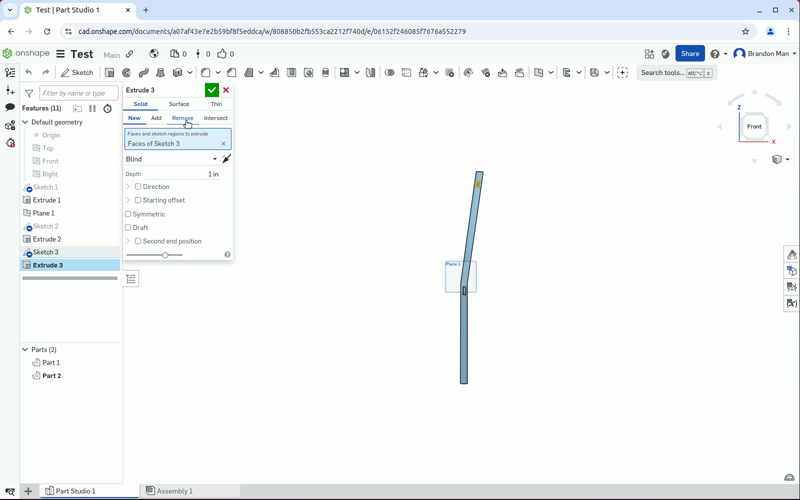
click(186, 120)
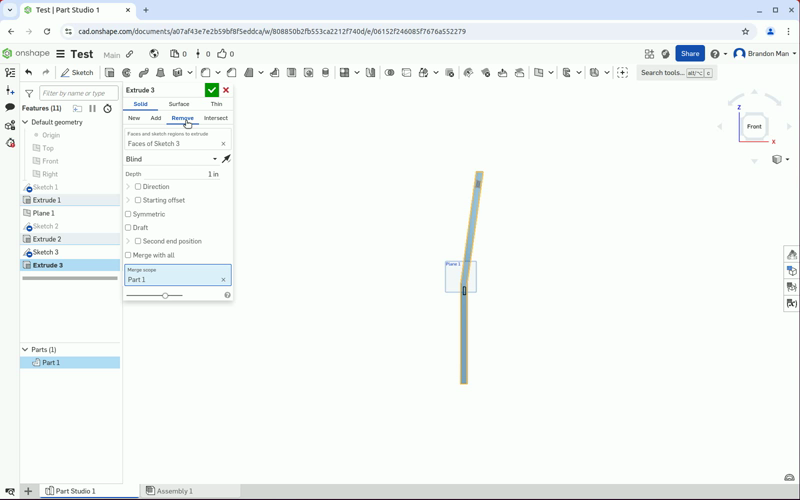
key(tab, 4)
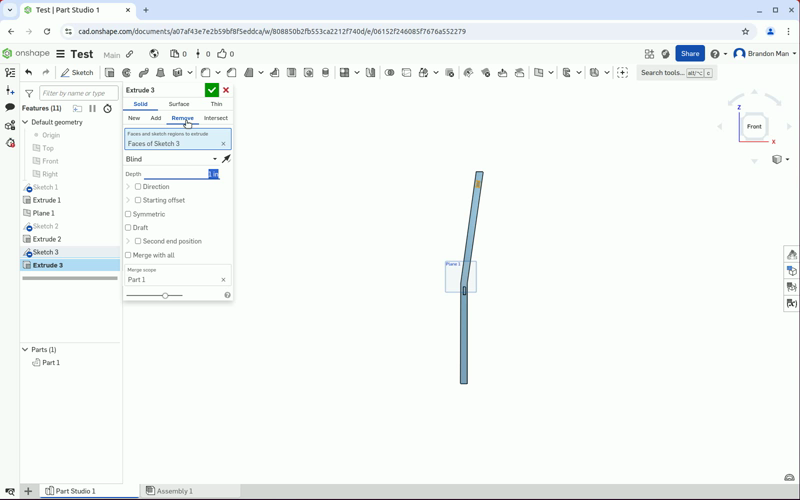
text(0.481)
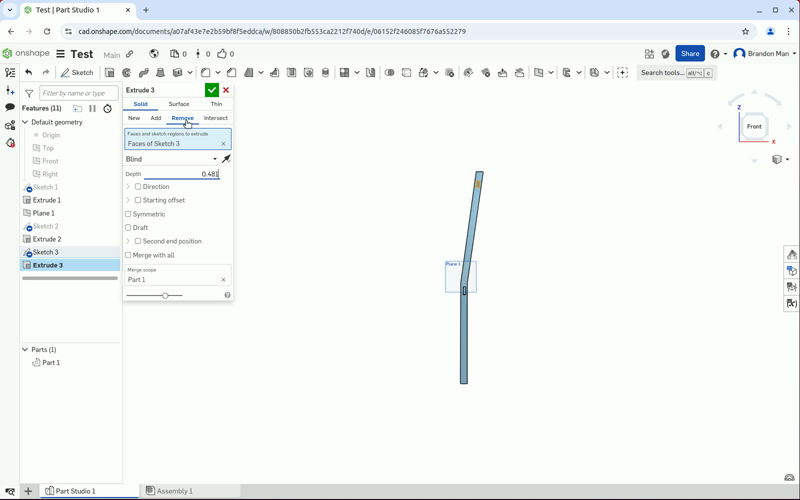
key(tab, 6)
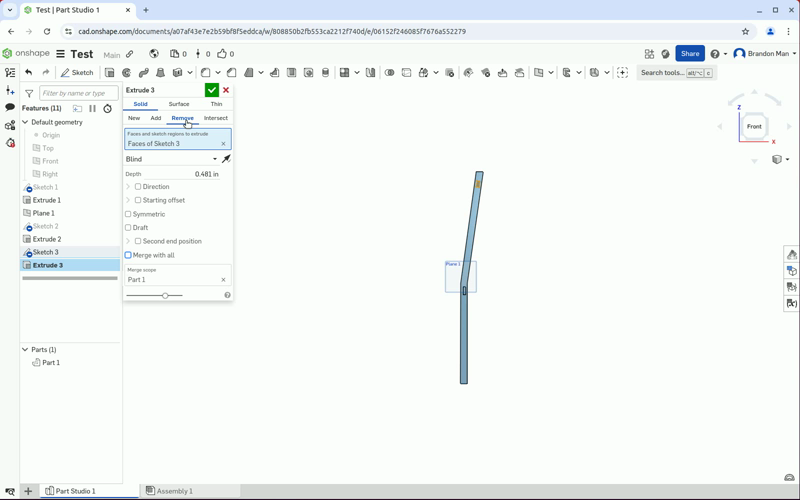
key(space)
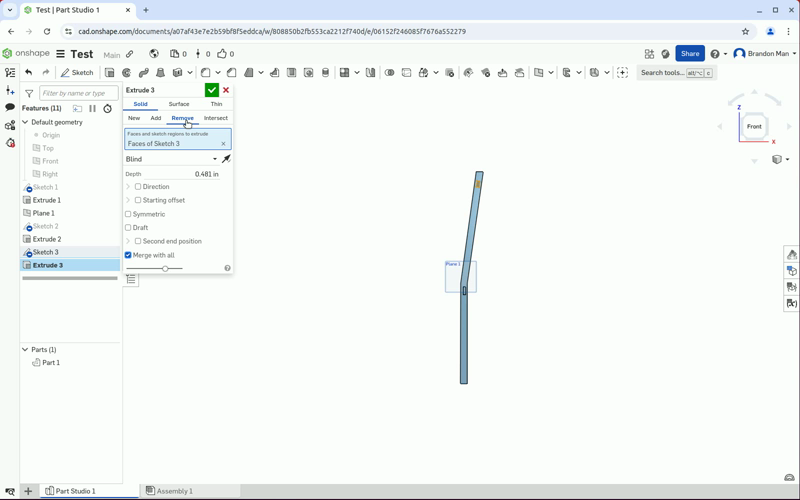
key(enter)
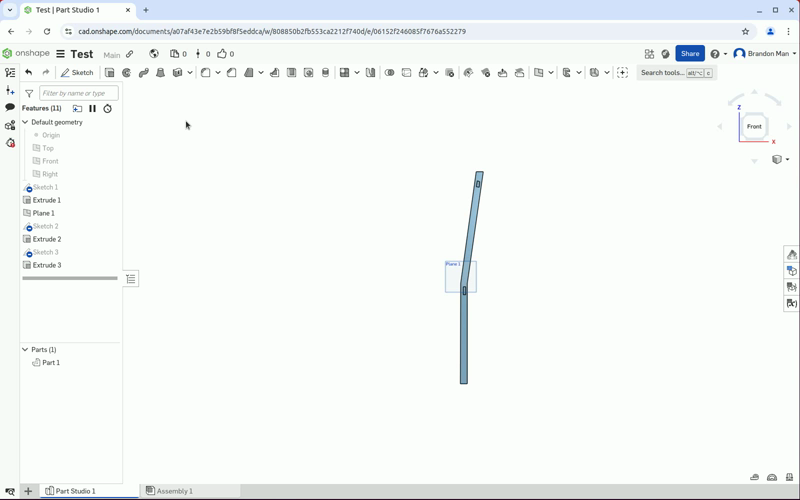
key(shift+h)
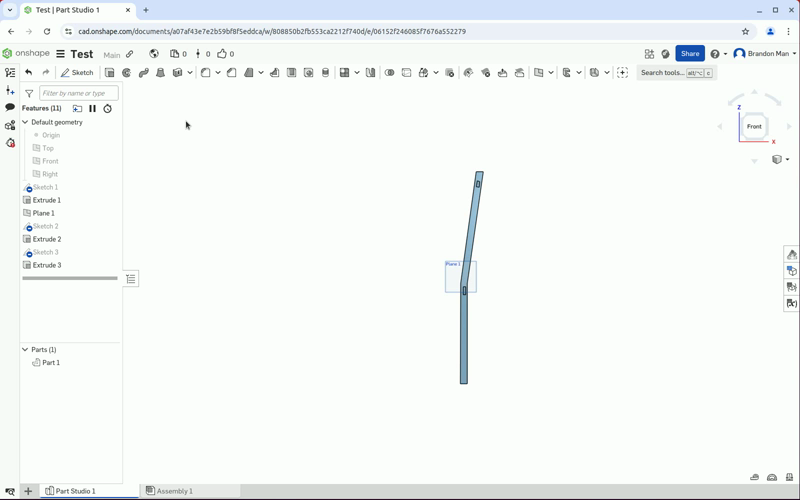
key(shift+h)
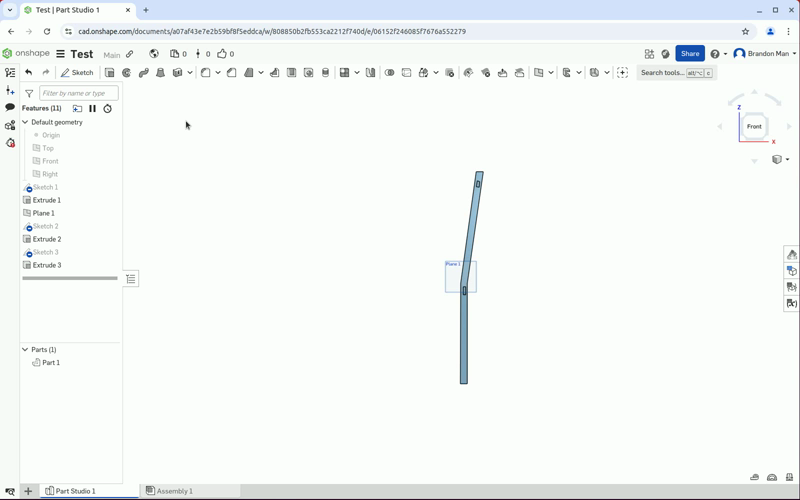
mouse_move(73, 189)
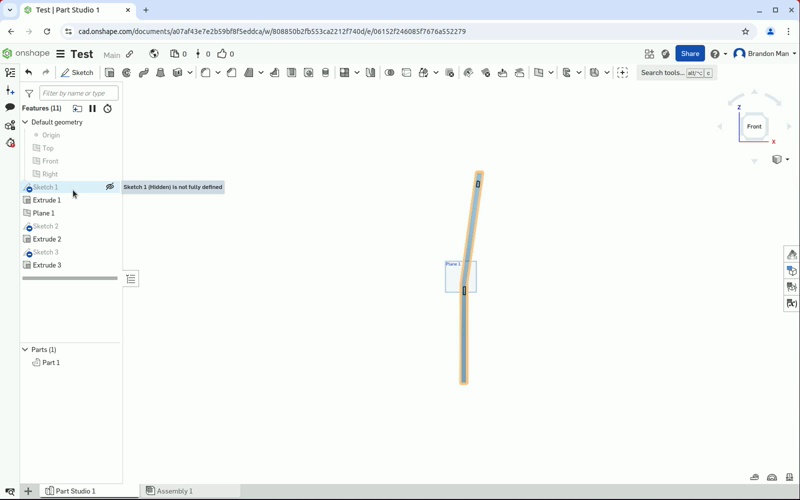
click(73, 189)
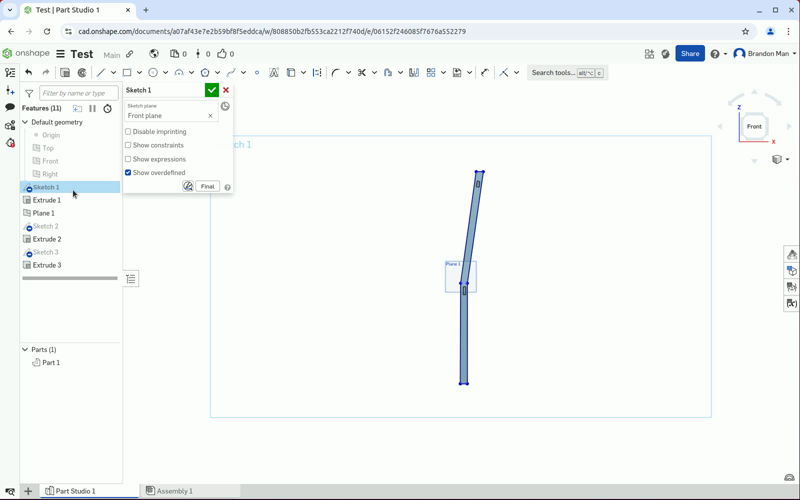
mouse_move(229, 92)
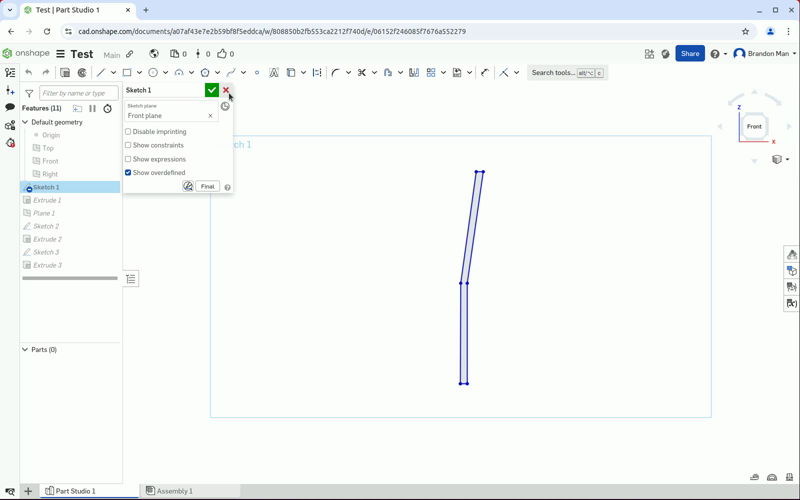
click(229, 92)
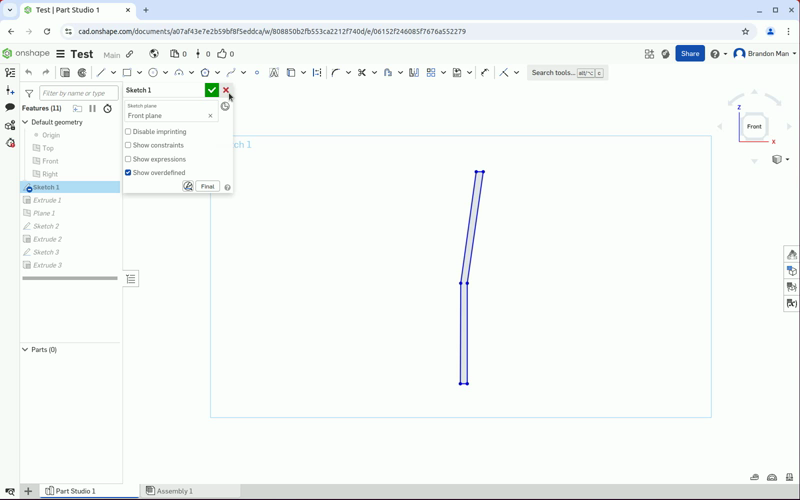
key(shift+s)
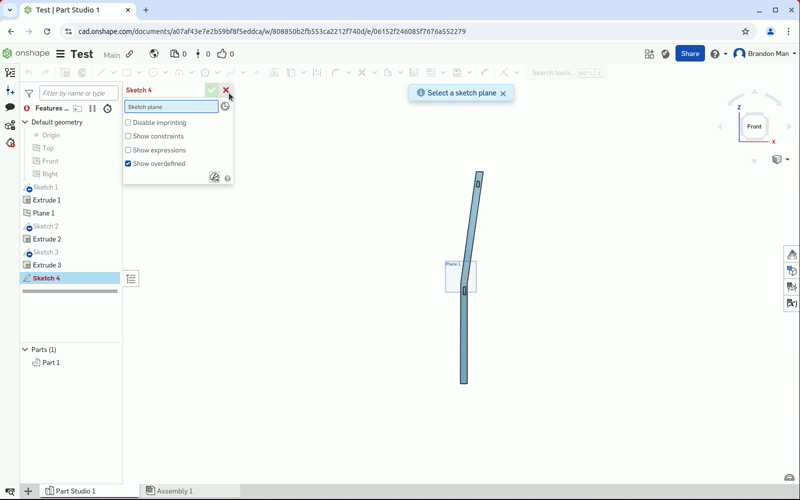
mouse_move(73, 215)
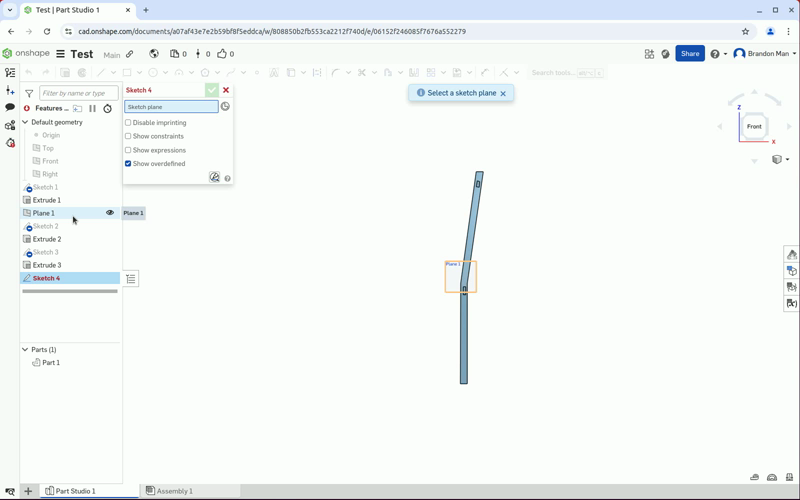
click(73, 215)
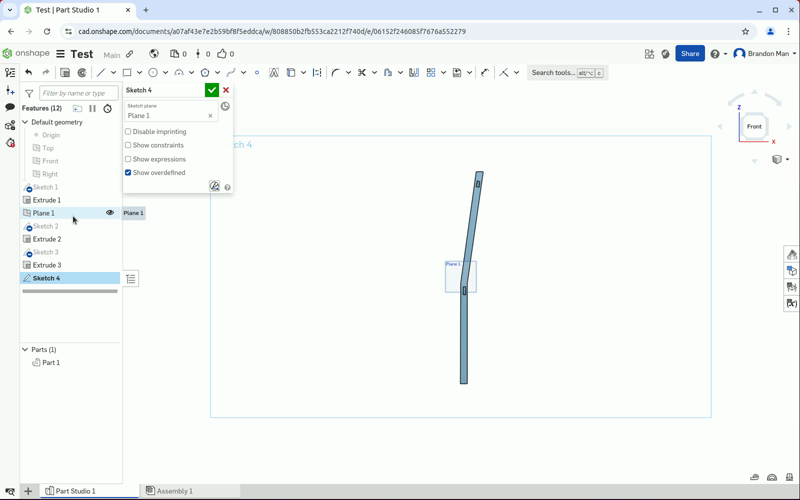
mouse_move(73, 352)
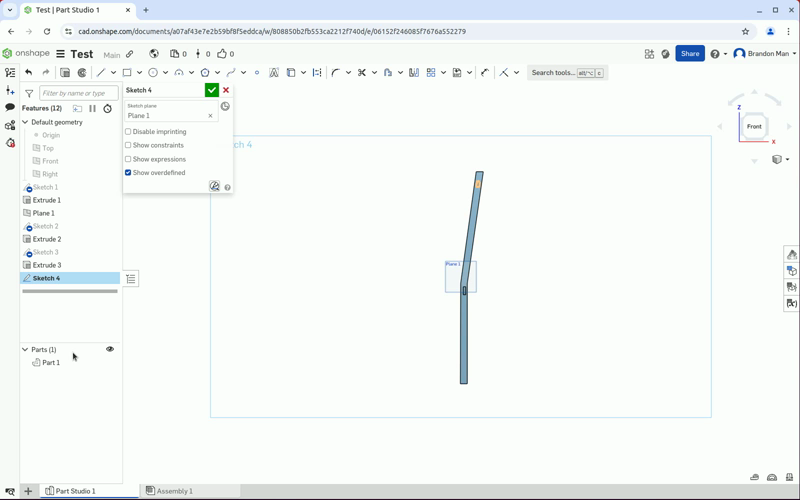
key(y)
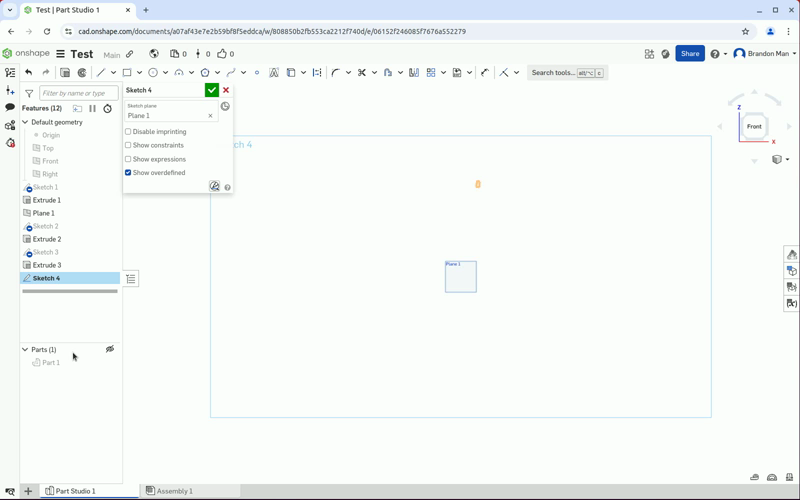
key(l)
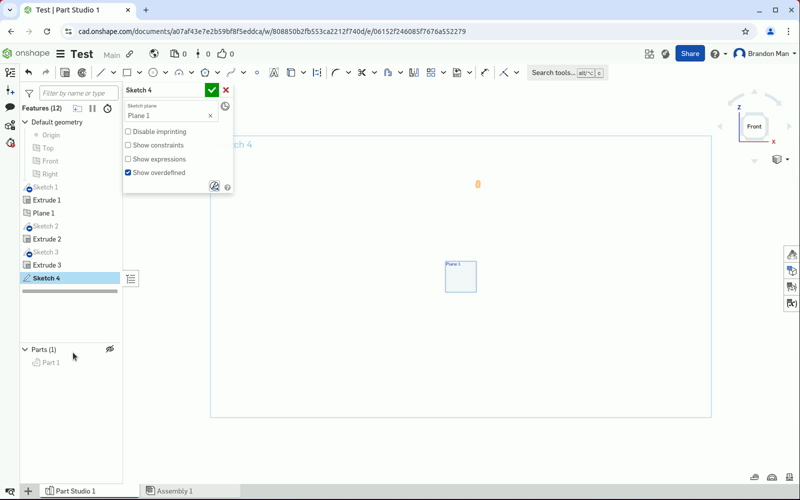
key_down(shift)
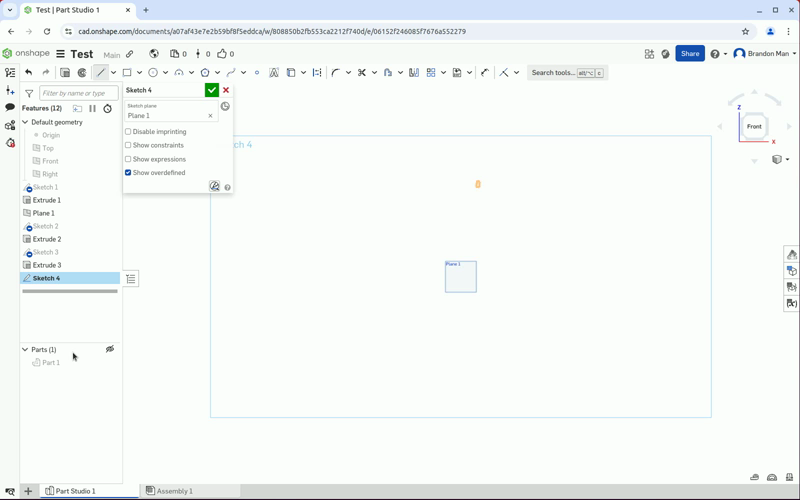
mouse_move(474, 201)
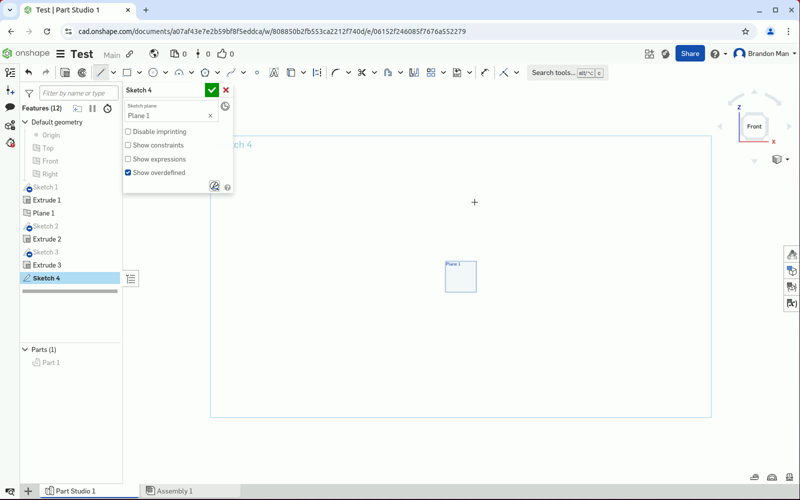
click(474, 201)
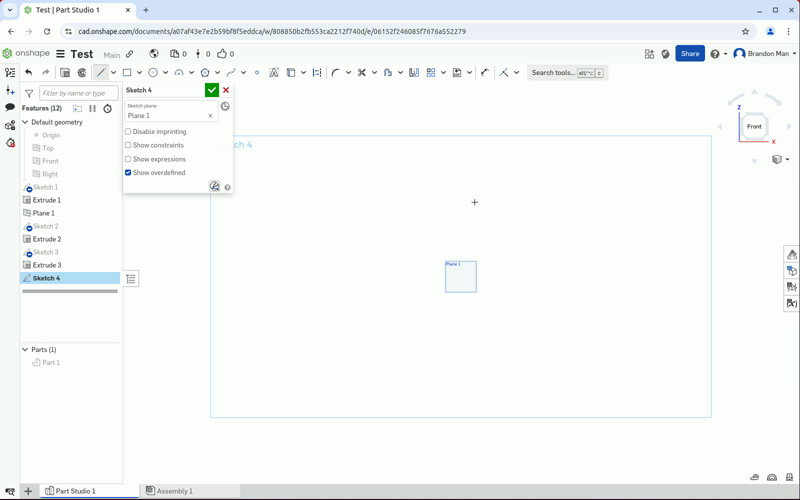
key_up(shift)
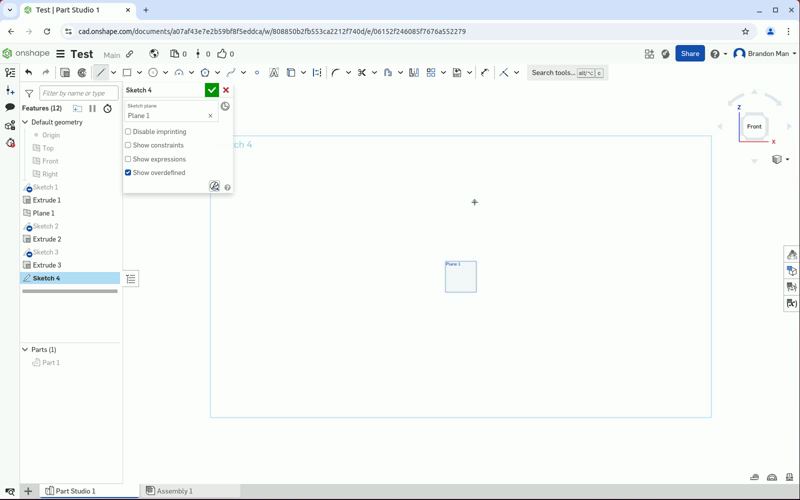
key_down(shift)
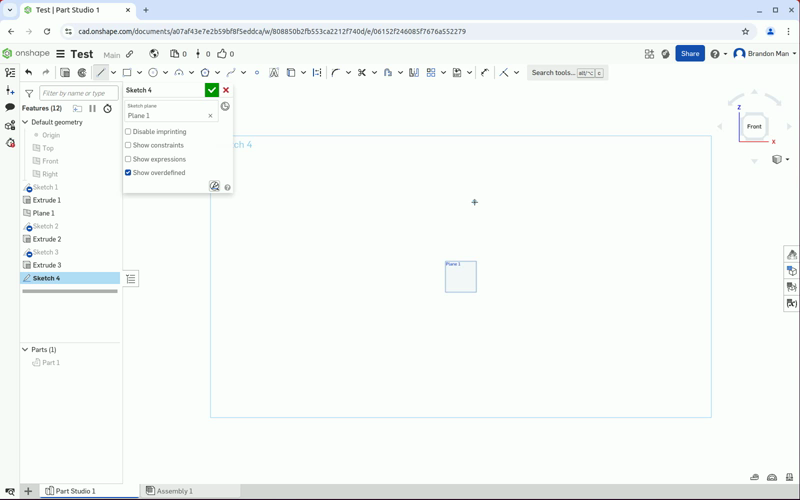
mouse_move(504, 201)
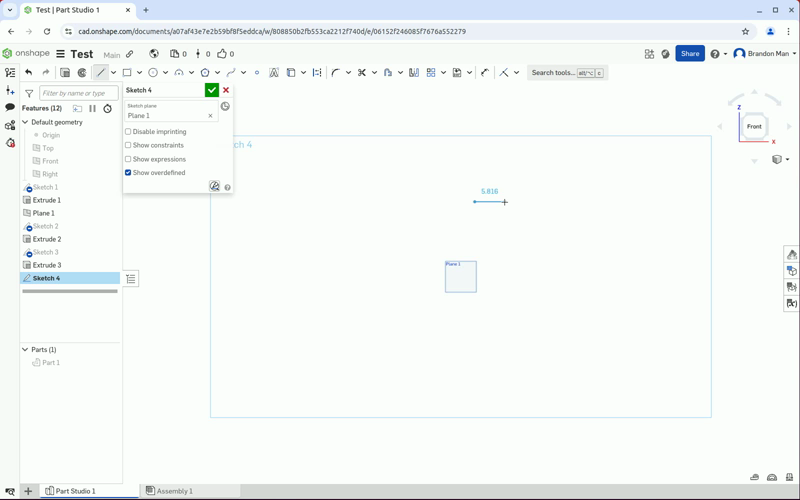
mouse_move(477, 202)
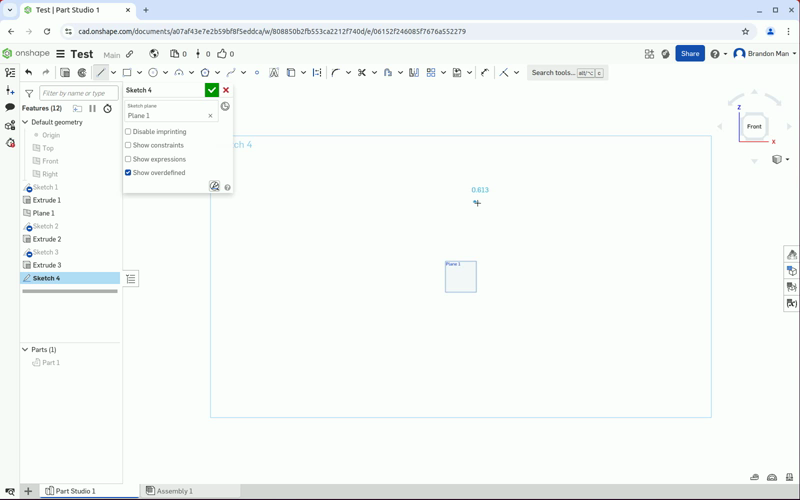
scroll(6)
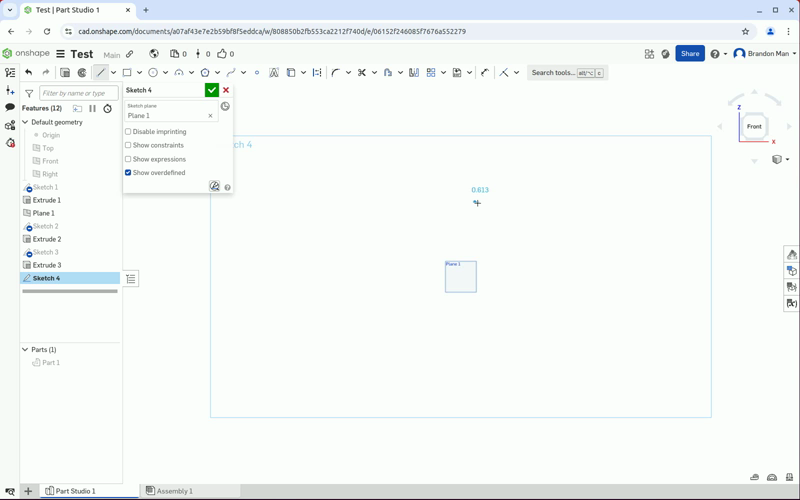
scroll(6)
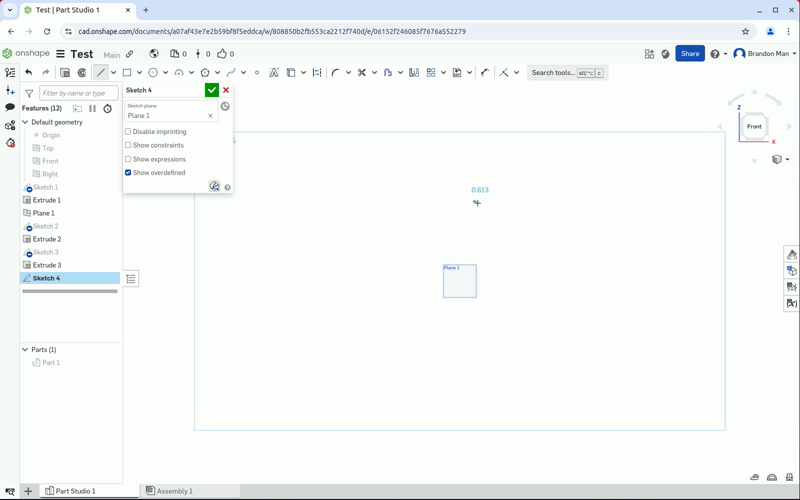
scroll(6)
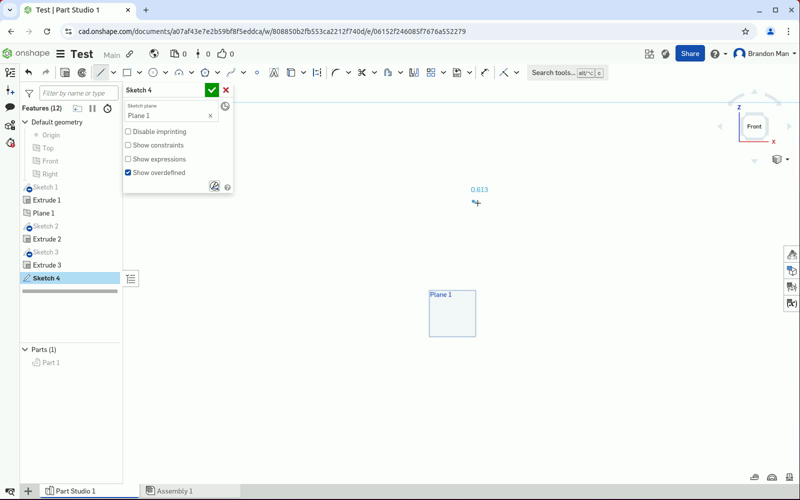
scroll(6)
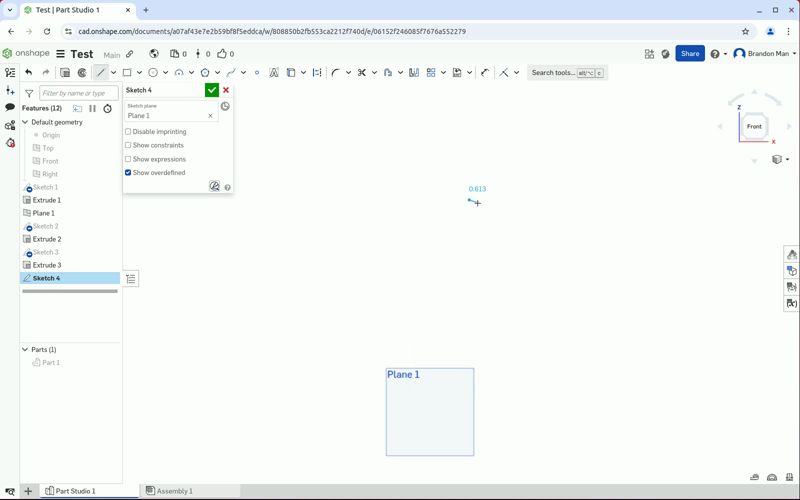
scroll(6)
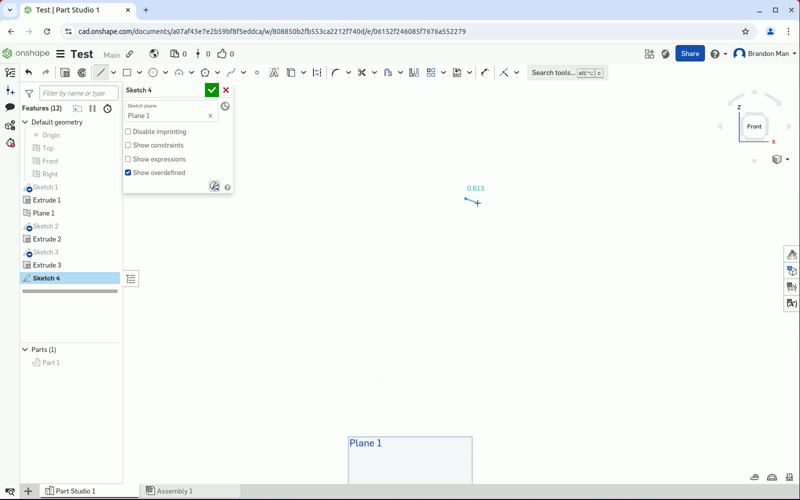
scroll(6)
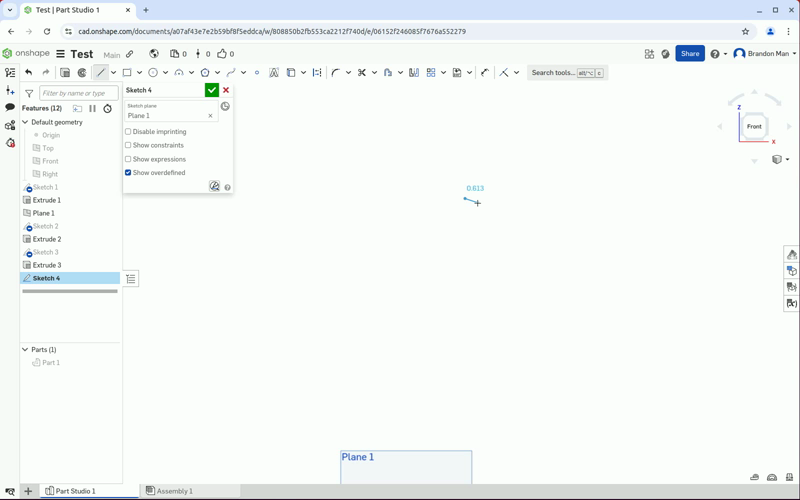
scroll(6)
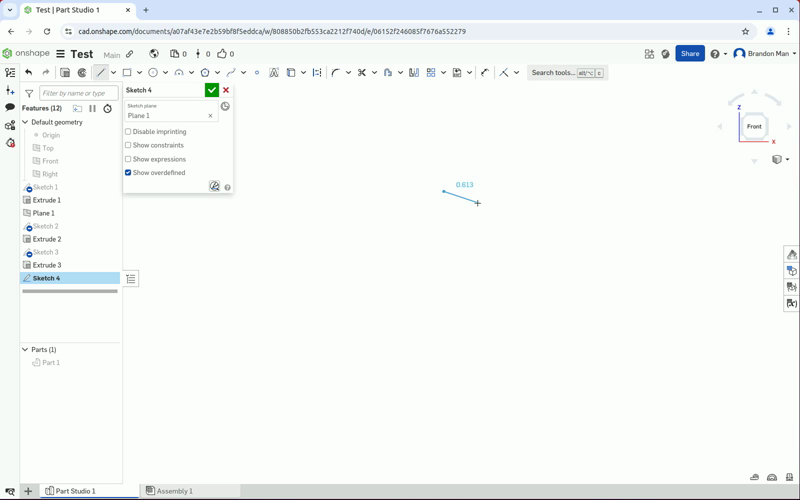
click(477, 202)
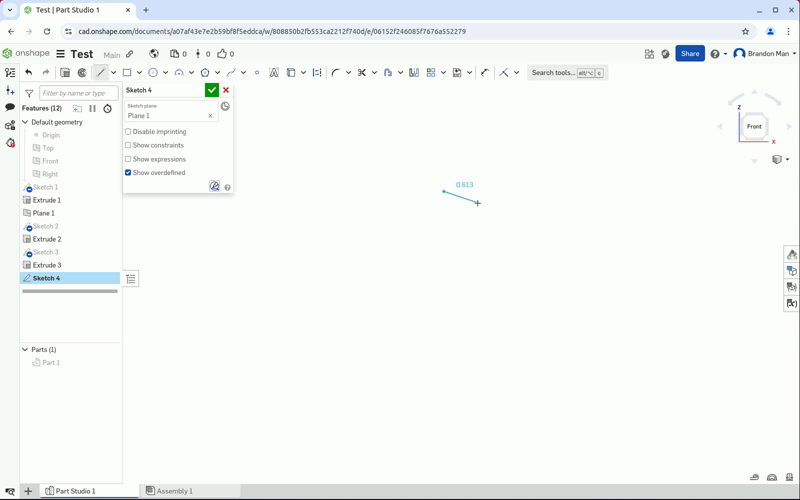
scroll(-6)
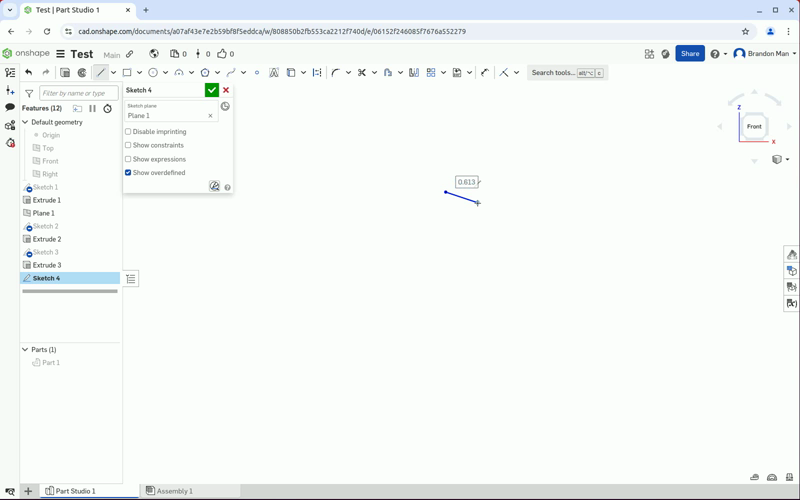
scroll(-6)
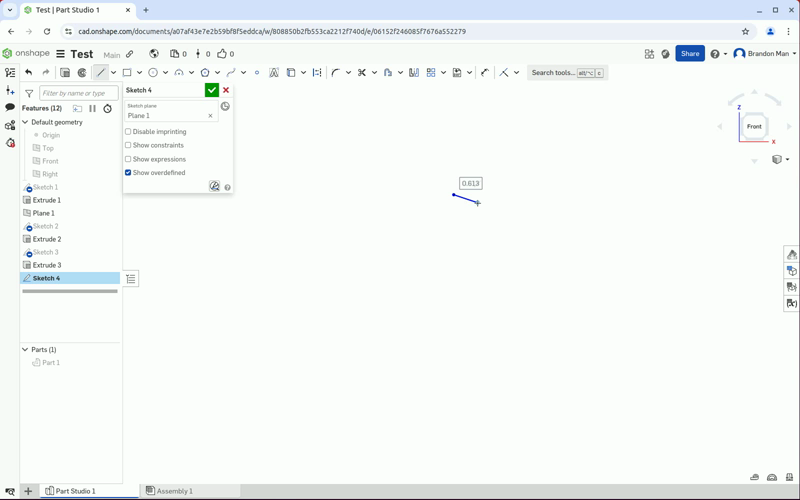
scroll(-6)
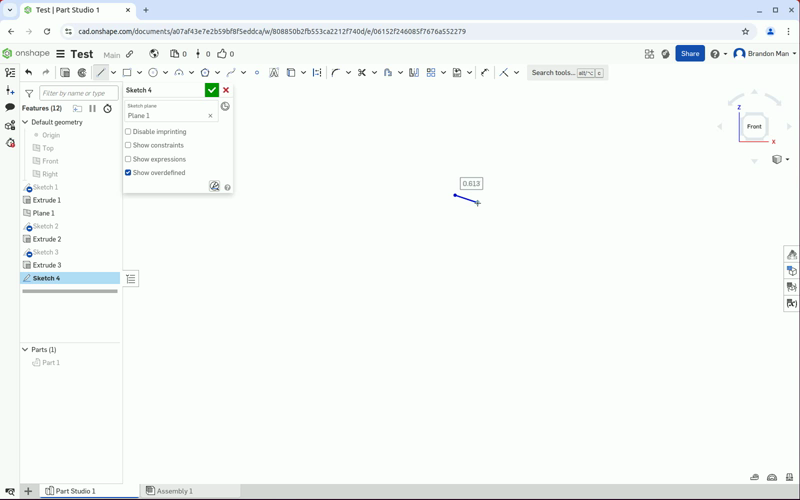
scroll(-6)
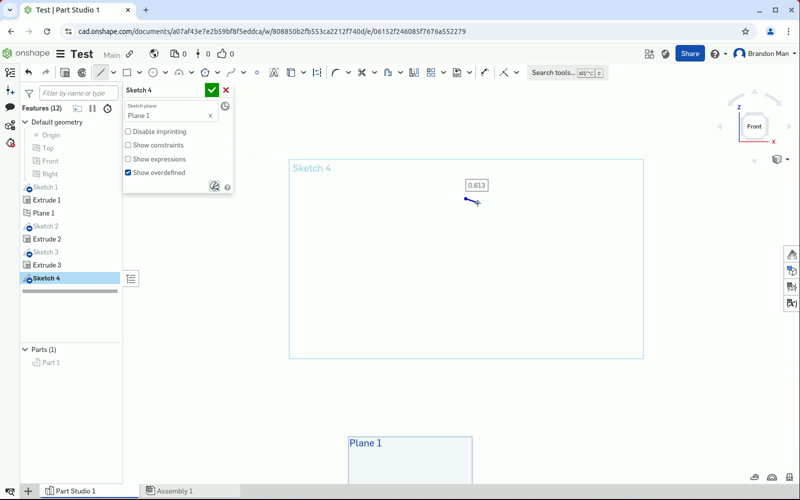
scroll(-6)
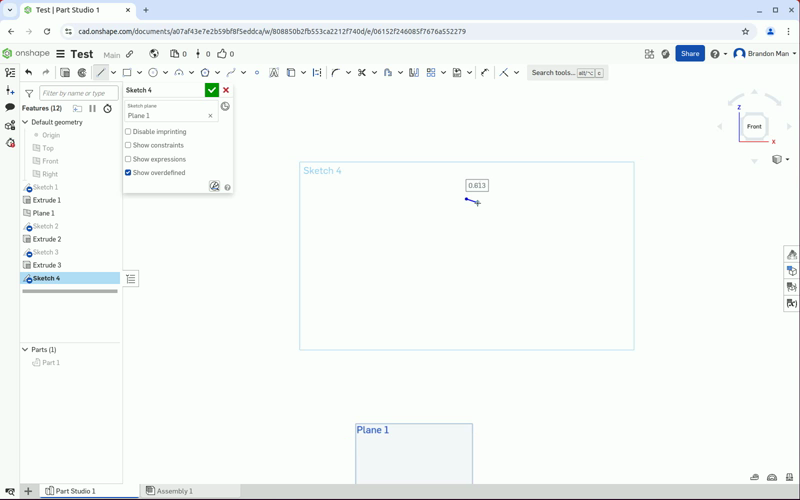
scroll(-6)
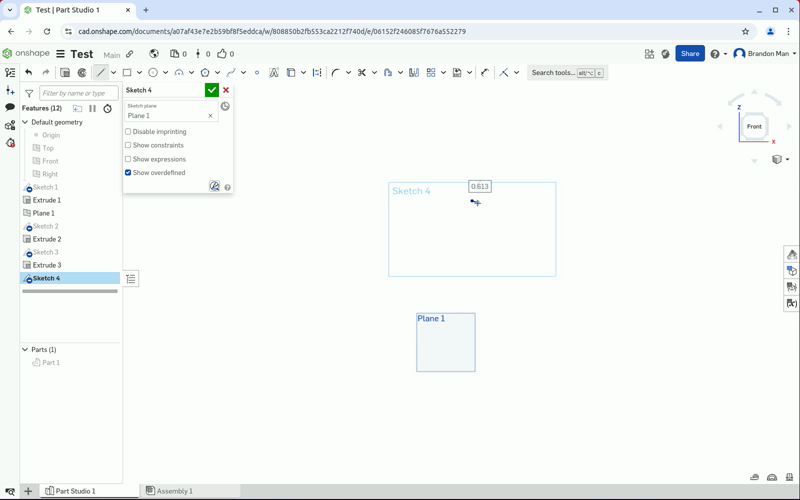
scroll(-6)
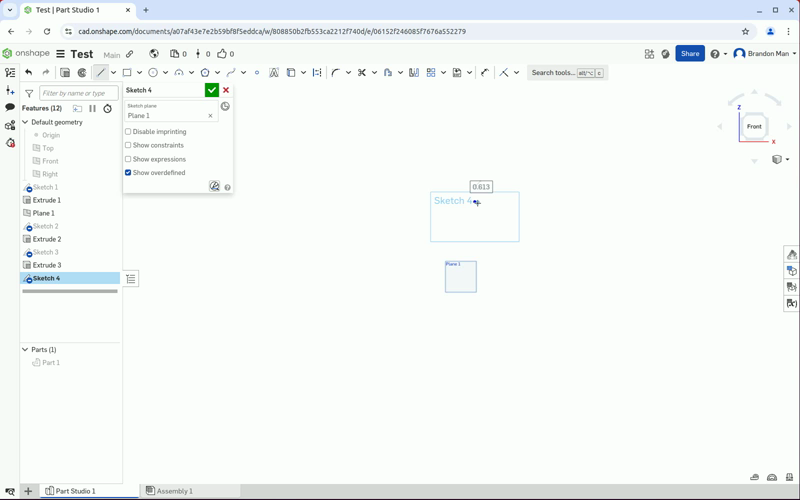
key_up(shift)
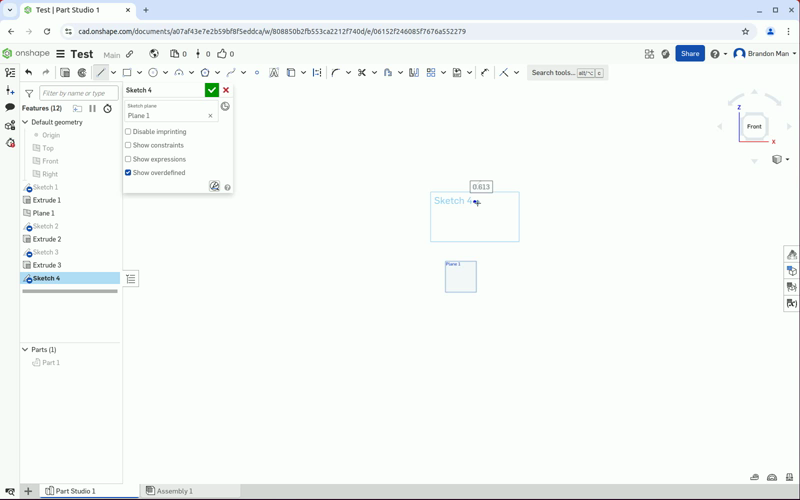
key_down(shift)
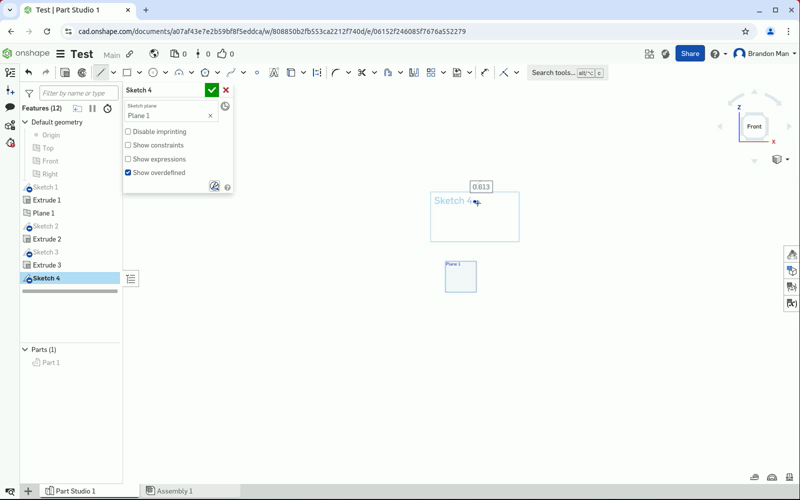
mouse_move(507, 202)
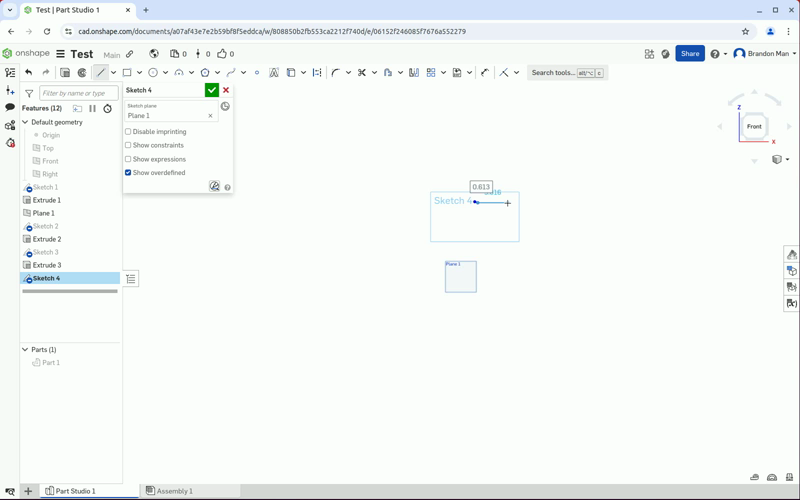
mouse_move(478, 196)
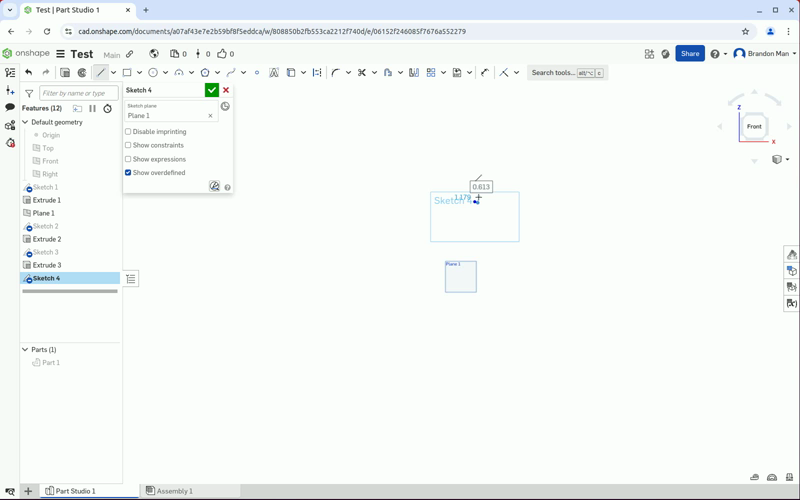
scroll(6)
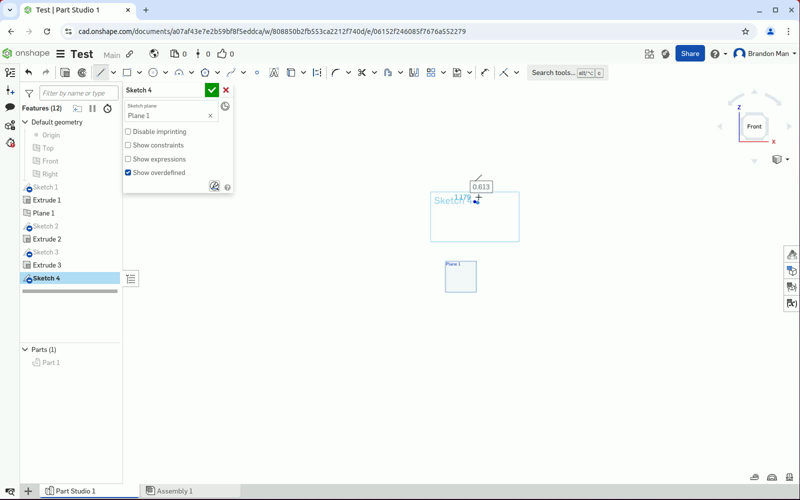
scroll(6)
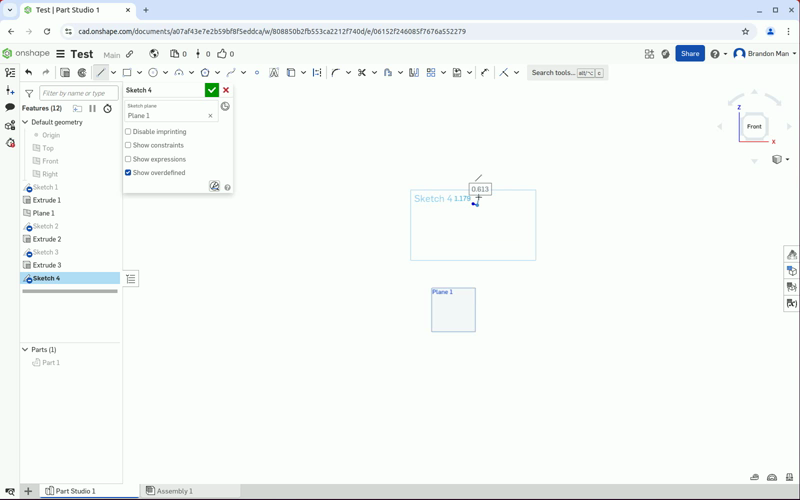
scroll(6)
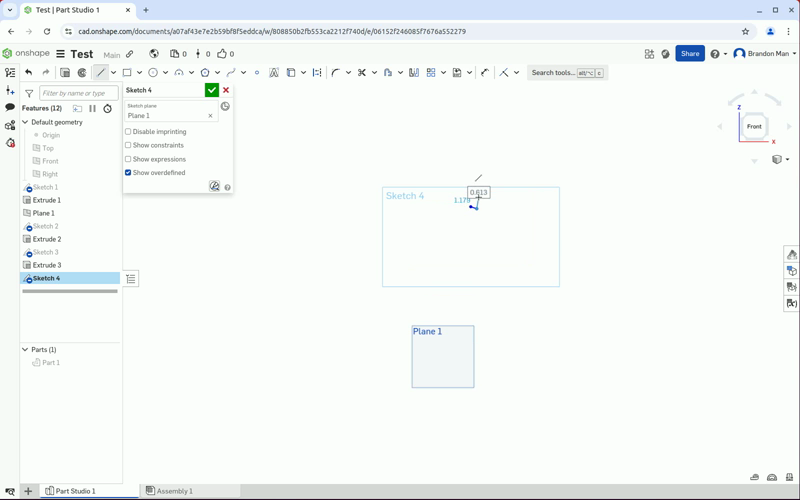
scroll(6)
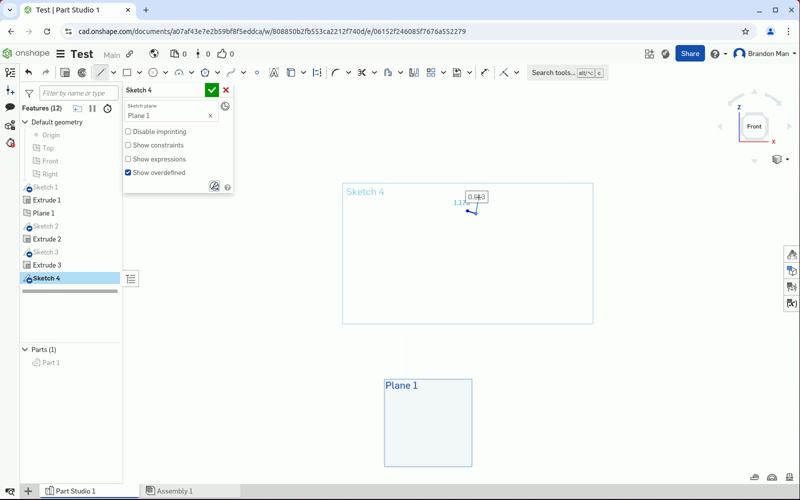
scroll(6)
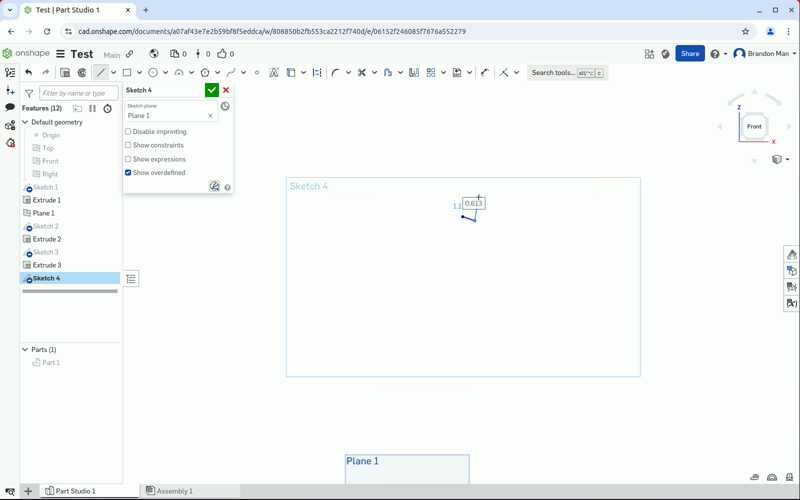
scroll(6)
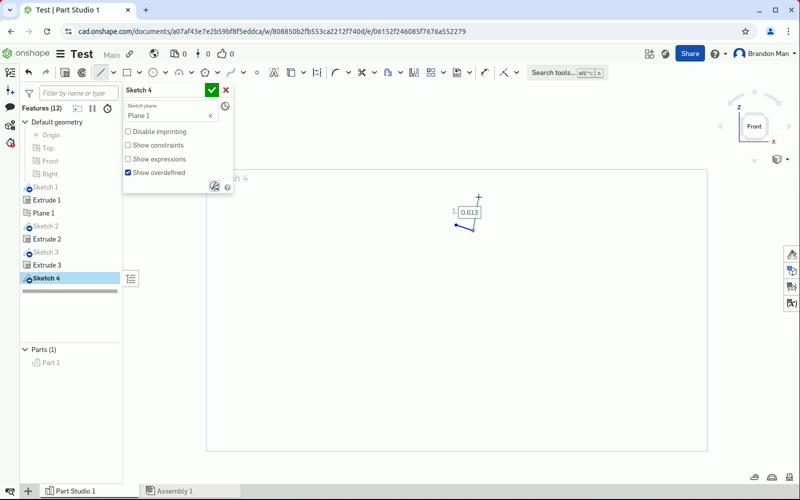
scroll(6)
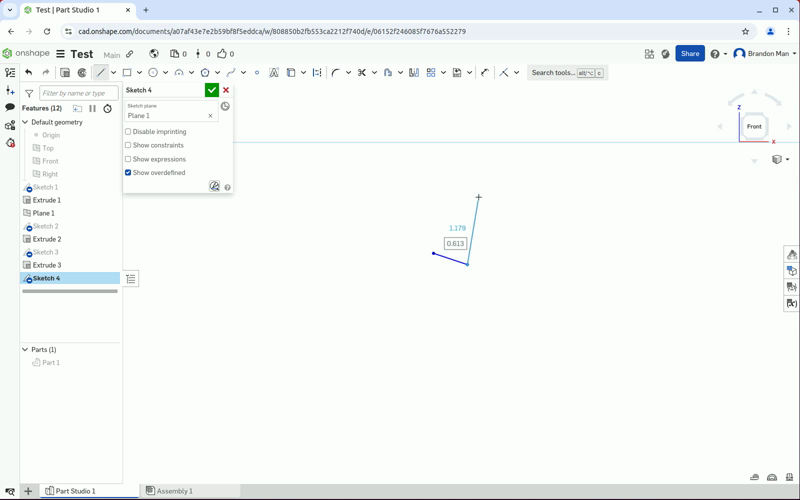
click(478, 196)
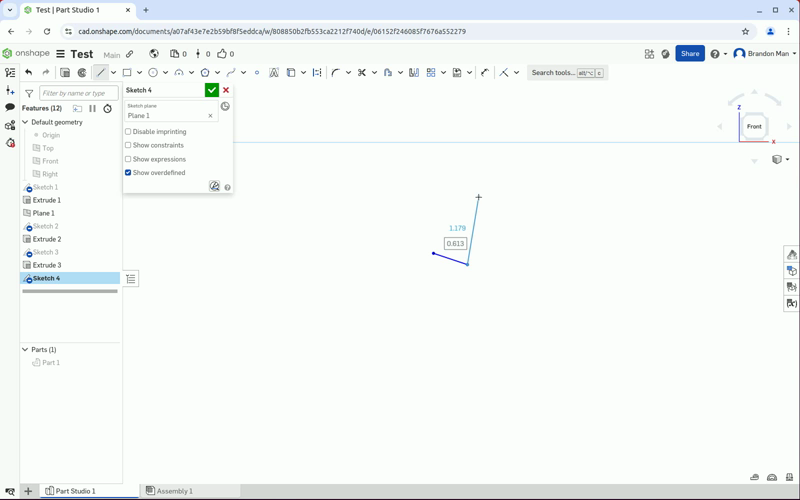
scroll(-6)
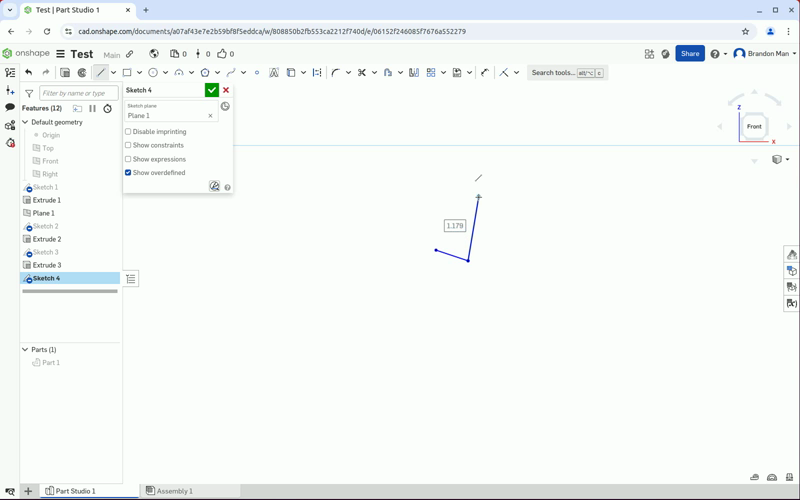
scroll(-6)
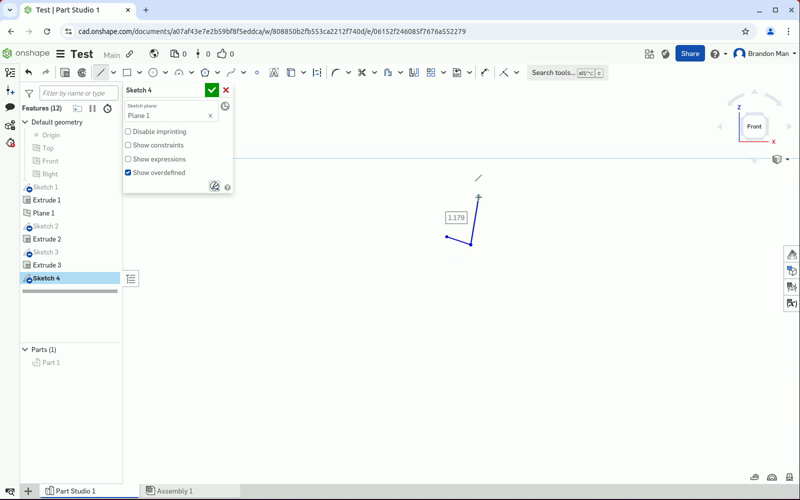
scroll(-6)
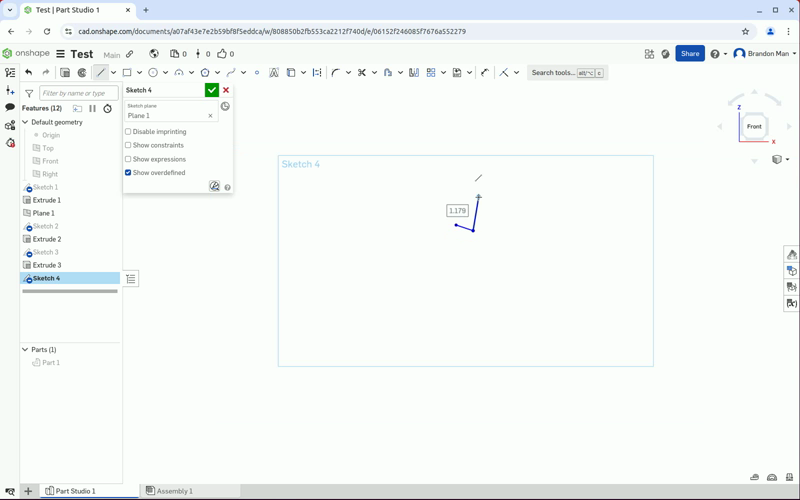
scroll(-6)
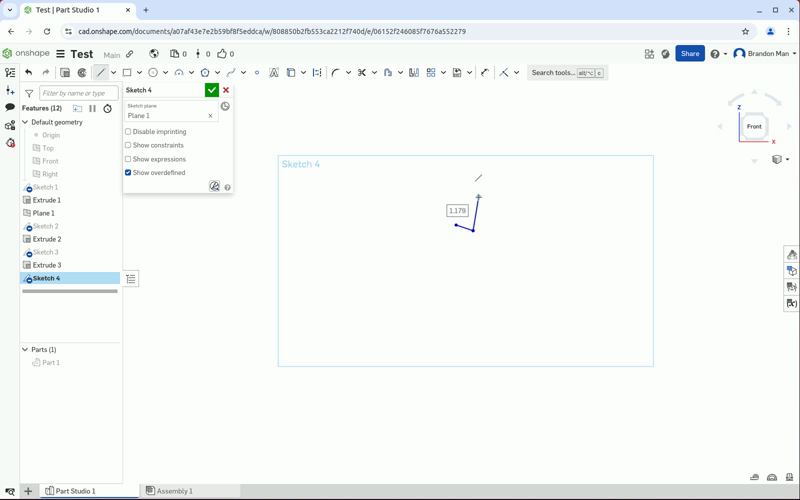
scroll(-6)
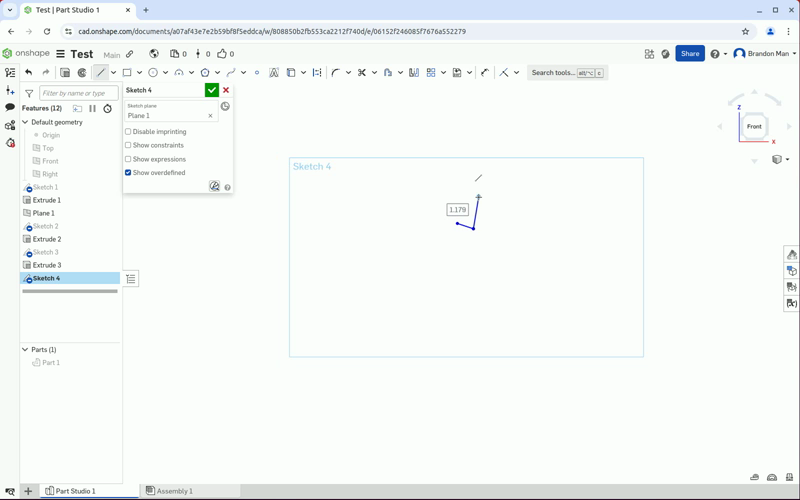
scroll(-6)
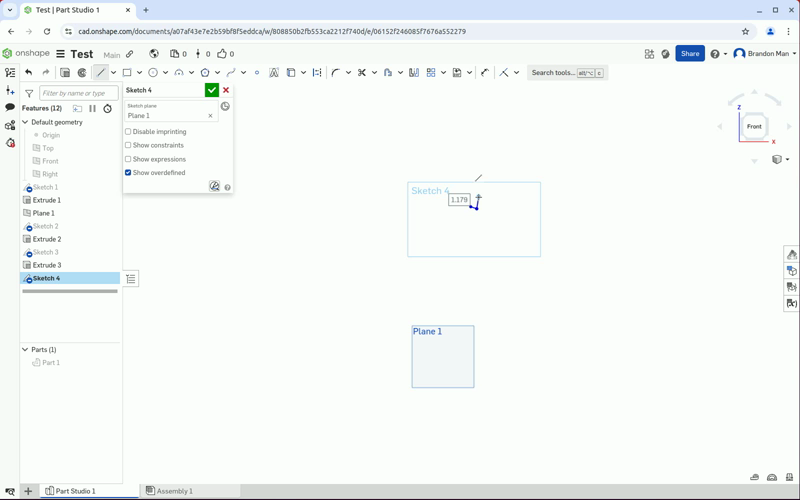
scroll(-6)
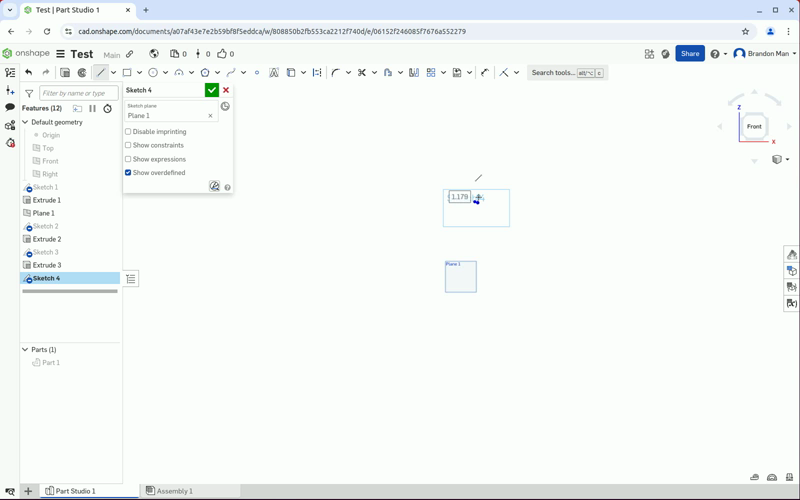
key_up(shift)
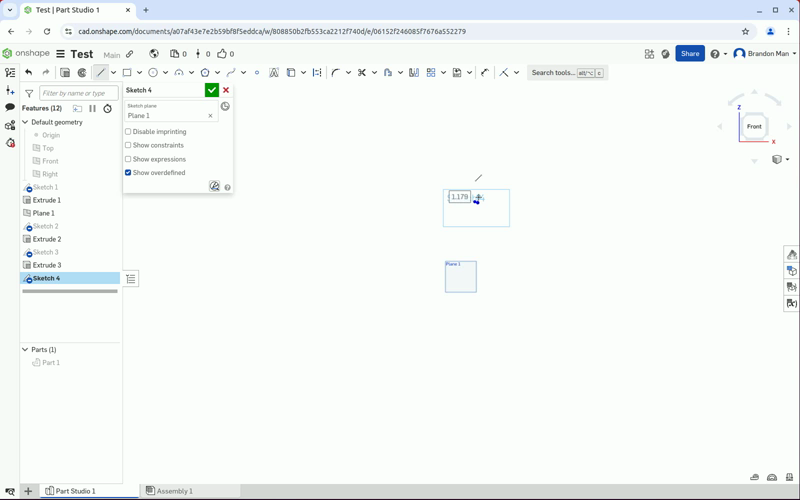
key_down(shift)
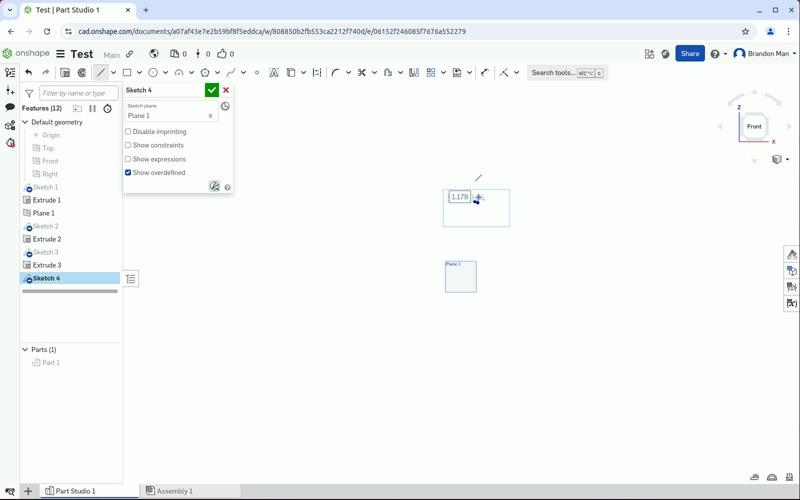
mouse_move(508, 196)
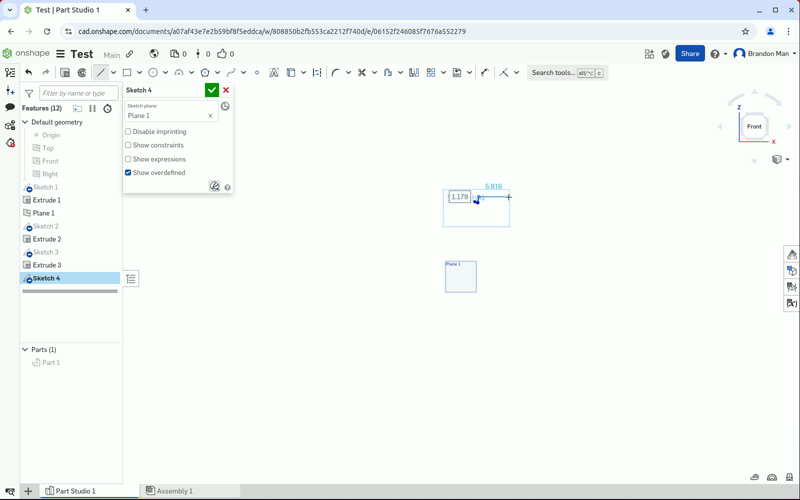
mouse_move(475, 196)
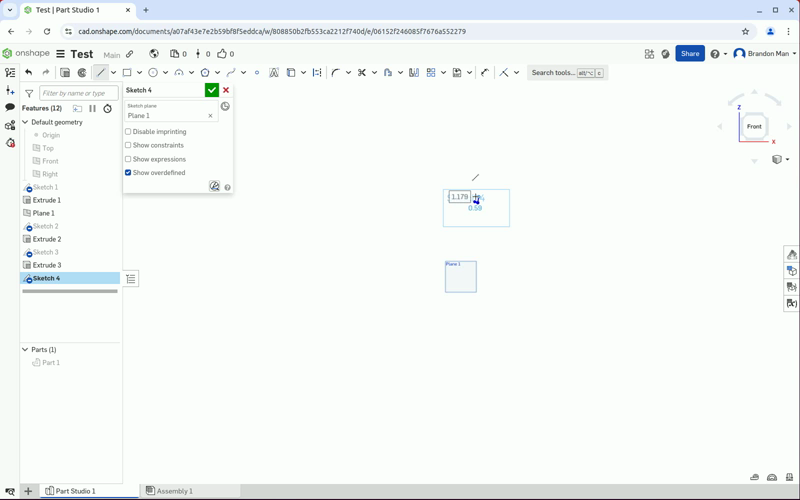
scroll(6)
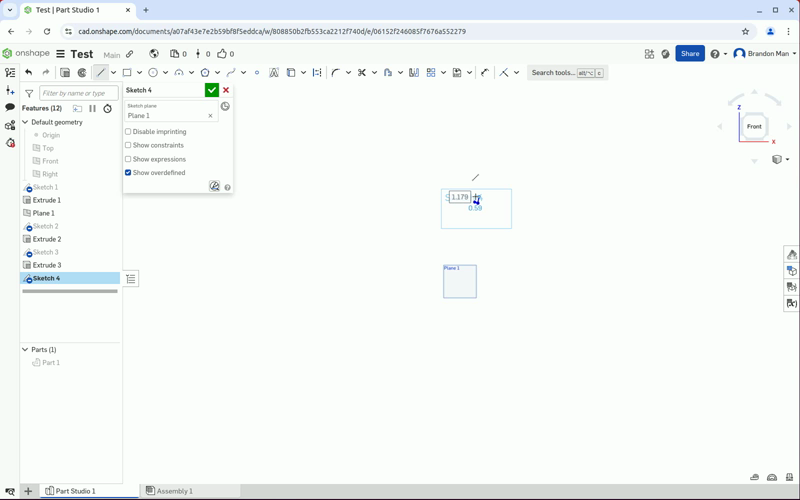
scroll(6)
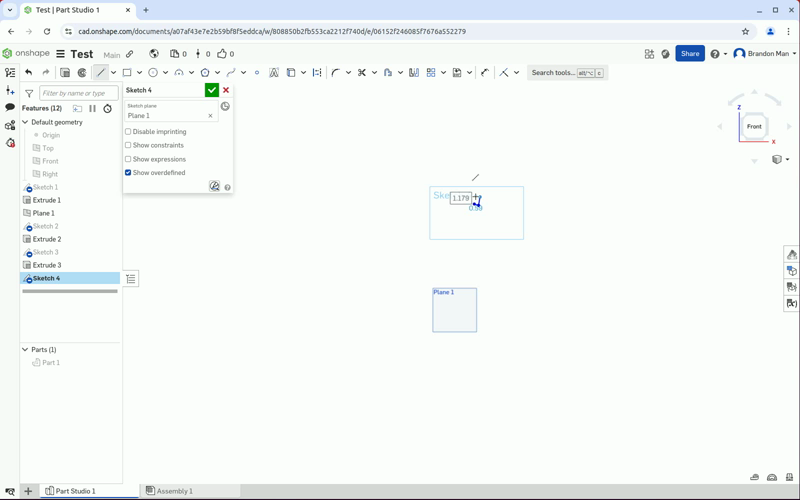
scroll(6)
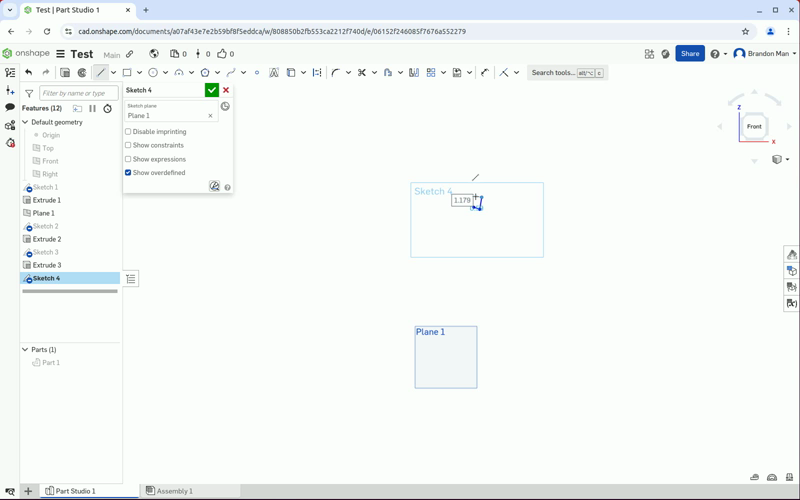
scroll(6)
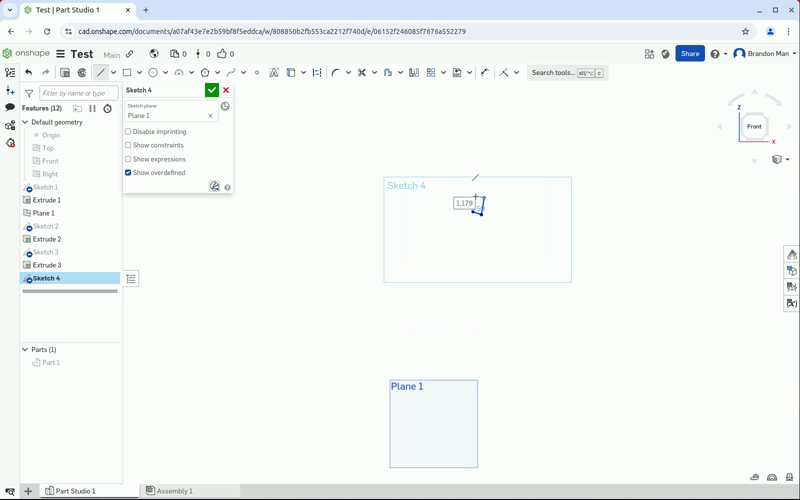
scroll(6)
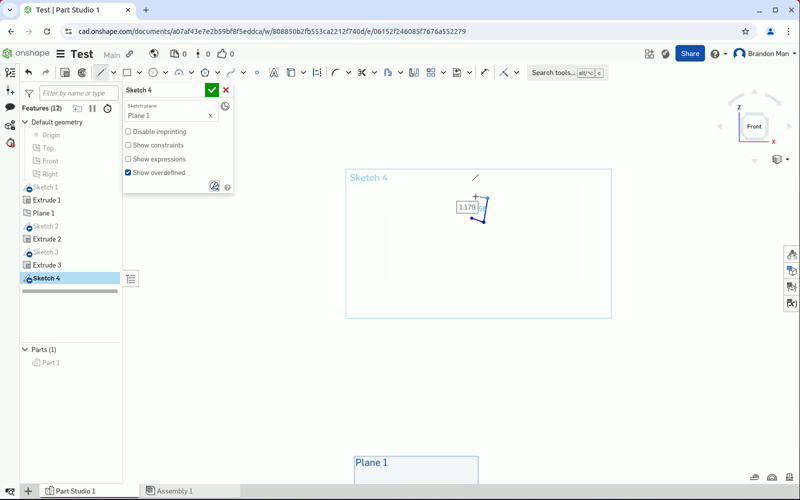
scroll(6)
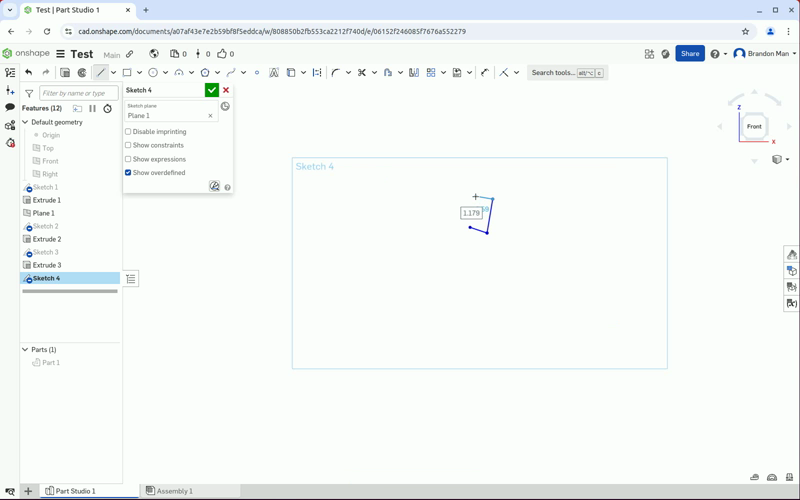
scroll(6)
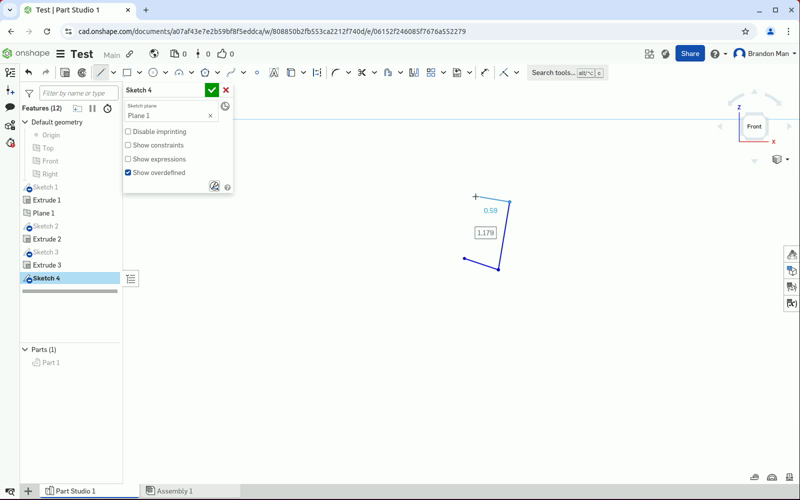
click(475, 196)
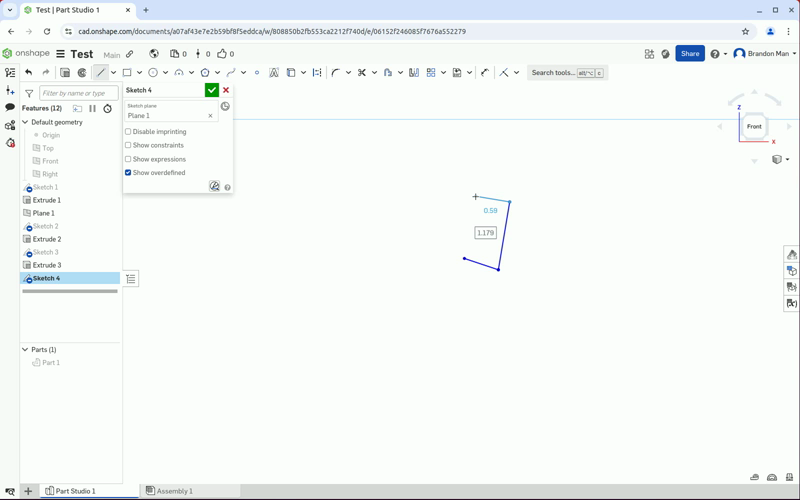
scroll(-6)
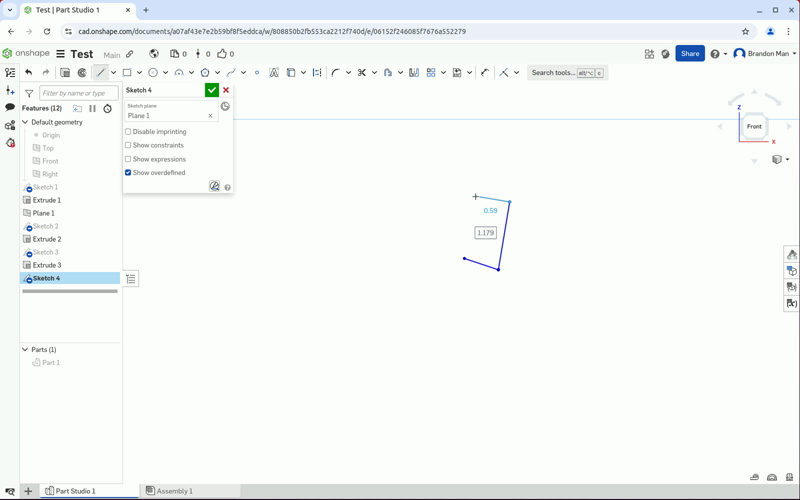
scroll(-6)
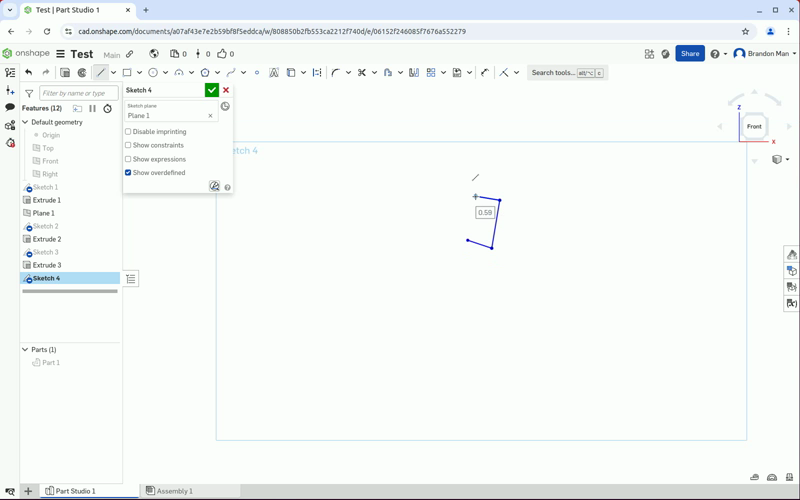
scroll(-6)
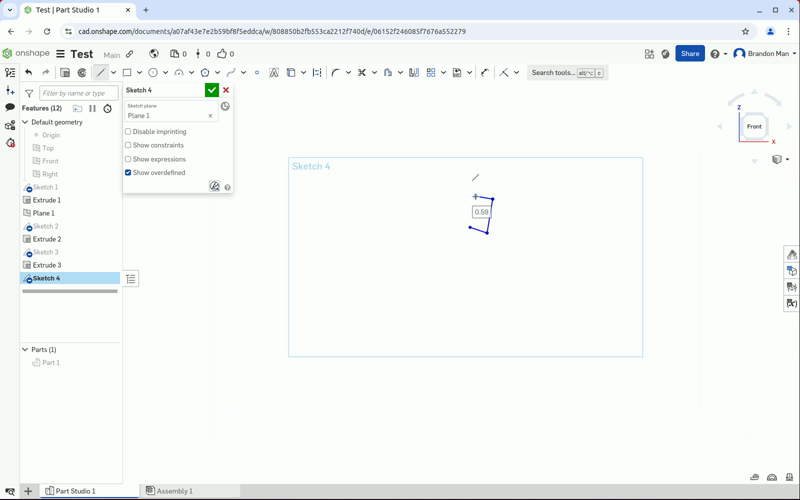
scroll(-6)
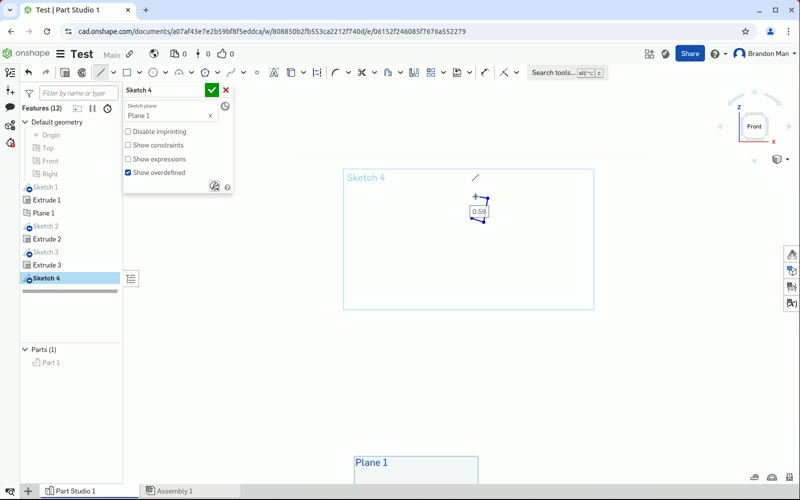
scroll(-6)
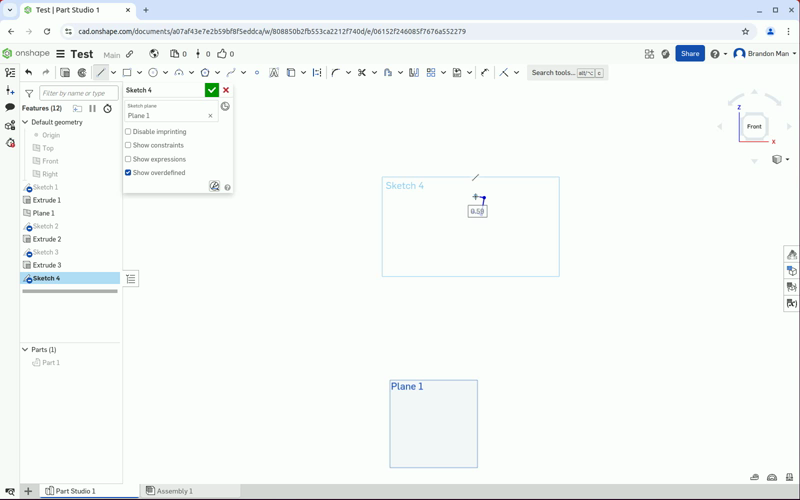
scroll(-6)
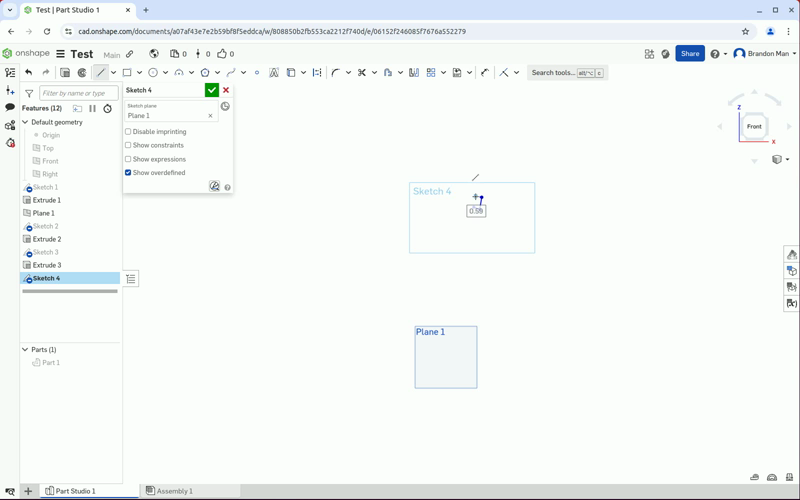
scroll(-6)
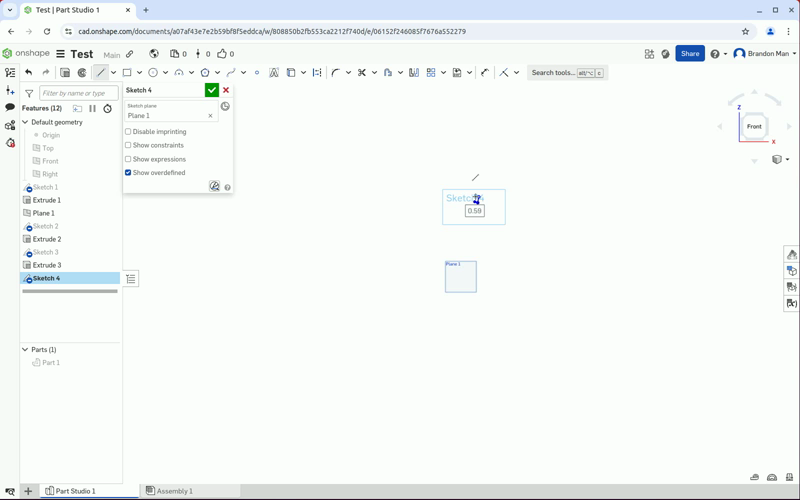
key_up(shift)
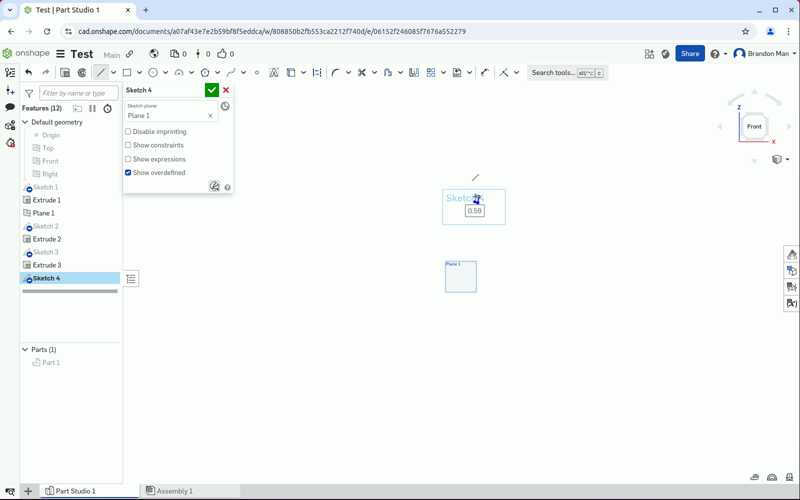
mouse_move(505, 196)
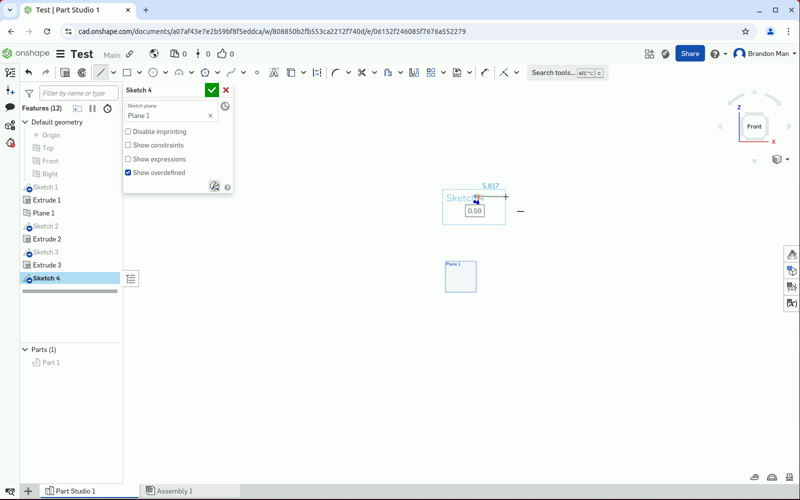
key_down(shift)
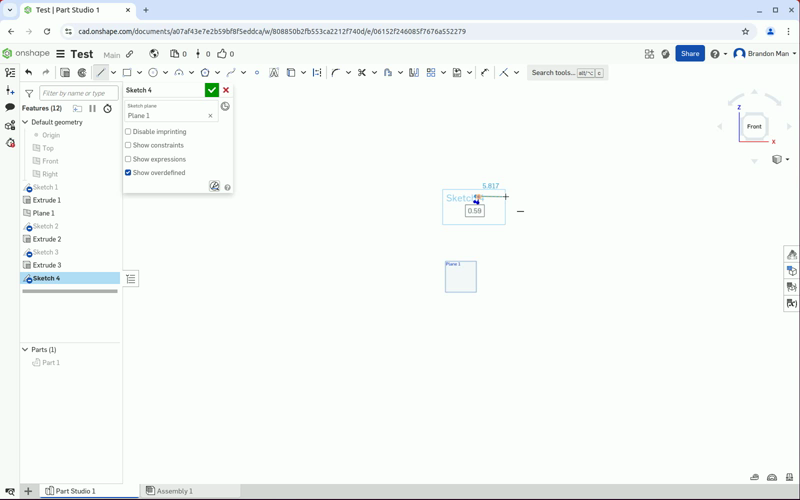
mouse_move(474, 201)
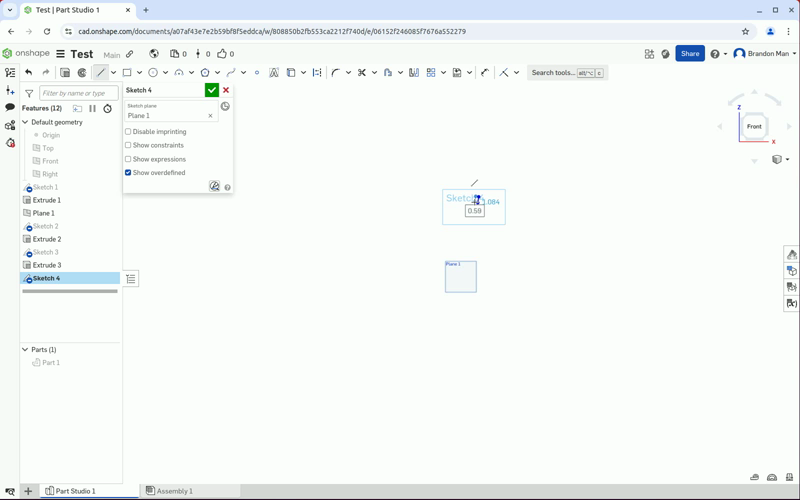
scroll(6)
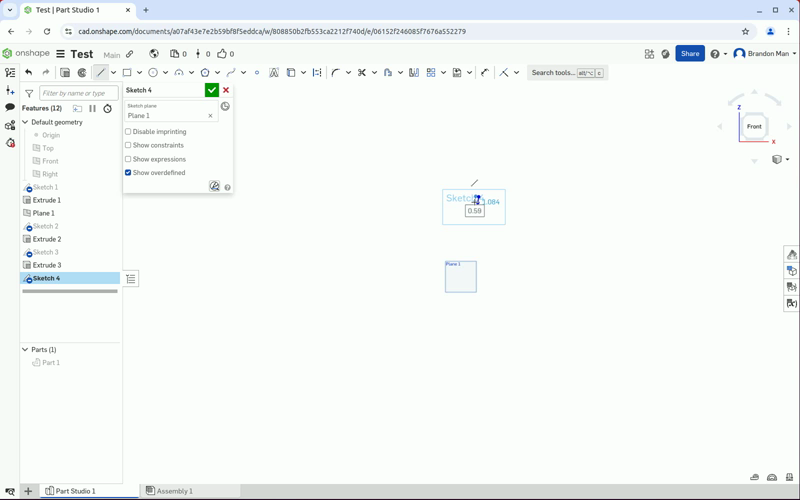
scroll(6)
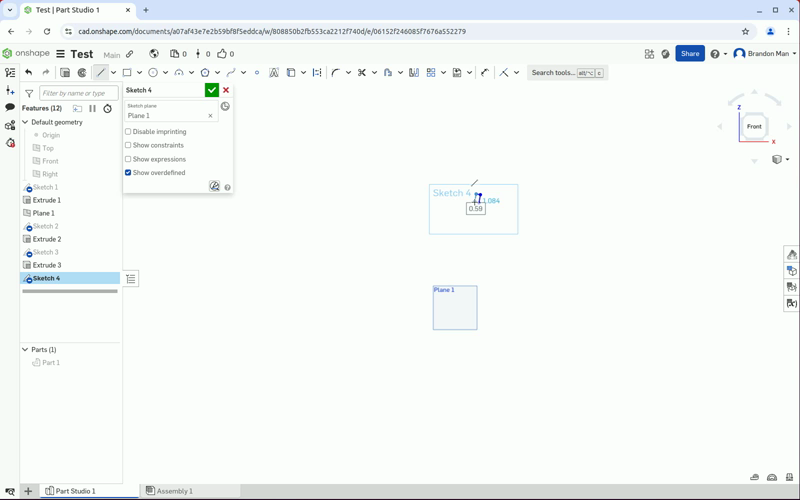
scroll(6)
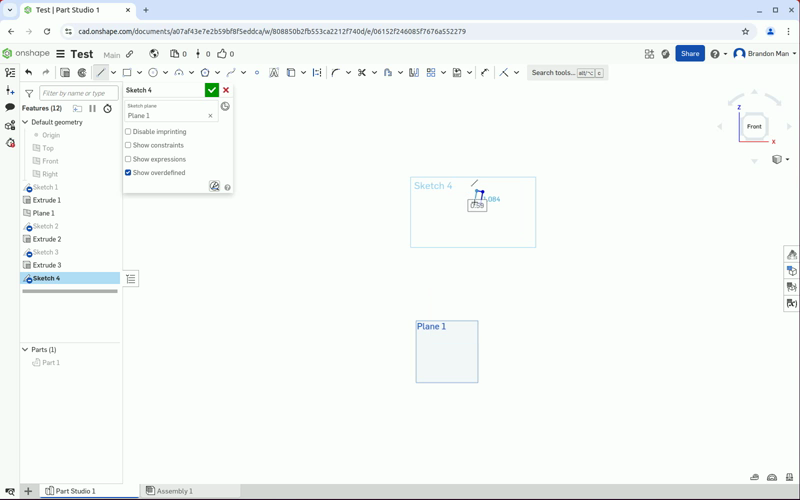
scroll(6)
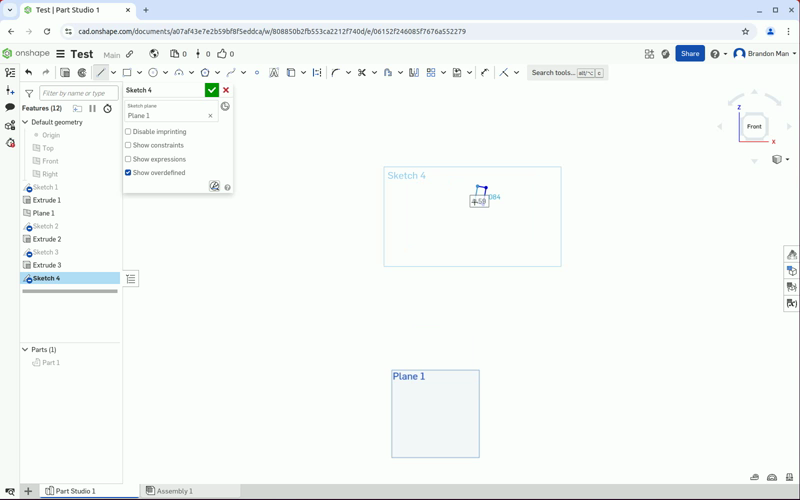
scroll(6)
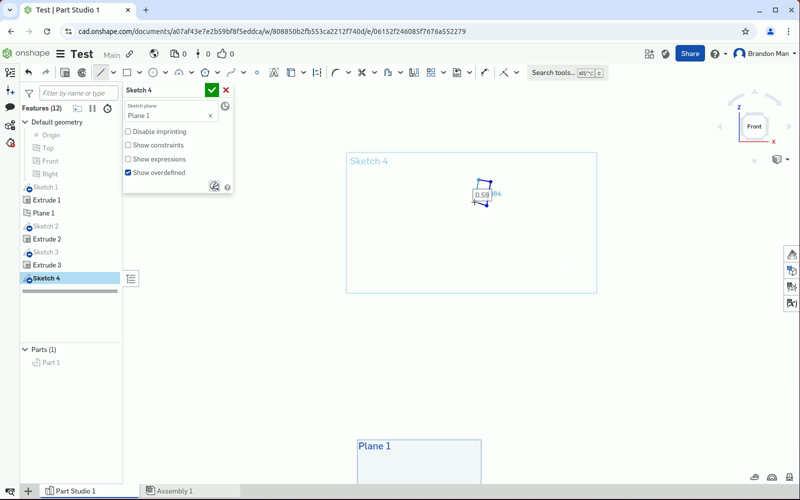
scroll(6)
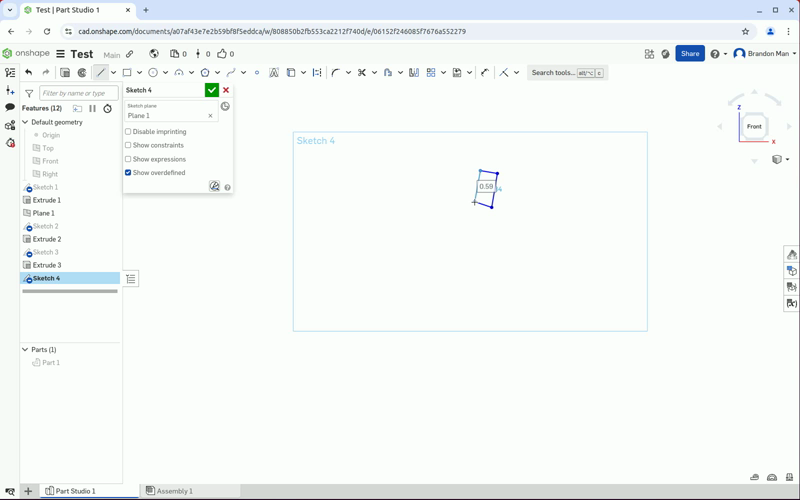
scroll(6)
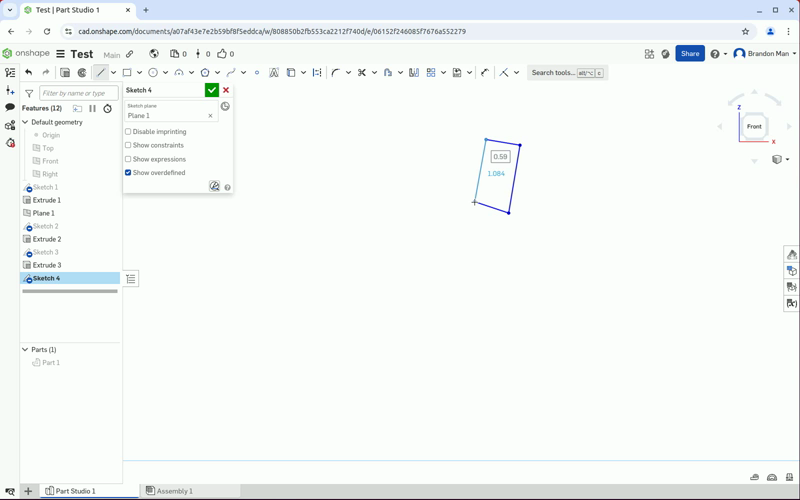
key_up(shift)
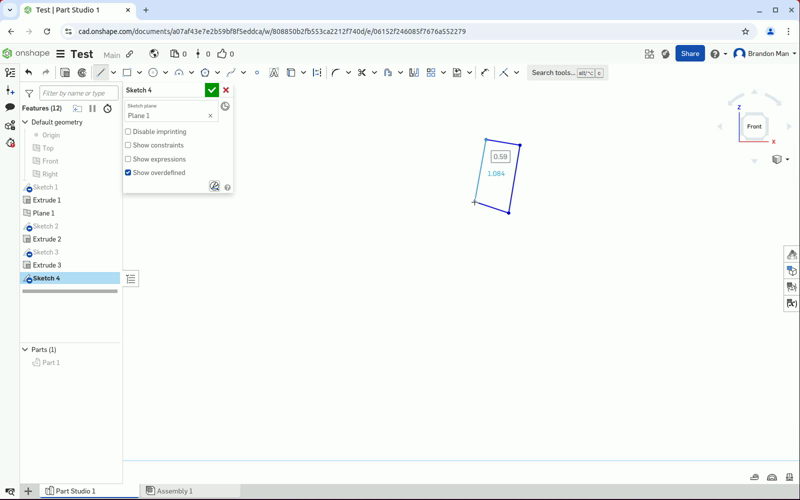
click(474, 201)
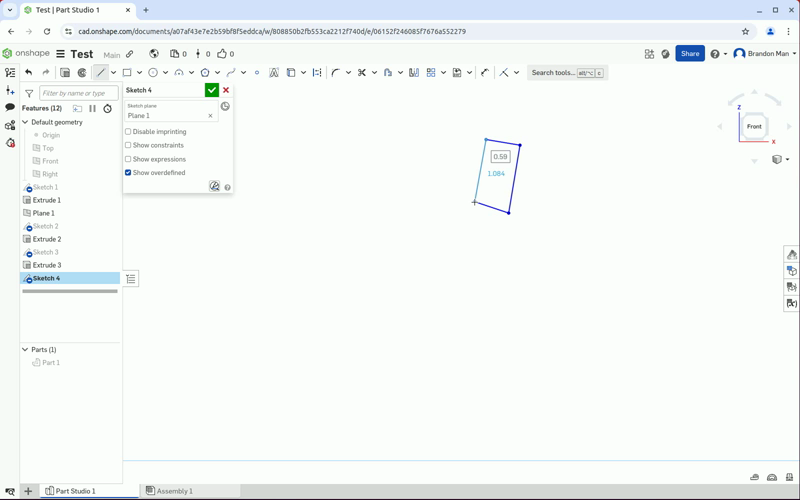
scroll(-6)
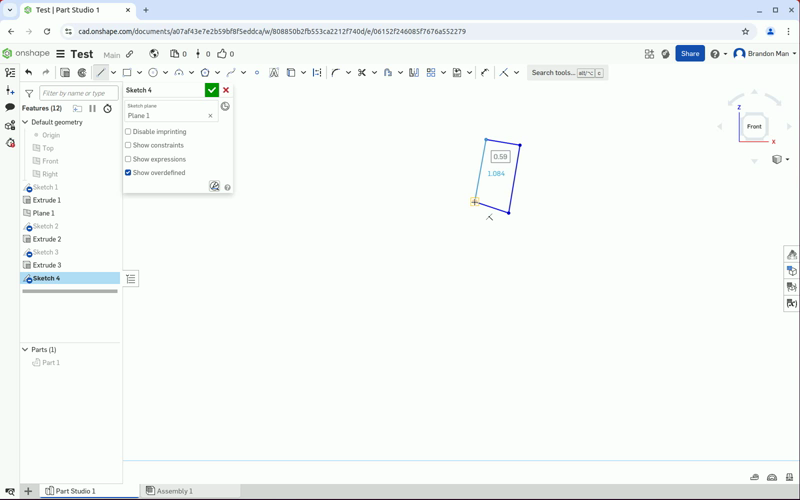
scroll(-6)
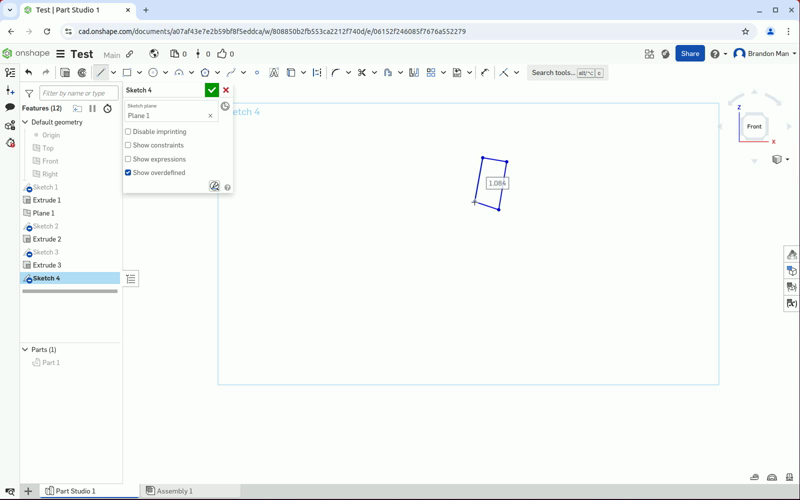
scroll(-6)
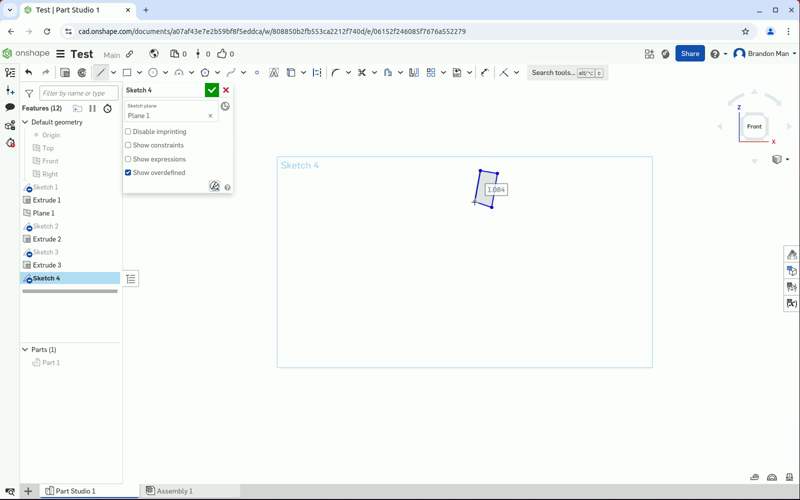
scroll(-6)
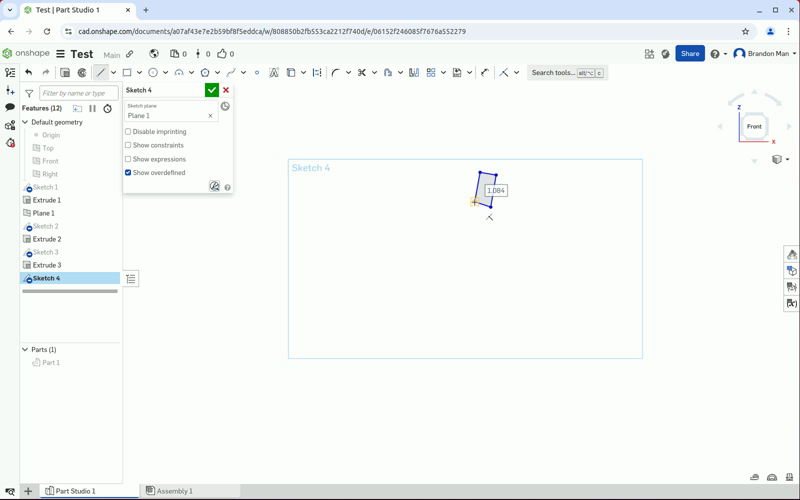
scroll(-6)
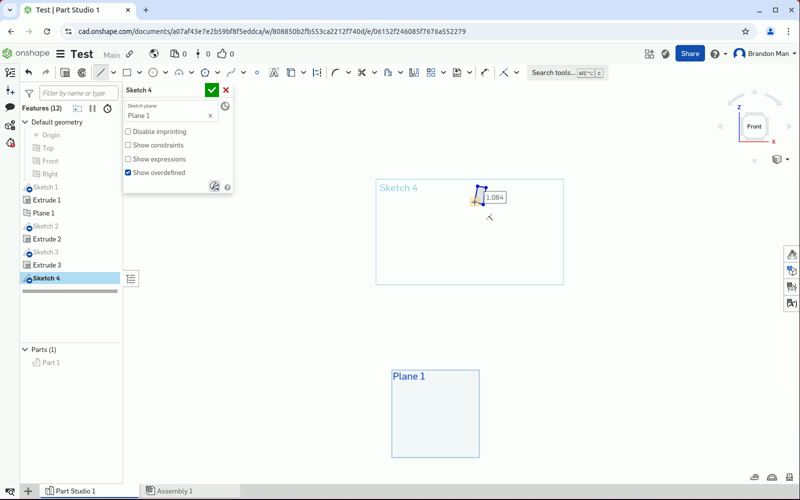
scroll(-6)
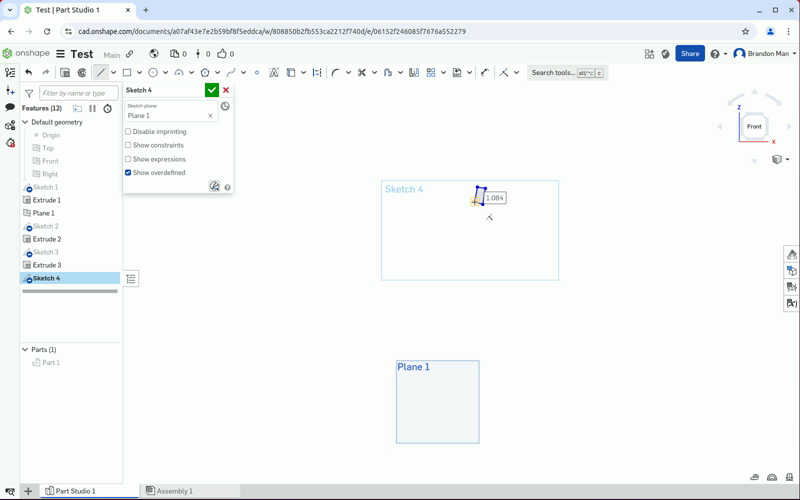
scroll(-6)
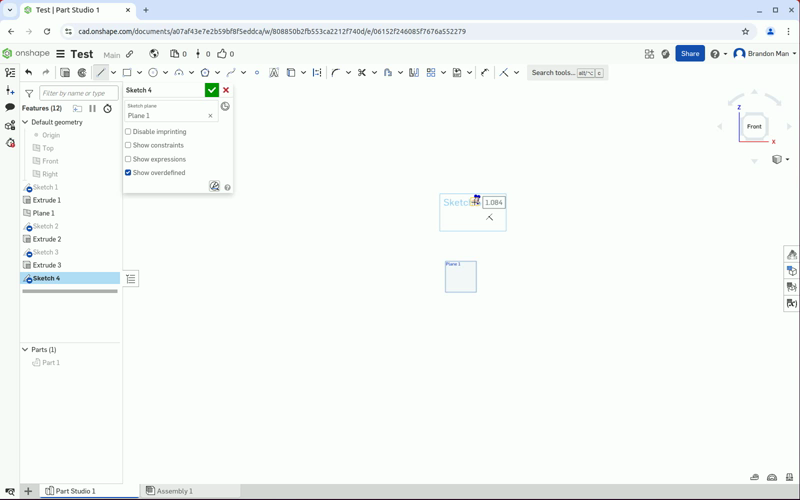
key(esc)
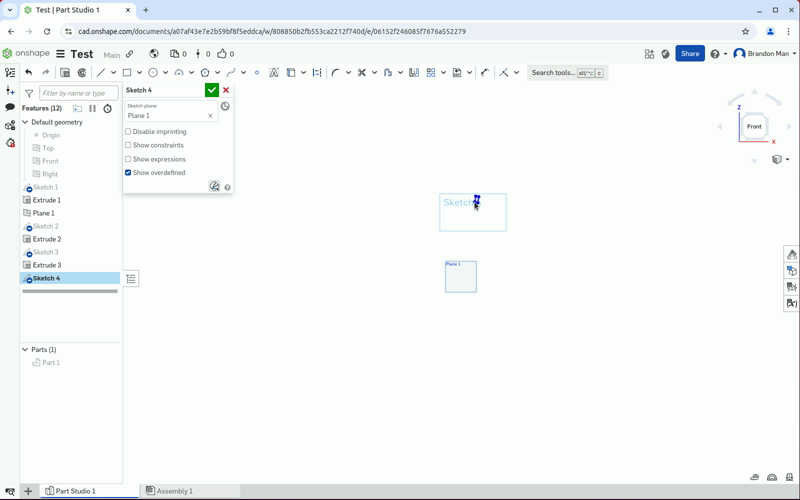
mouse_move(475, 201)
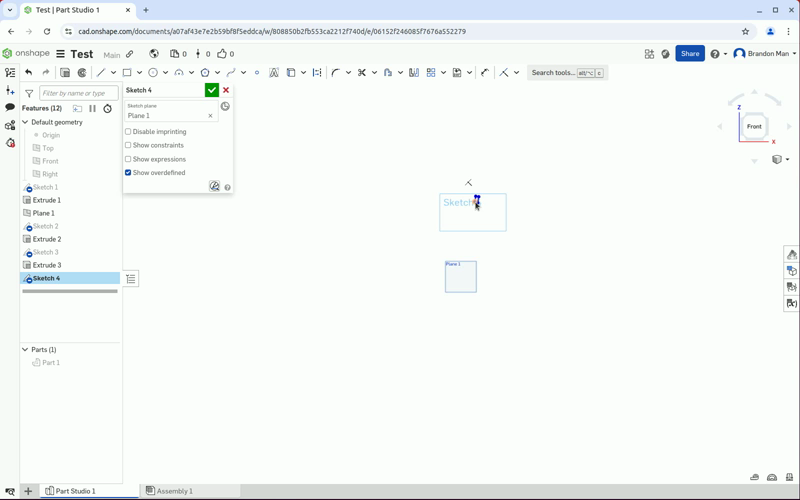
scroll(6)
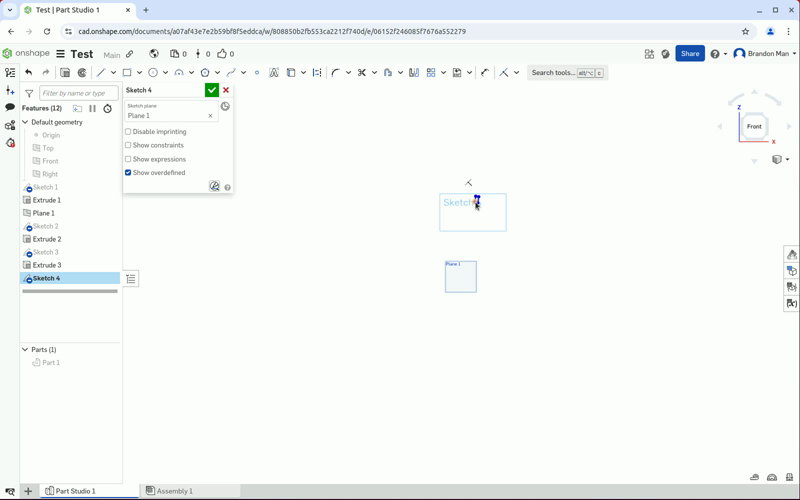
scroll(6)
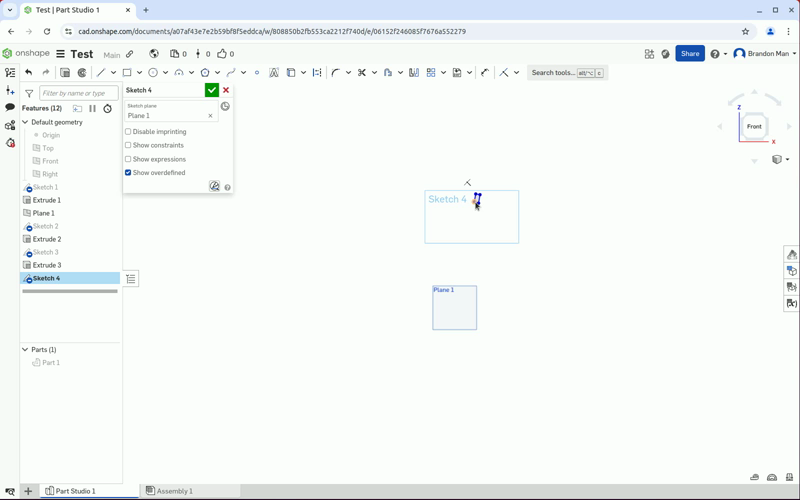
scroll(6)
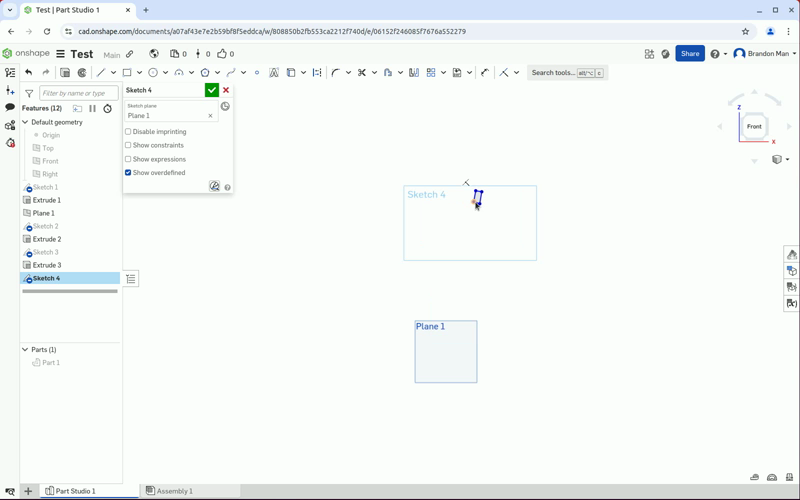
scroll(6)
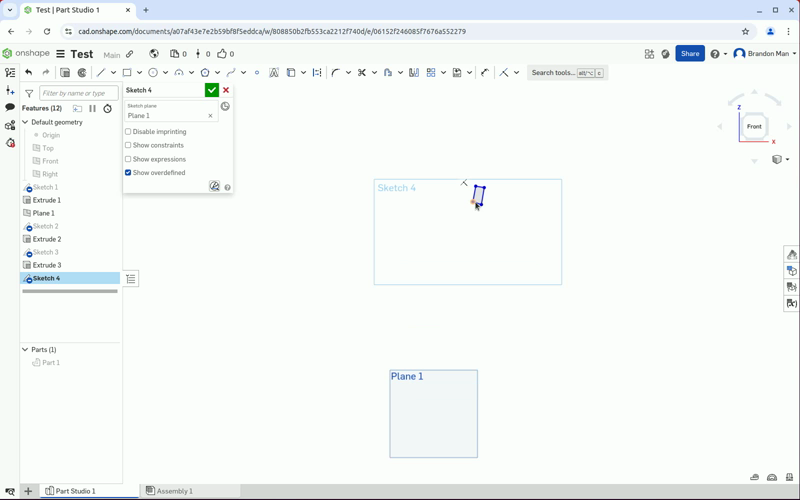
scroll(6)
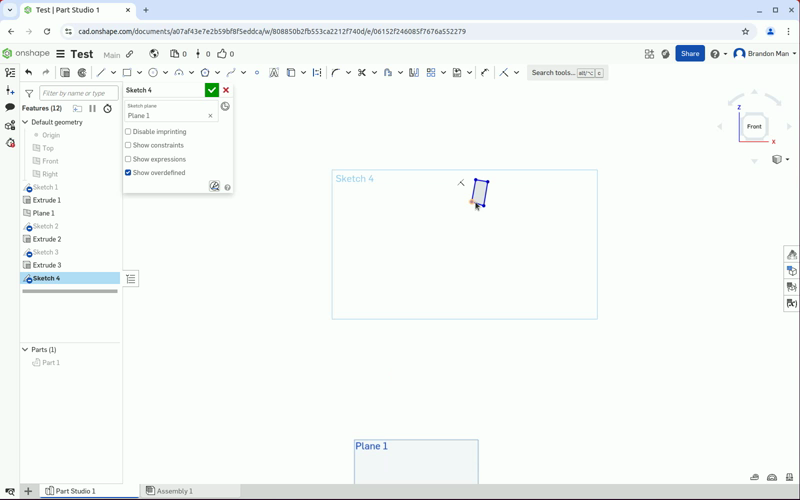
scroll(6)
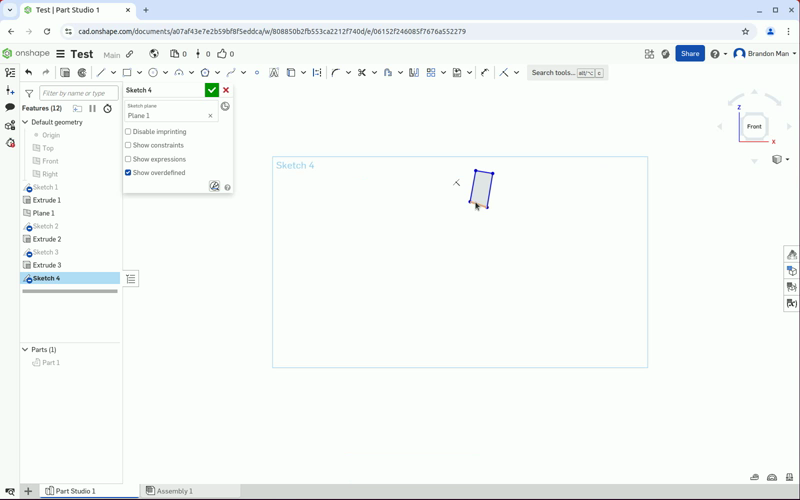
scroll(6)
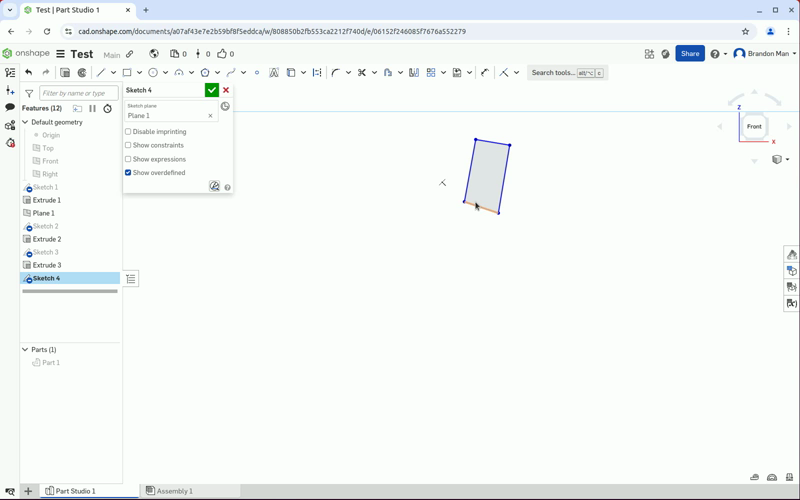
click(475, 201)
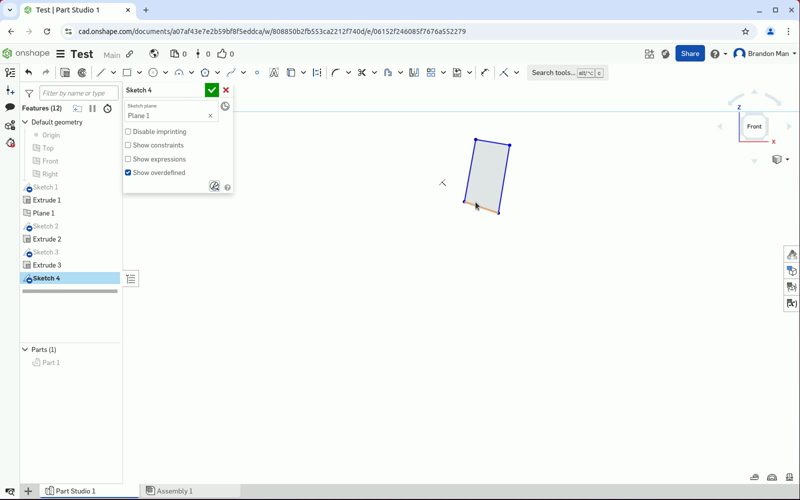
scroll(-6)
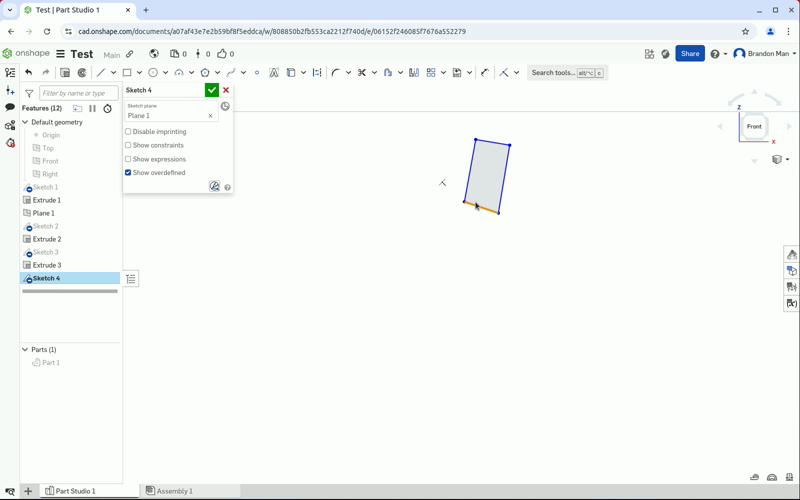
scroll(-6)
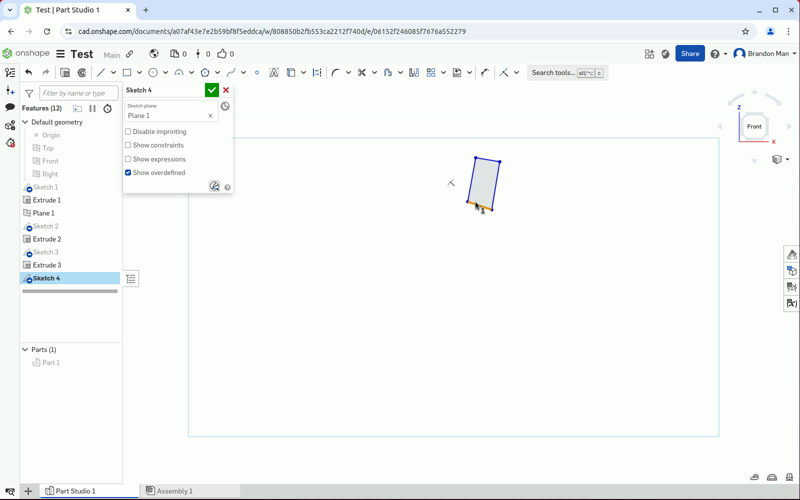
scroll(-6)
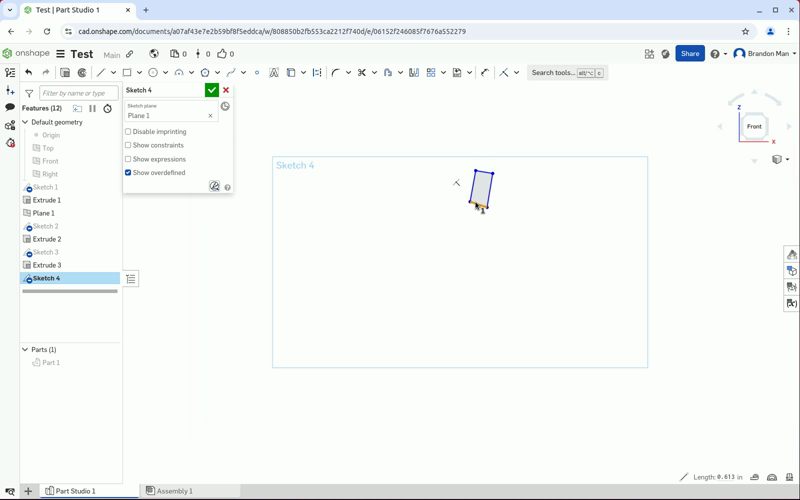
scroll(-6)
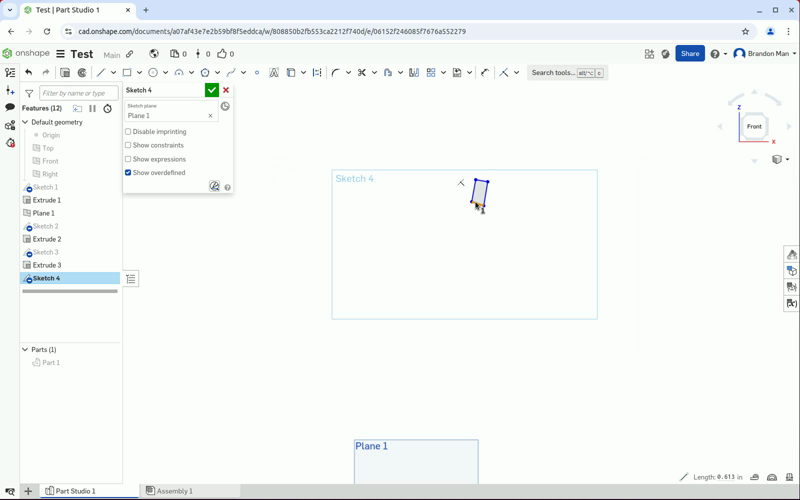
scroll(-6)
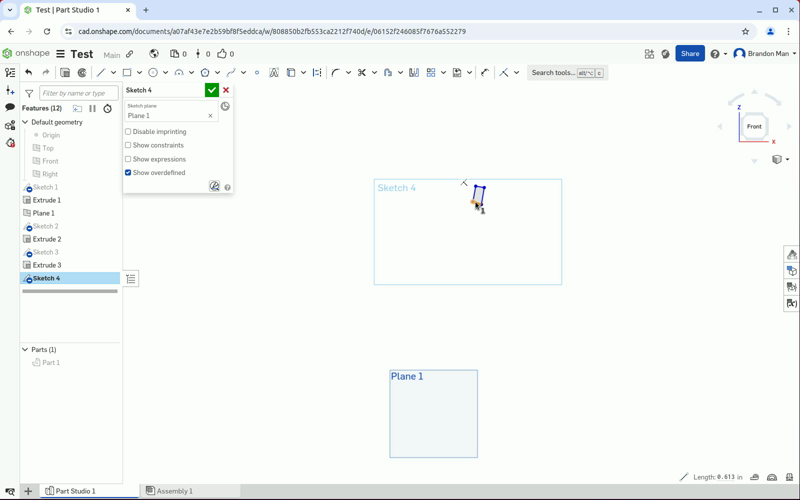
scroll(-6)
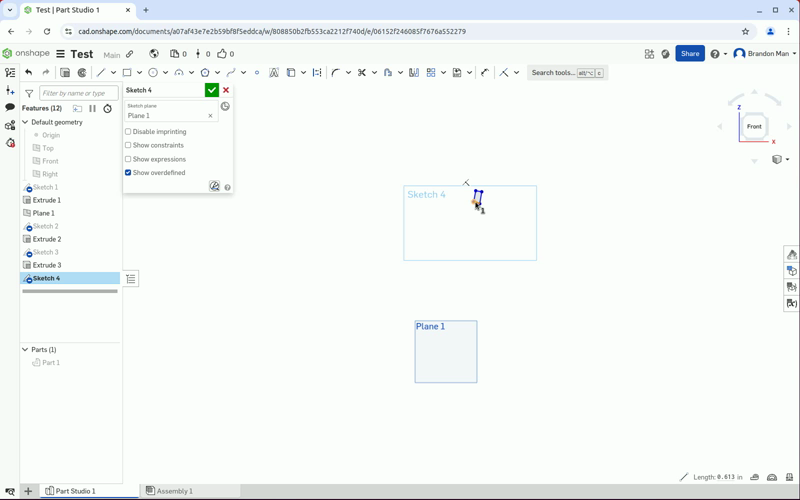
scroll(-6)
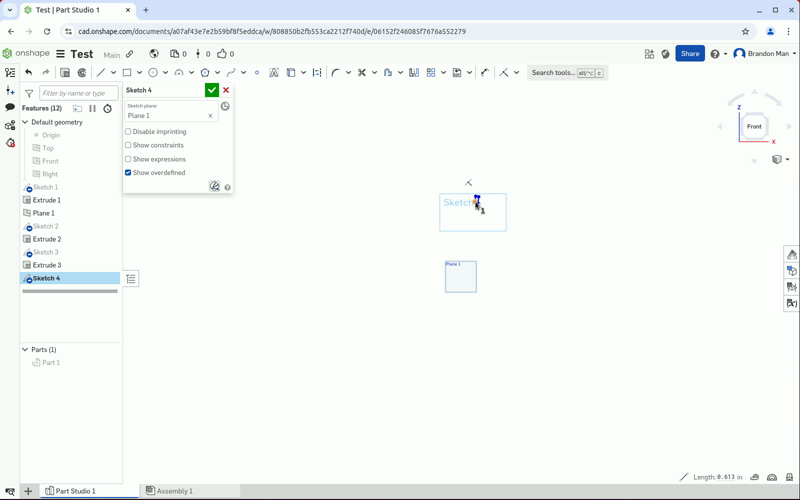
mouse_move(73, 352)
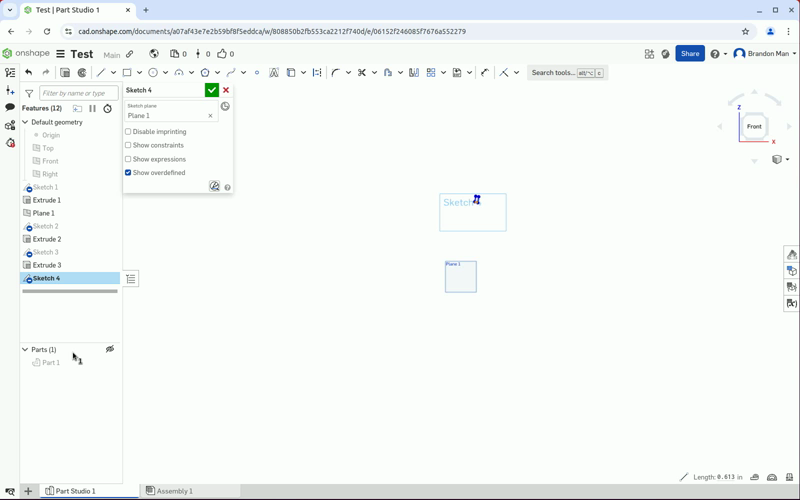
key(shift+y)
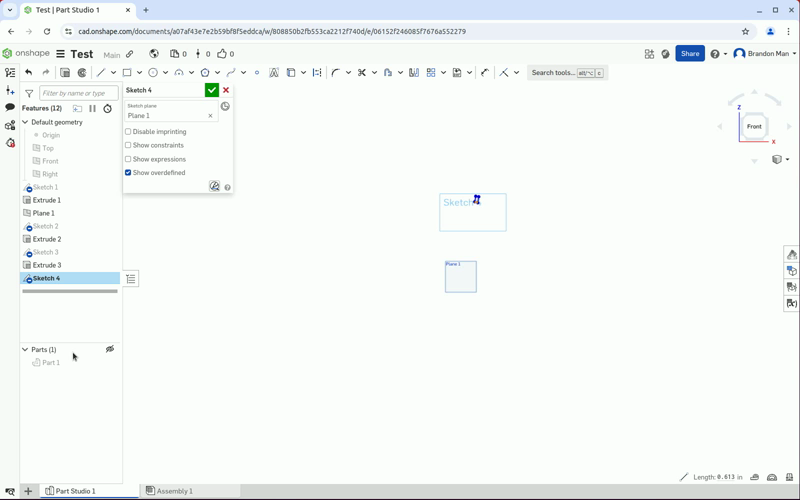
key(shift+e)
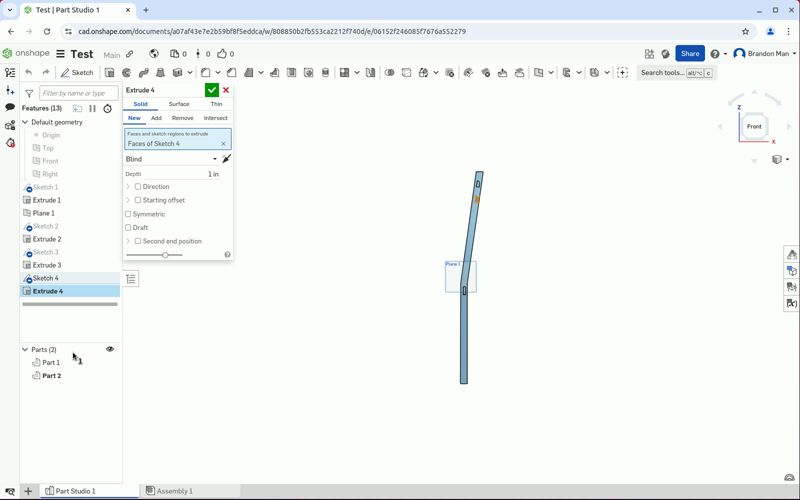
mouse_move(143, 106)
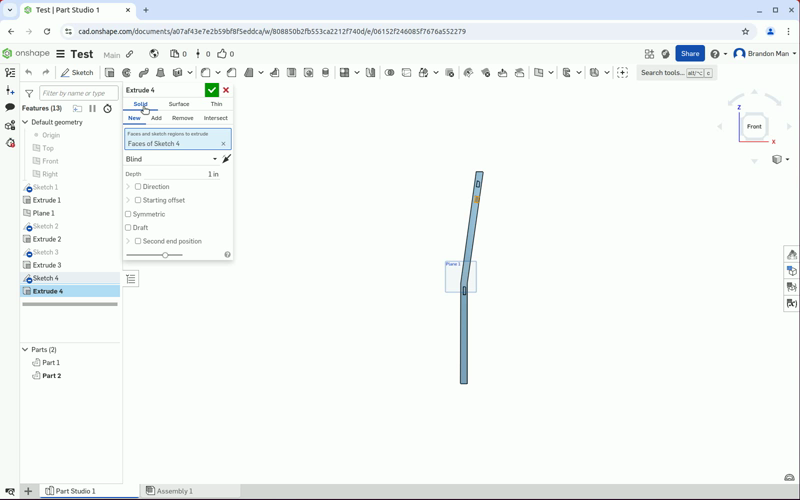
click(143, 106)
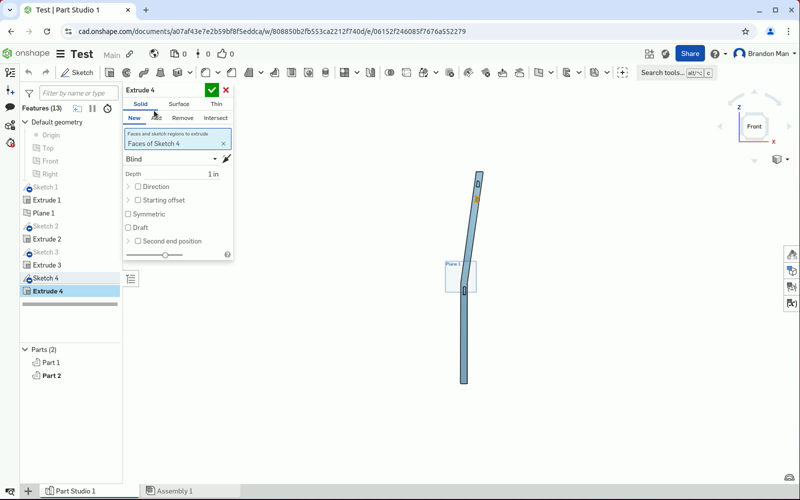
mouse_move(186, 120)
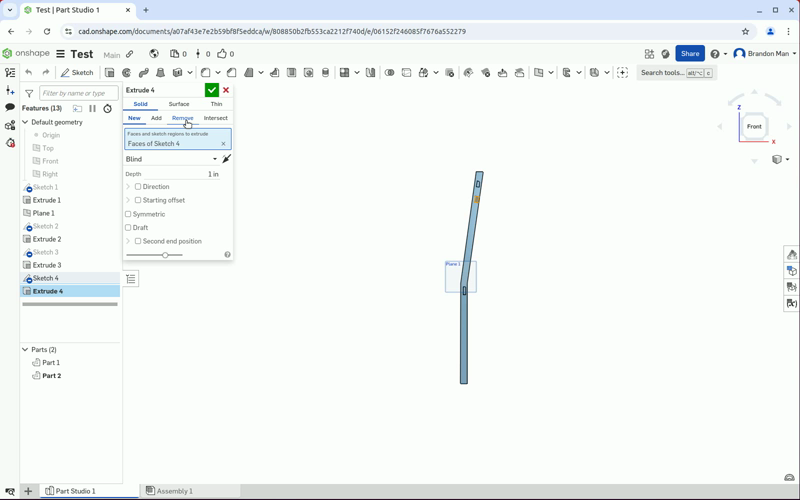
click(186, 120)
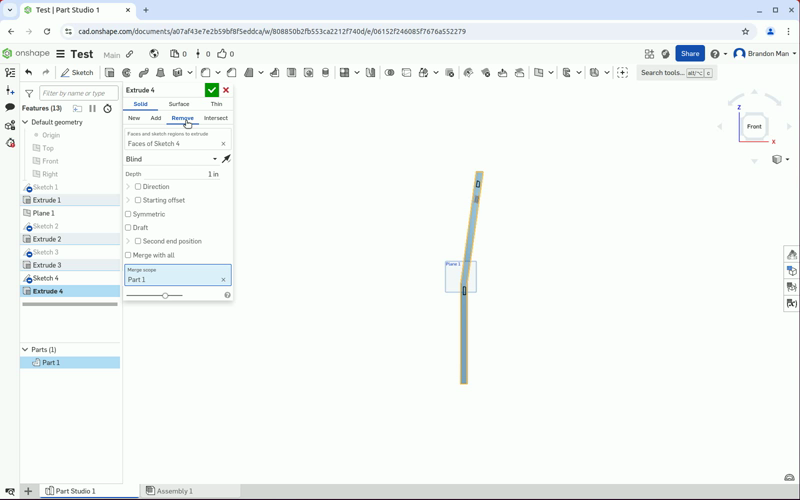
key(tab, 4)
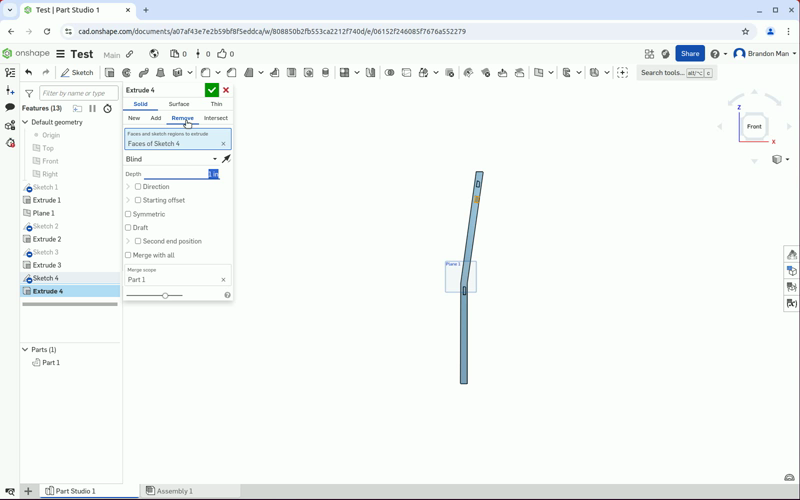
text(0.481)
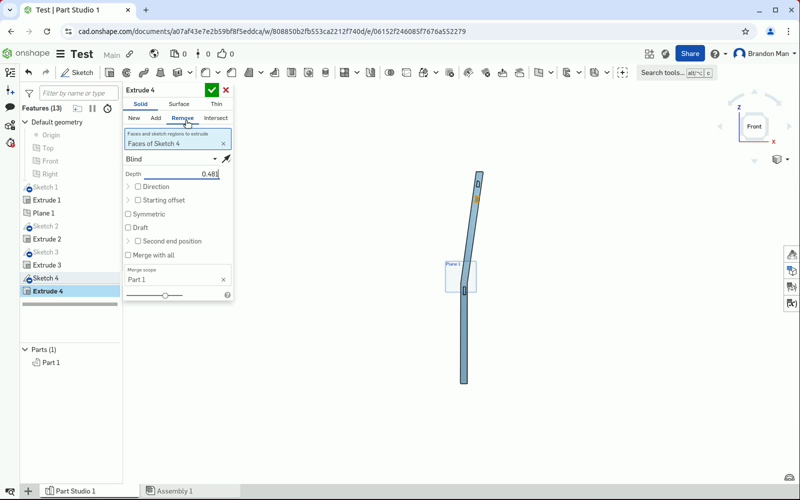
key(tab, 6)
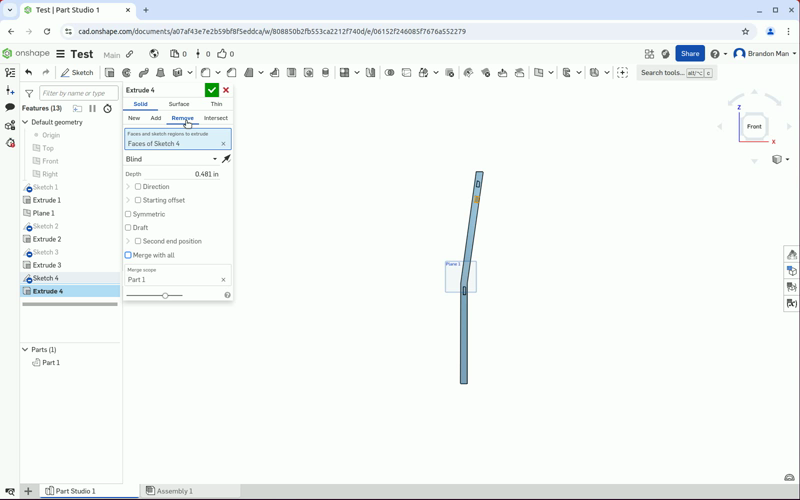
key(space)
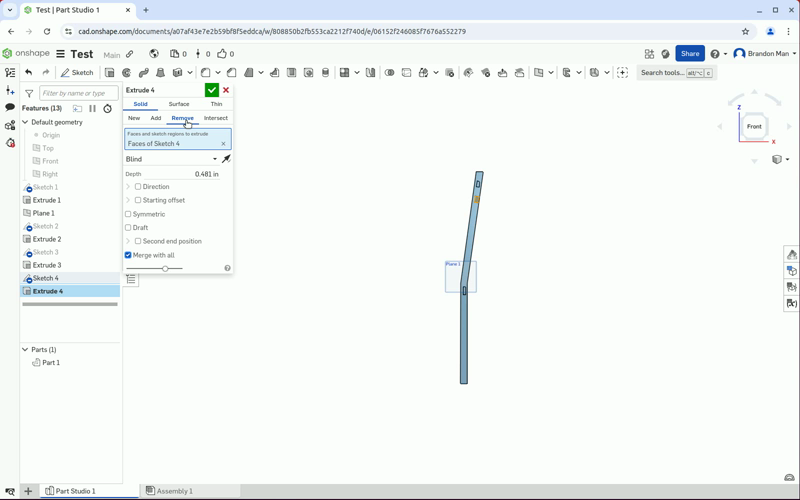
key(enter)
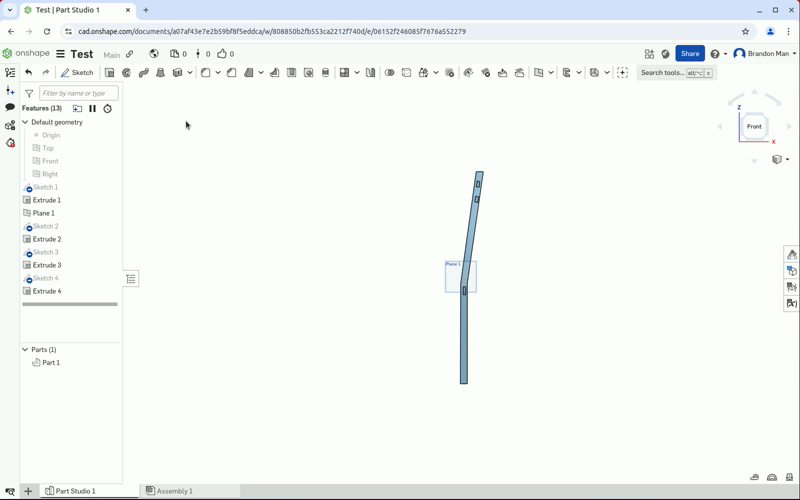
key(shift+h)
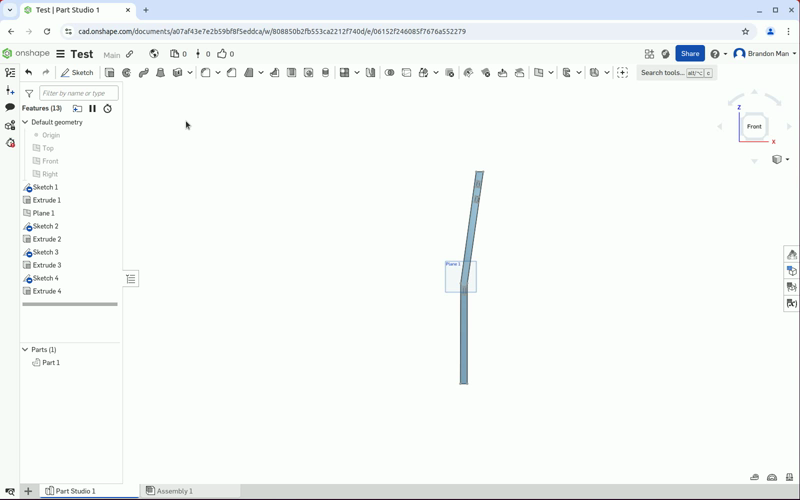
key(shift+h)
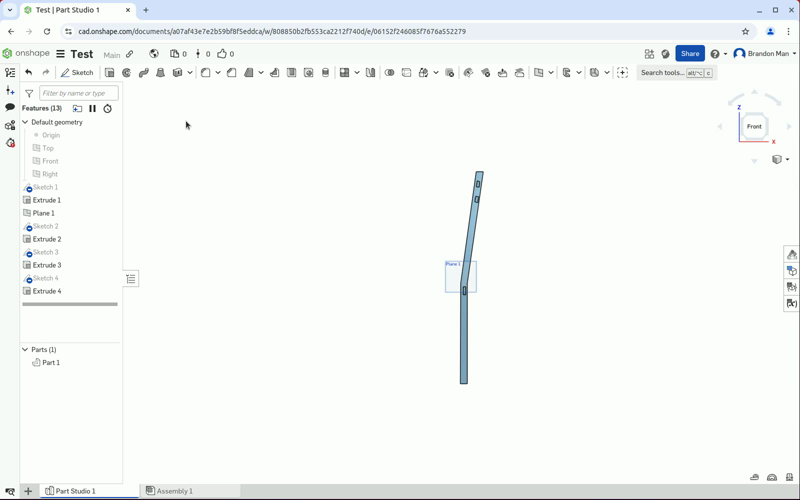
mouse_move(73, 189)
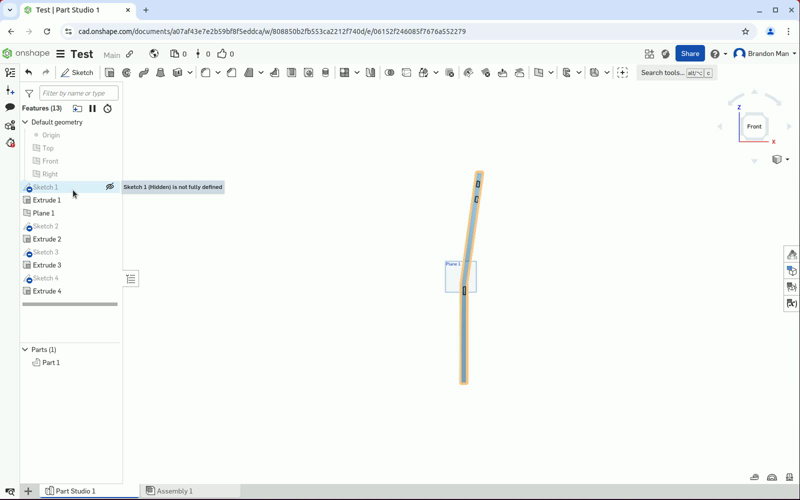
click(73, 189)
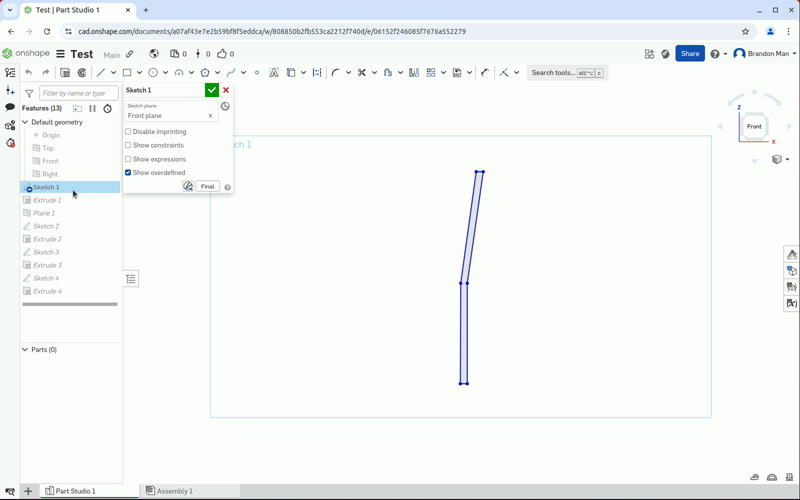
mouse_move(229, 92)
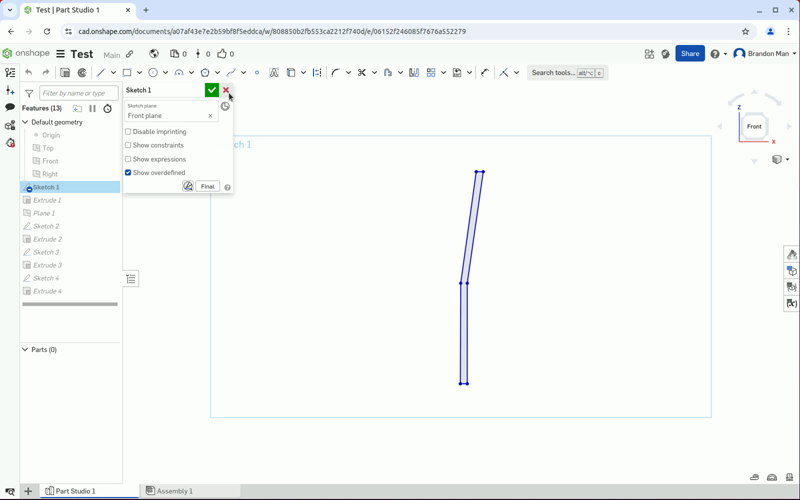
click(229, 92)
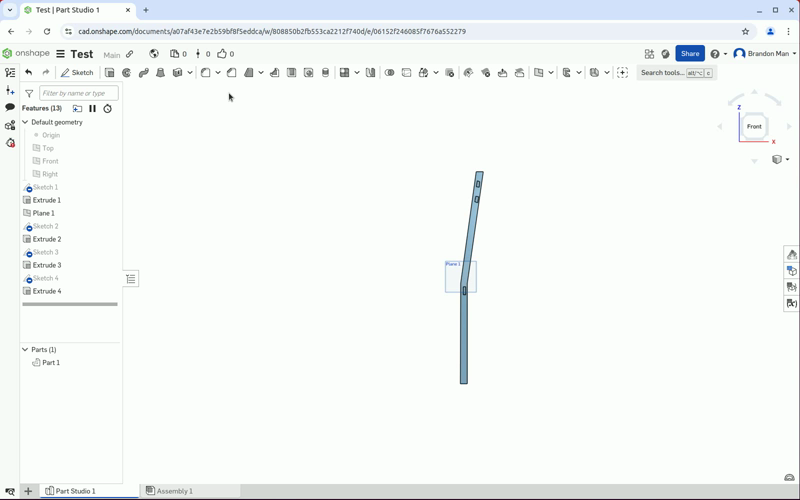
mouse_move(73, 352)
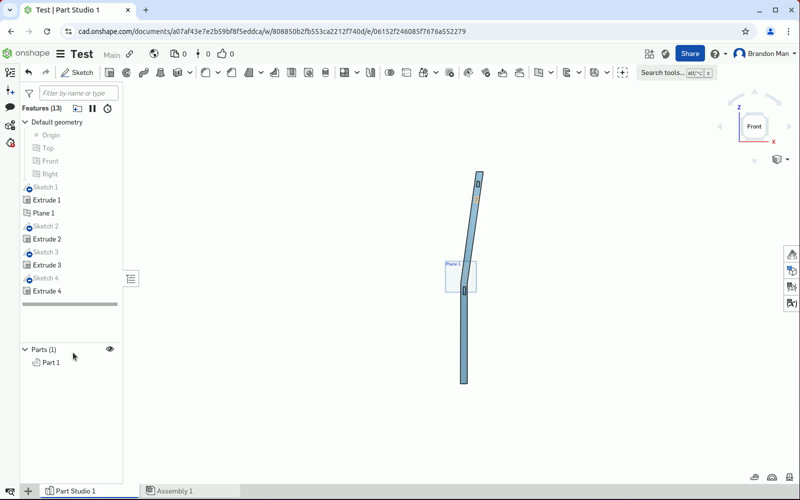
key(y)
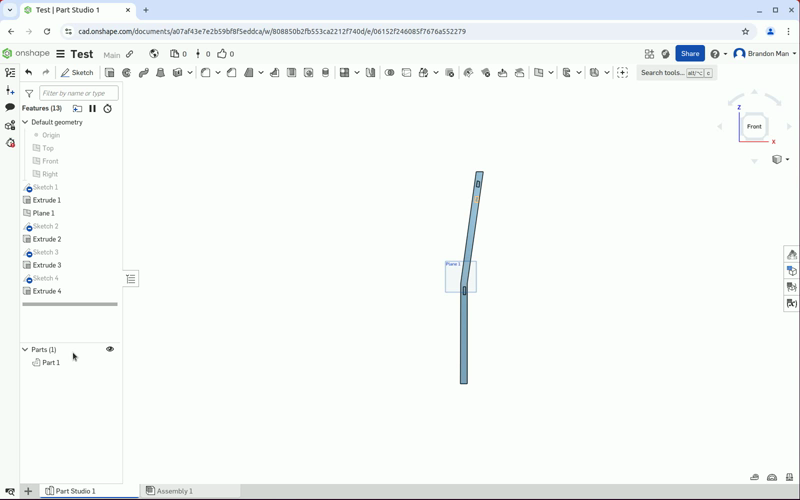
key(shift+p)
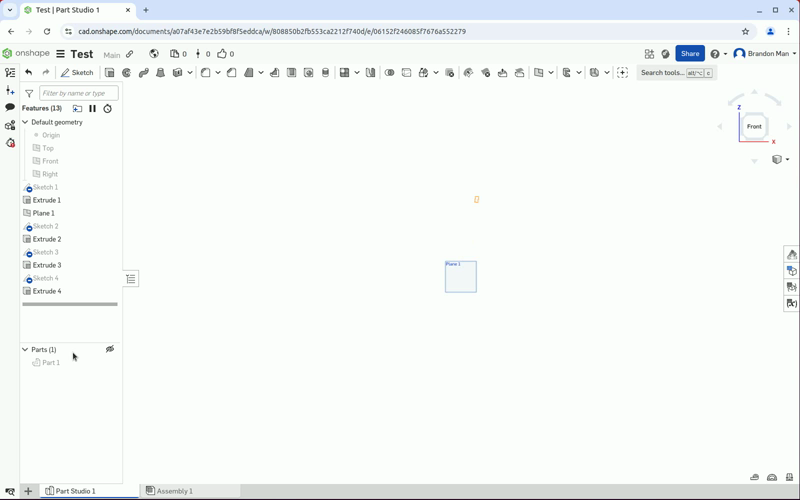
key(space)
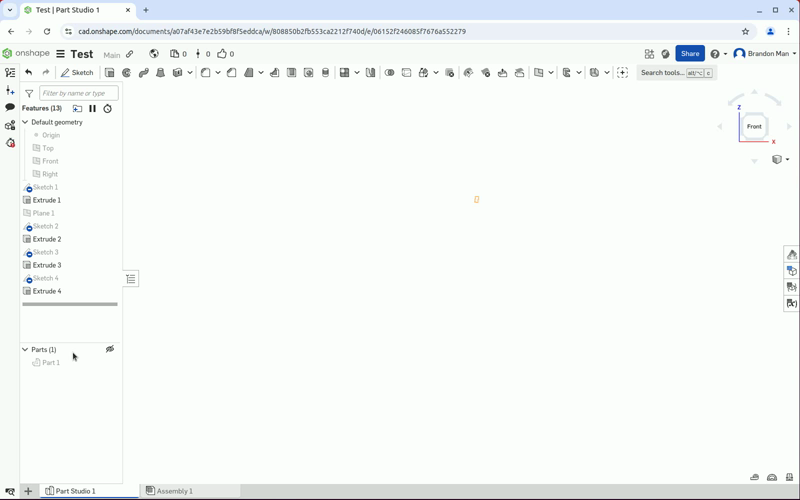
key_down(shift)
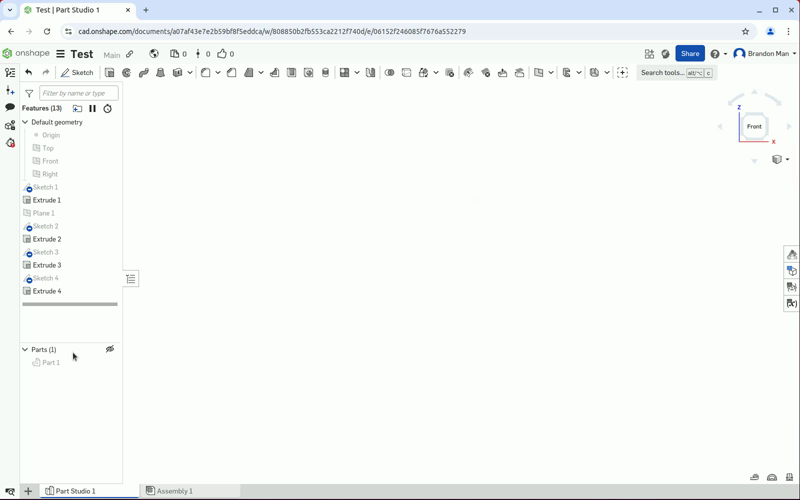
key(left)
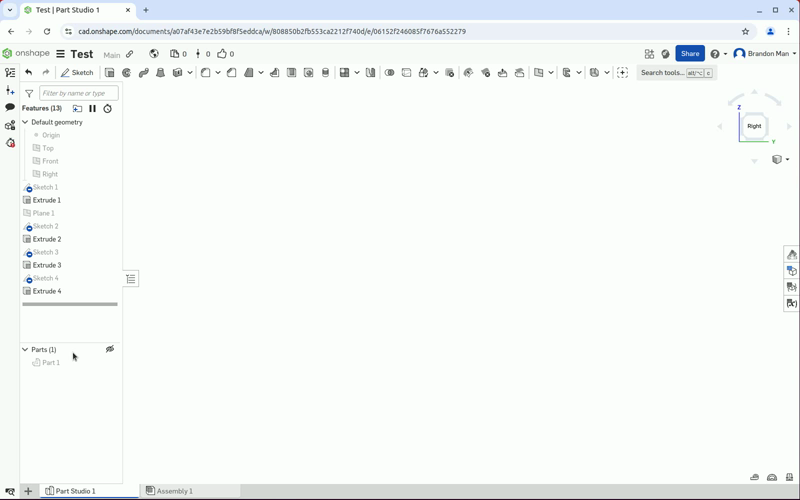
key_up(shift)
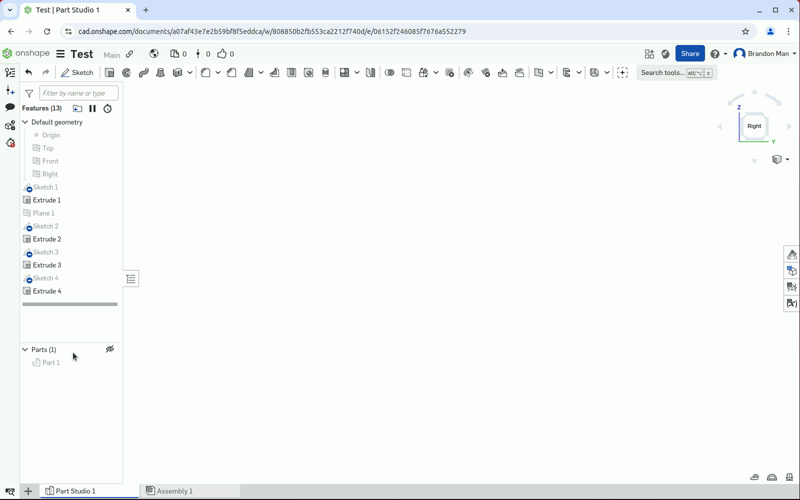
mouse_move(73, 352)
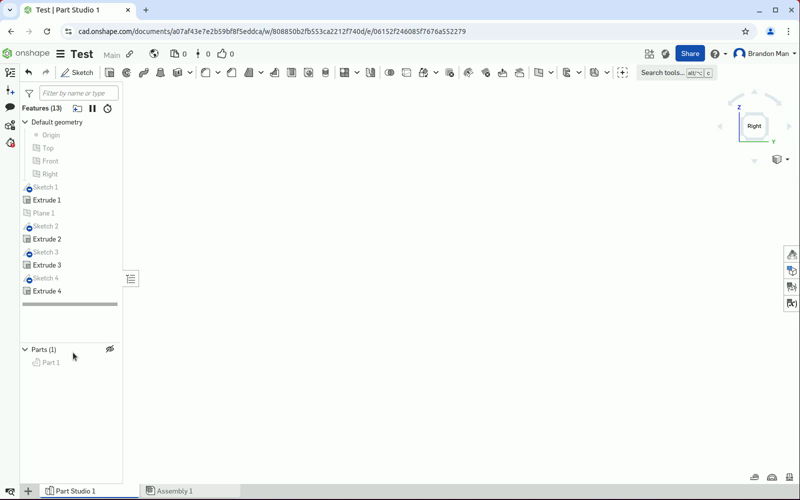
key(shift+y)
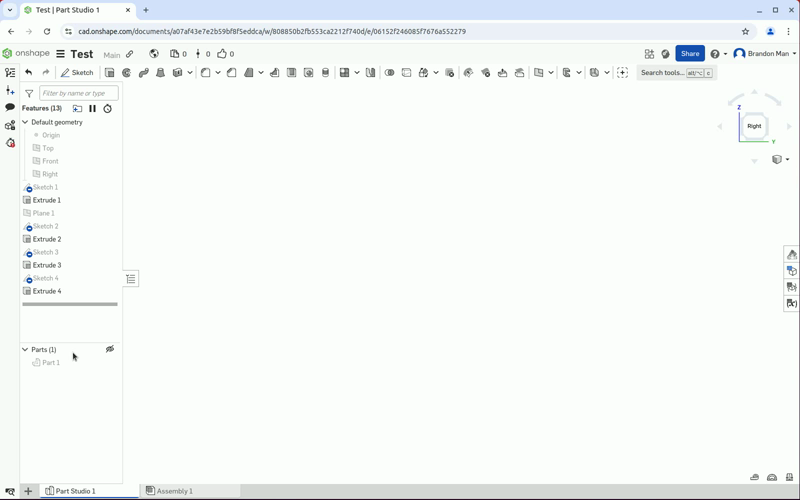
key(shift+s)
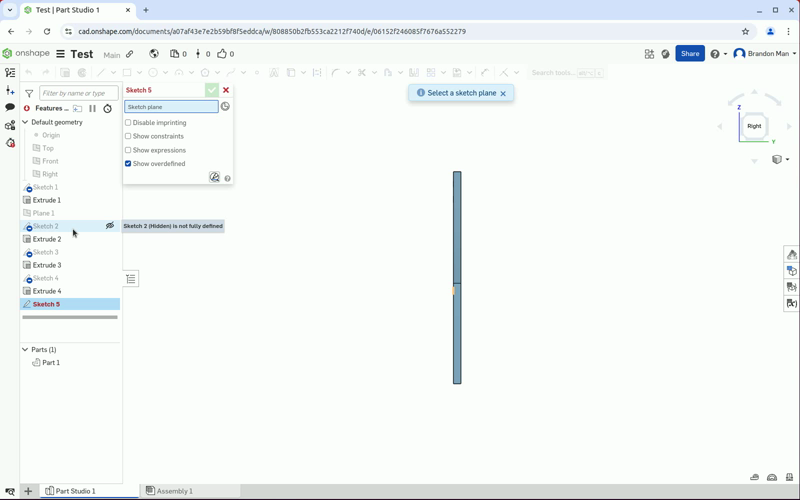
scroll(3)
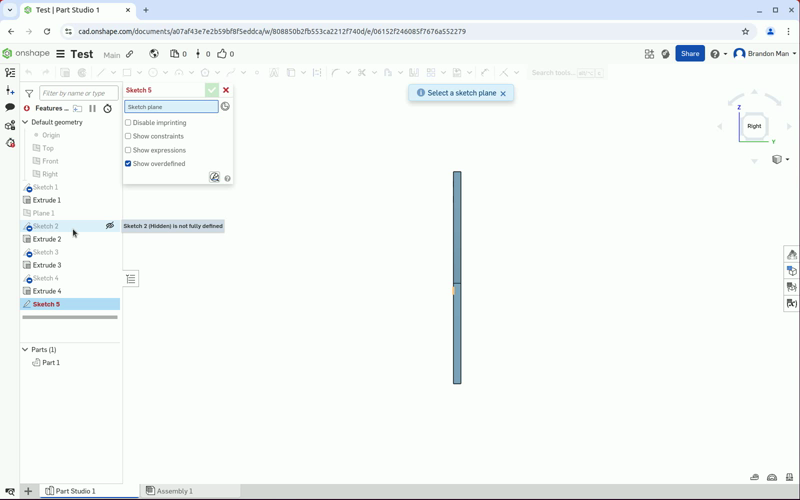
mouse_move(73, 176)
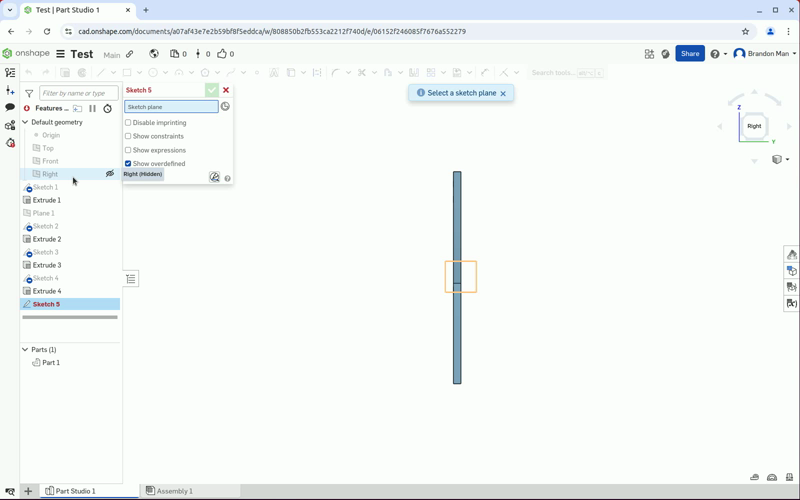
click(73, 176)
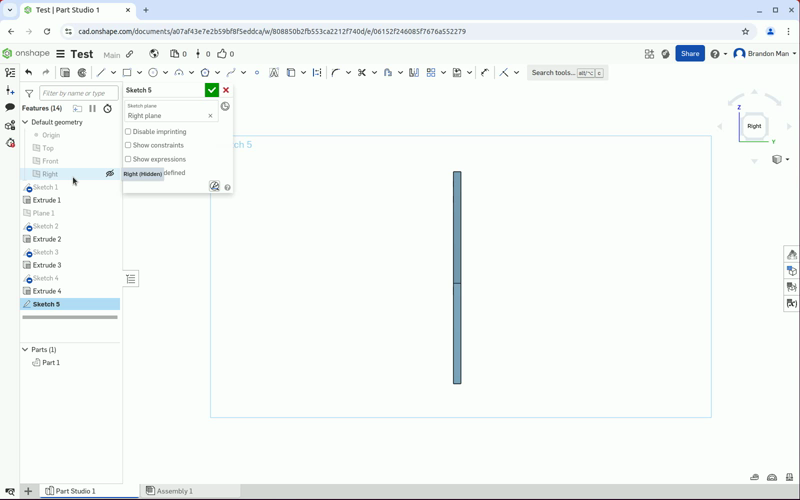
mouse_move(73, 352)
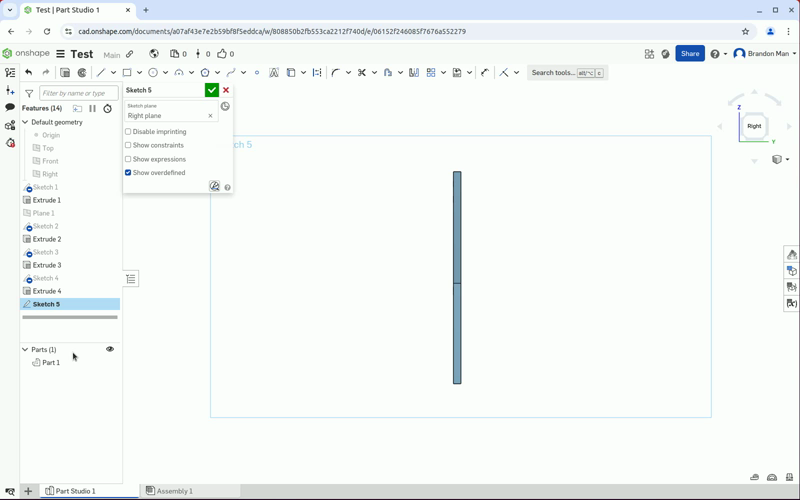
key(y)
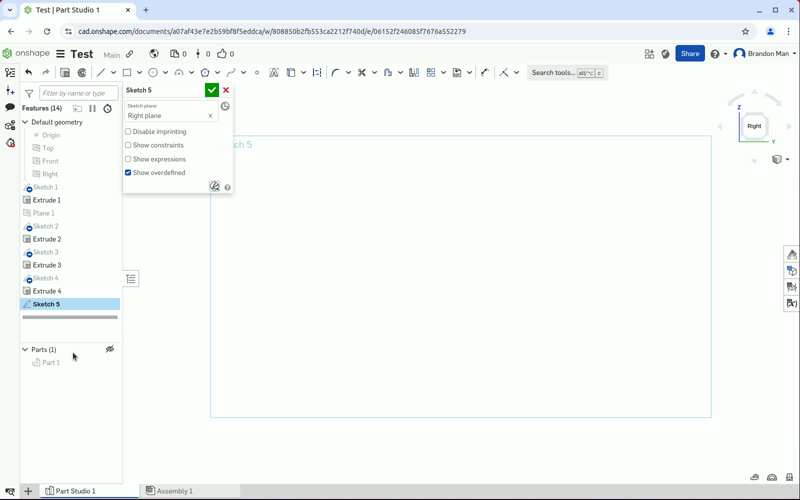
key(l)
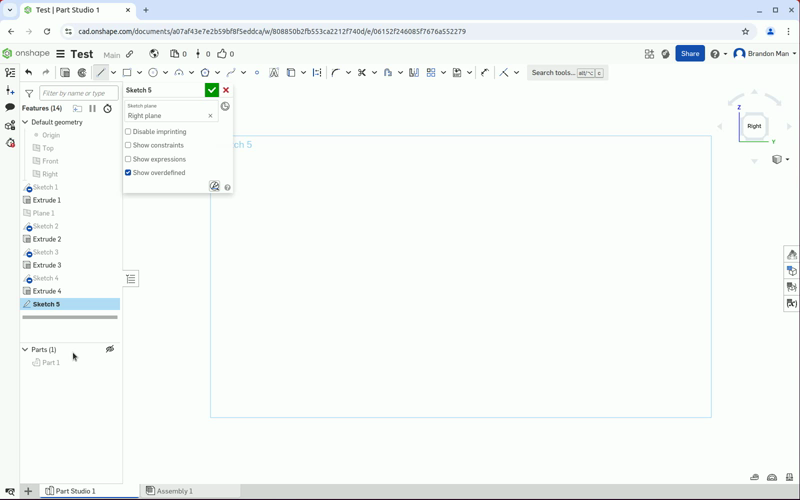
key_down(shift)
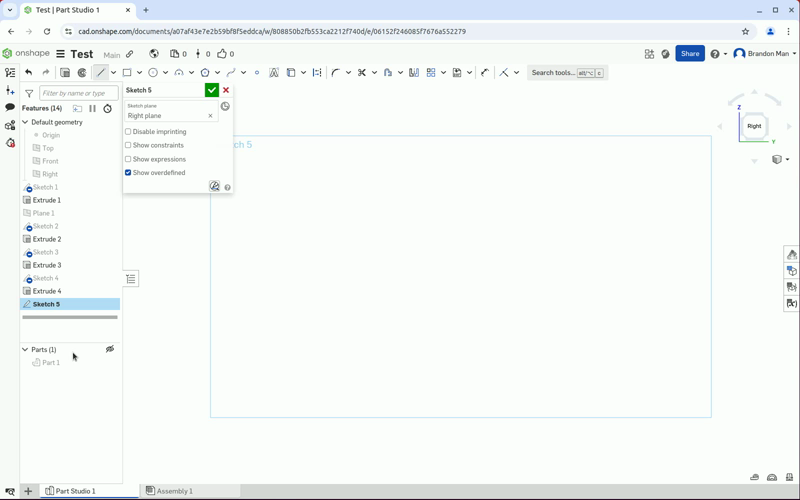
mouse_move(456, 294)
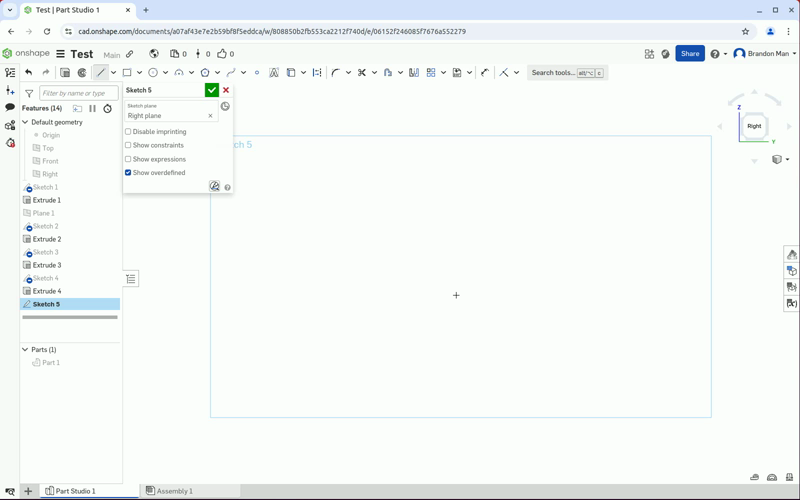
click(456, 294)
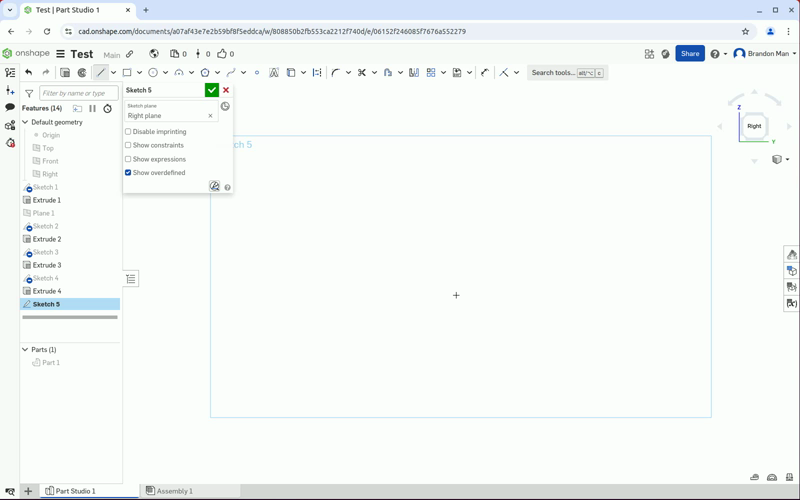
key_up(shift)
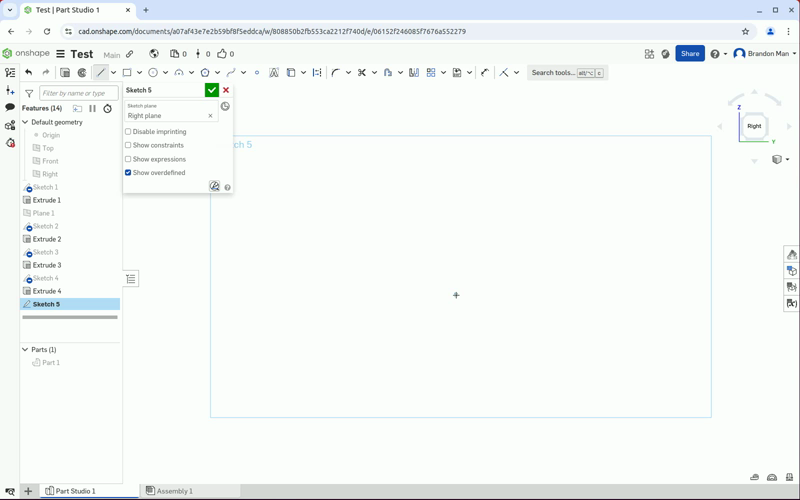
key_down(shift)
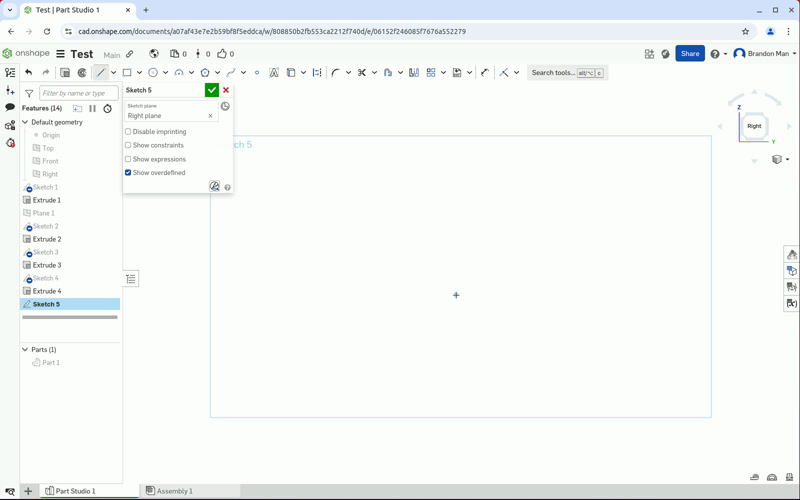
mouse_move(486, 294)
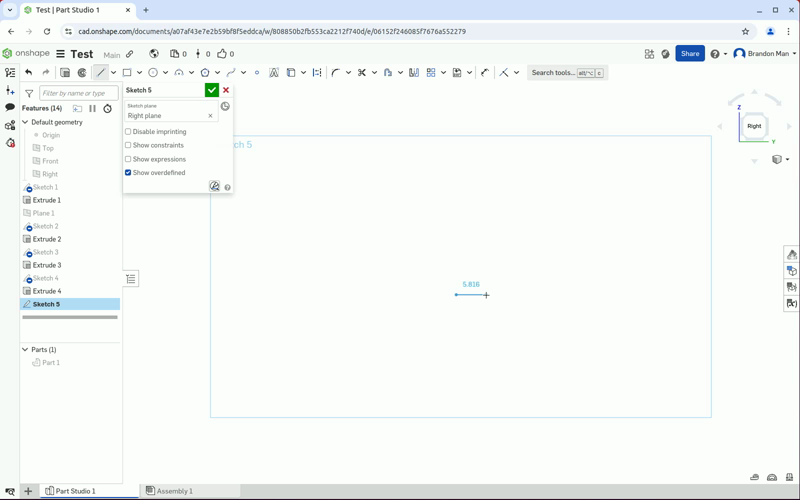
mouse_move(458, 294)
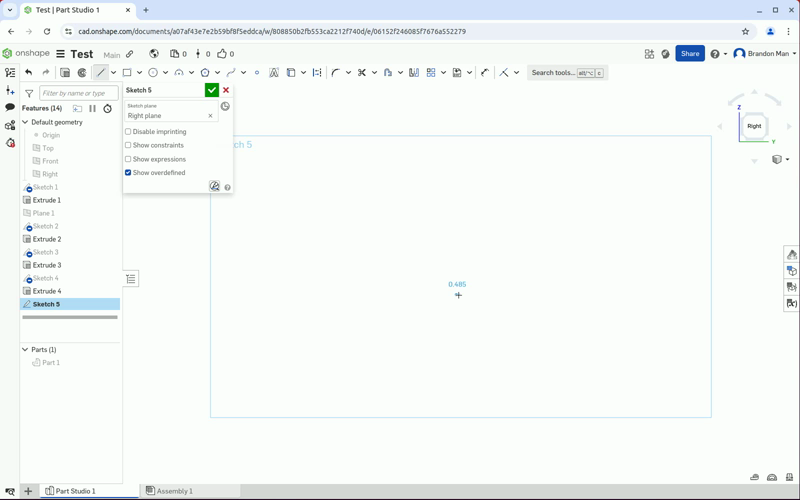
scroll(6)
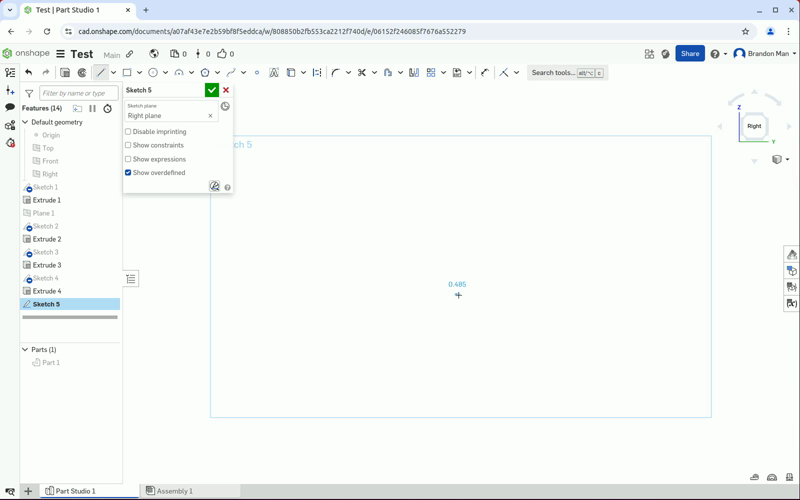
scroll(6)
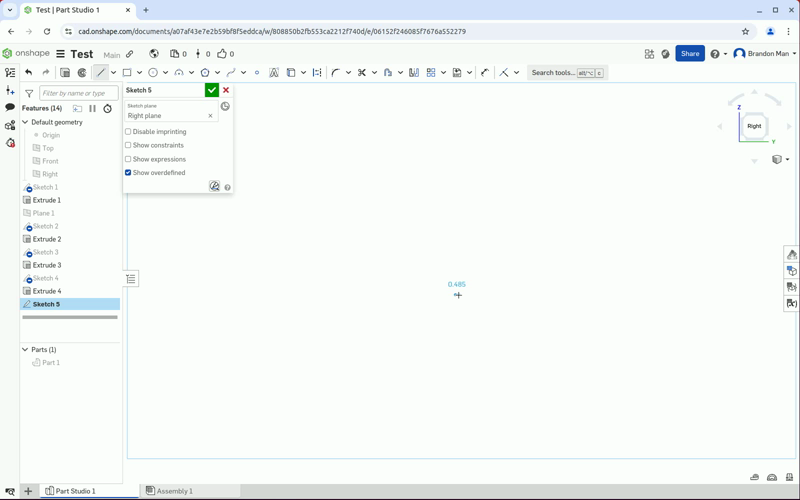
scroll(6)
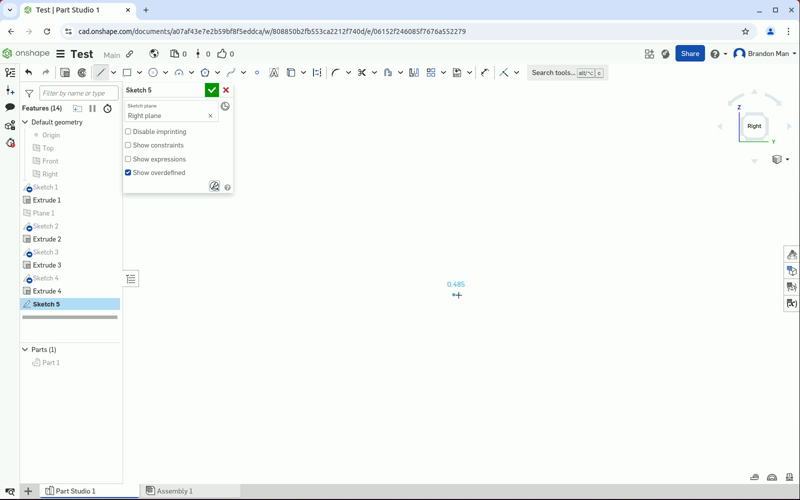
scroll(6)
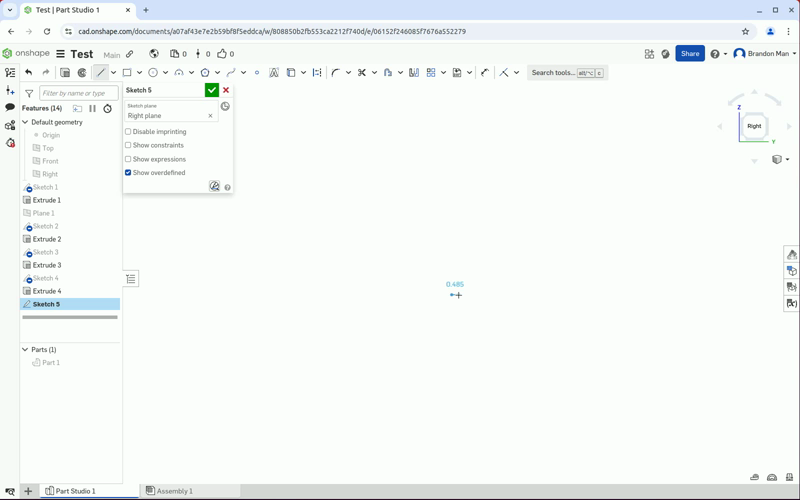
scroll(6)
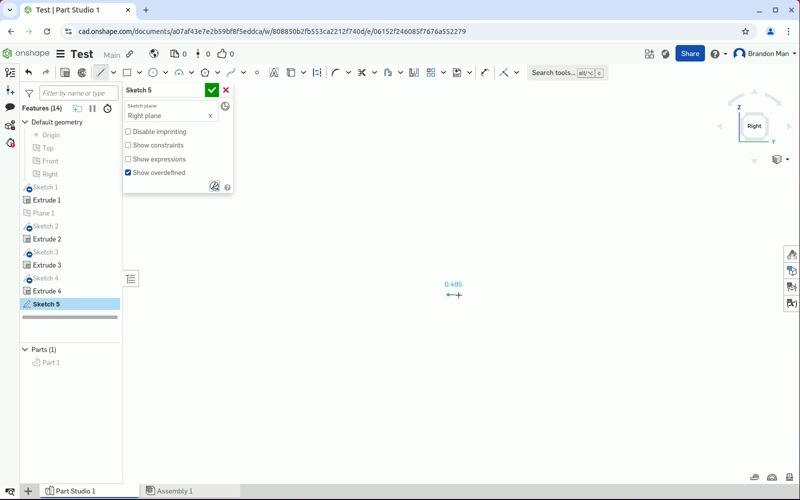
scroll(6)
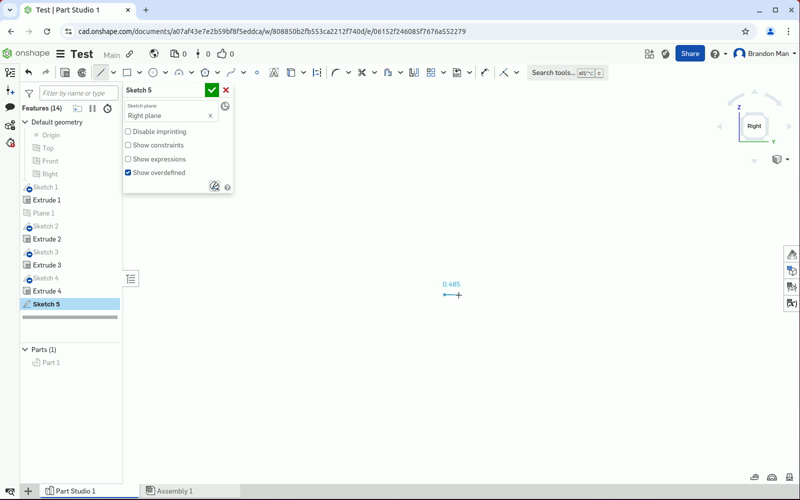
scroll(6)
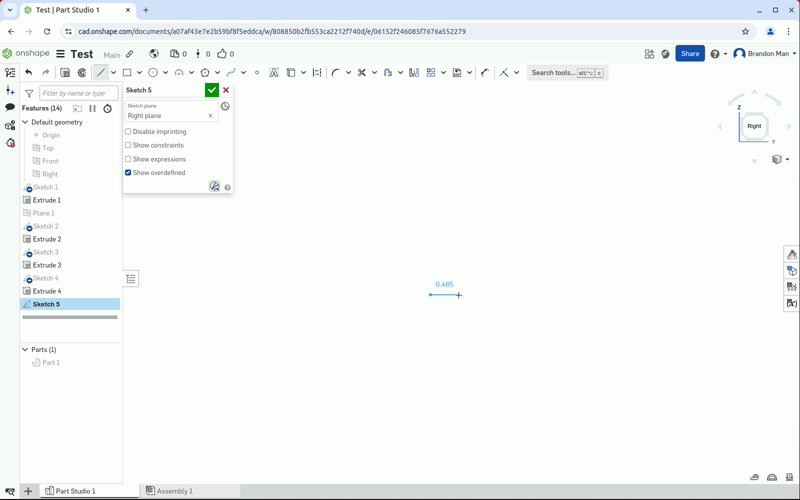
click(458, 294)
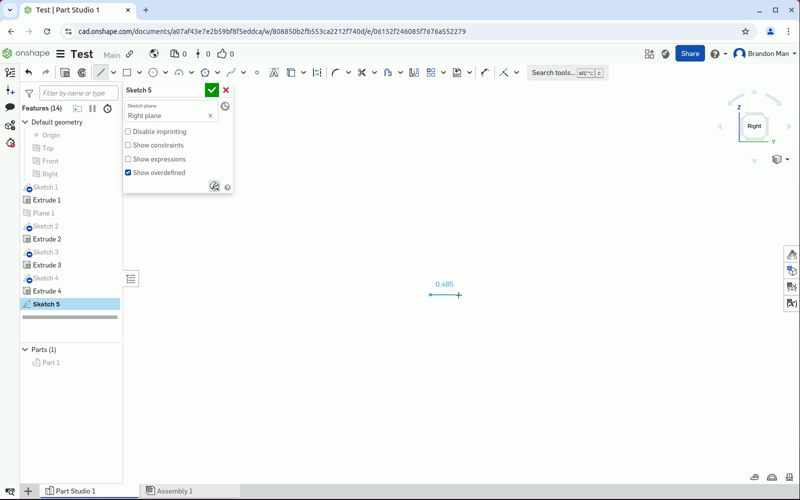
scroll(-6)
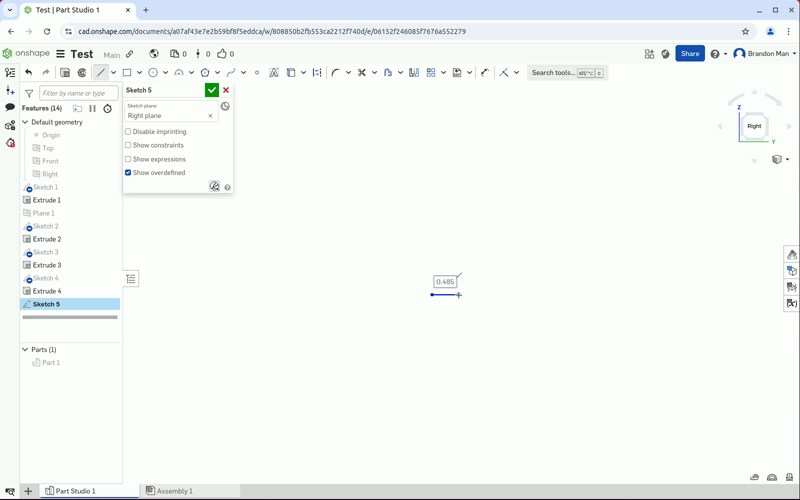
scroll(-6)
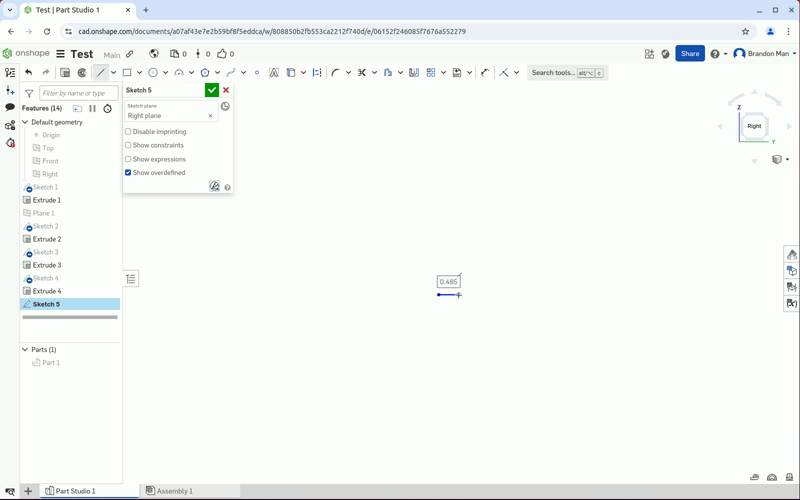
scroll(-6)
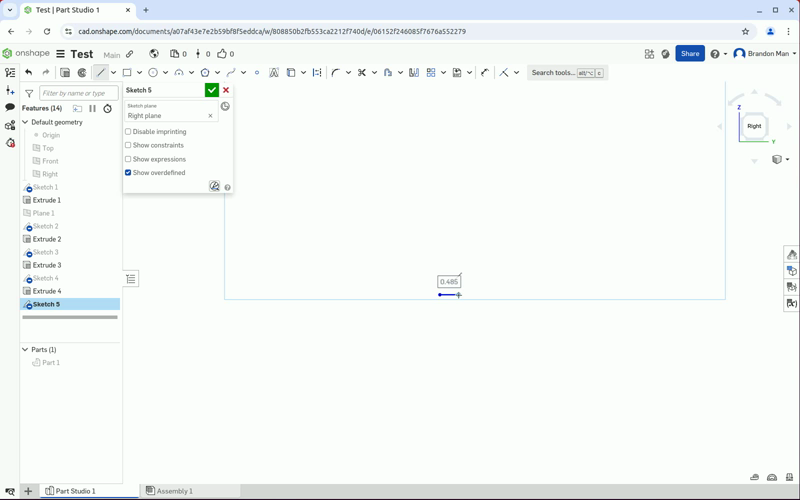
scroll(-6)
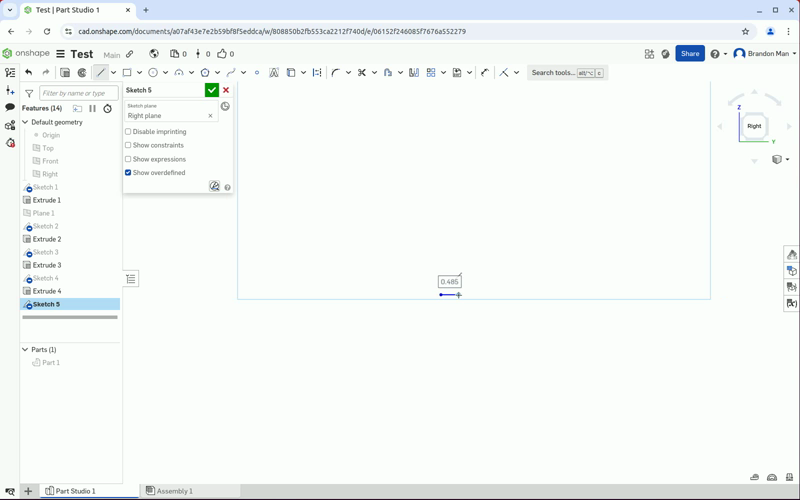
scroll(-6)
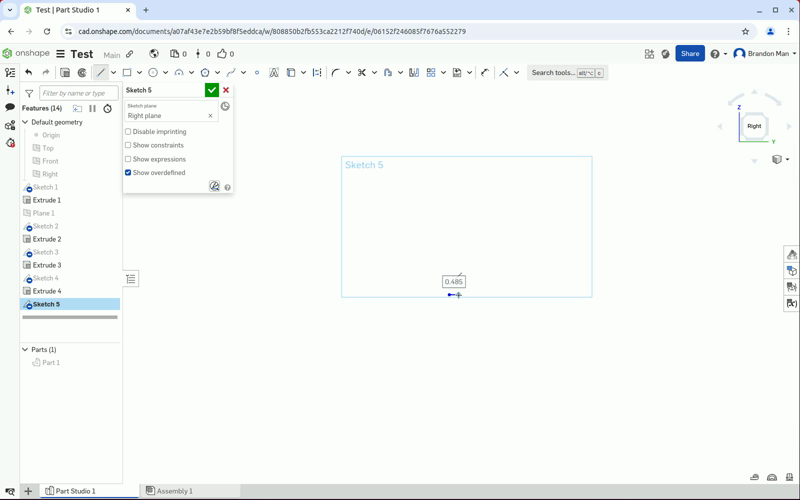
scroll(-6)
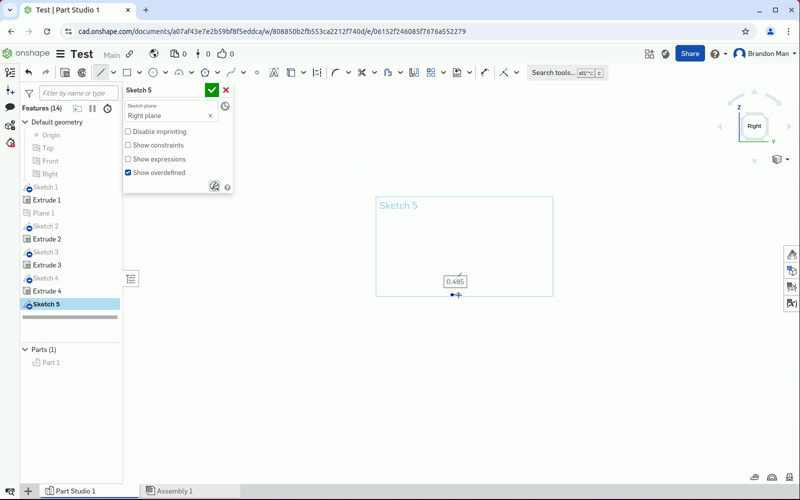
scroll(-6)
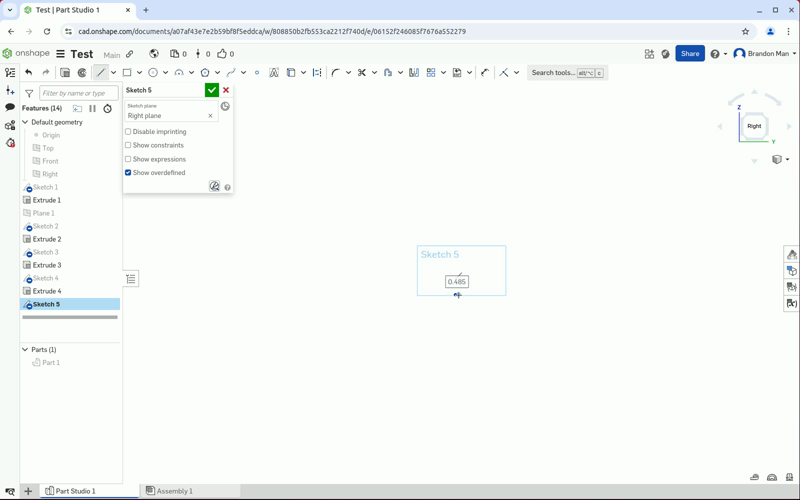
key_up(shift)
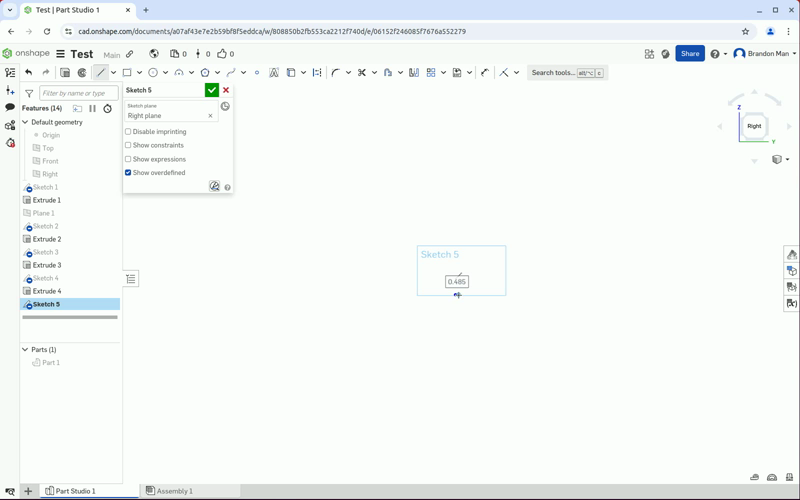
key_down(shift)
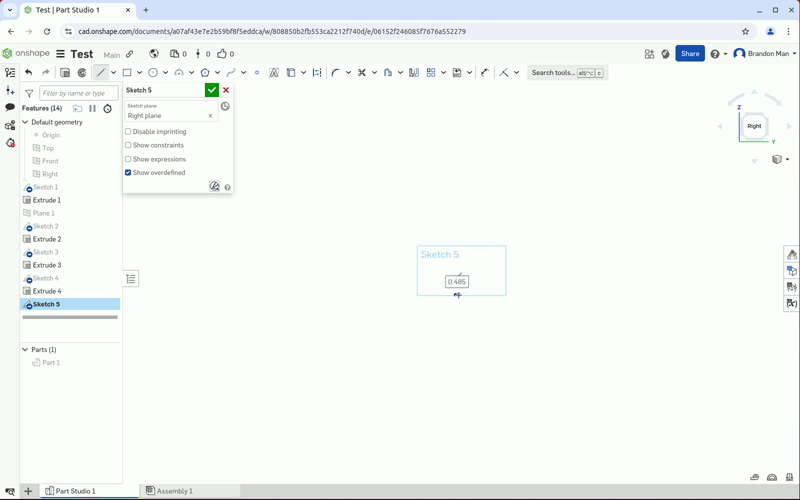
mouse_move(489, 294)
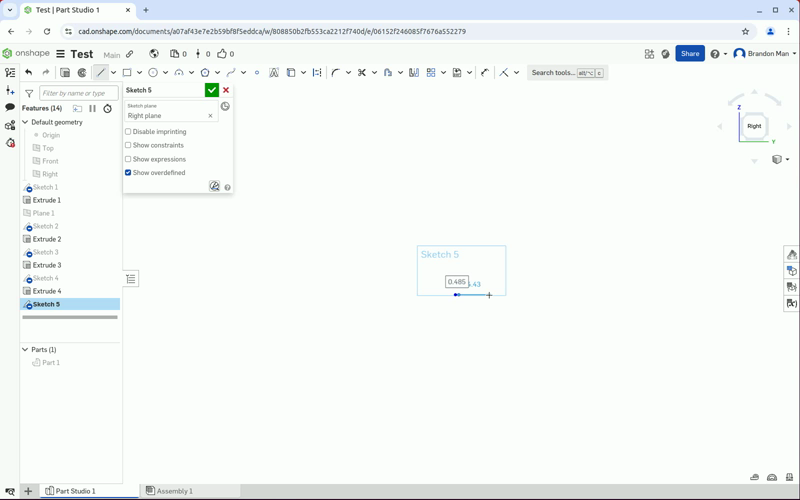
mouse_move(458, 286)
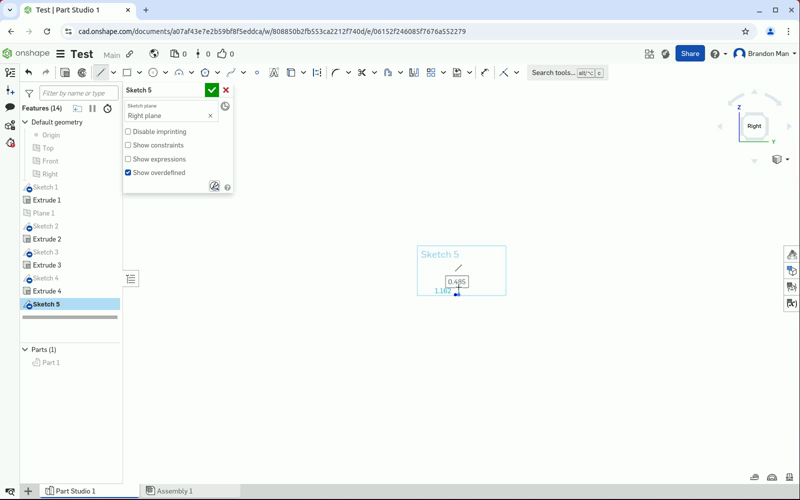
click(458, 286)
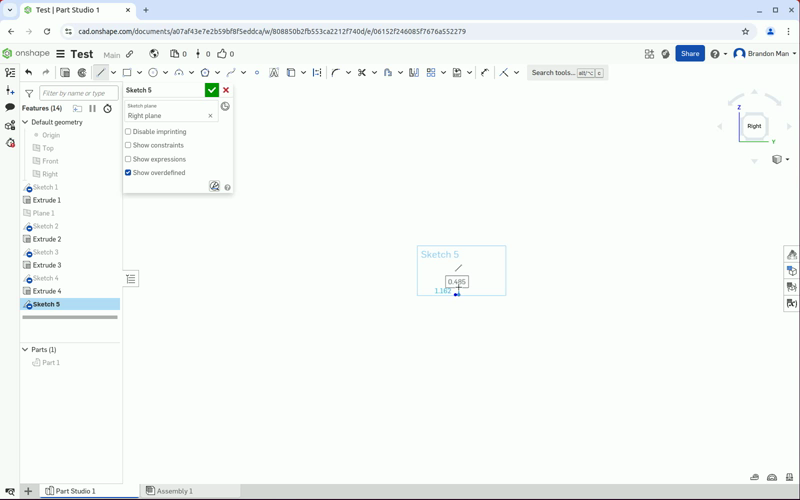
key_up(shift)
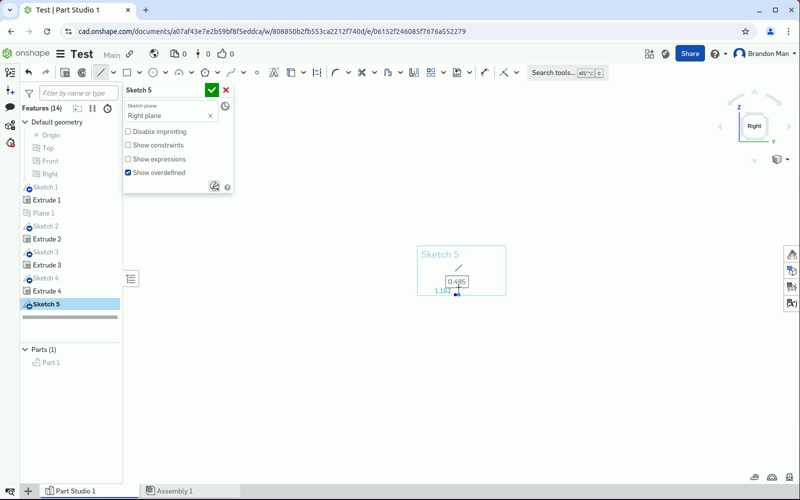
key_down(shift)
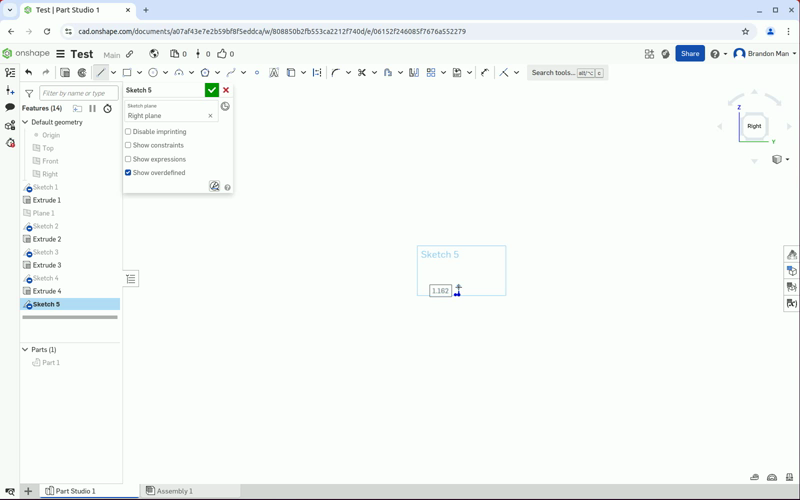
mouse_move(489, 286)
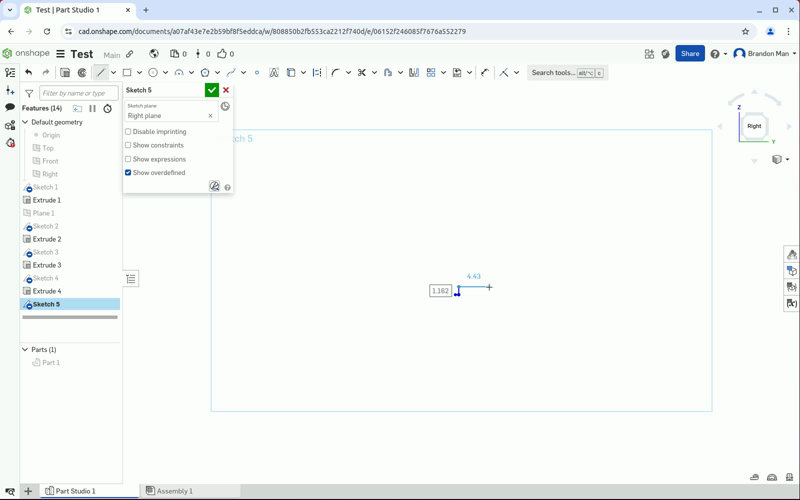
mouse_move(456, 286)
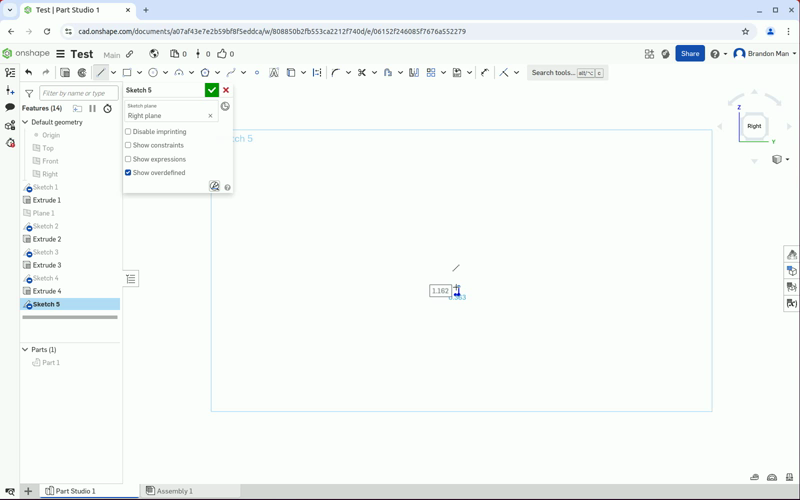
scroll(6)
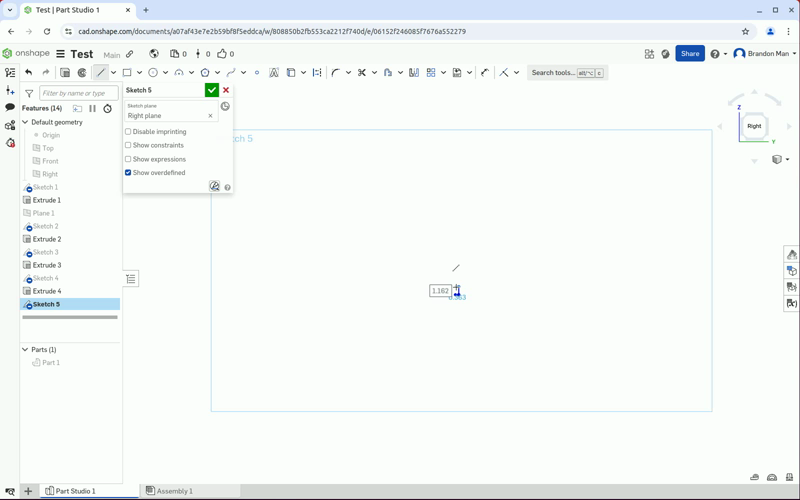
scroll(6)
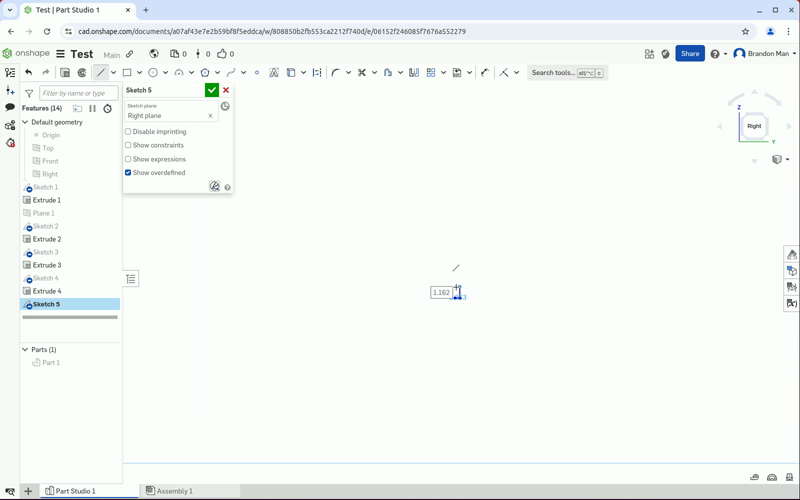
scroll(6)
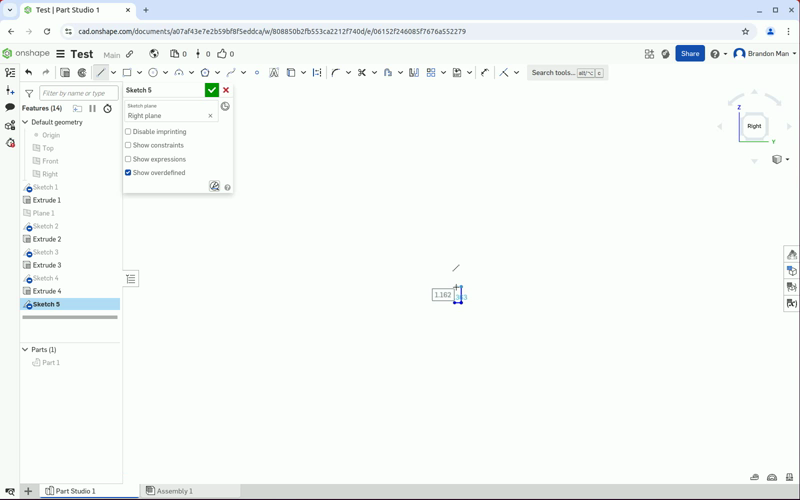
scroll(6)
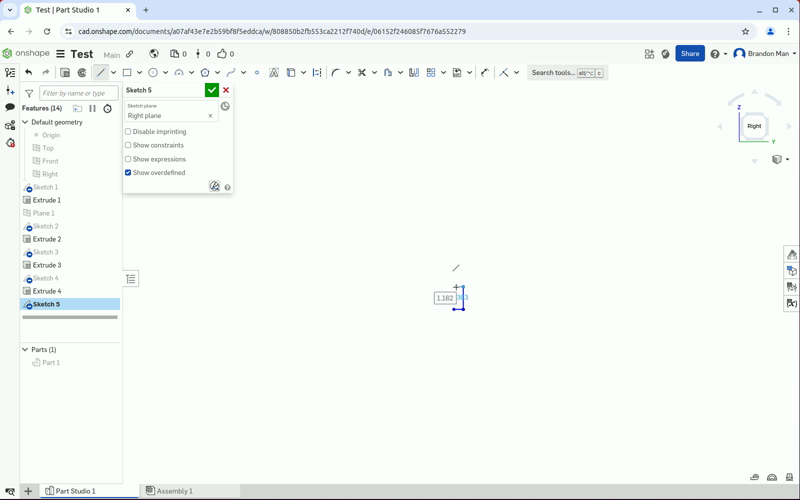
scroll(6)
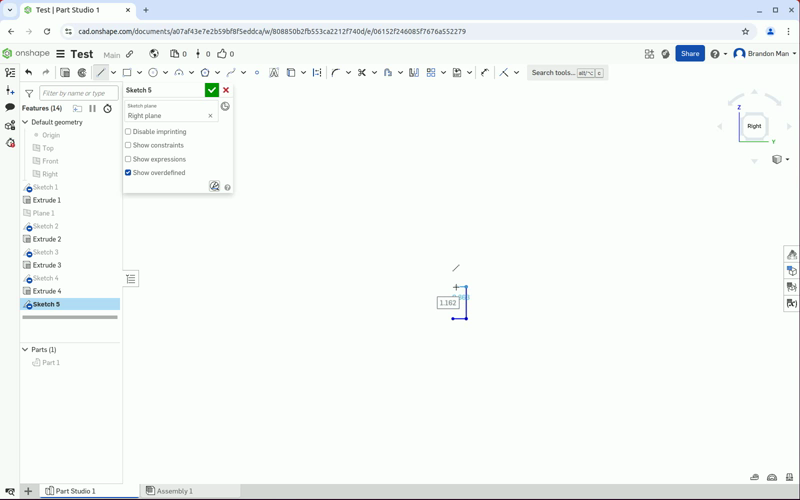
scroll(6)
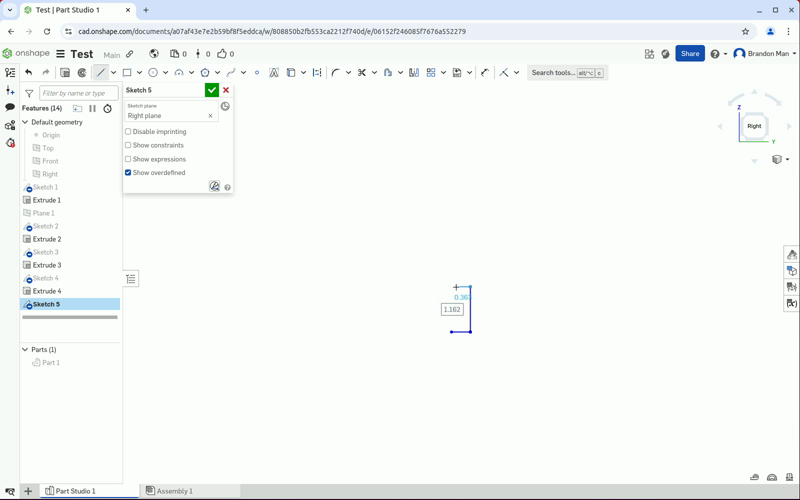
scroll(6)
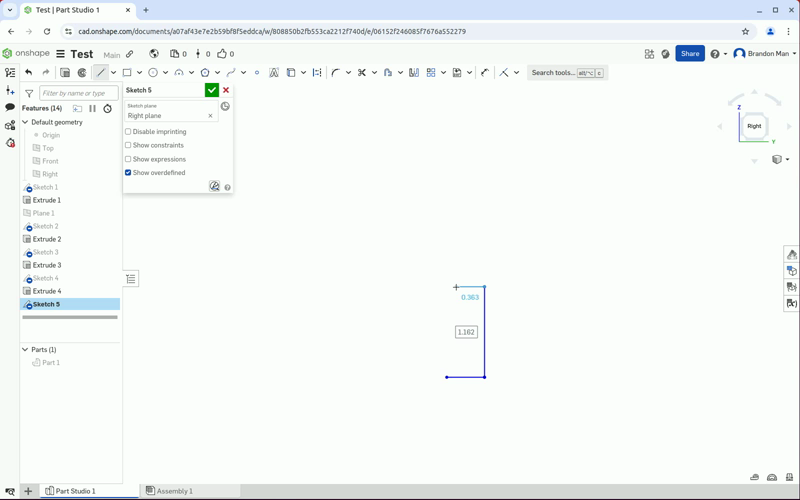
click(456, 286)
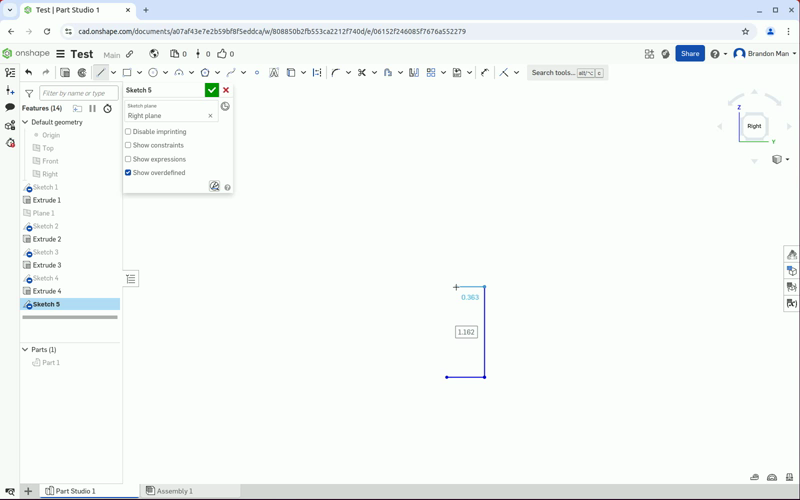
scroll(-6)
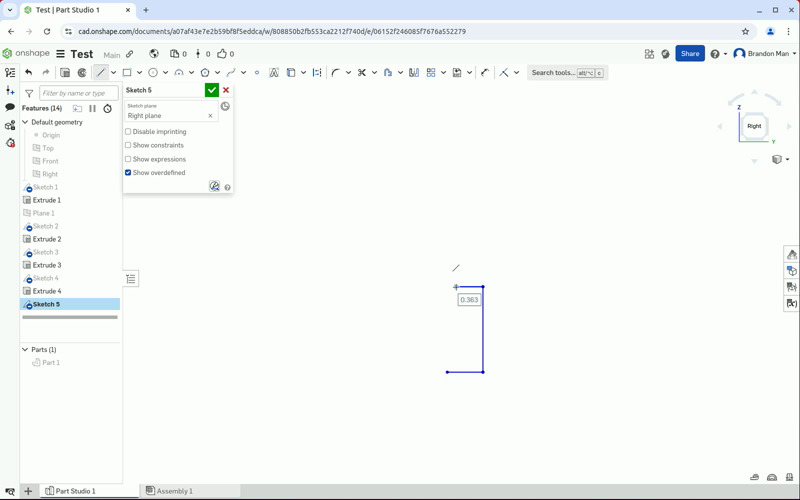
scroll(-6)
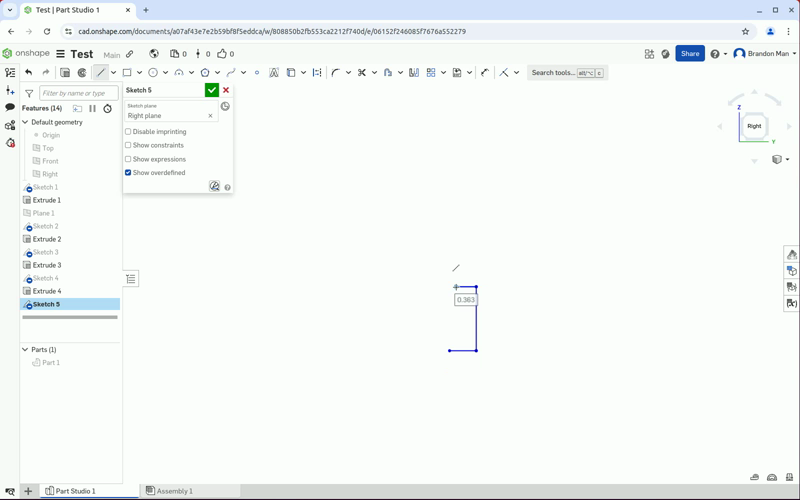
scroll(-6)
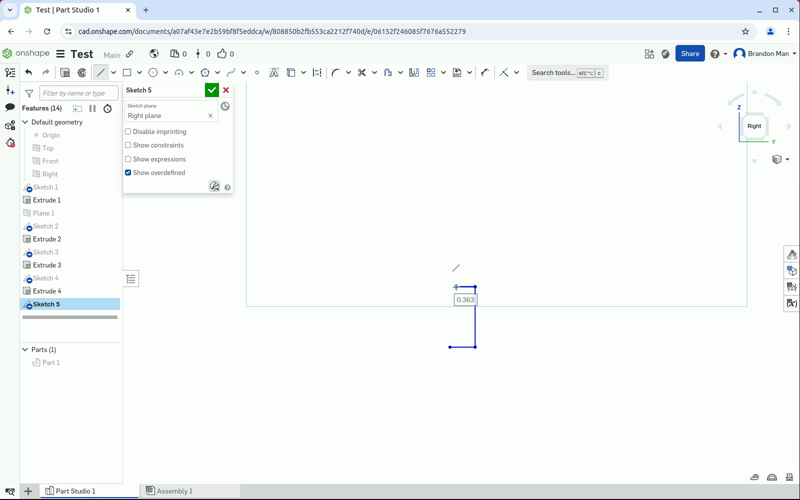
scroll(-6)
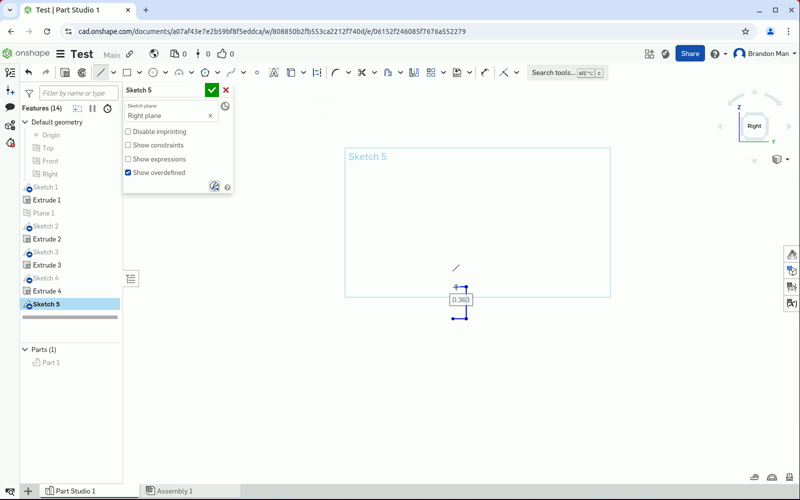
scroll(-6)
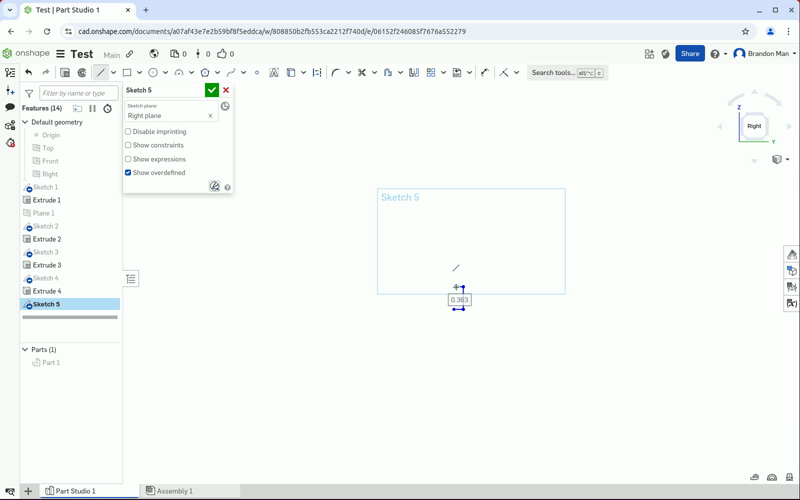
scroll(-6)
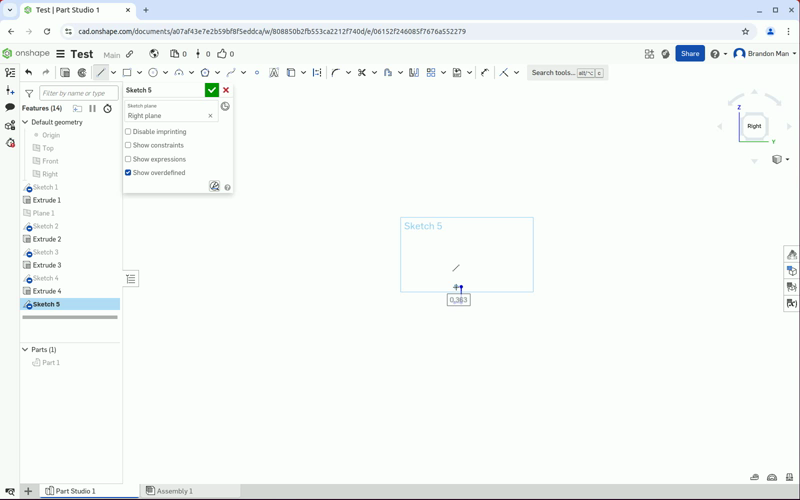
scroll(-6)
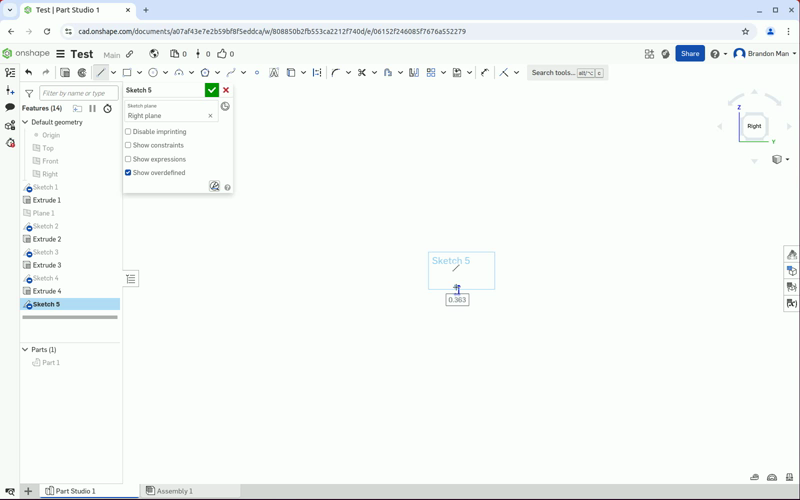
key_up(shift)
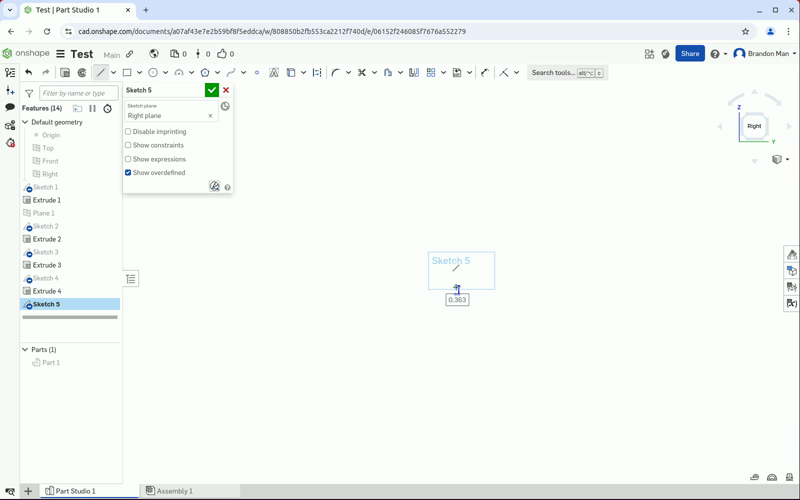
mouse_move(486, 286)
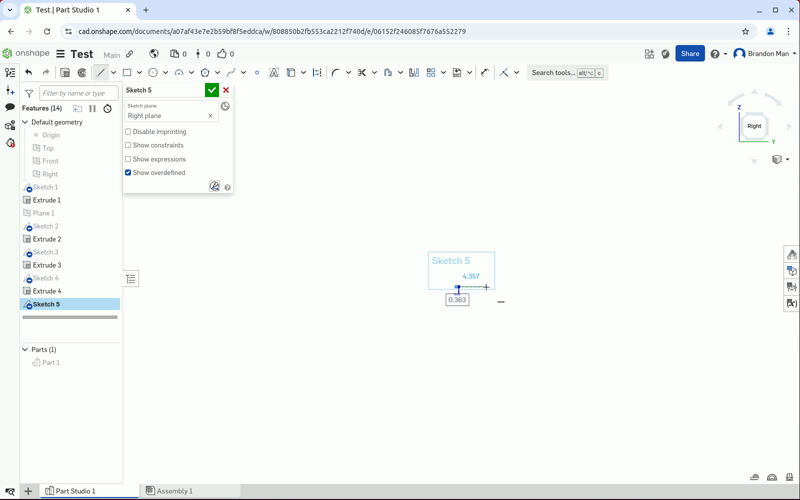
key_down(shift)
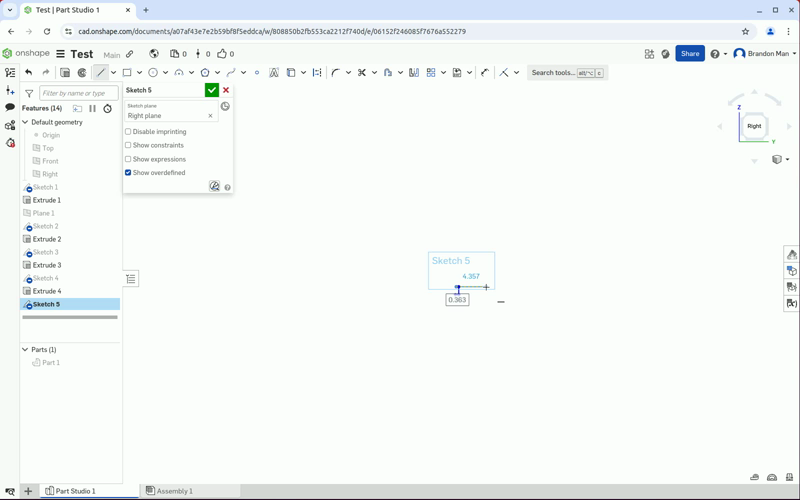
mouse_move(456, 294)
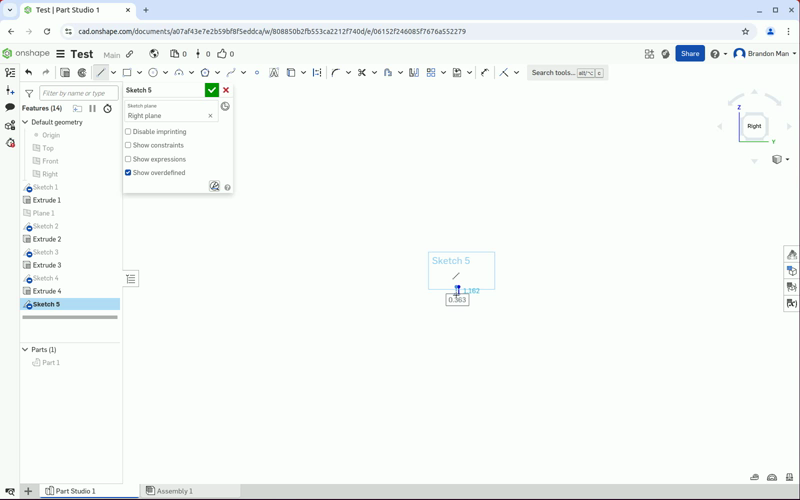
scroll(6)
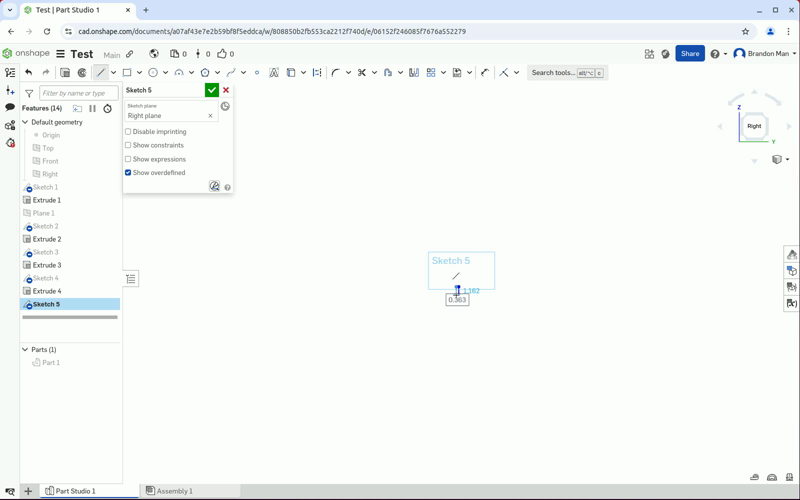
scroll(6)
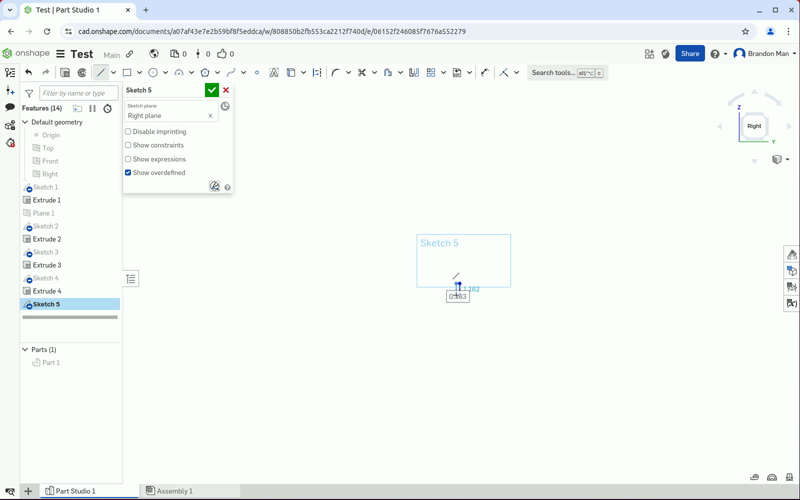
scroll(6)
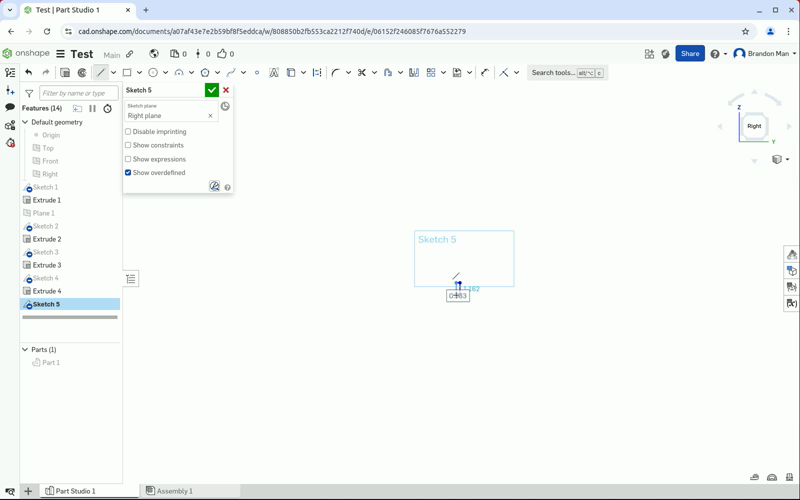
scroll(6)
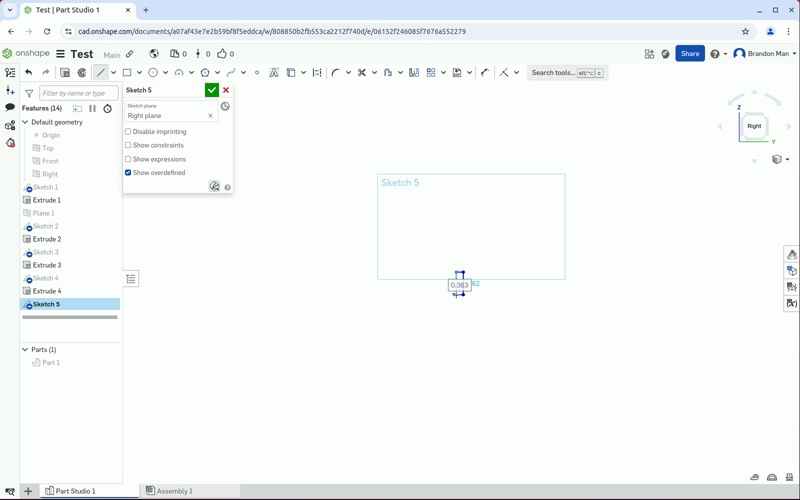
scroll(6)
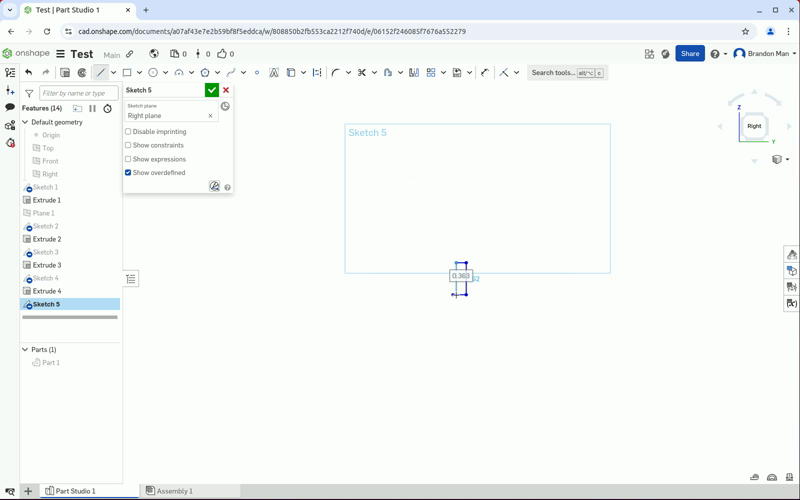
scroll(6)
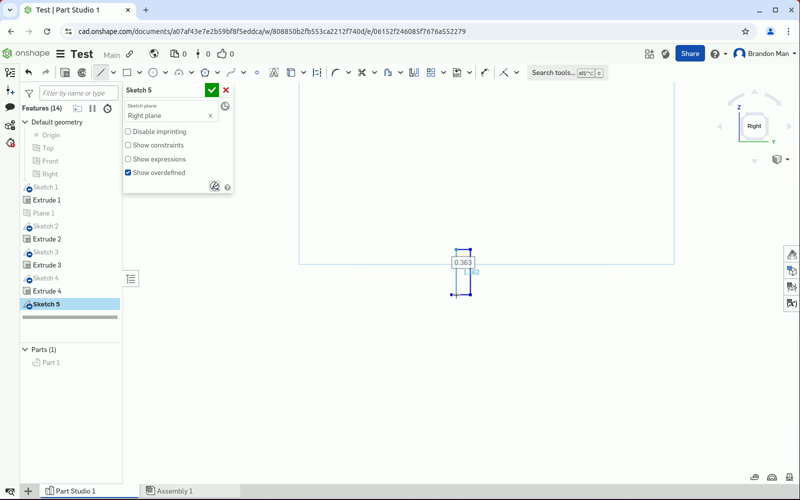
scroll(6)
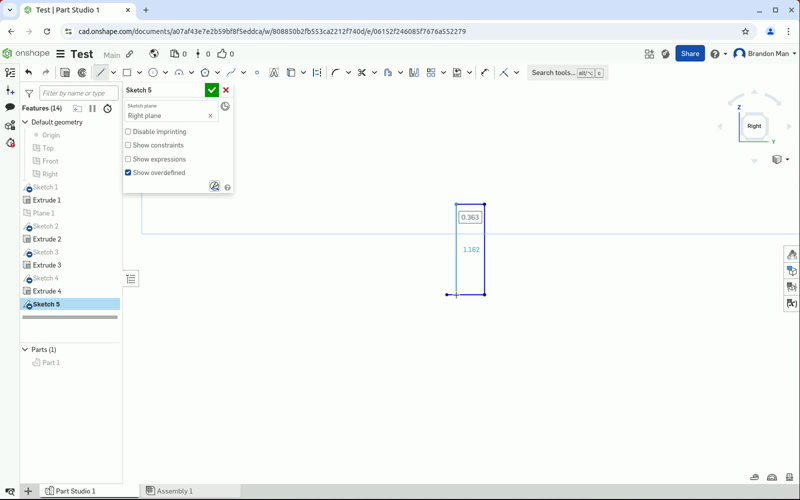
key_up(shift)
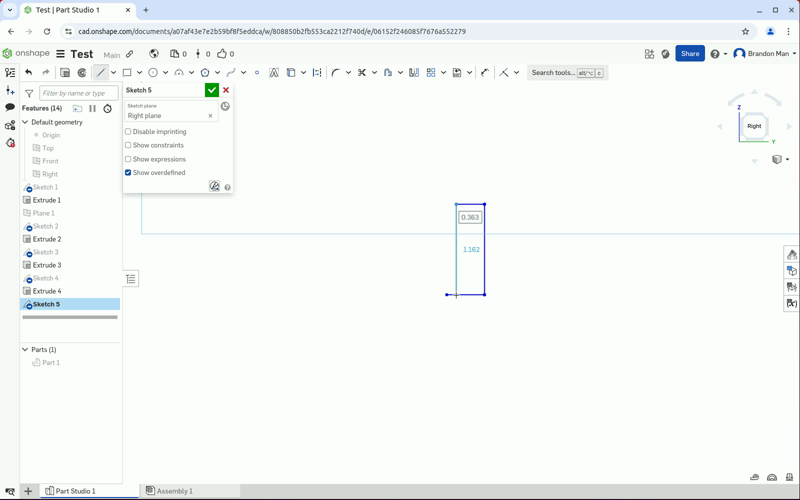
click(456, 294)
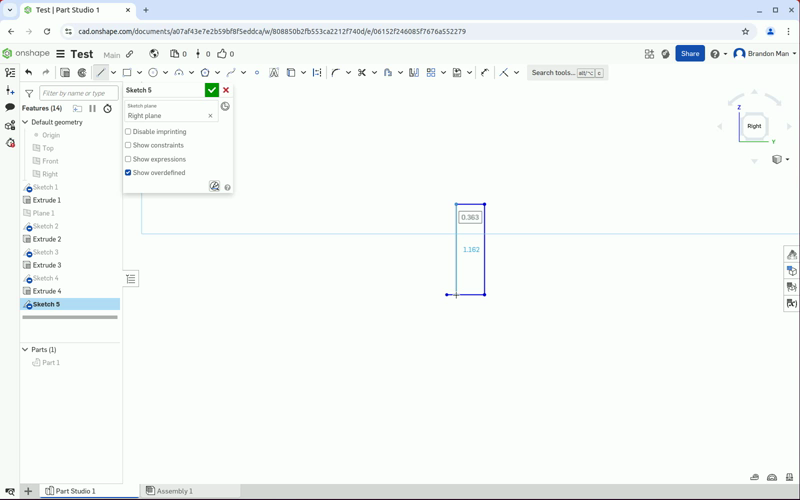
scroll(-6)
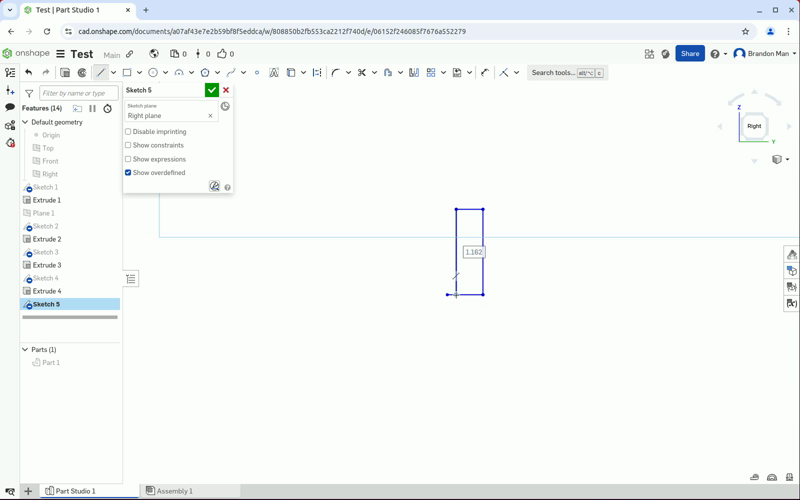
scroll(-6)
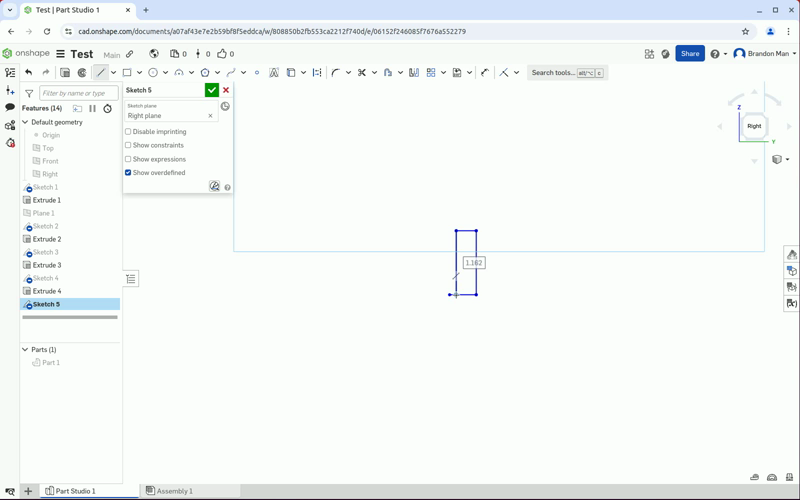
scroll(-6)
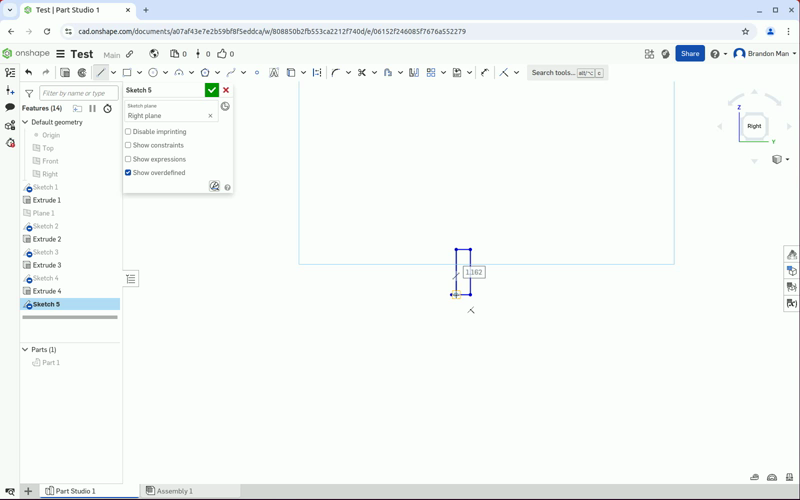
scroll(-6)
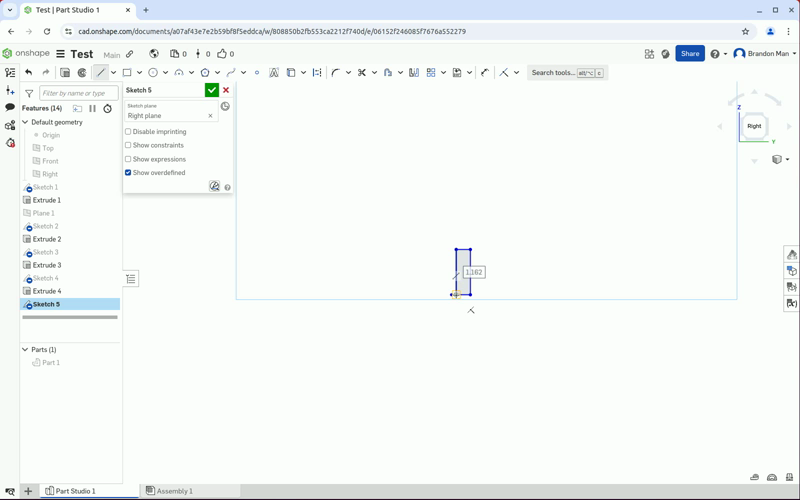
scroll(-6)
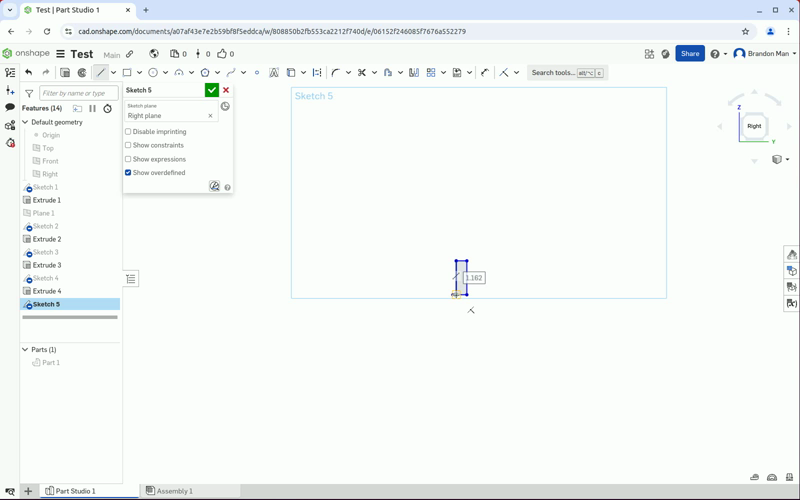
scroll(-6)
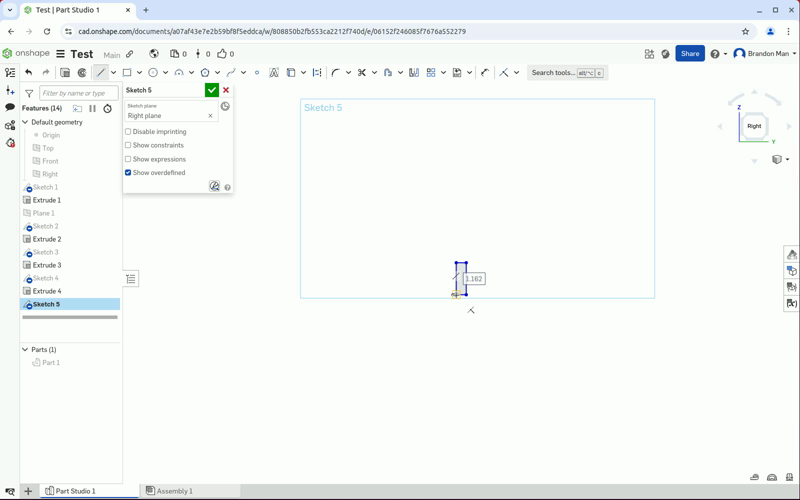
scroll(-6)
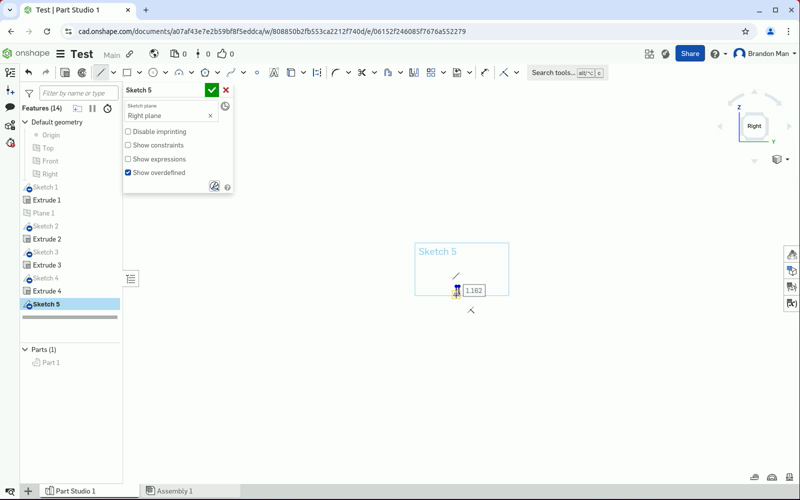
key(esc)
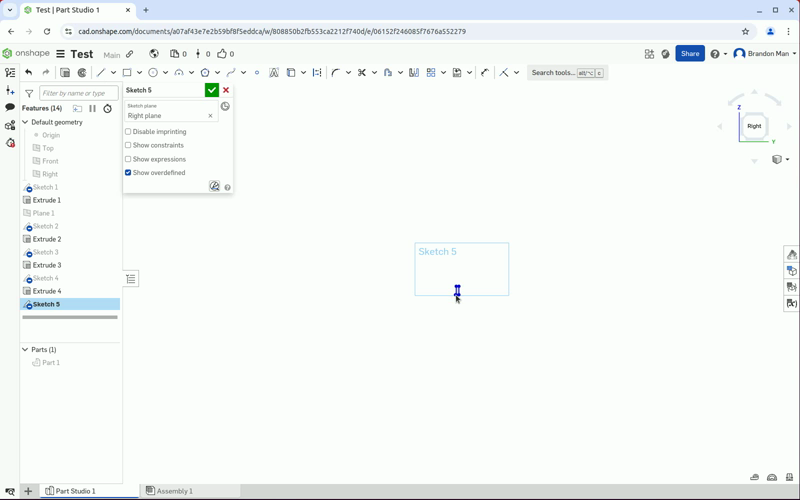
mouse_move(456, 288)
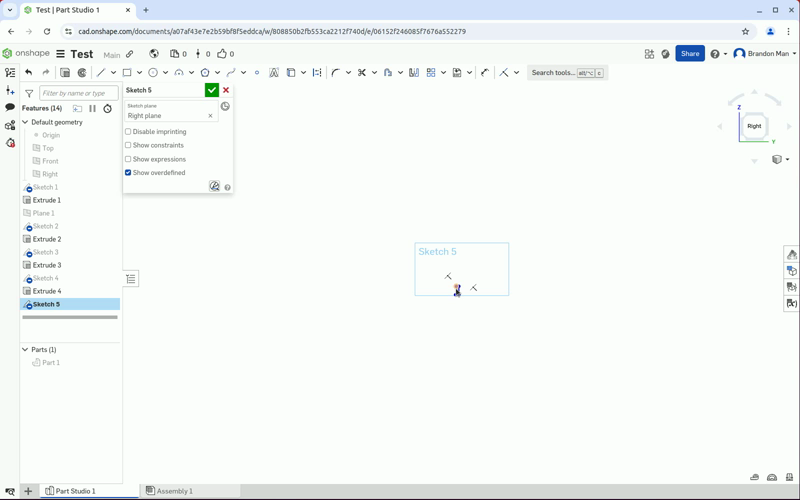
scroll(6)
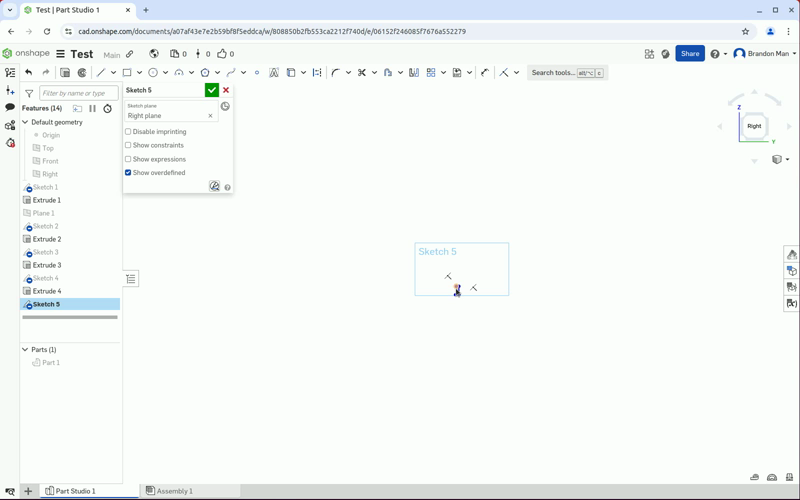
scroll(6)
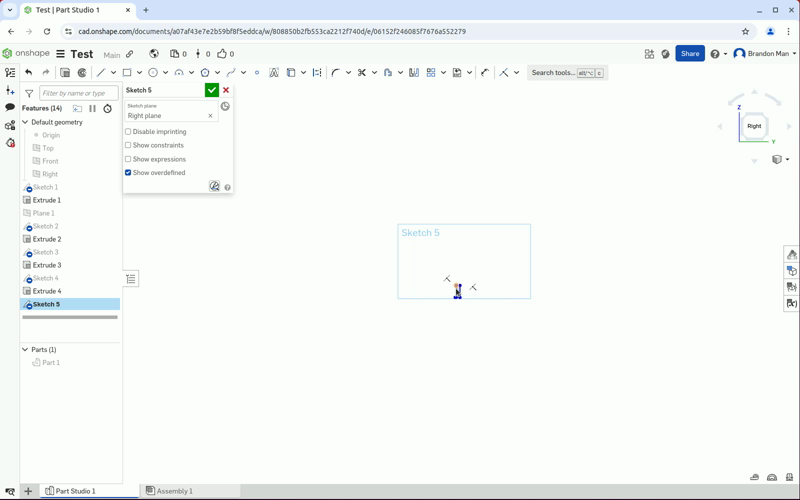
scroll(6)
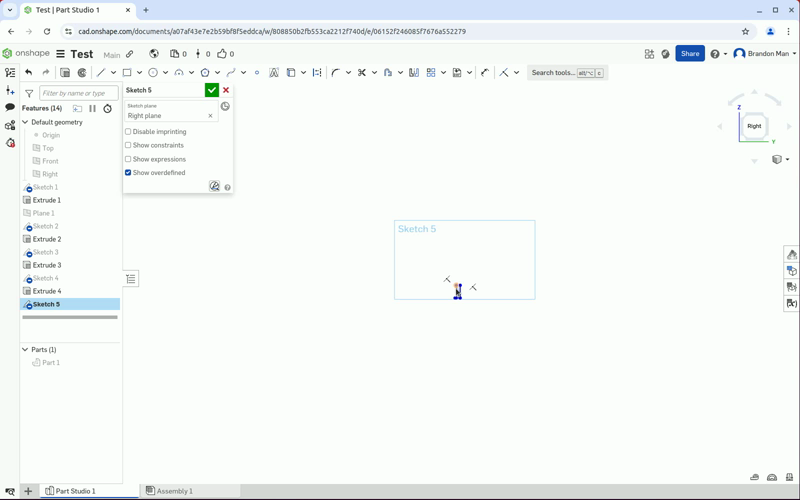
scroll(6)
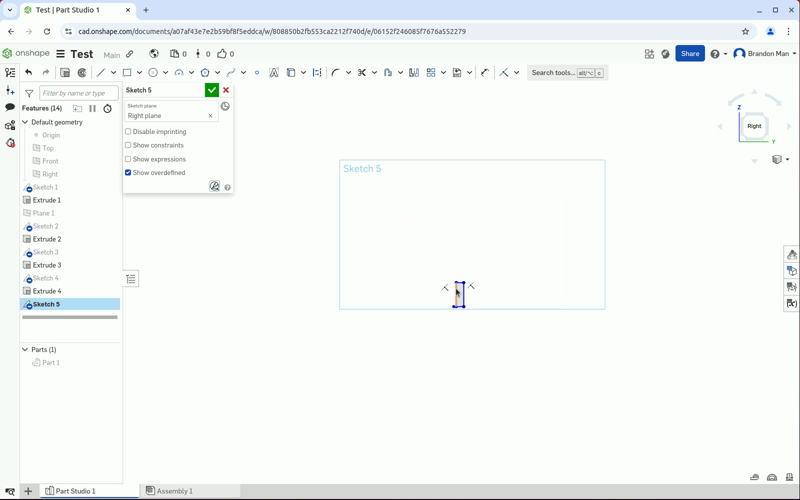
scroll(6)
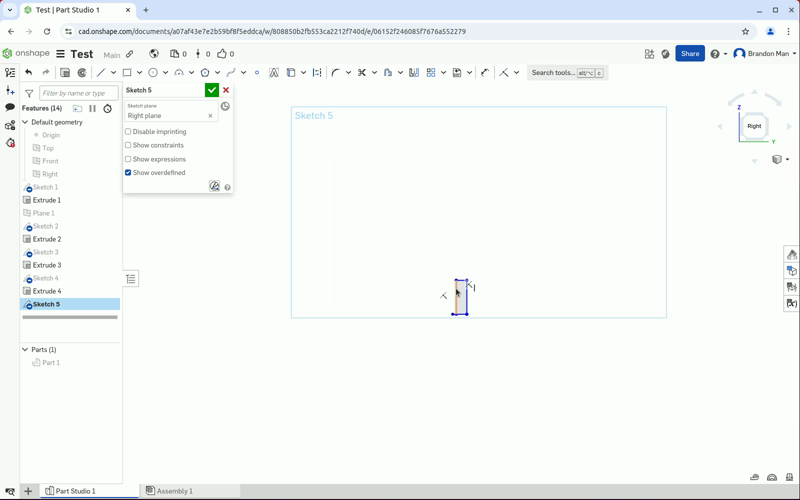
scroll(6)
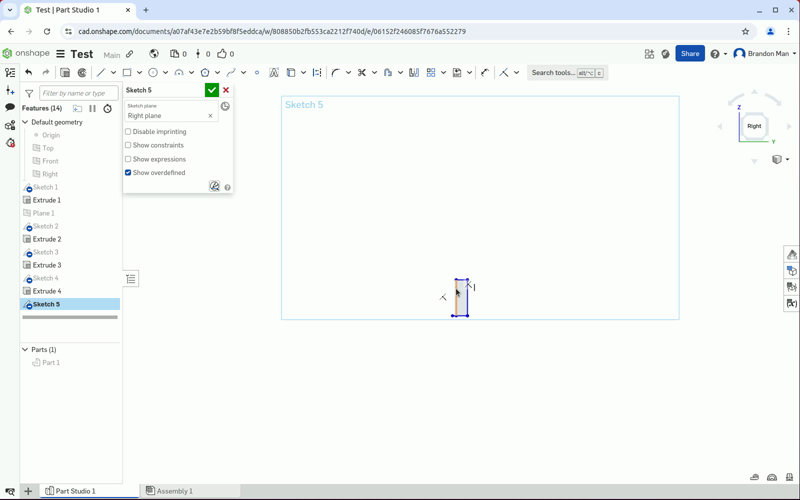
scroll(6)
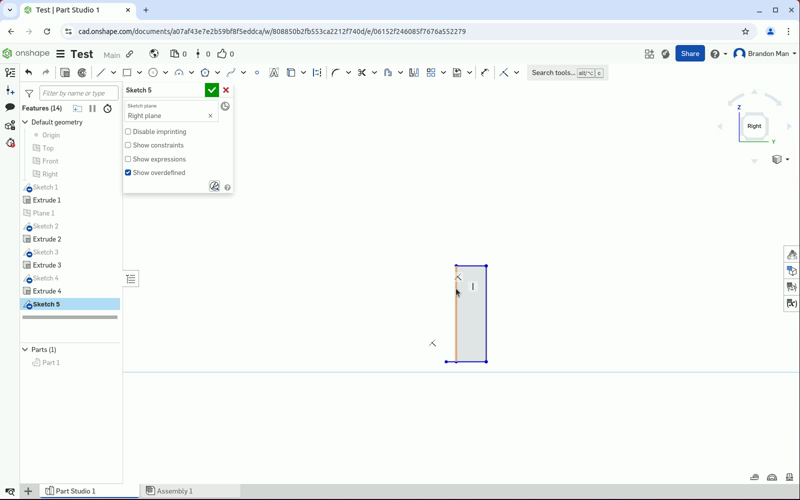
click(456, 288)
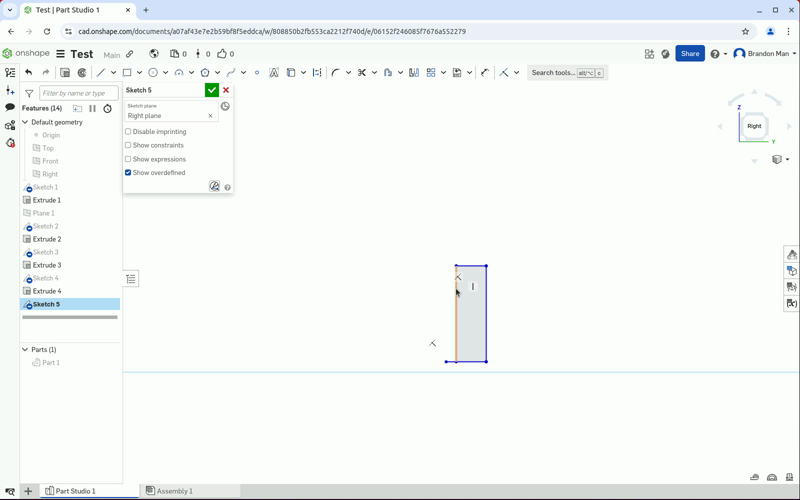
scroll(-6)
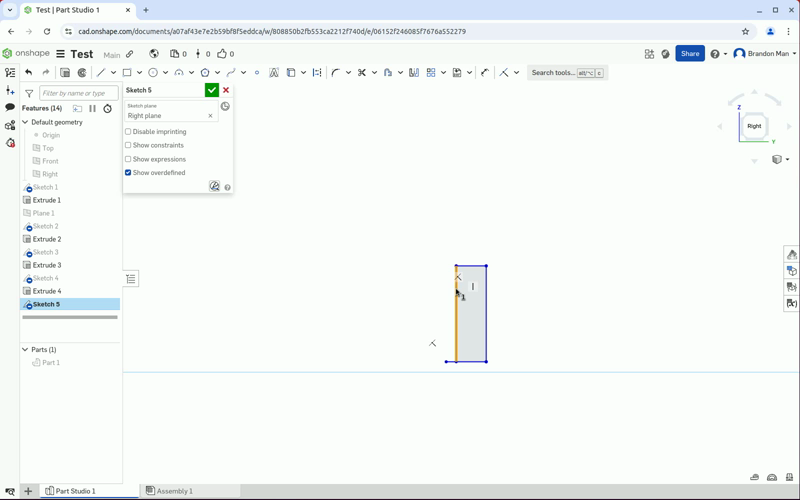
scroll(-6)
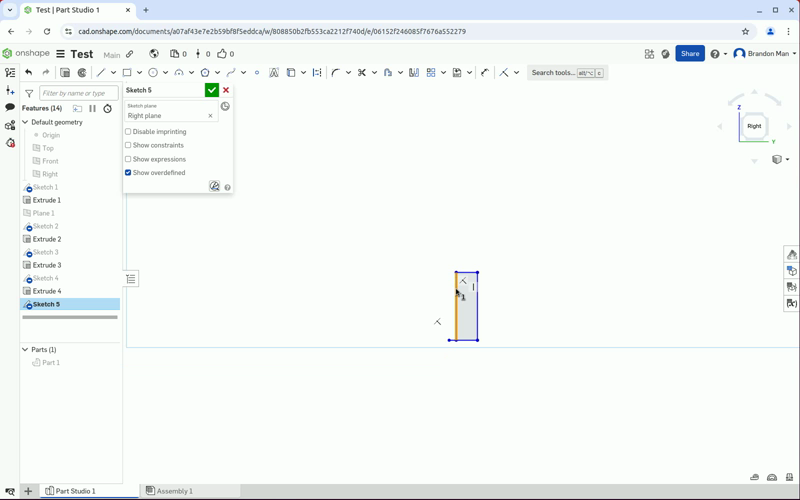
scroll(-6)
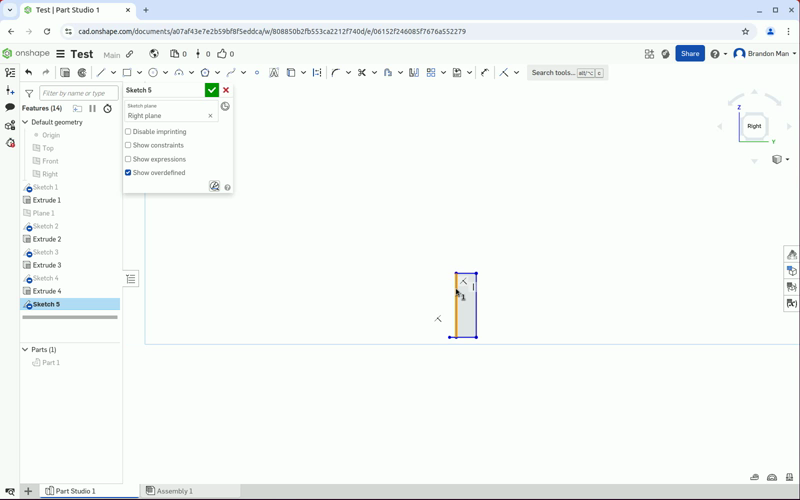
scroll(-6)
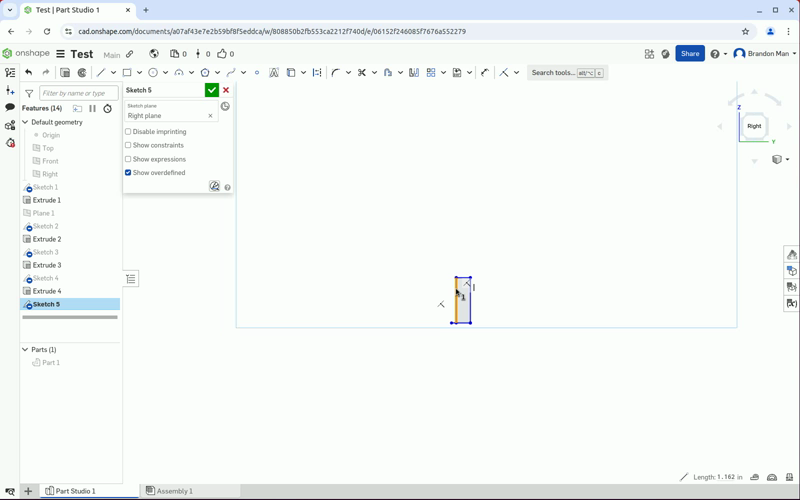
scroll(-6)
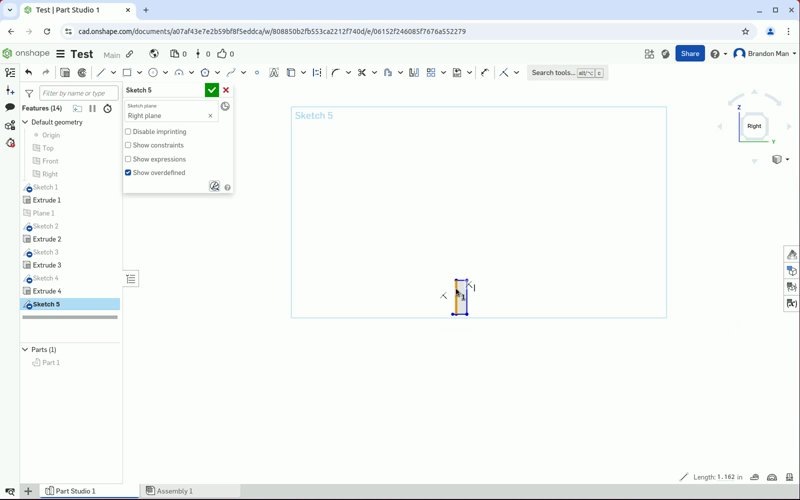
scroll(-6)
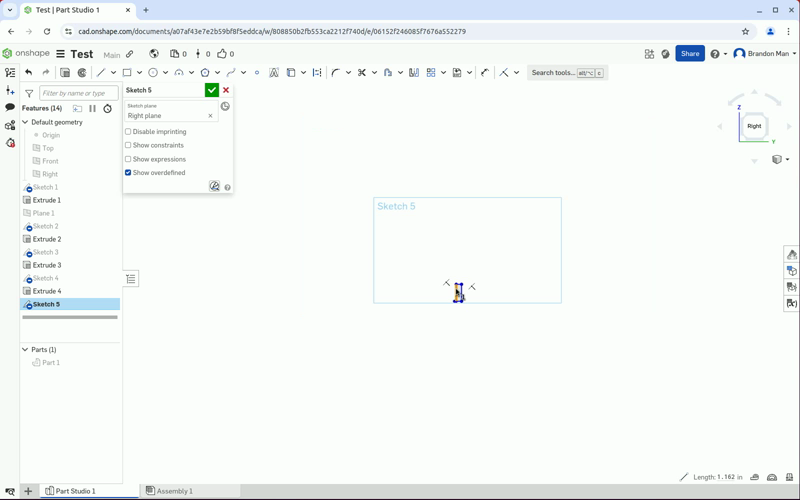
scroll(-6)
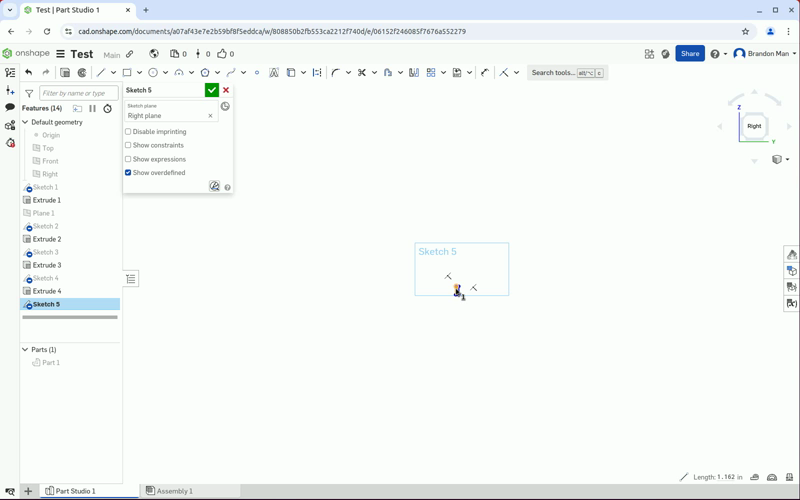
mouse_move(73, 352)
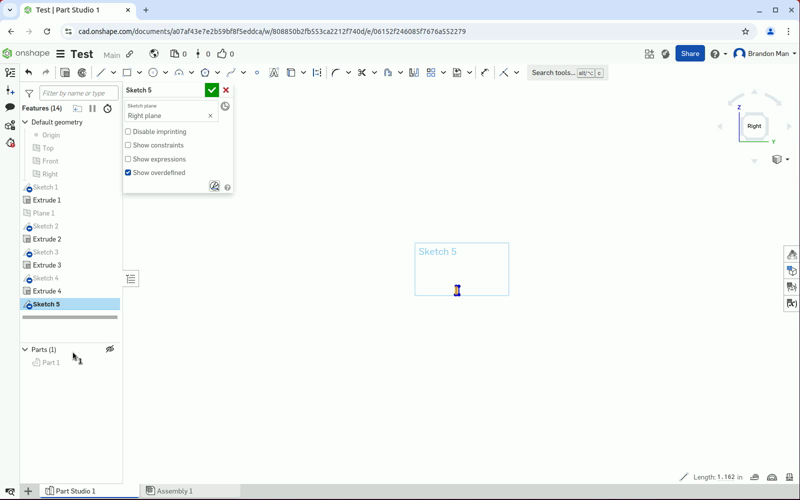
key(shift+y)
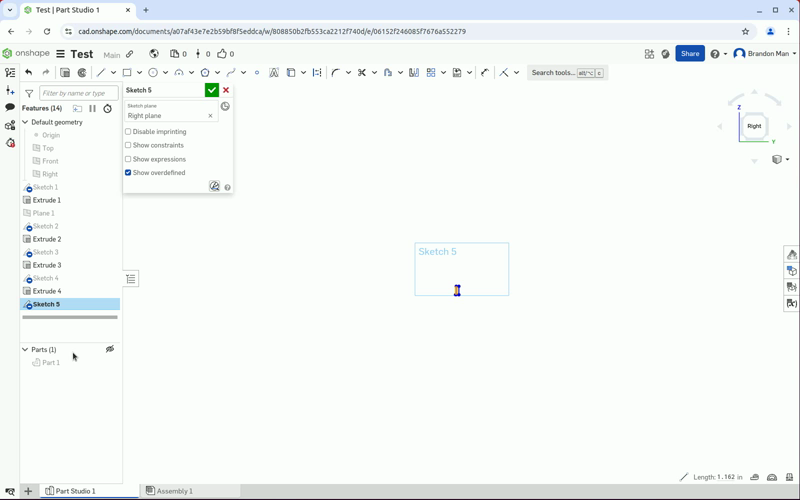
key(shift+e)
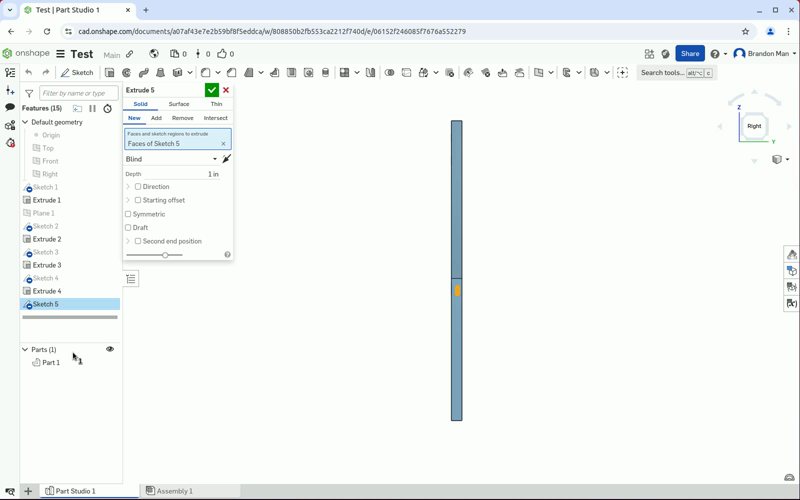
mouse_move(143, 106)
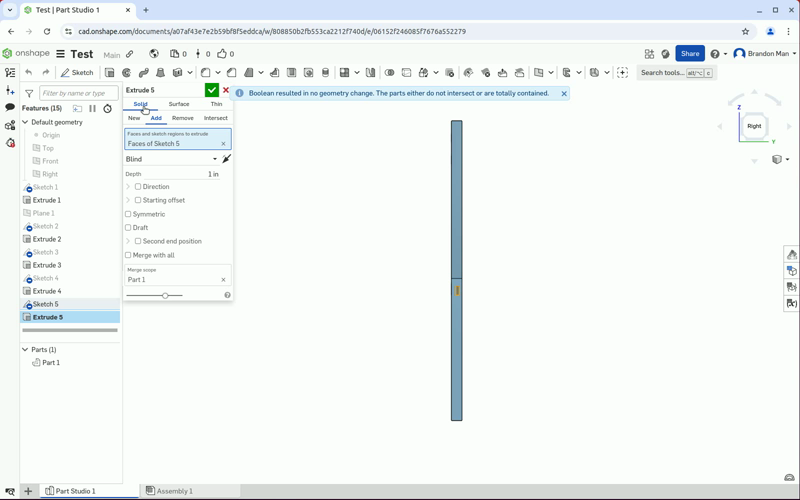
click(143, 106)
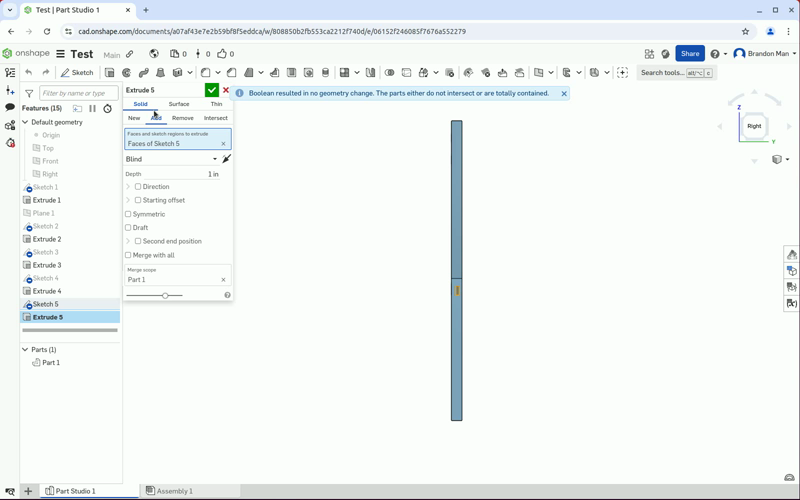
mouse_move(186, 120)
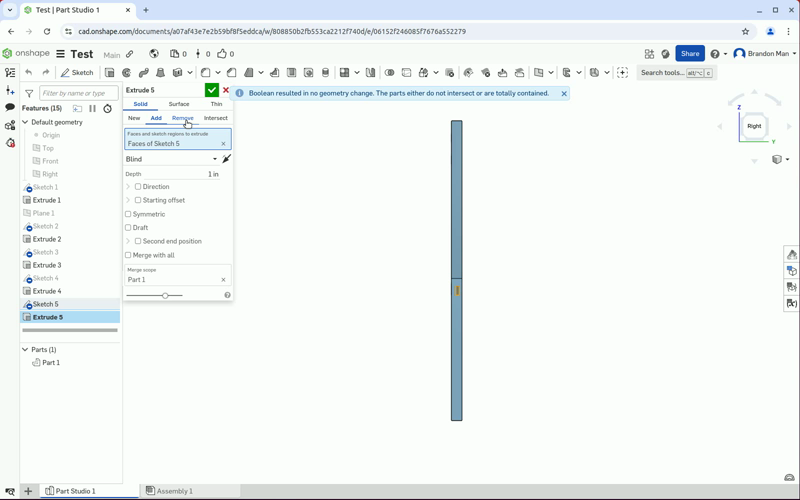
click(186, 120)
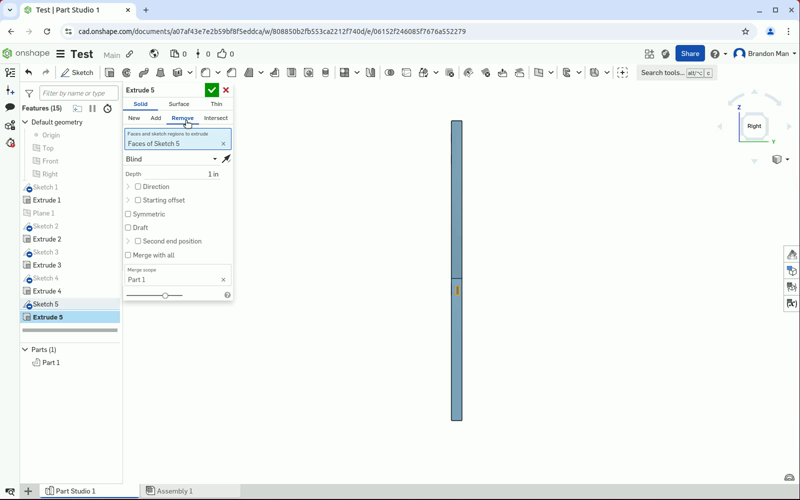
key(tab, 4)
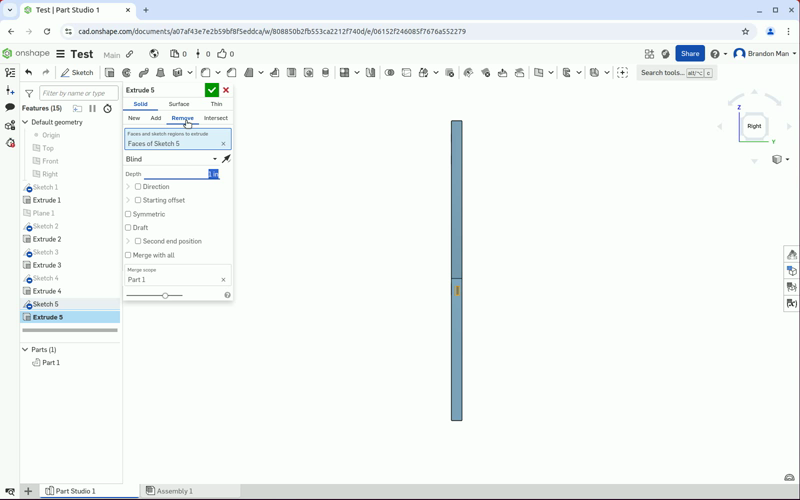
text(0.481)
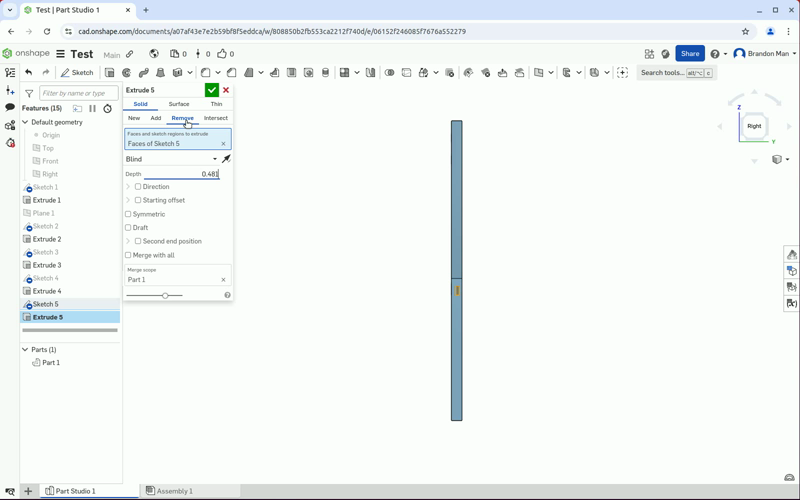
key(tab, 6)
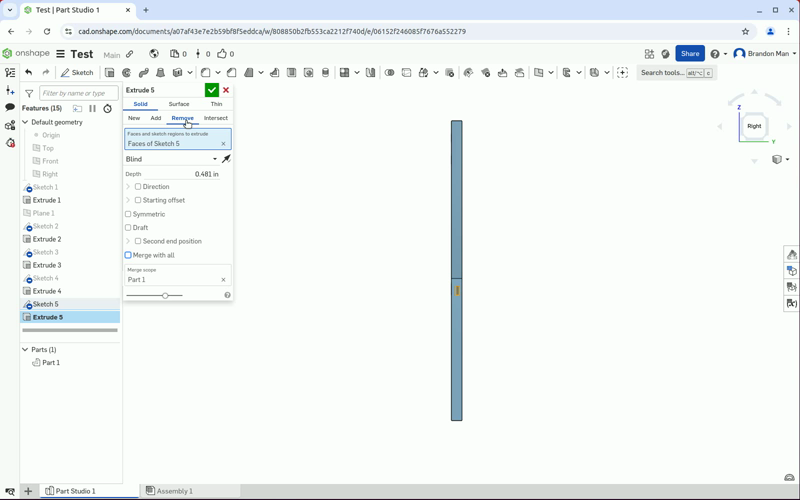
key(space)
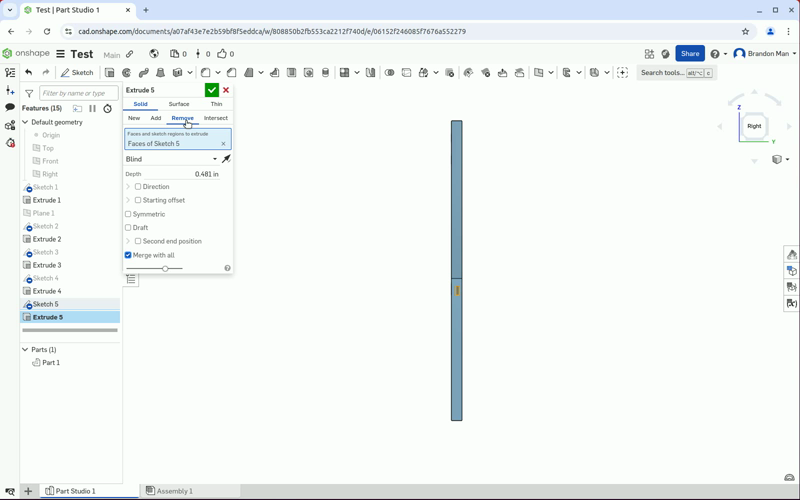
key(enter)
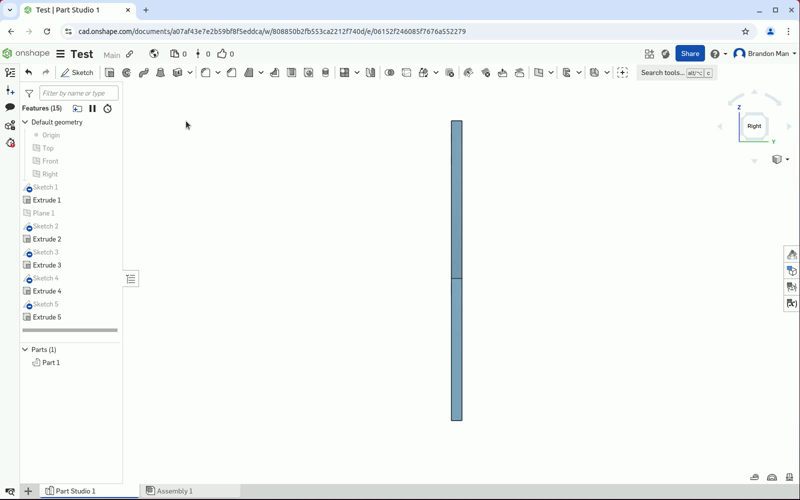
key(shift+h)
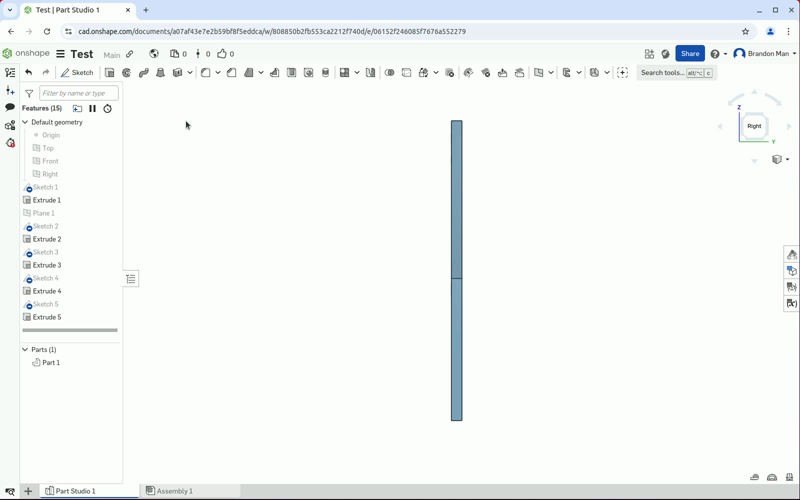
key(shift+h)
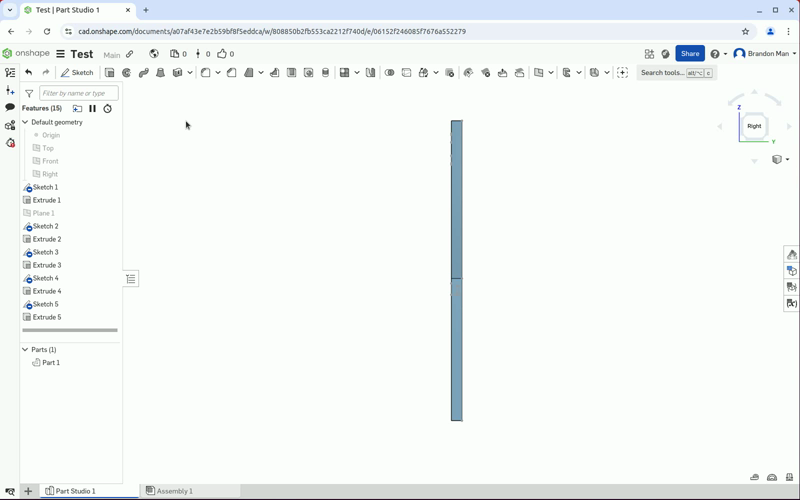
key(shift+7)
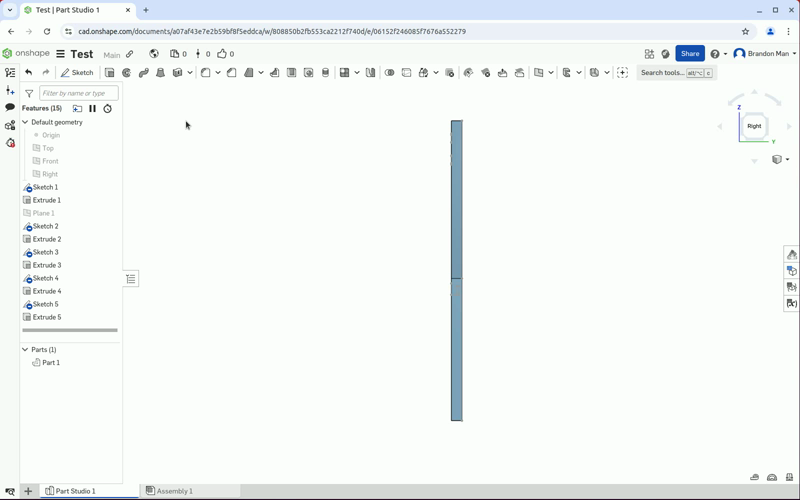
key(right, 2)
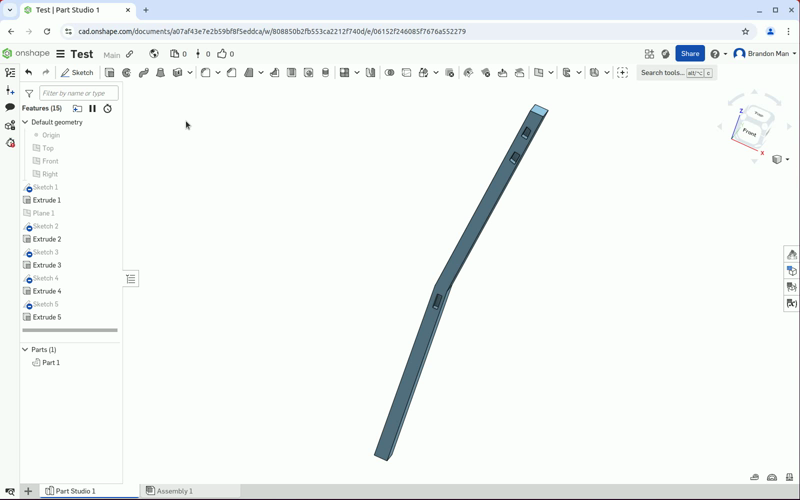
key(down, 2)
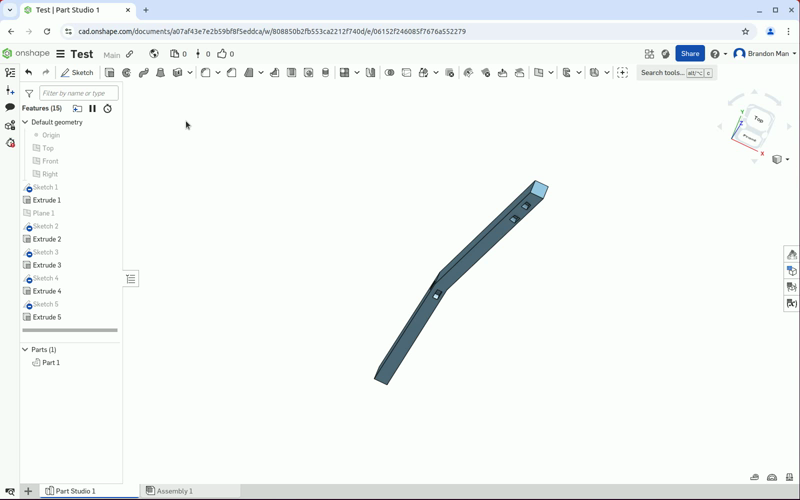
key(up, 2)
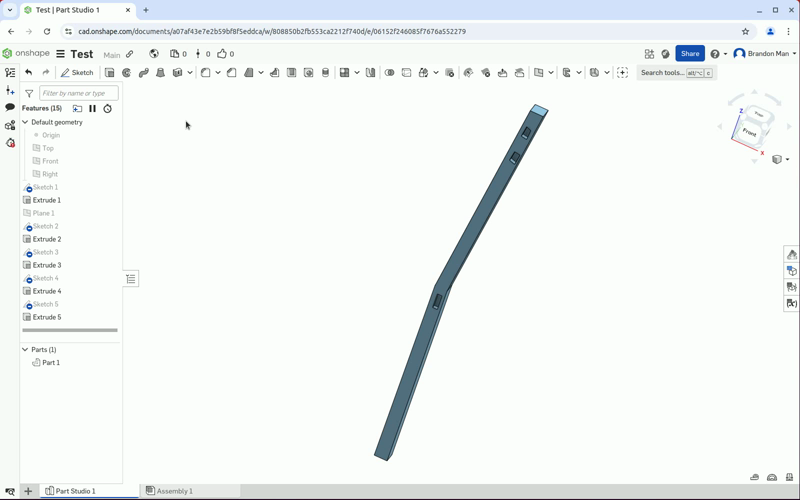
key(left, 2)
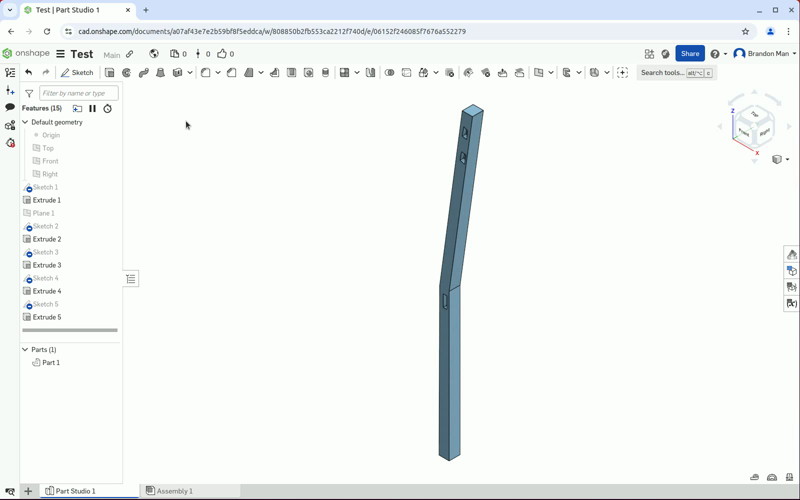
mouse_move(73, 189)
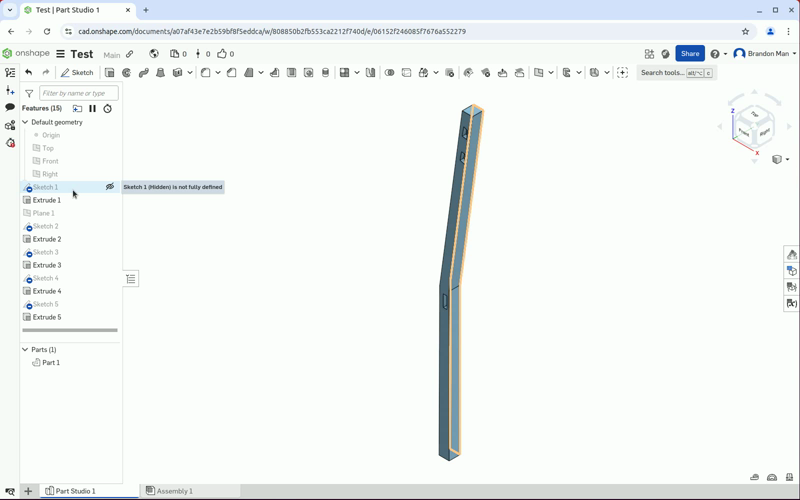
click(73, 189)